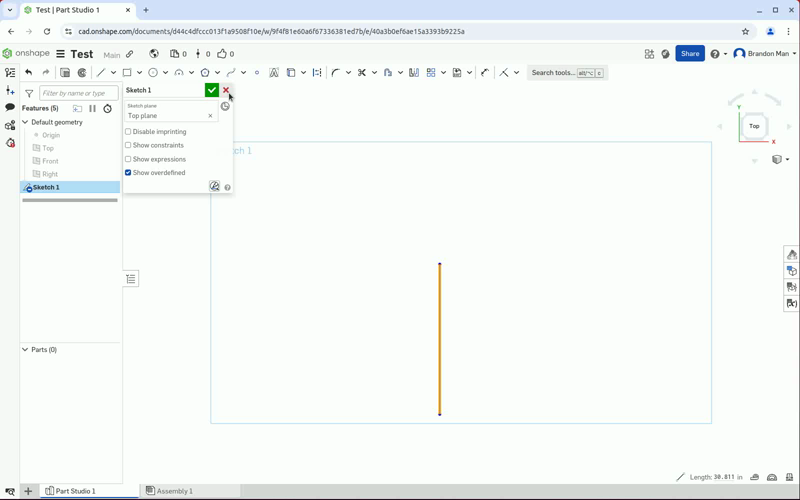
key(shift+h)
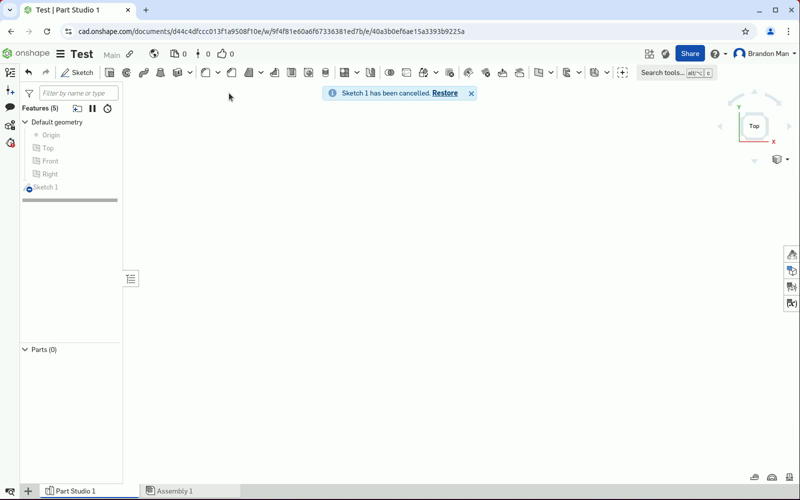
mouse_move(73, 352)
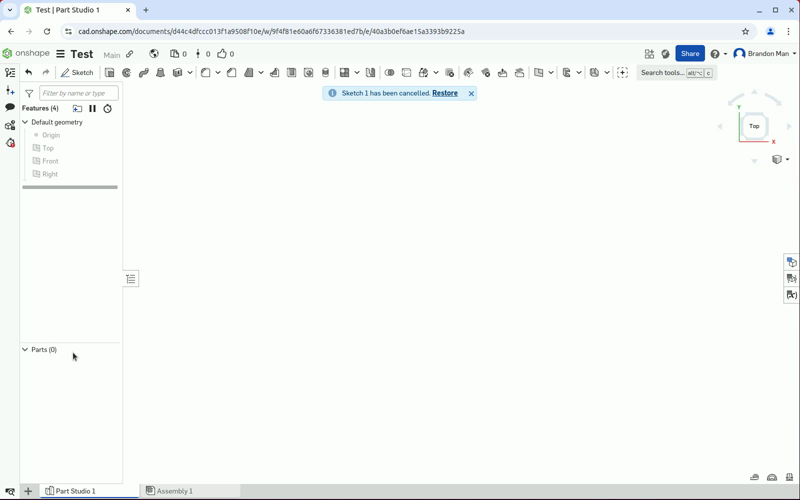
key(y)
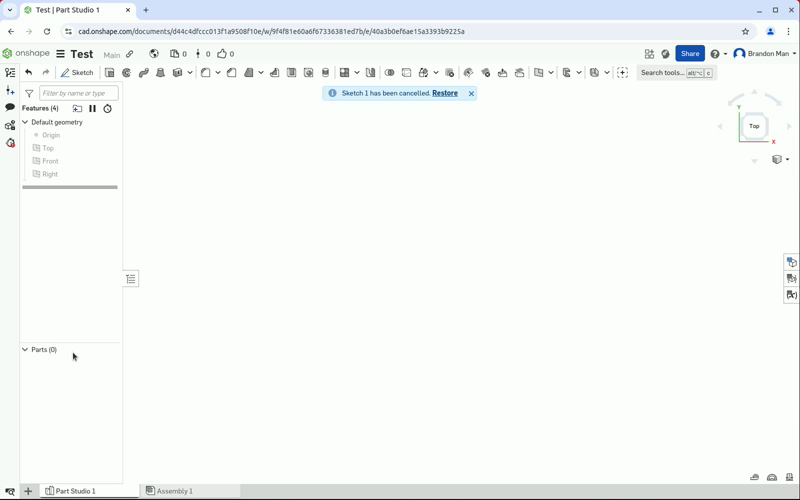
key(shift+p)
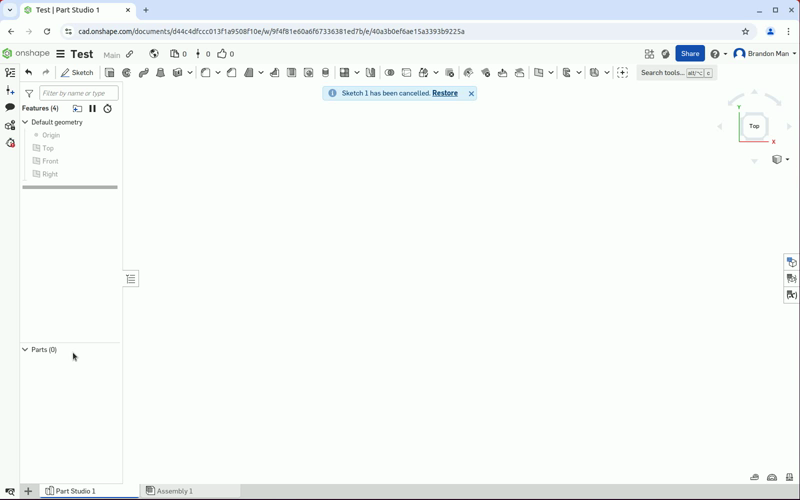
key(space)
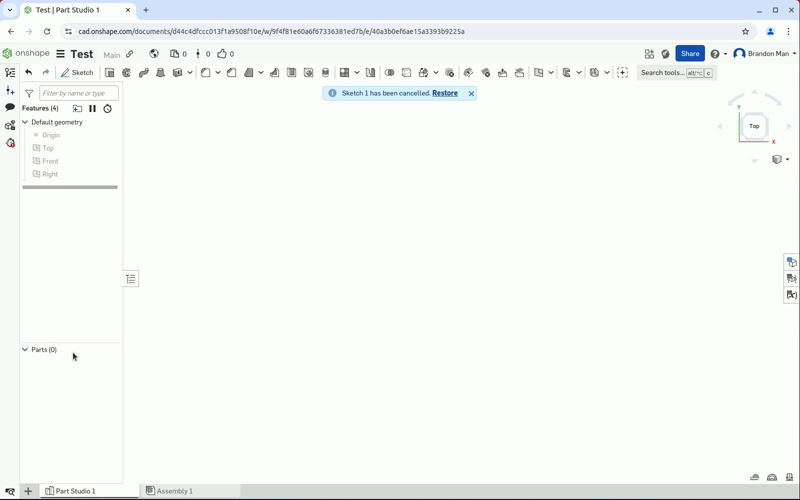
key_down(shift)
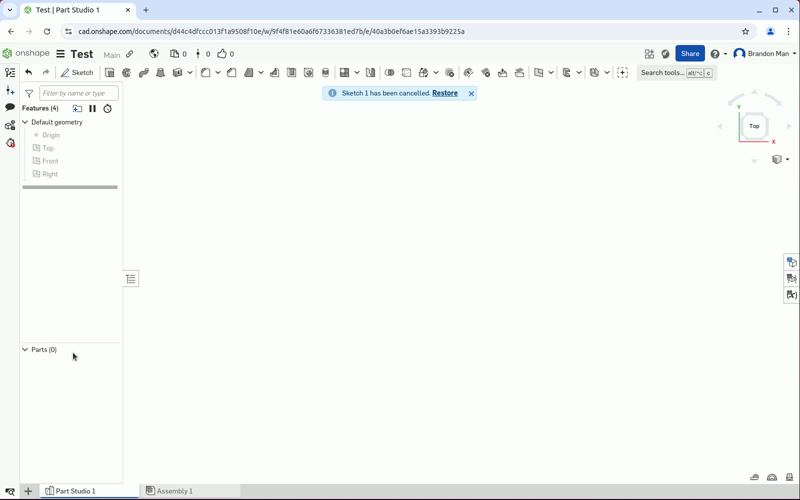
key(up)
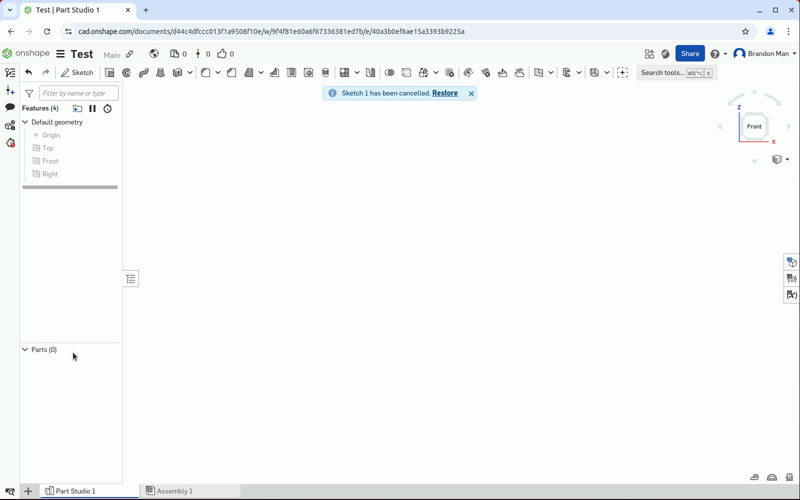
key_up(shift)
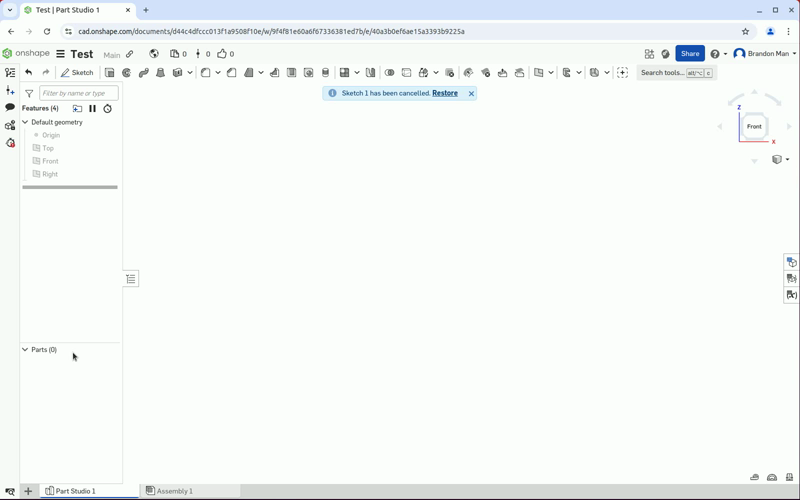
mouse_move(73, 352)
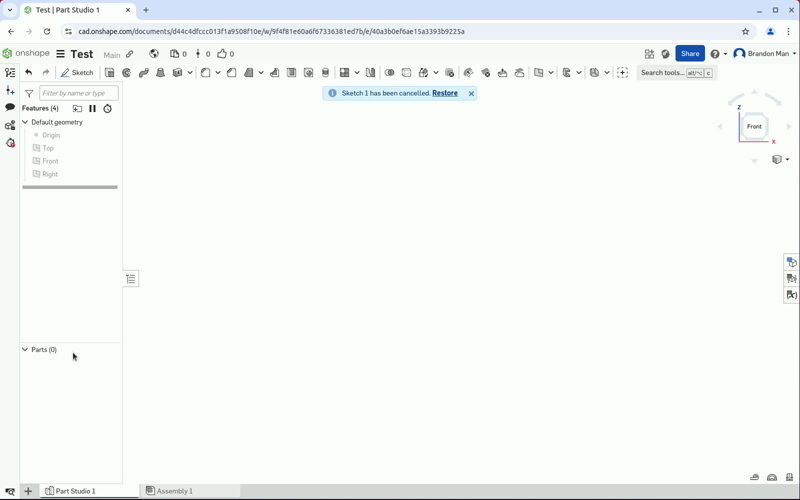
key(shift+y)
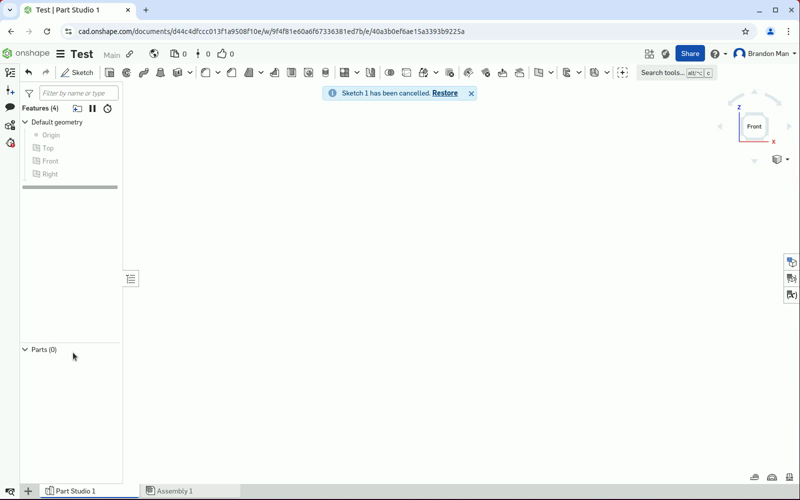
key(shift+s)
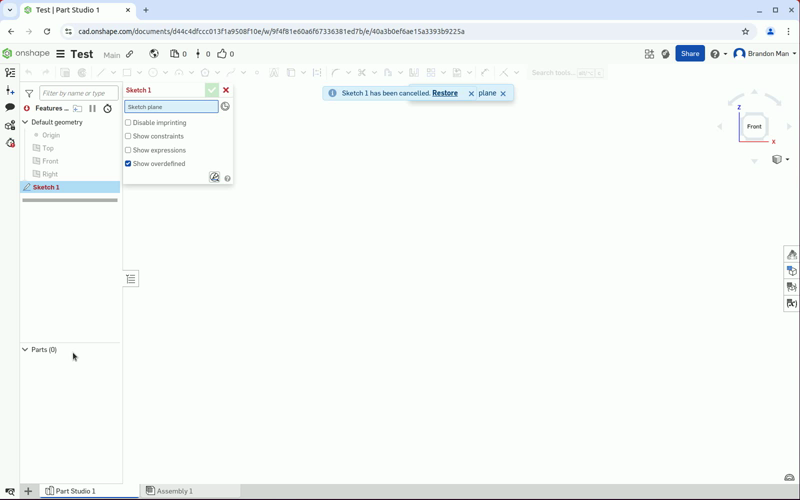
mouse_move(73, 163)
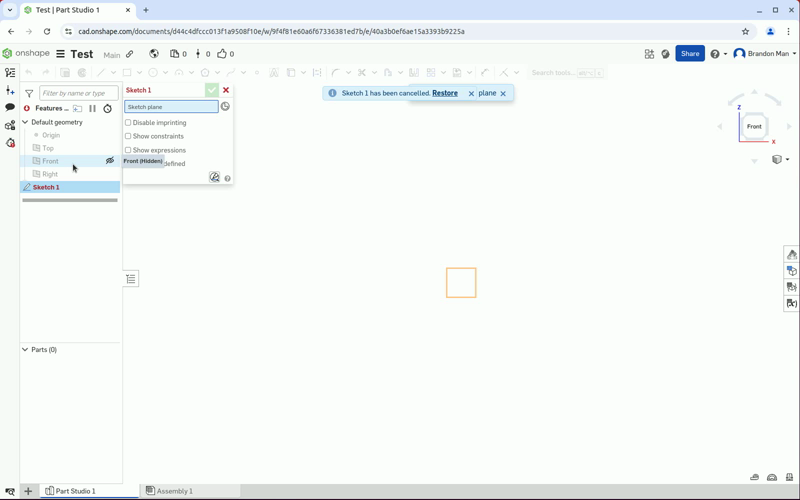
click(73, 163)
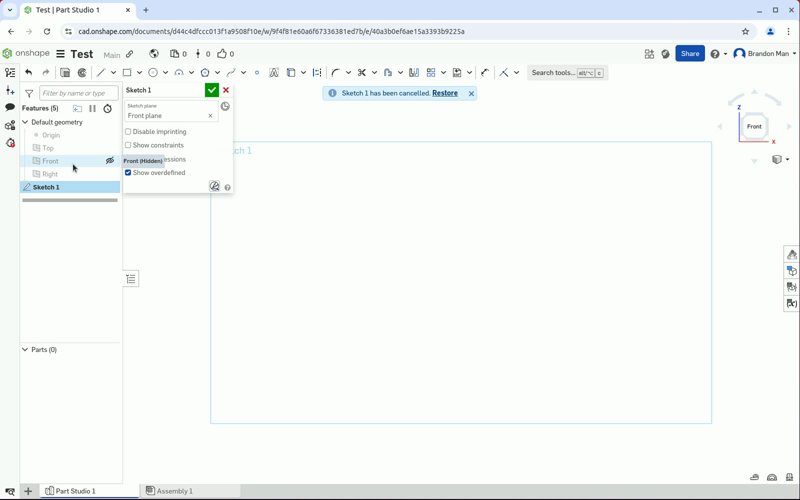
mouse_move(73, 352)
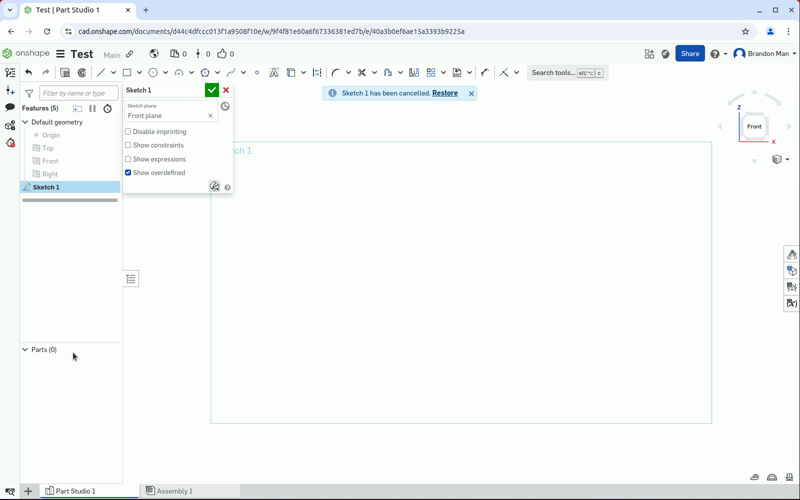
key(y)
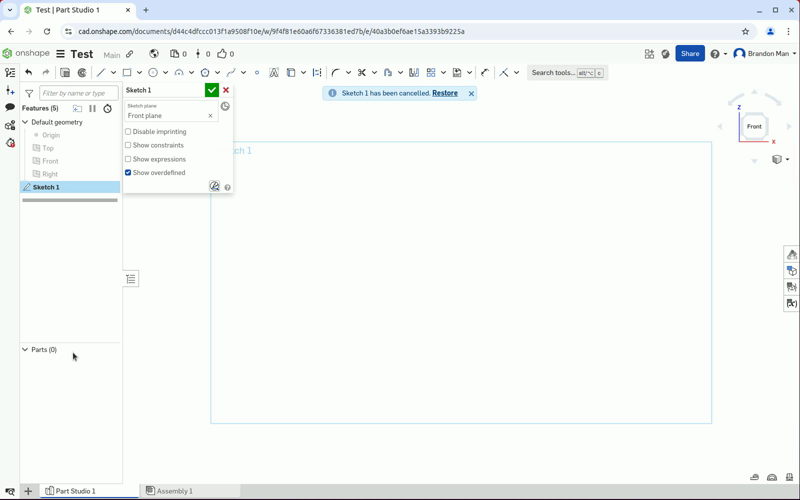
key(c)
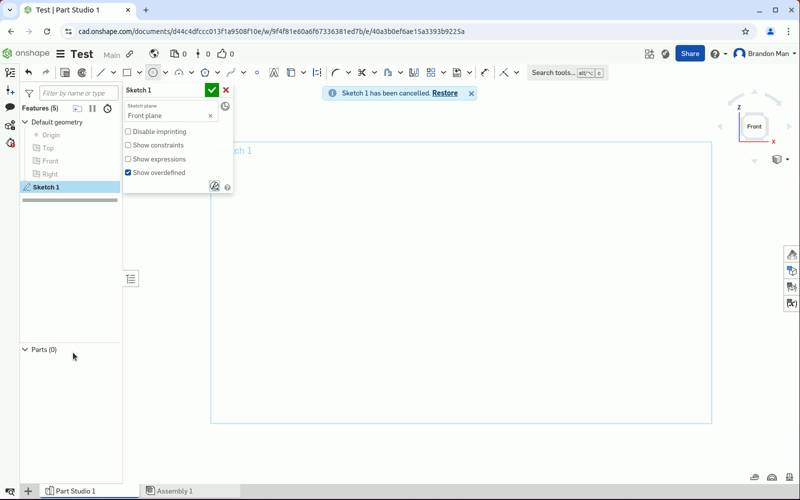
key_down(shift)
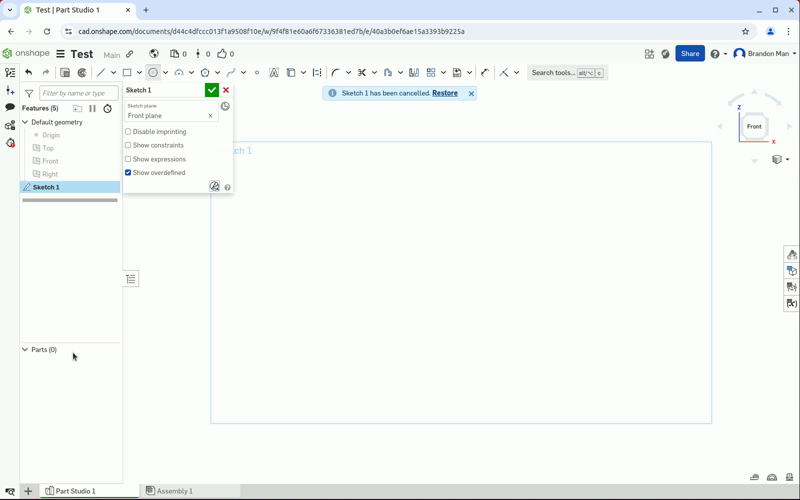
mouse_move(460, 282)
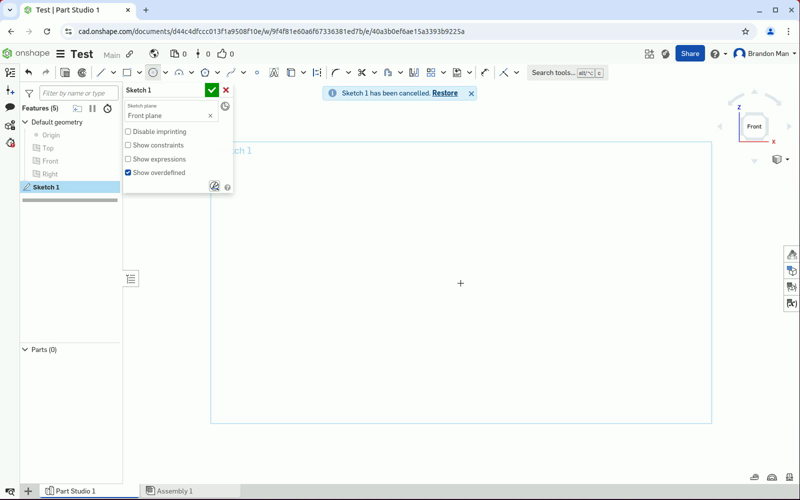
click(460, 282)
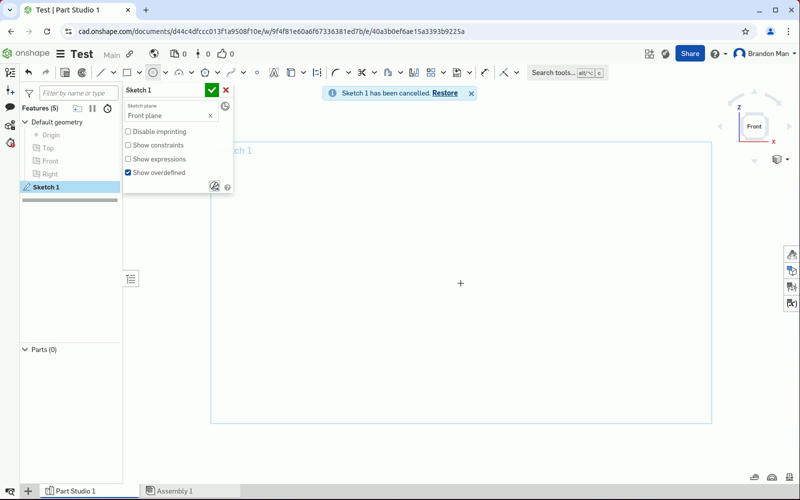
key_up(shift)
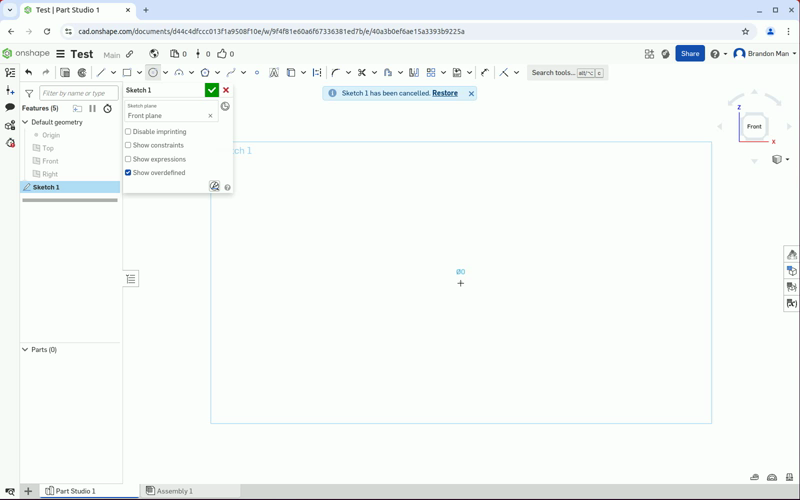
mouse_move(467, 282)
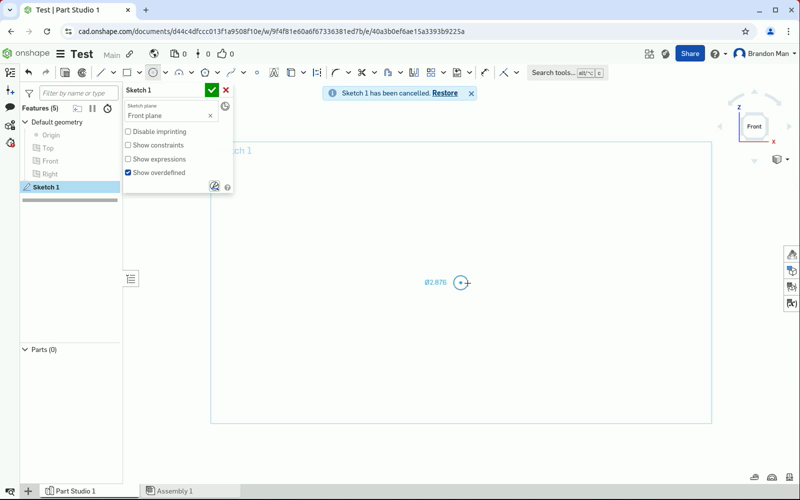
click(467, 282)
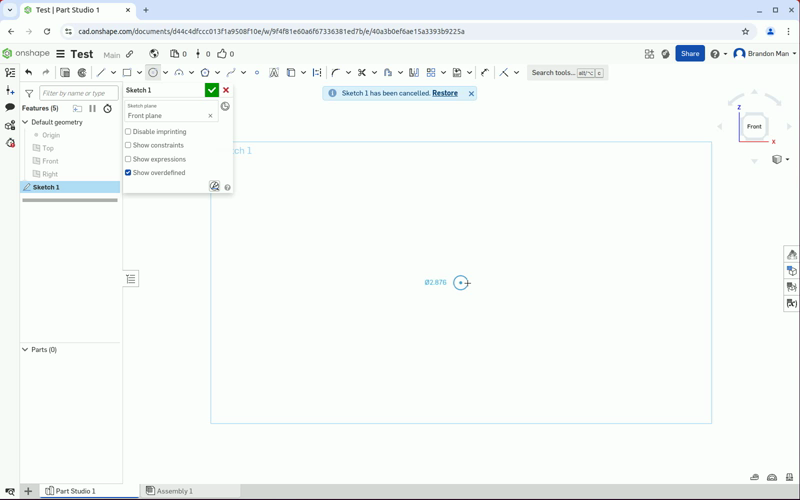
key(esc)
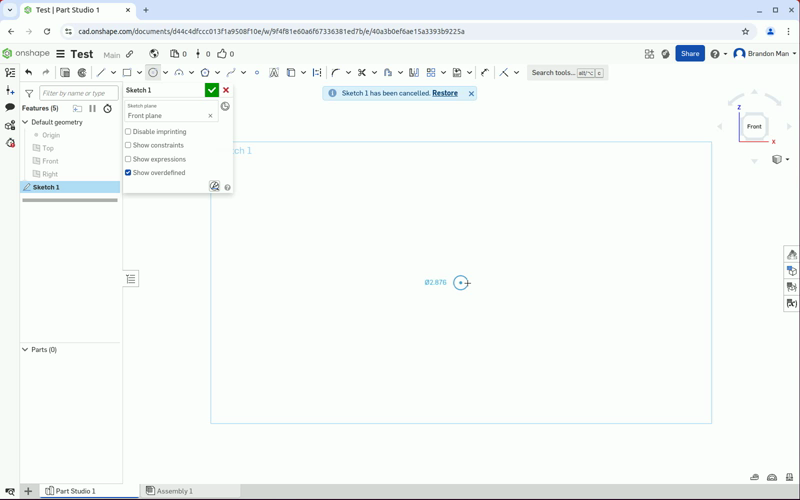
key(c)
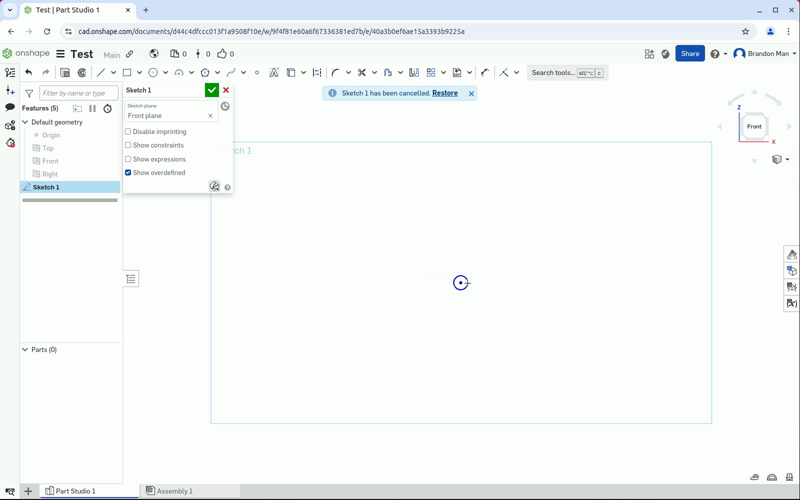
key_down(shift)
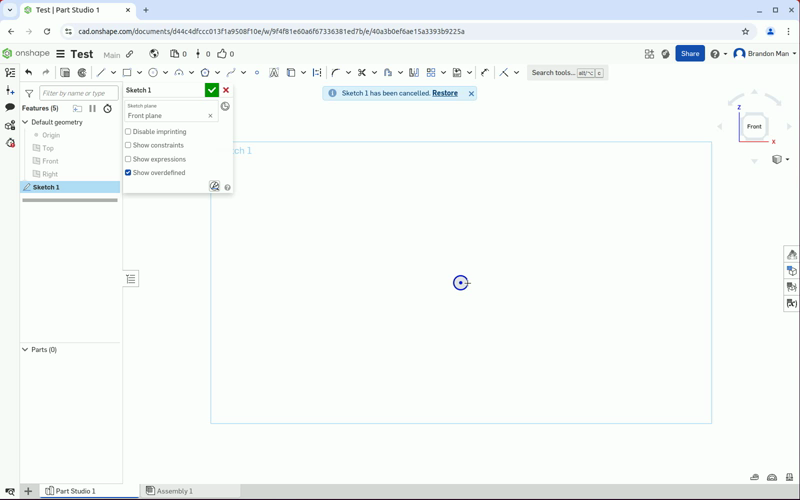
mouse_move(460, 282)
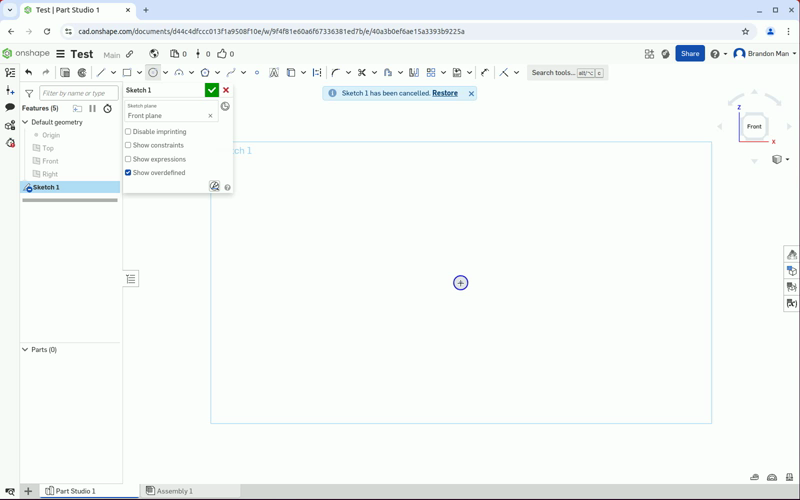
click(460, 282)
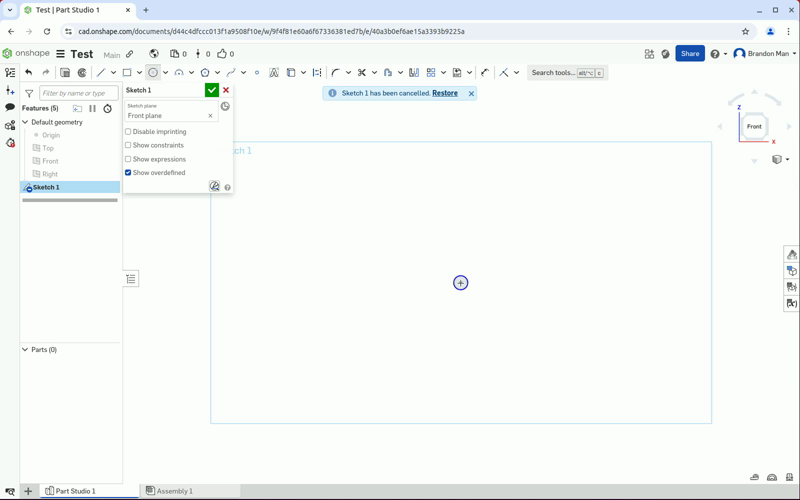
key_up(shift)
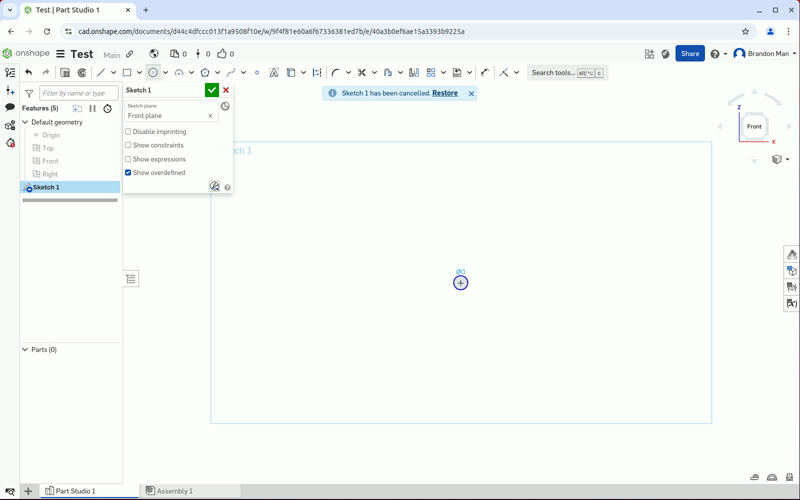
mouse_move(467, 282)
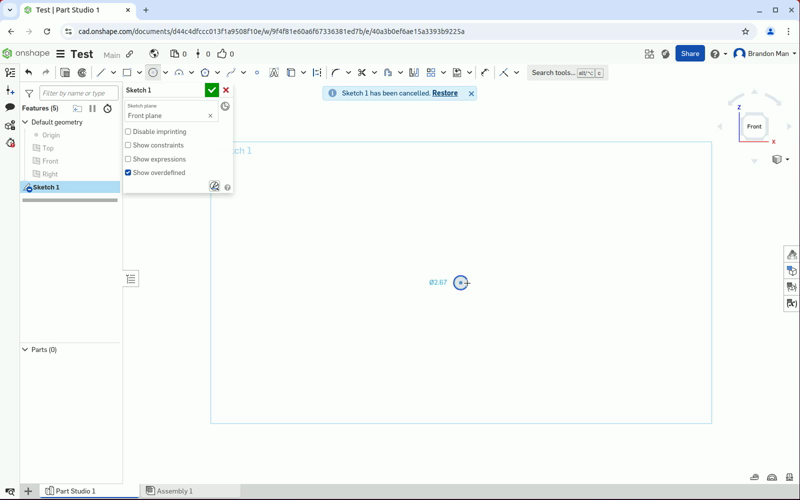
scroll(6)
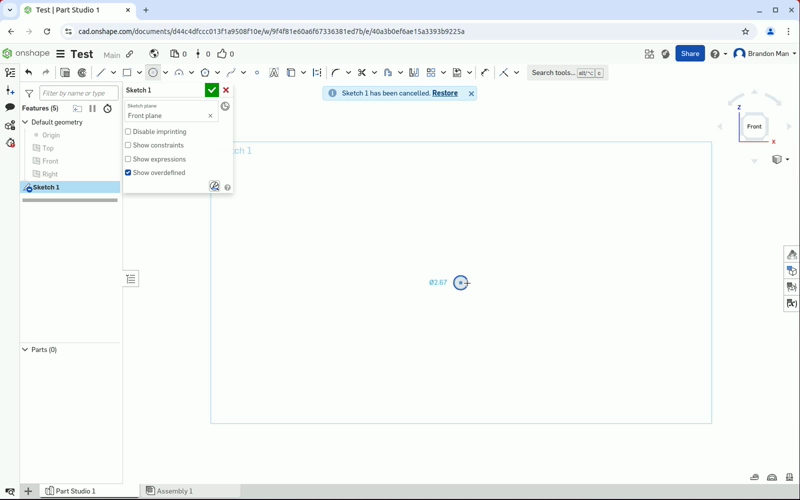
scroll(6)
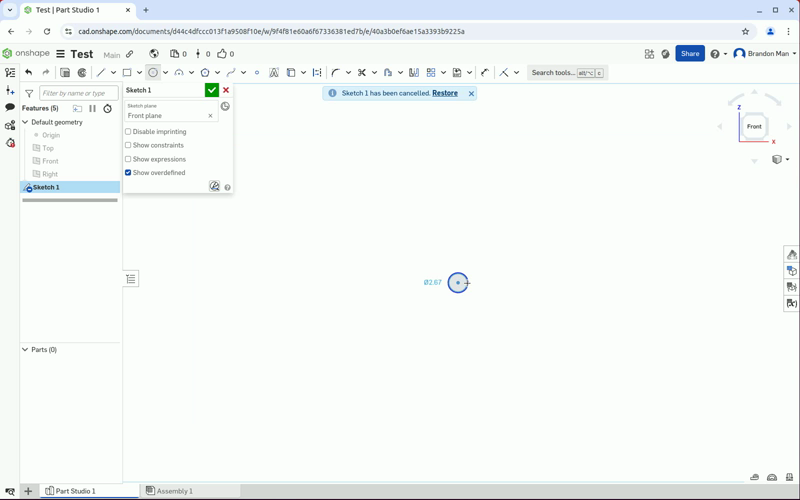
scroll(6)
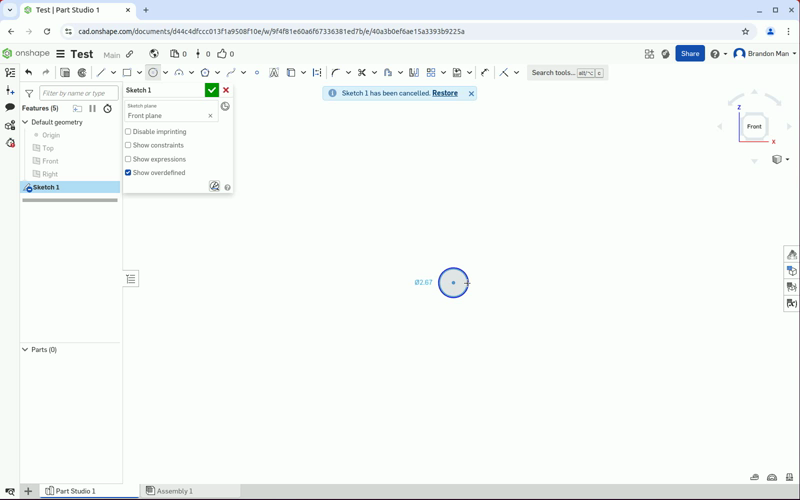
scroll(6)
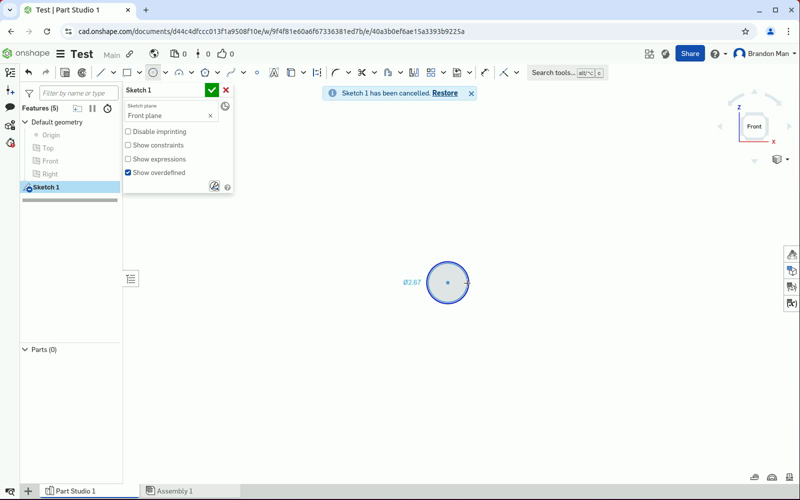
scroll(6)
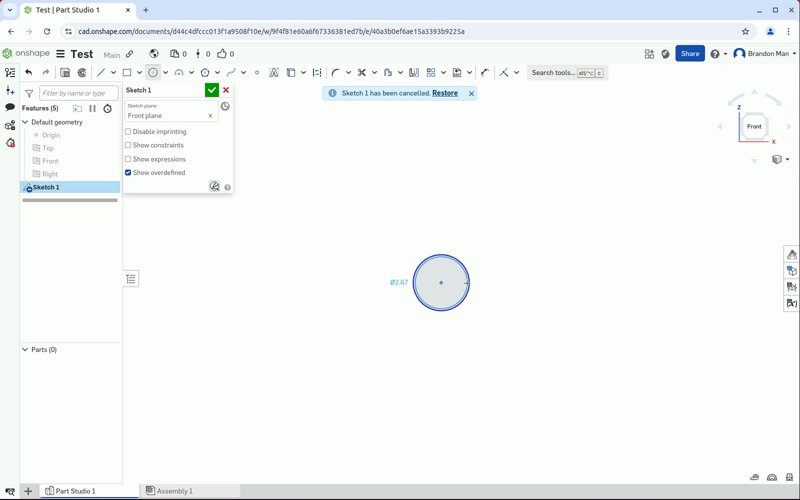
scroll(6)
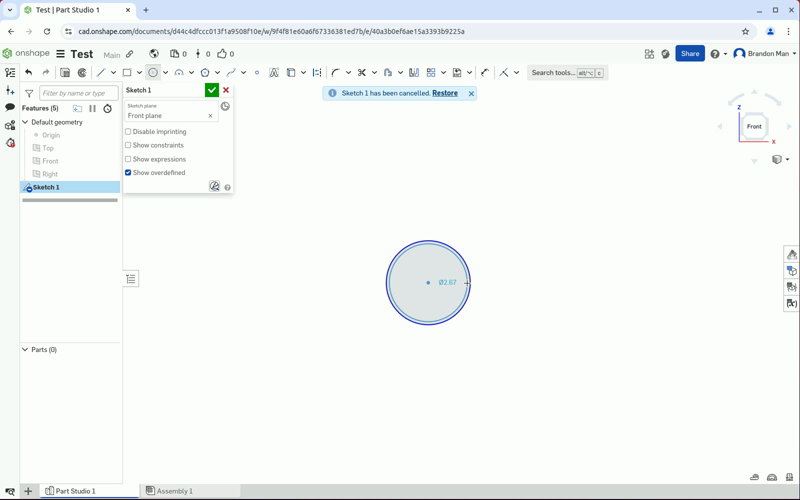
scroll(6)
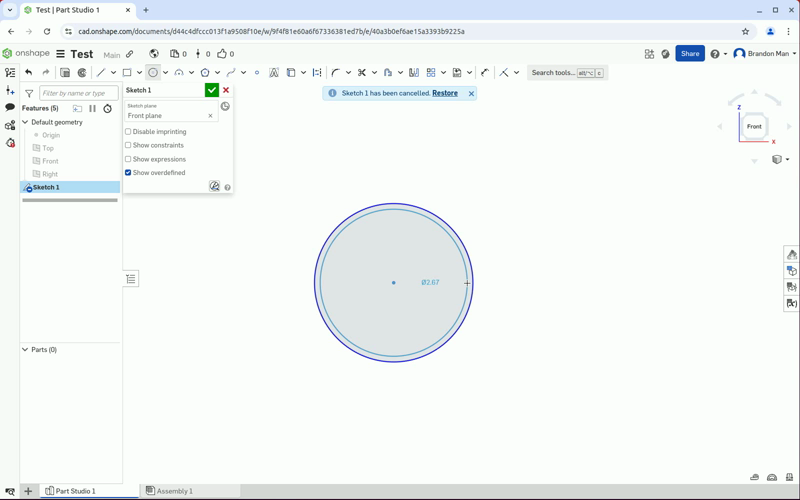
click(467, 282)
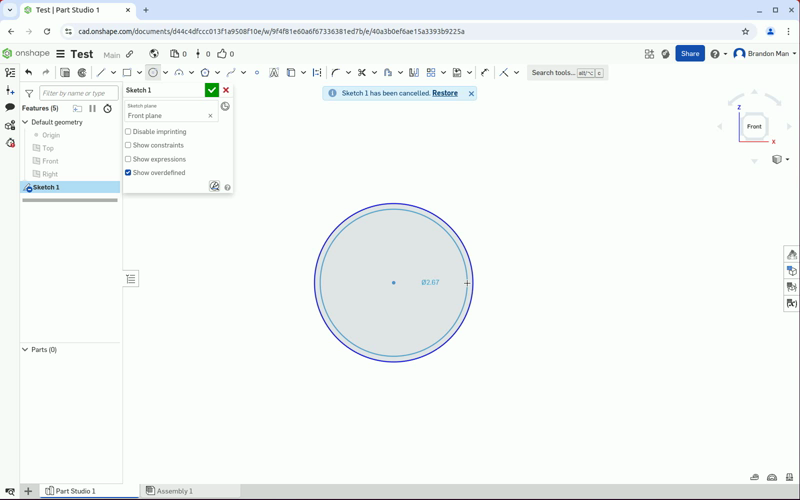
scroll(-6)
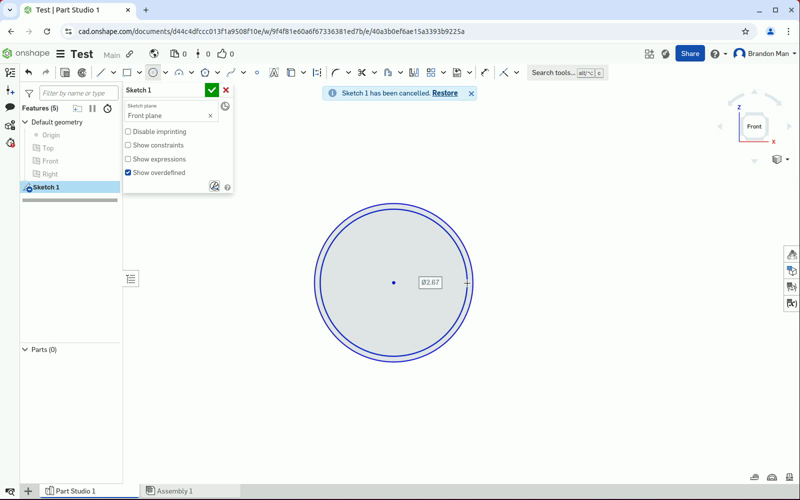
scroll(-6)
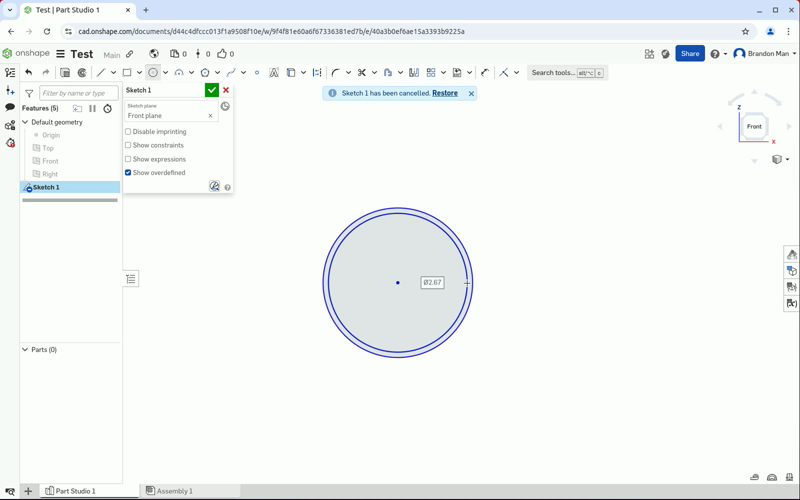
scroll(-6)
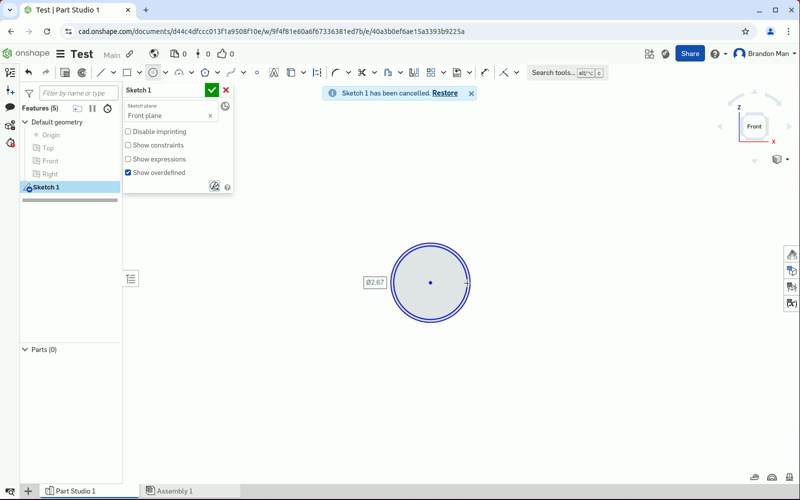
scroll(-6)
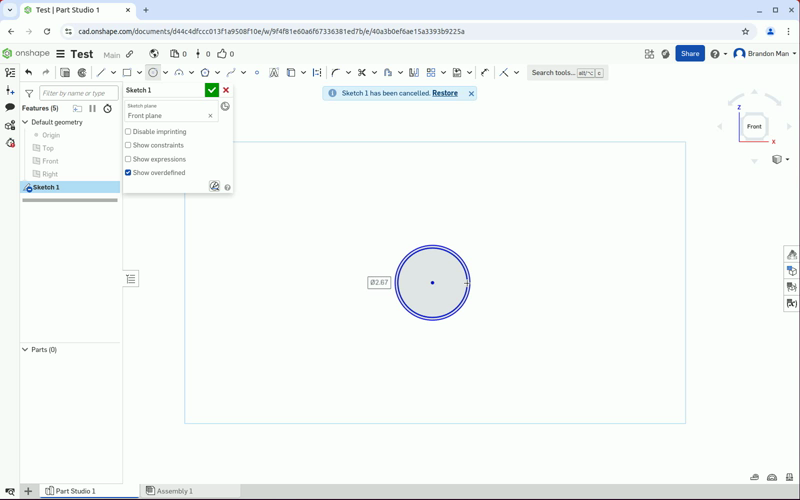
scroll(-6)
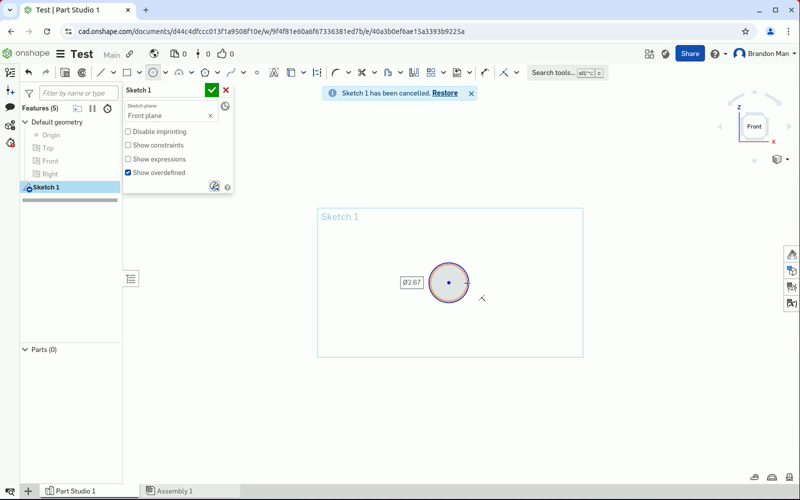
scroll(-6)
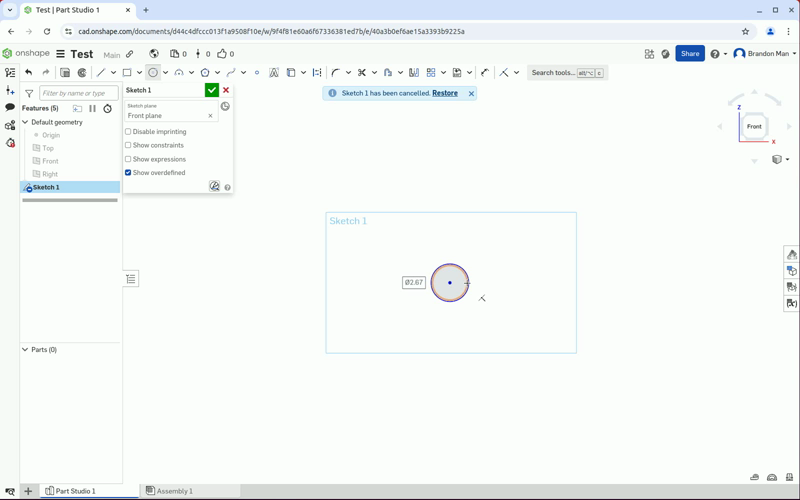
scroll(-6)
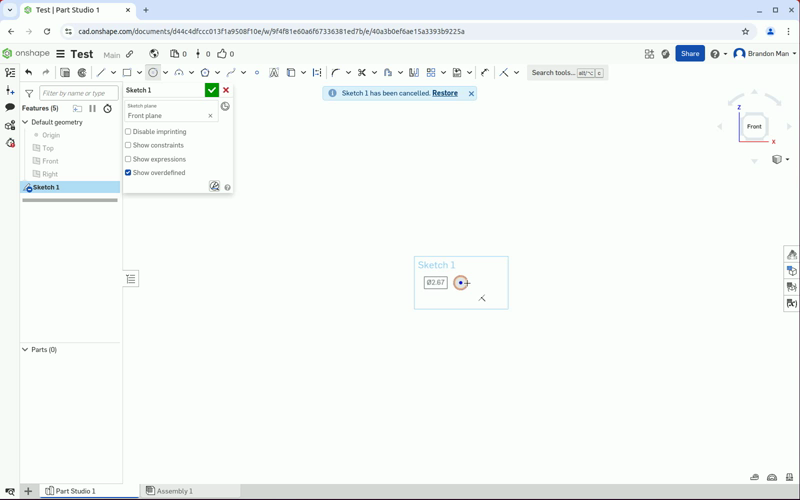
key(esc)
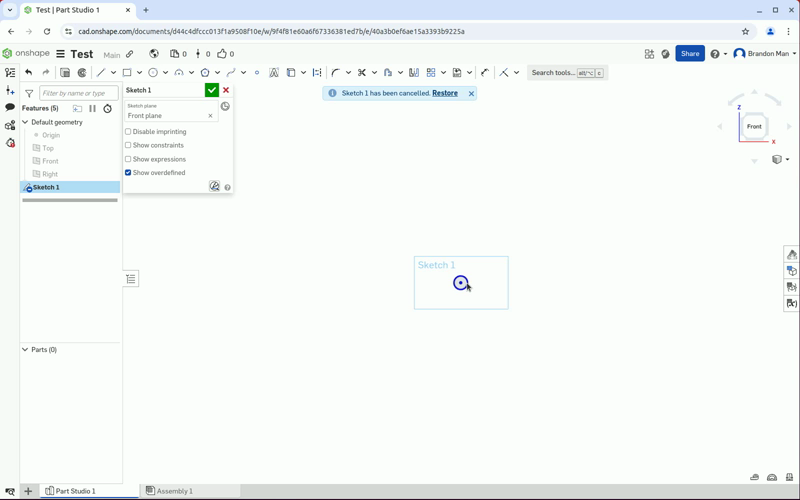
mouse_move(454, 285)
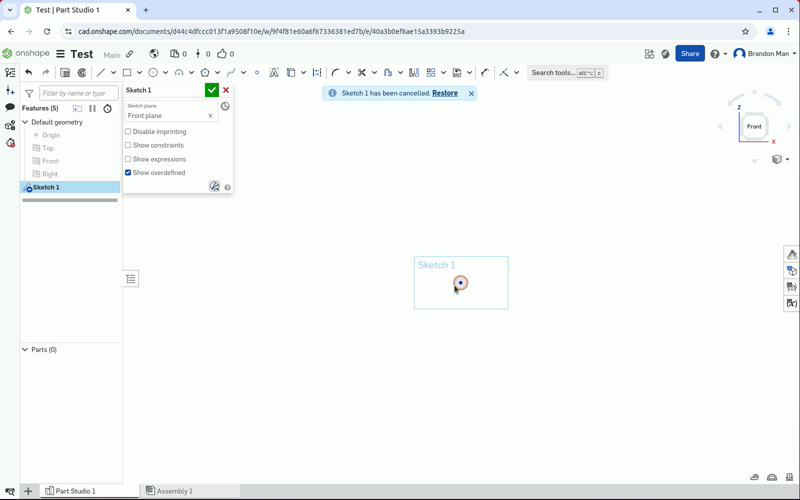
scroll(6)
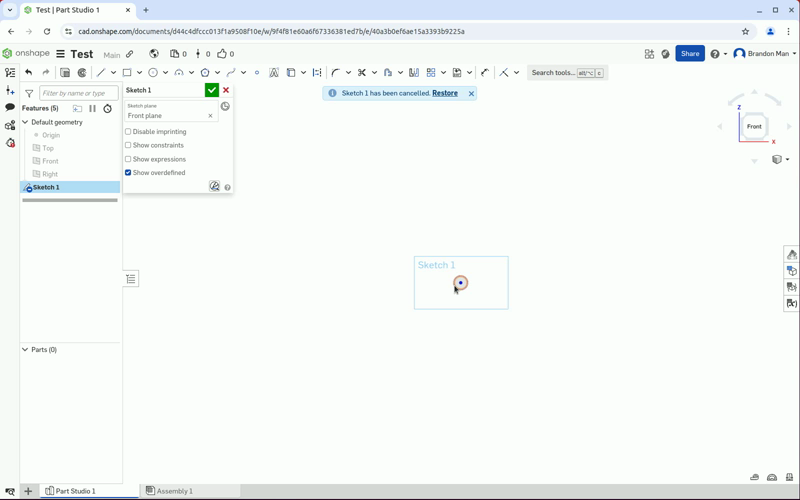
scroll(6)
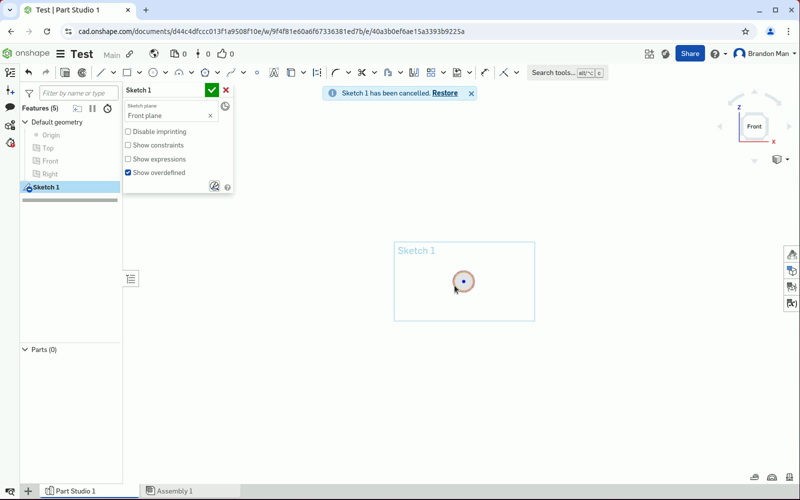
scroll(6)
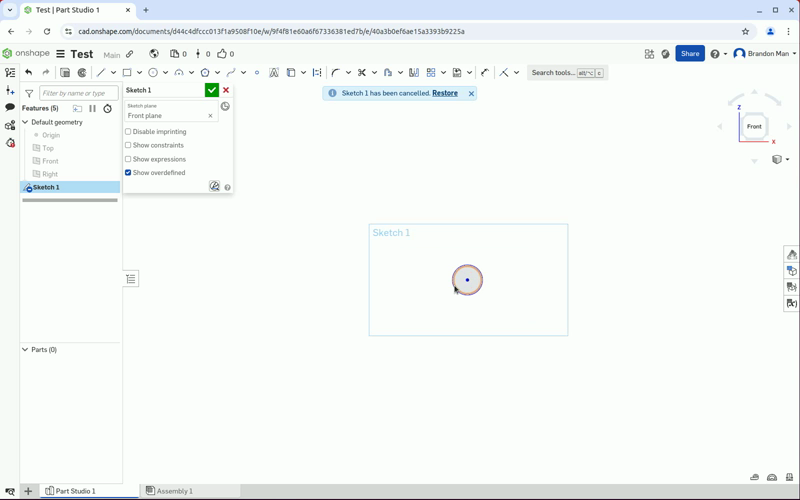
scroll(6)
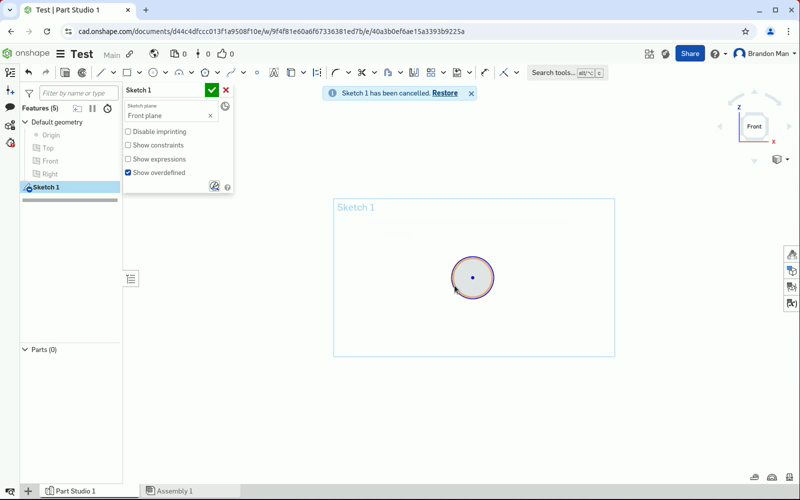
scroll(6)
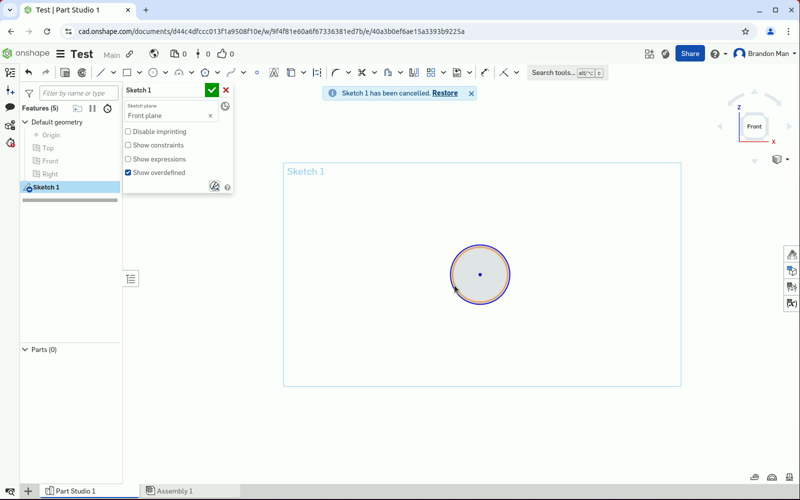
scroll(6)
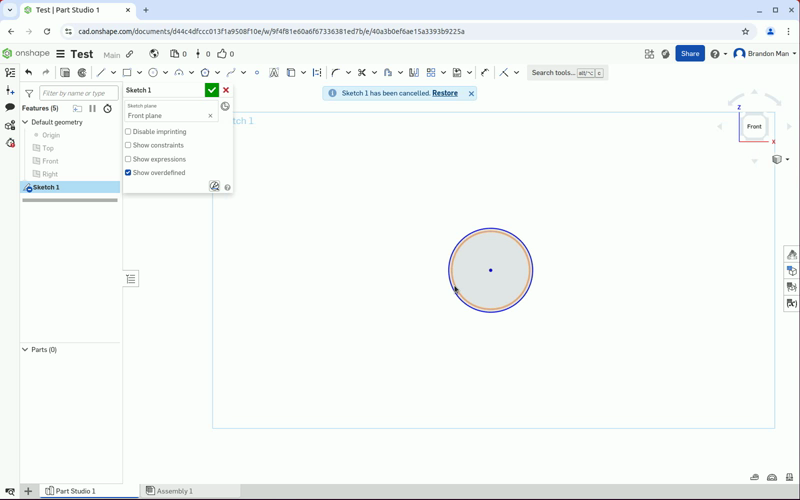
scroll(6)
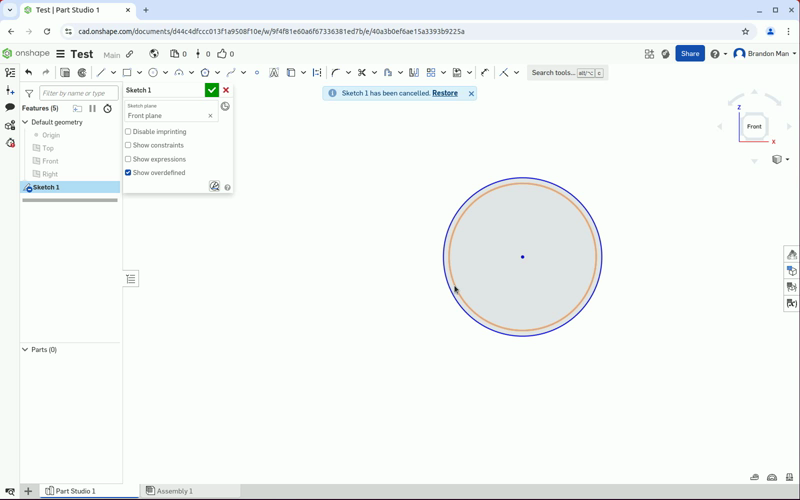
click(454, 285)
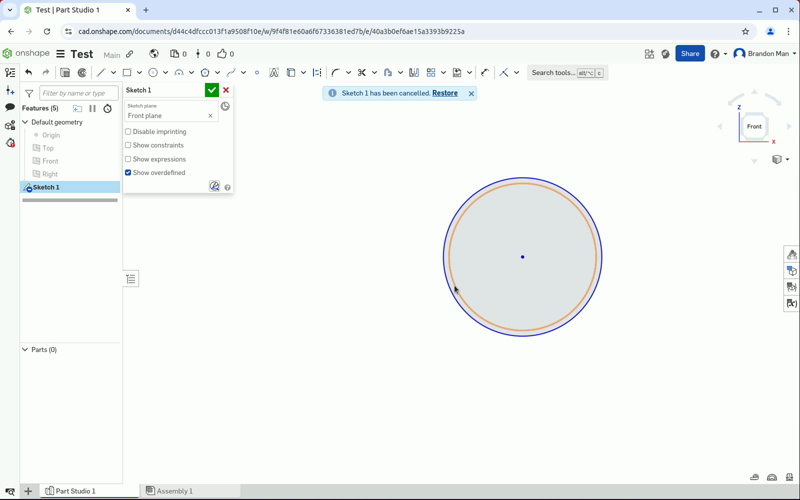
scroll(-6)
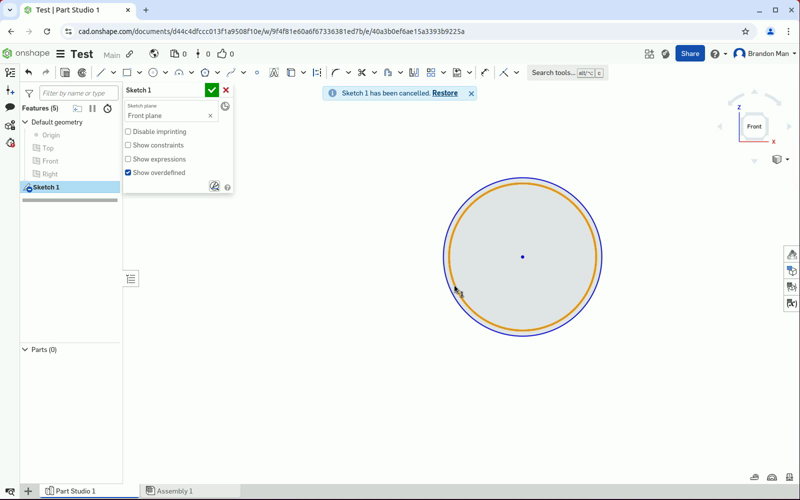
scroll(-6)
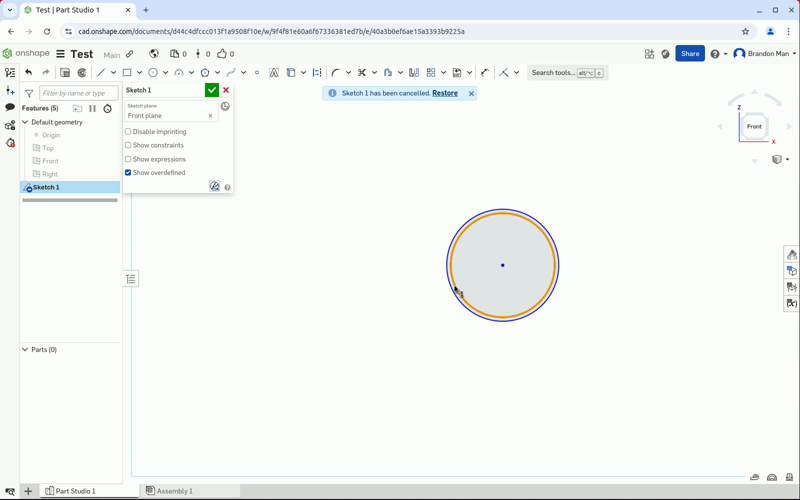
scroll(-6)
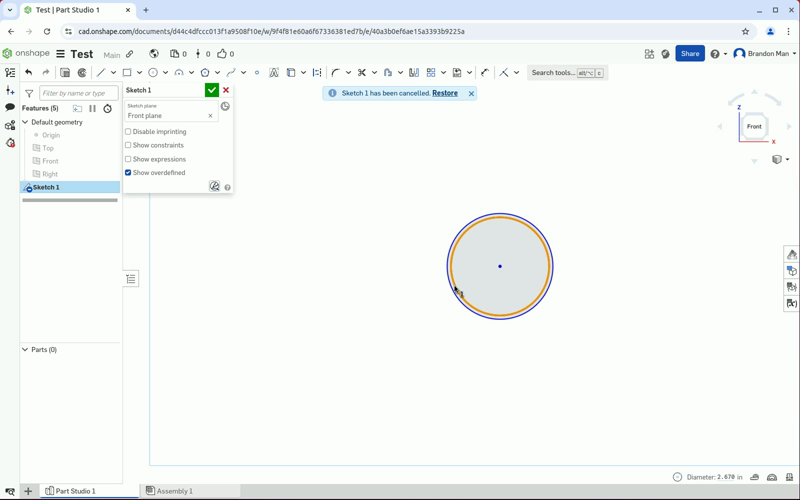
scroll(-6)
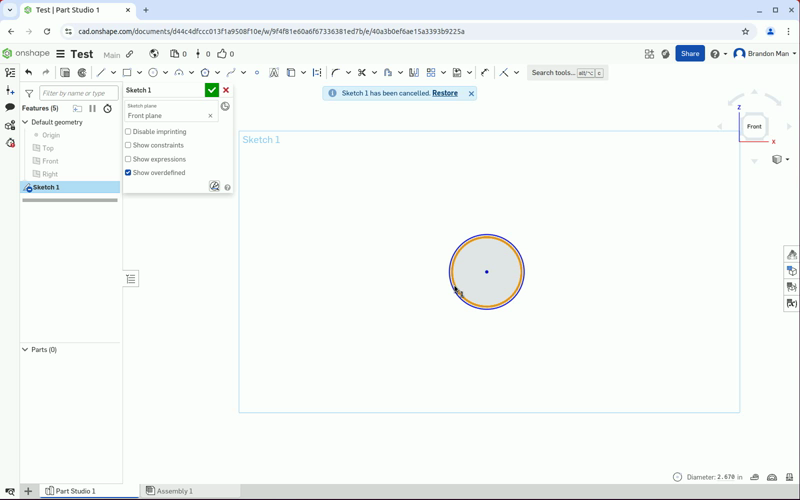
scroll(-6)
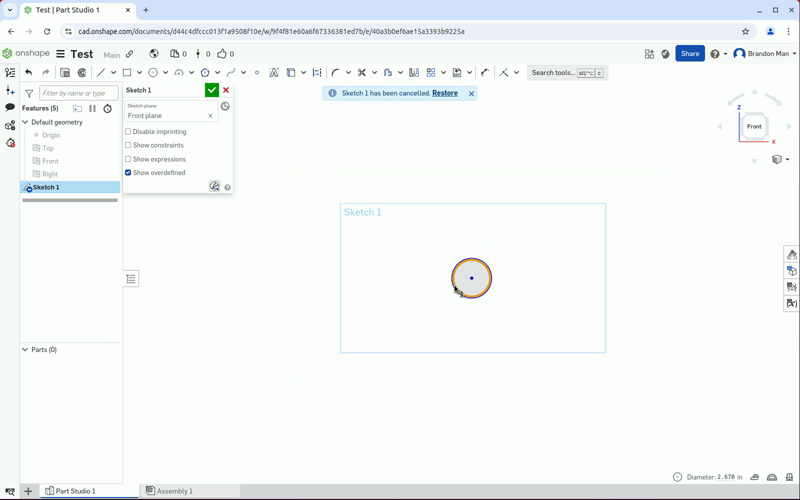
scroll(-6)
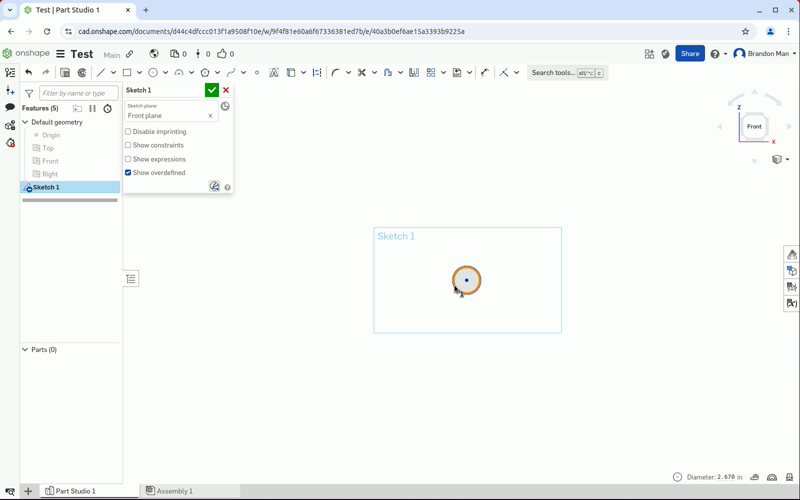
scroll(-6)
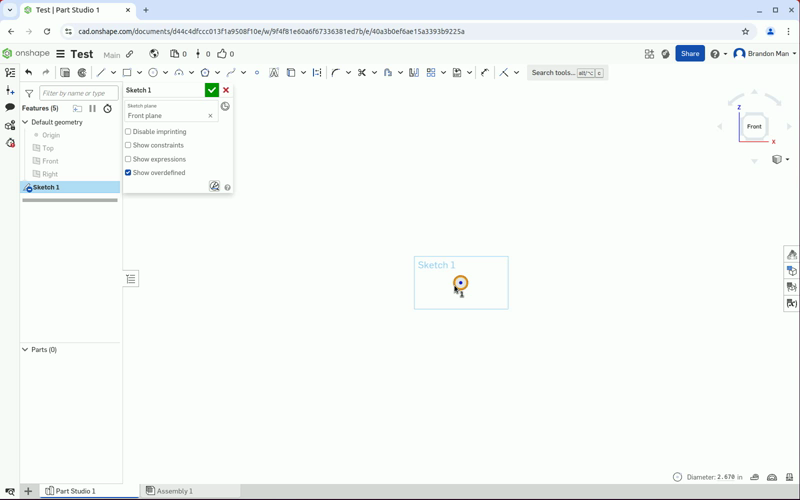
mouse_move(73, 352)
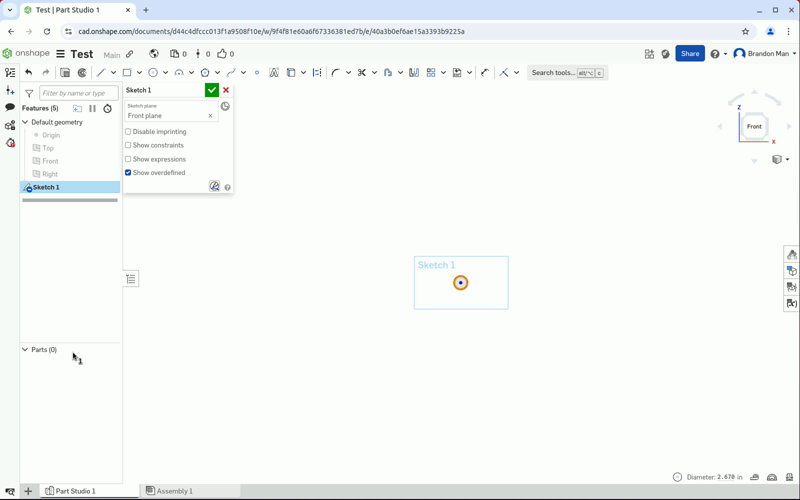
key(shift+y)
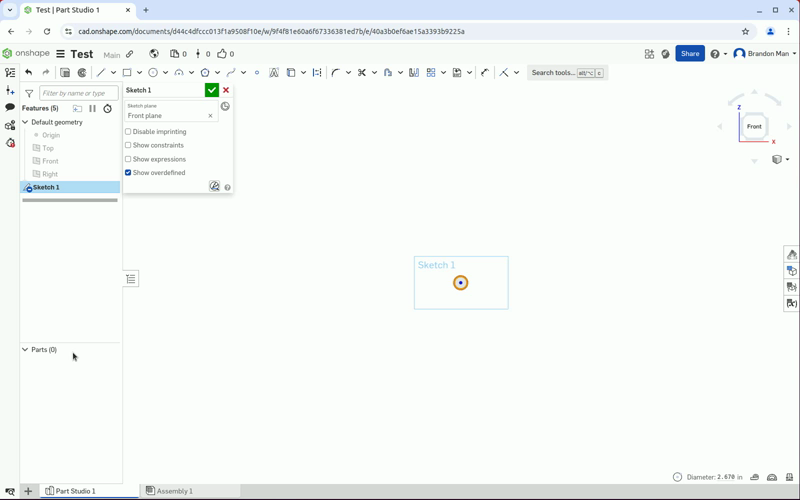
key(shift+e)
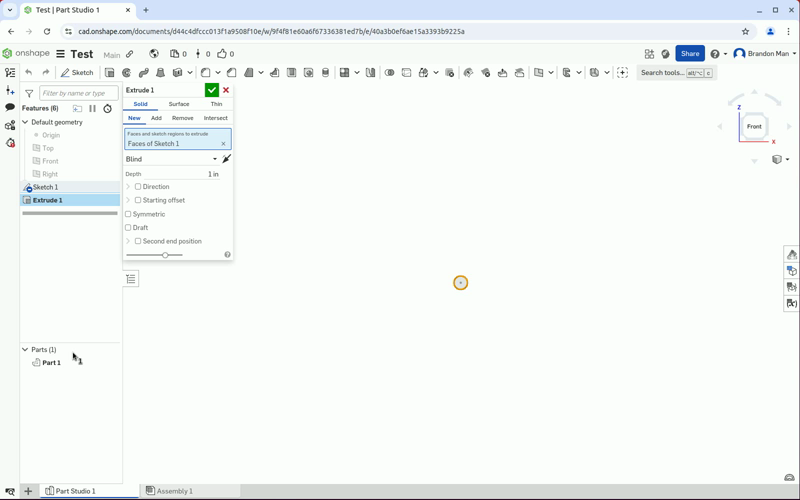
mouse_move(143, 106)
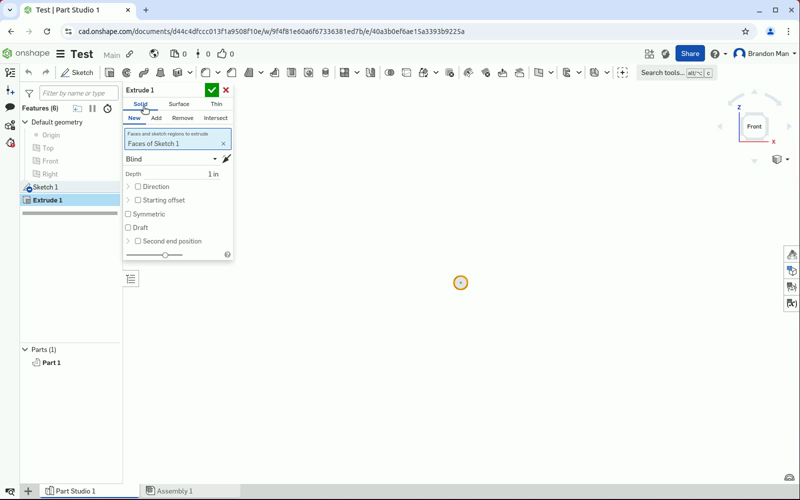
click(143, 106)
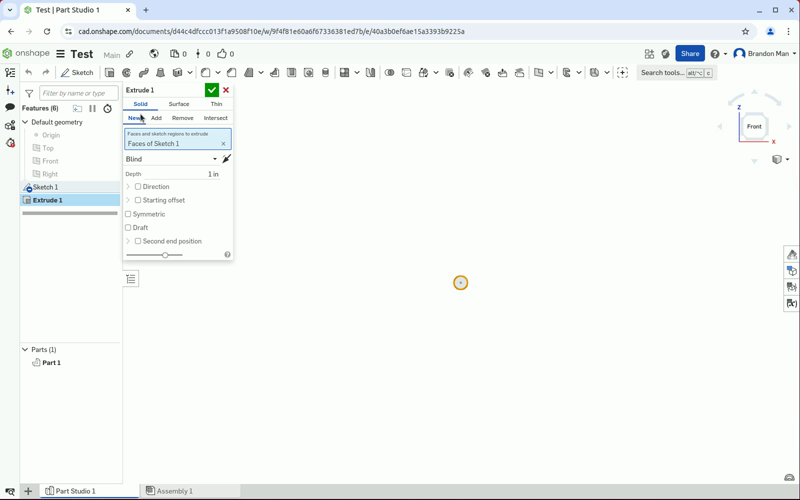
mouse_move(137, 120)
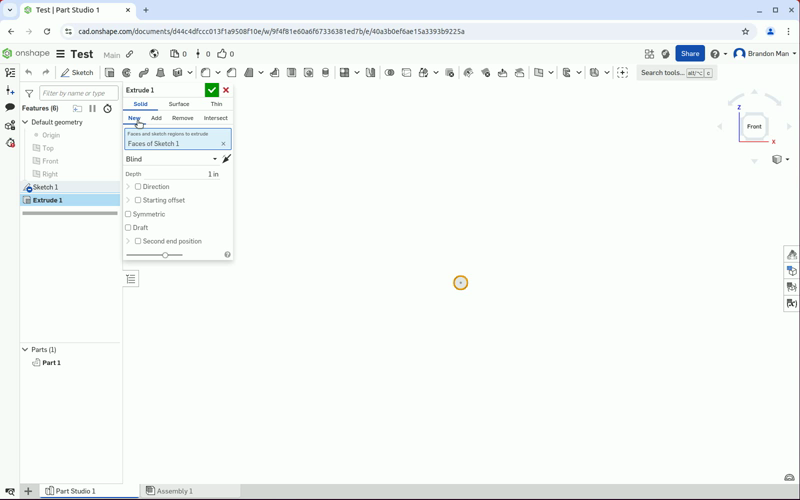
click(137, 120)
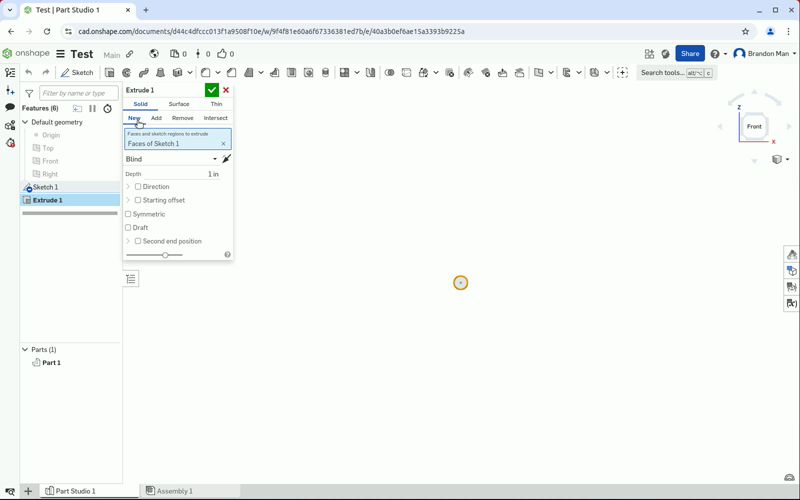
key(tab, 4)
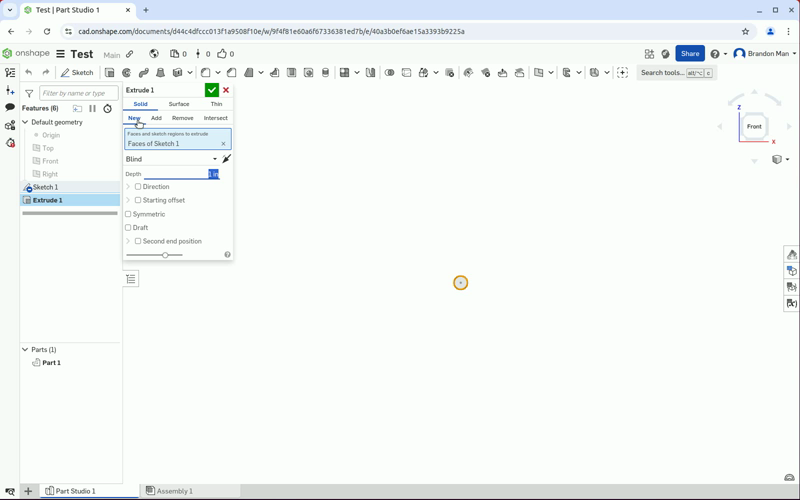
text(8.184)
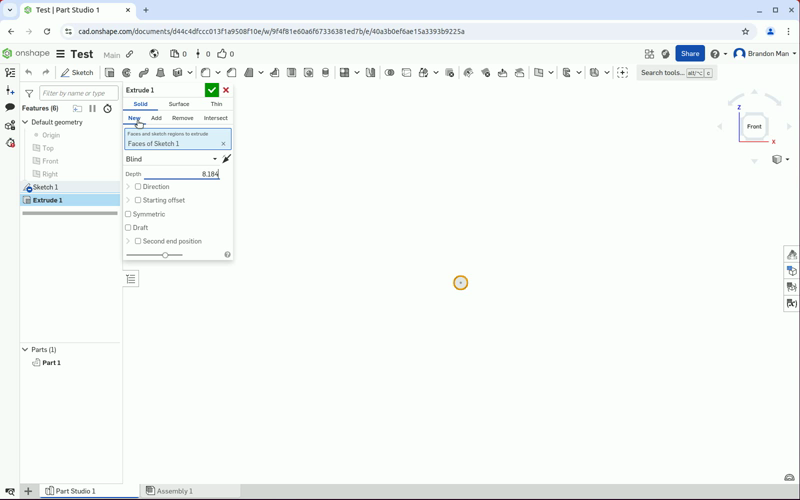
key(tab, 3)
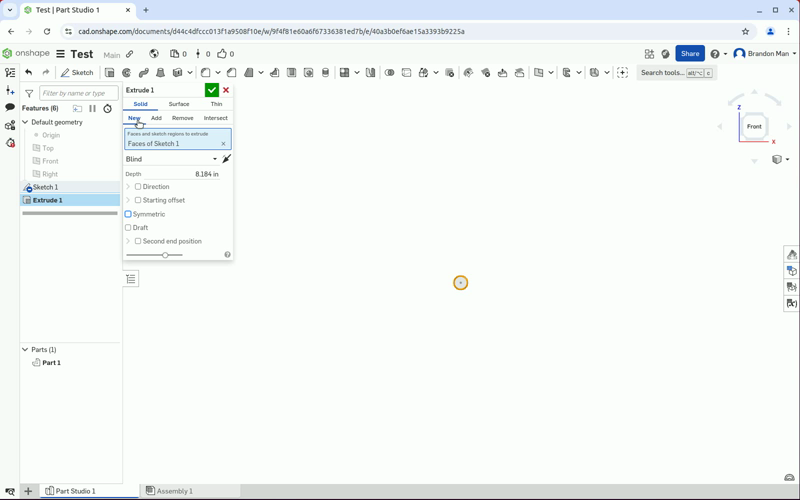
key(space)
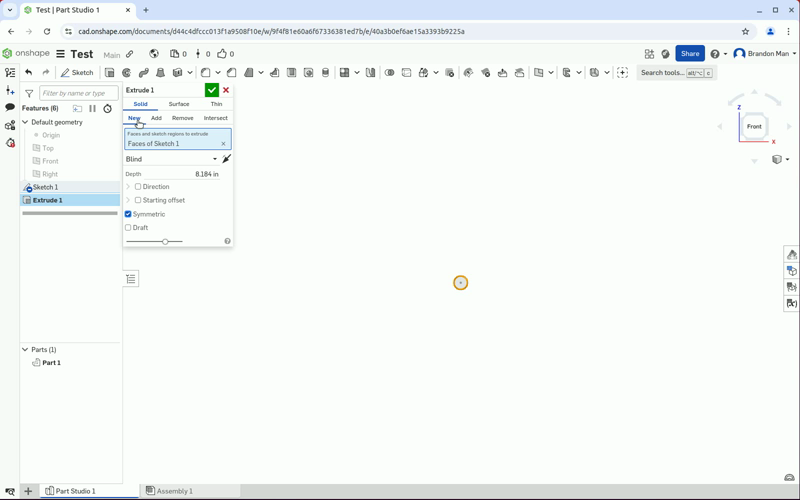
key(enter)
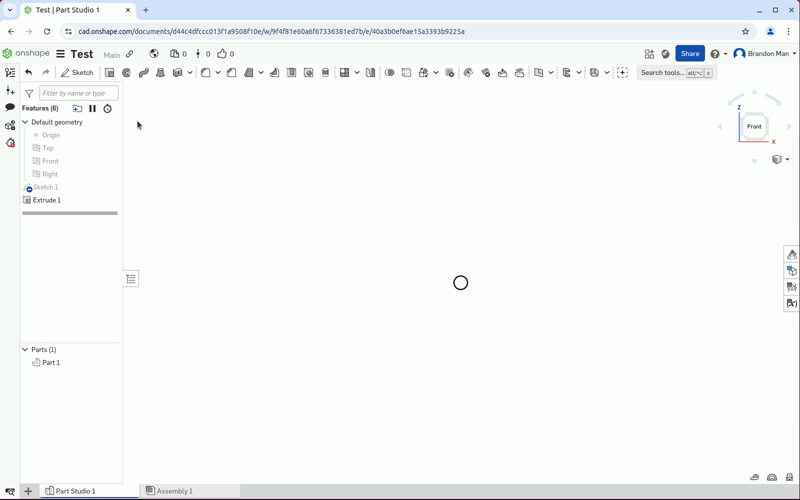
key(shift+h)
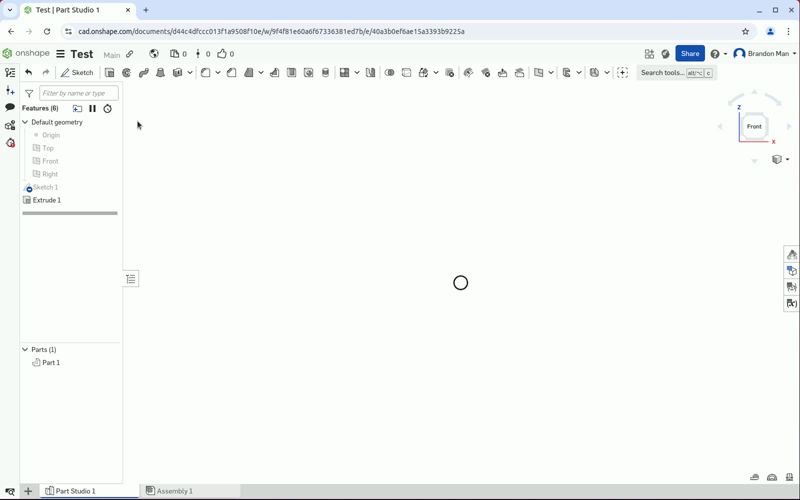
key(shift+h)
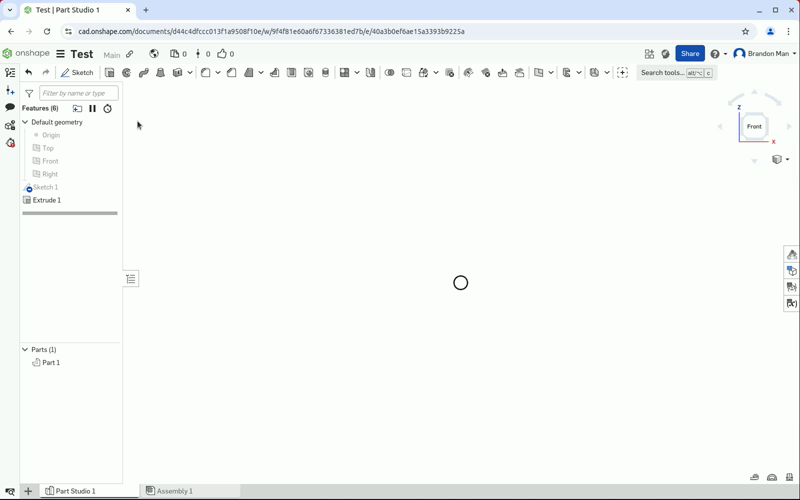
mouse_move(73, 189)
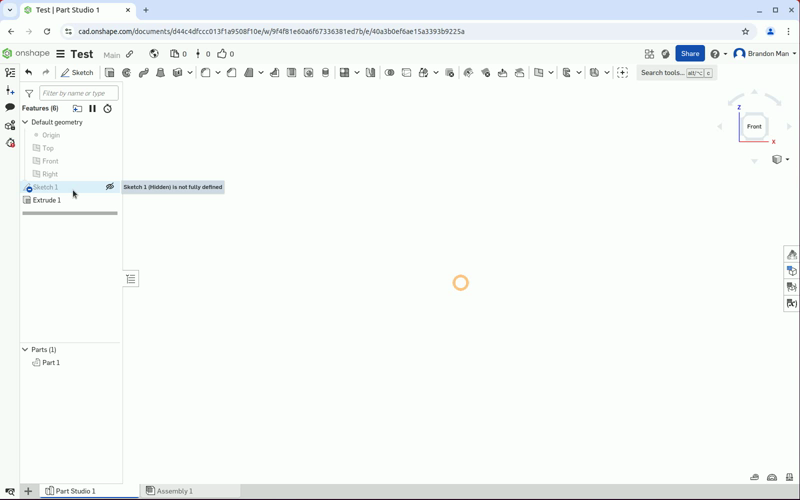
click(73, 189)
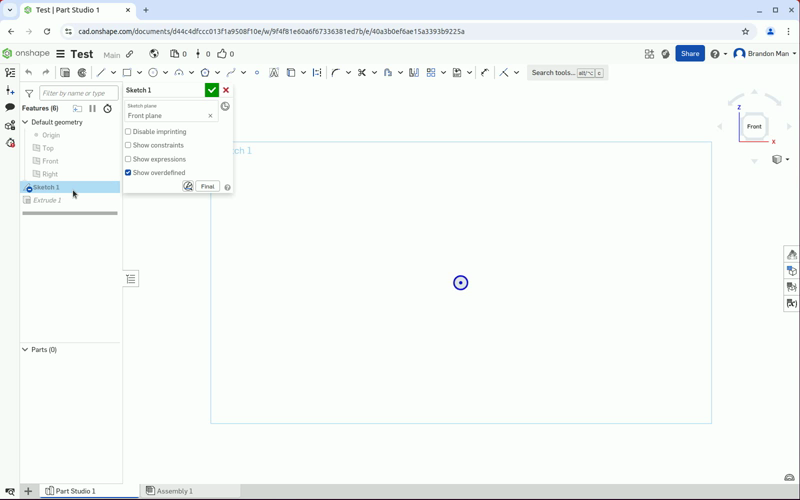
mouse_move(229, 92)
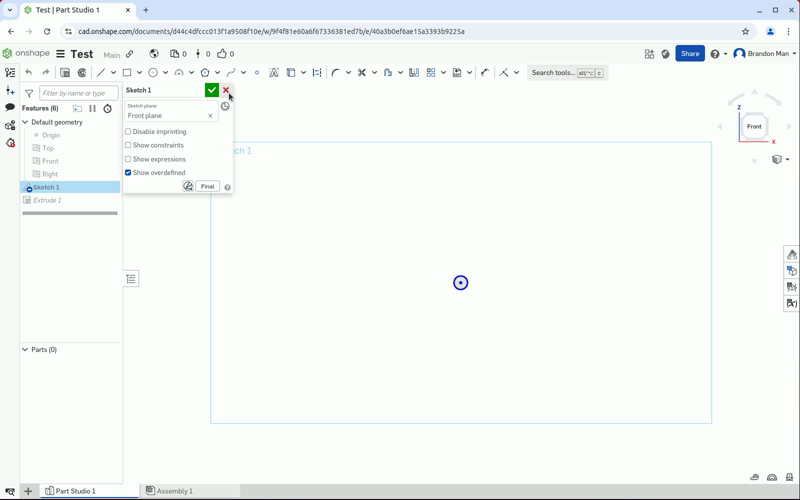
click(229, 92)
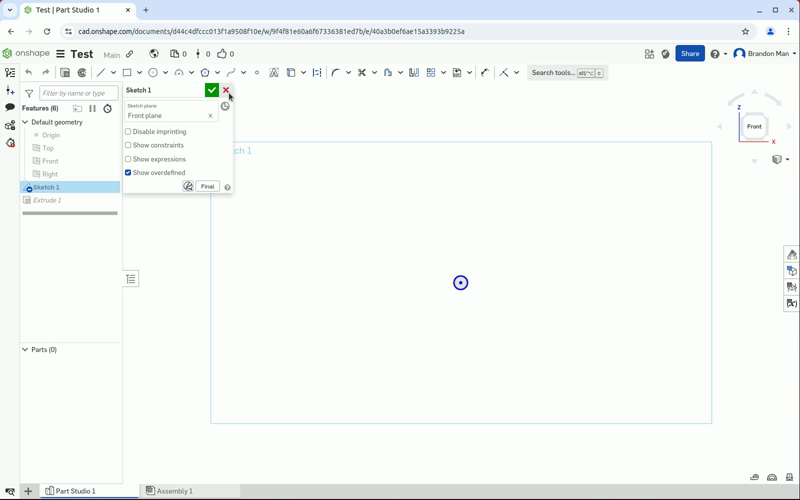
key(shift+s)
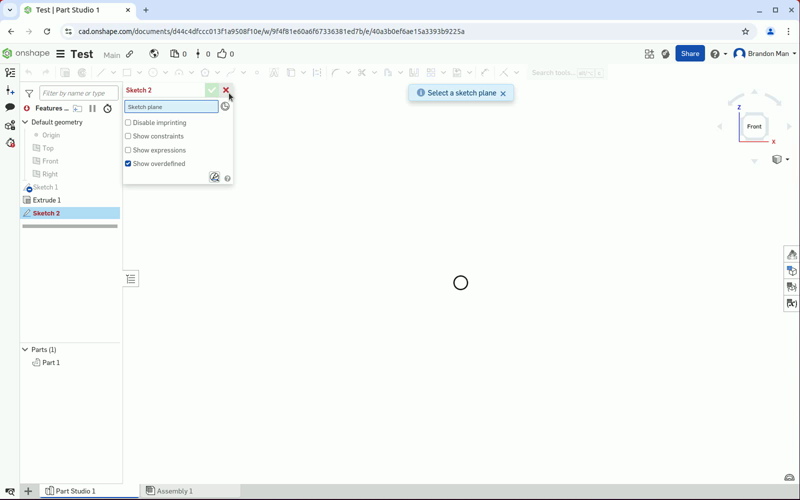
mouse_move(73, 163)
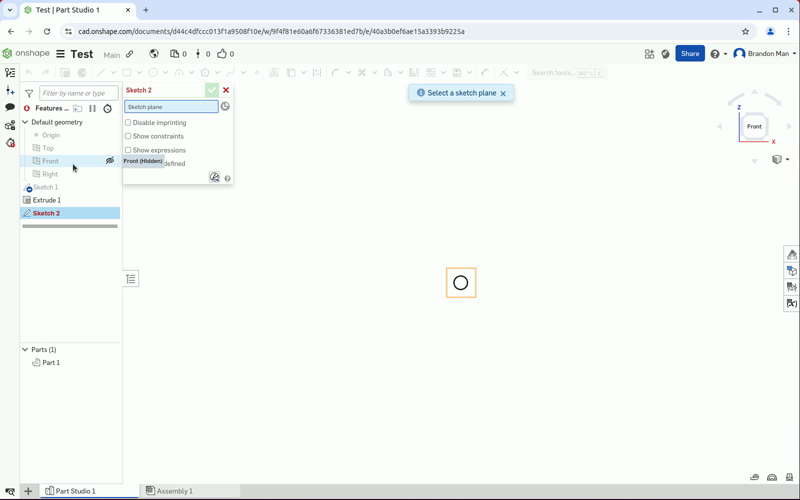
click(73, 163)
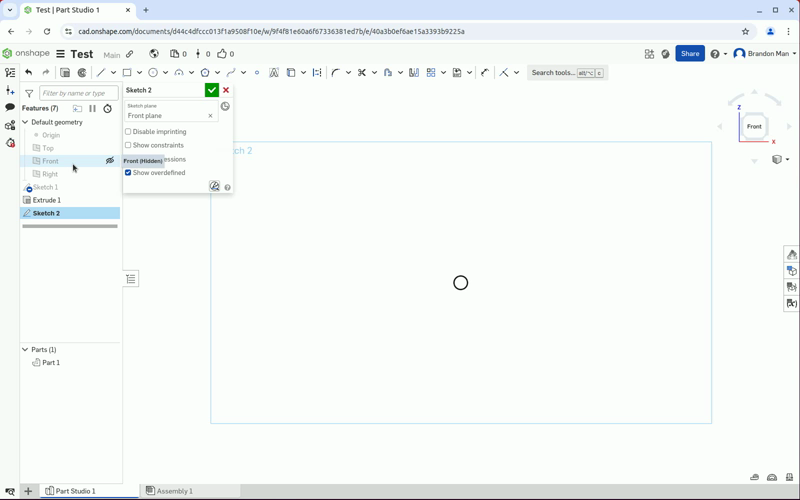
mouse_move(73, 352)
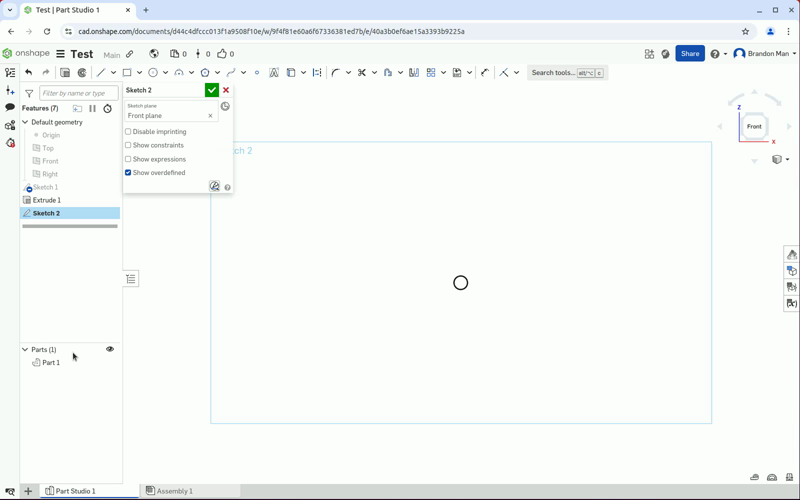
key(y)
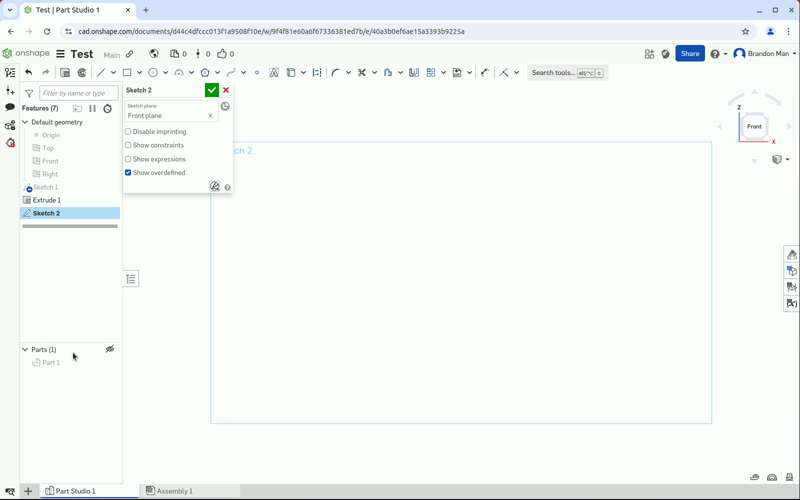
key(c)
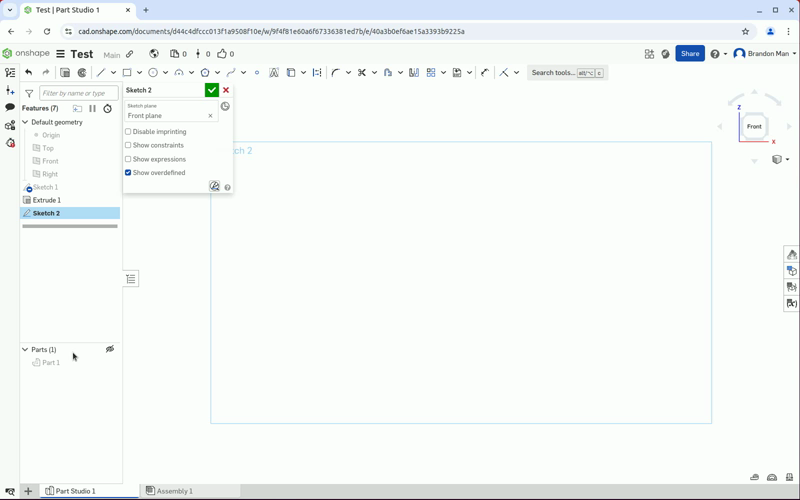
key_down(shift)
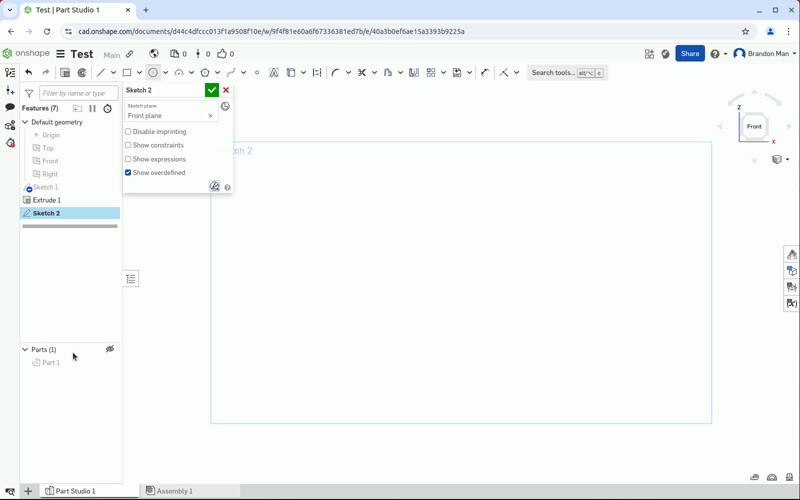
mouse_move(461, 282)
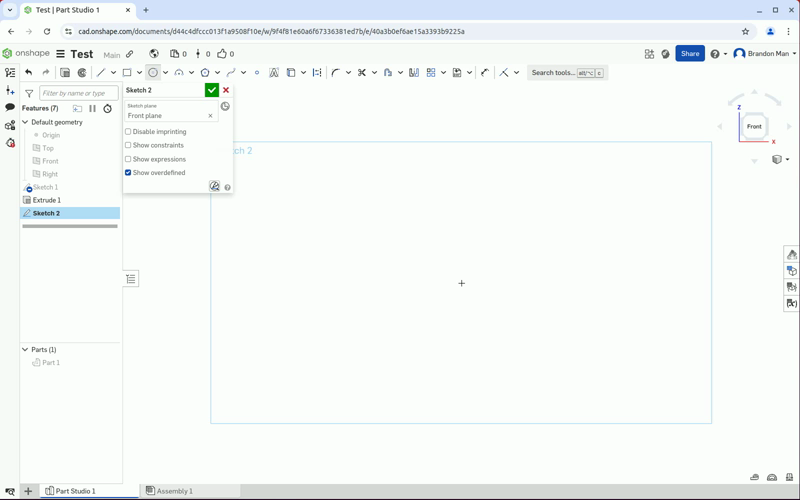
click(461, 282)
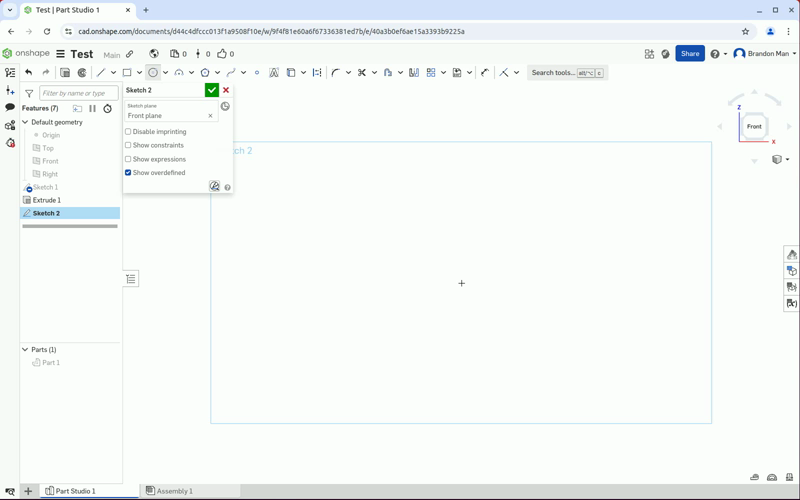
key_up(shift)
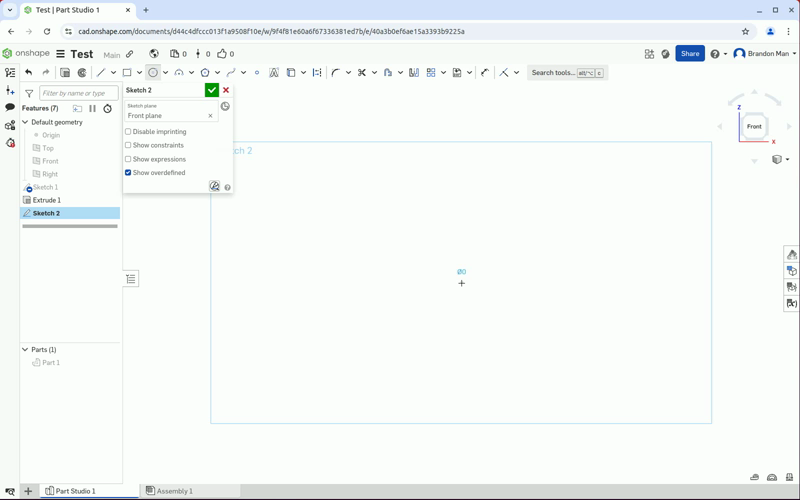
mouse_move(468, 282)
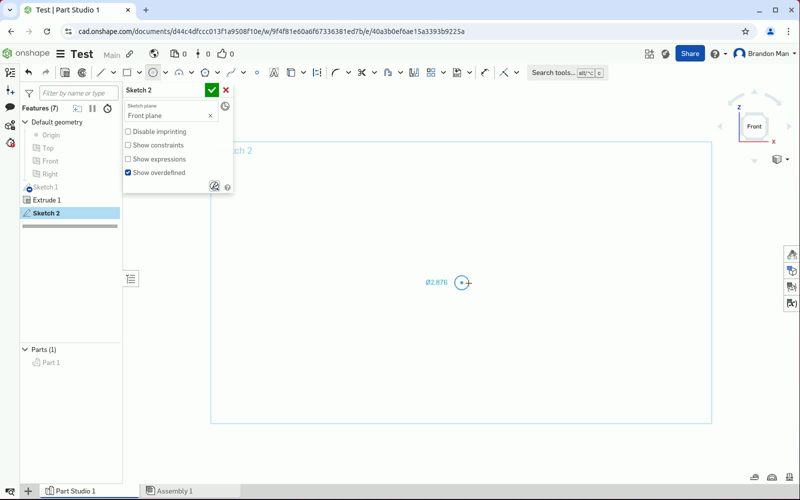
click(468, 282)
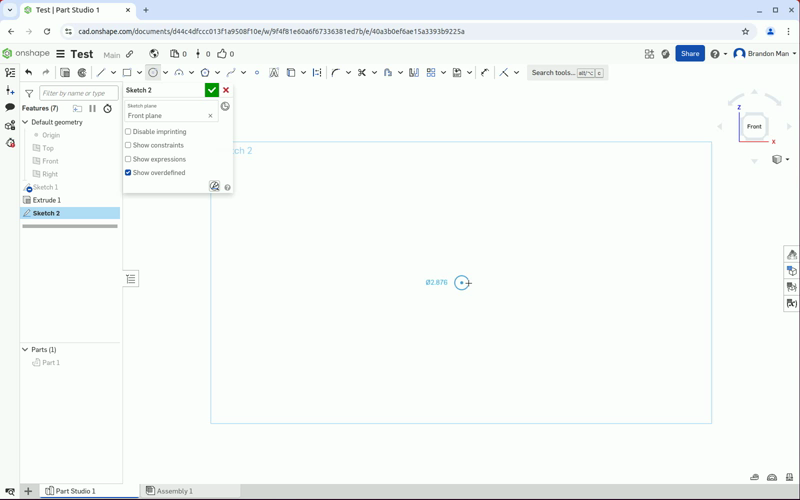
key(esc)
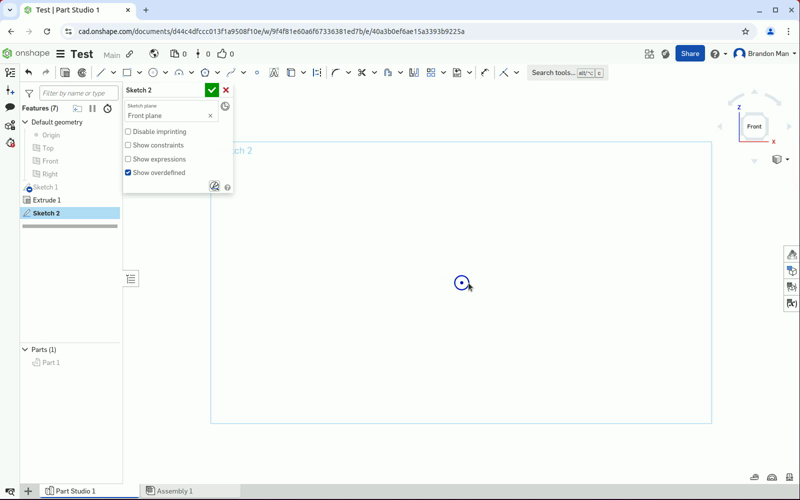
key(c)
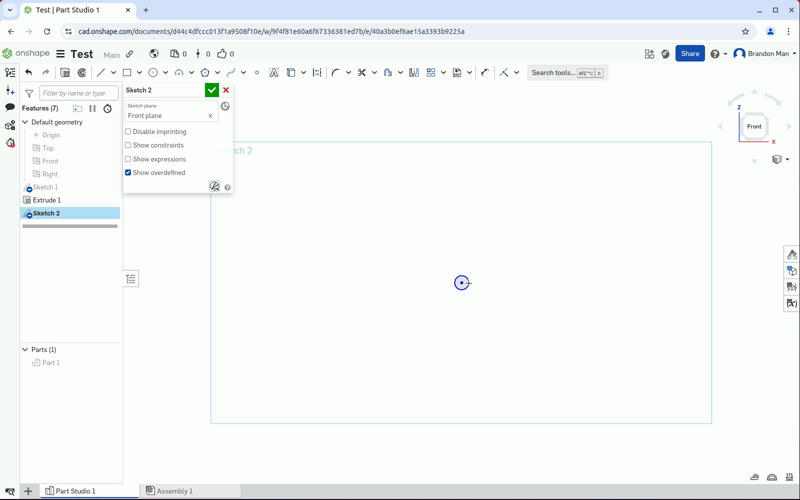
key_down(shift)
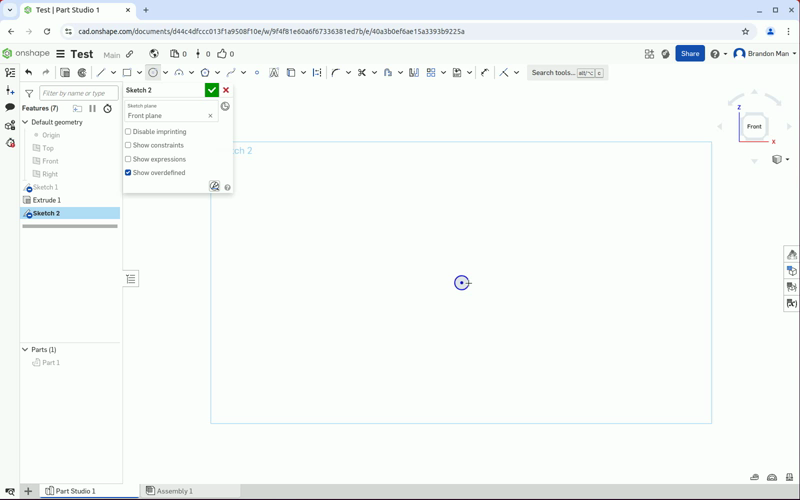
mouse_move(461, 282)
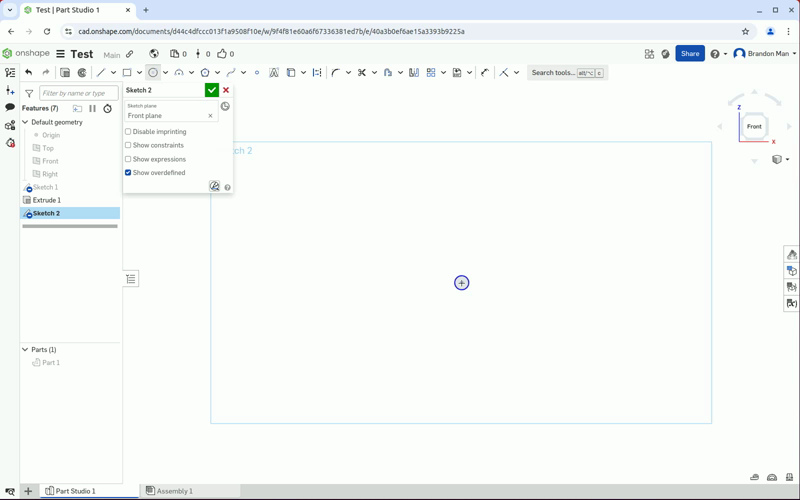
click(461, 282)
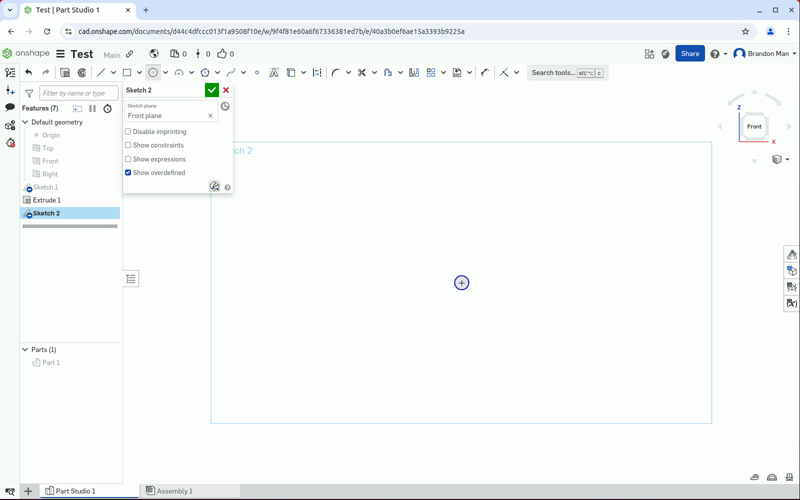
key_up(shift)
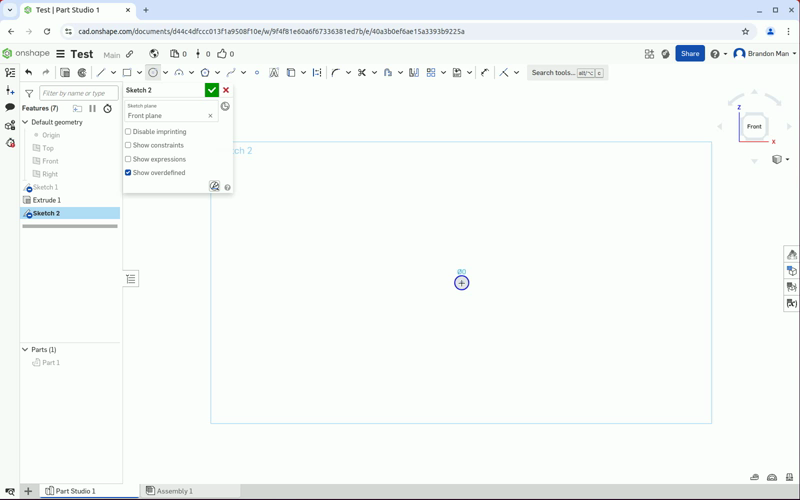
mouse_move(464, 282)
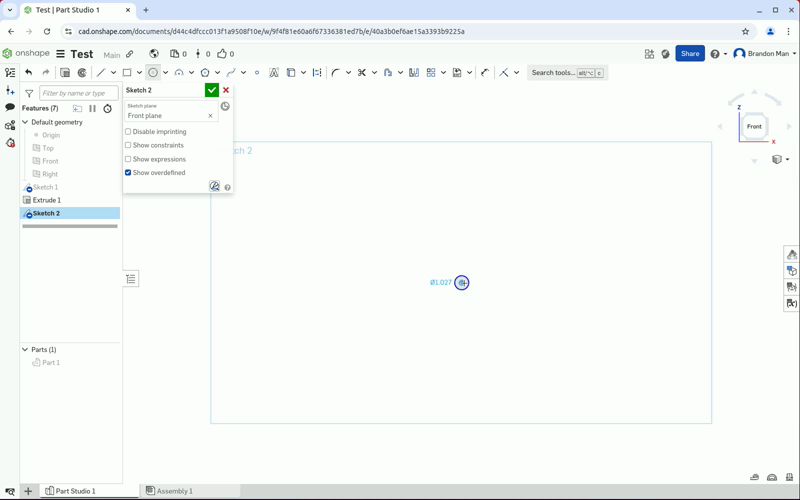
scroll(6)
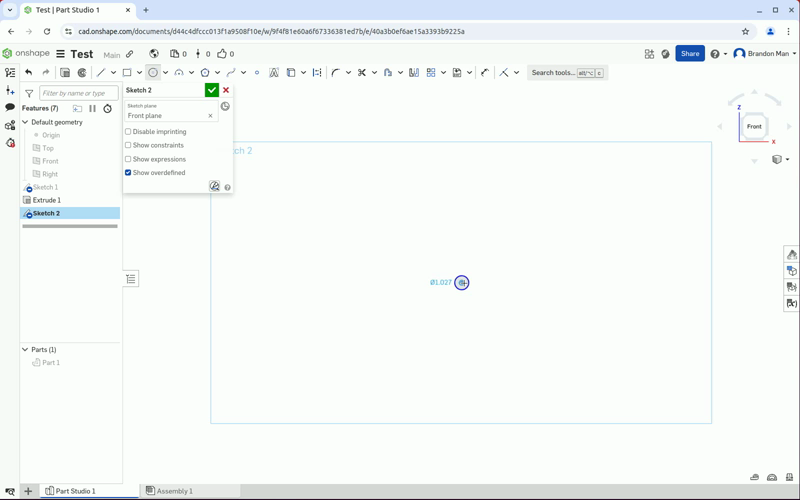
scroll(6)
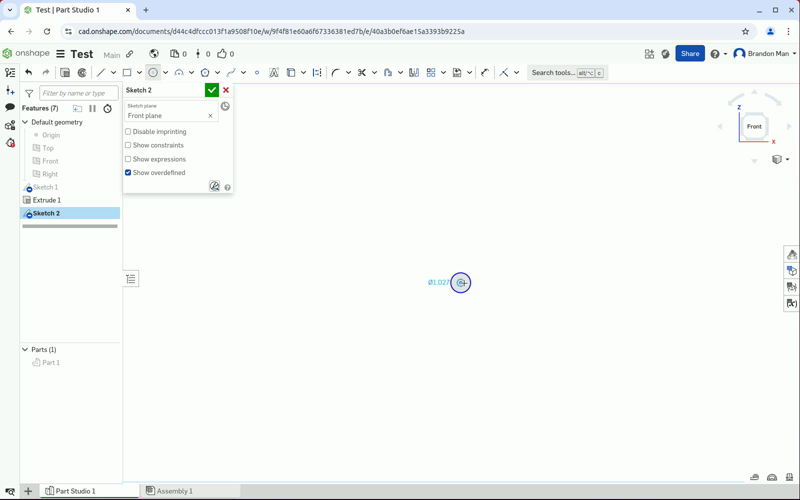
scroll(6)
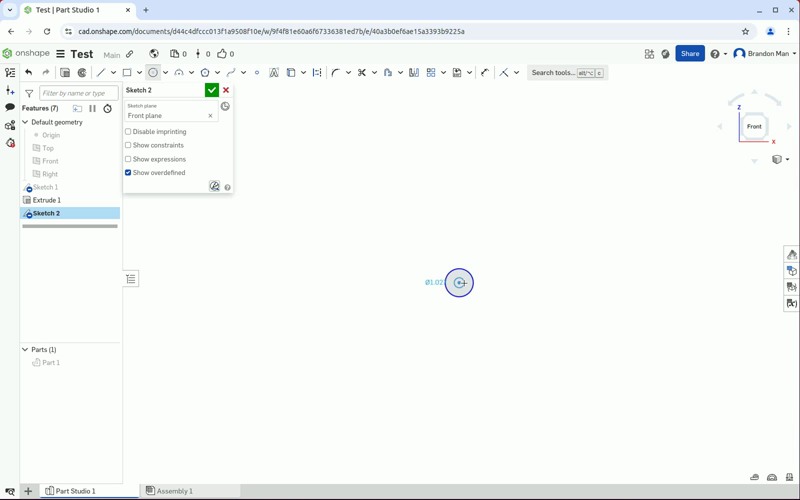
scroll(6)
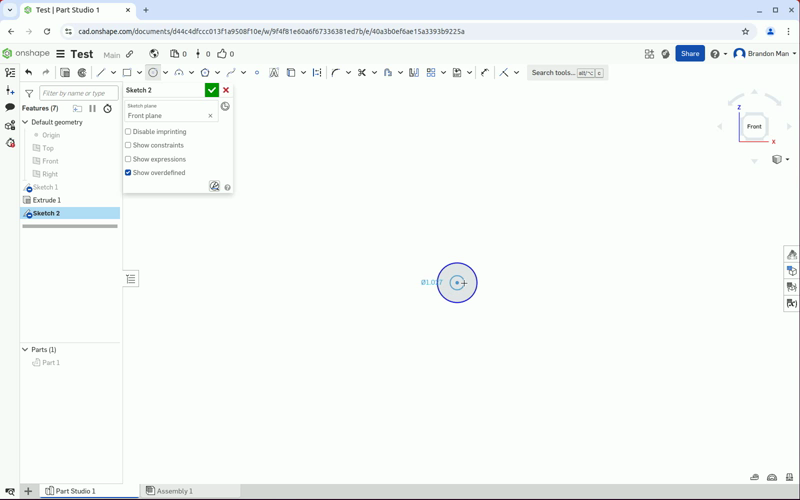
scroll(6)
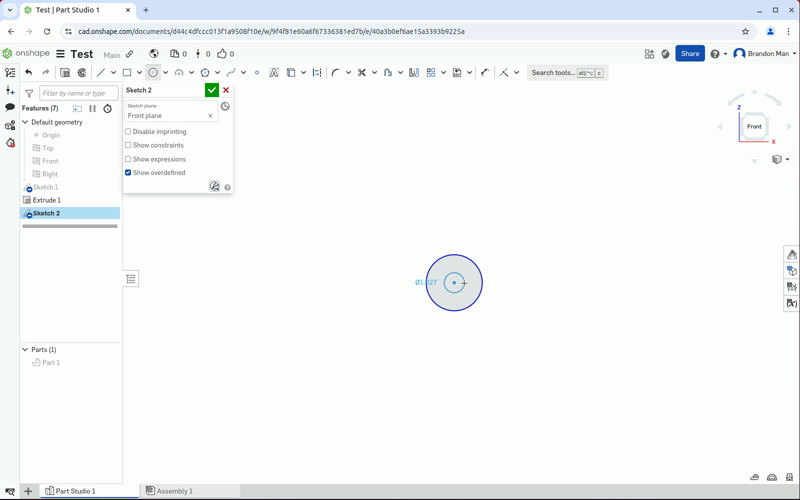
scroll(6)
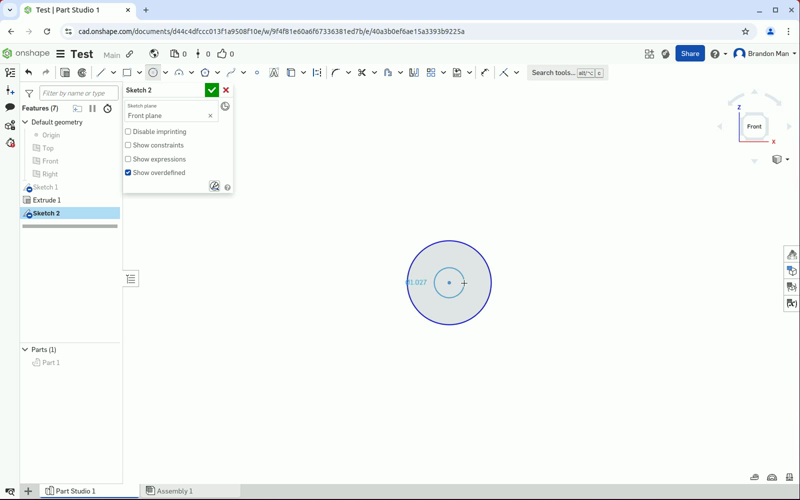
scroll(6)
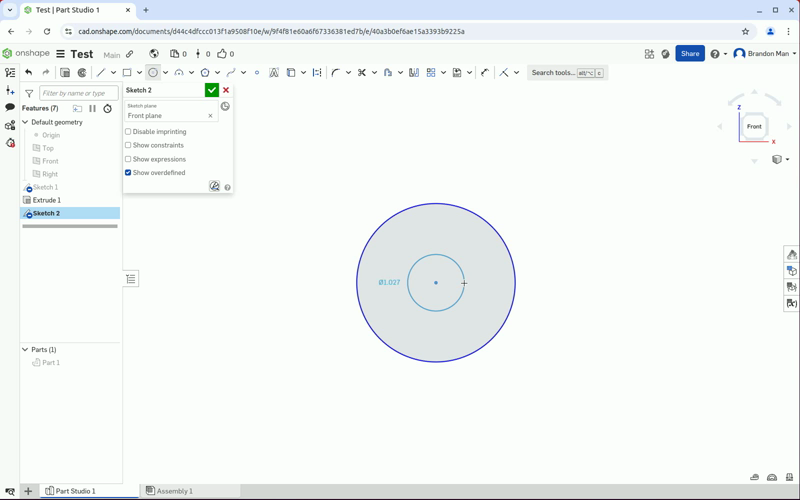
click(464, 282)
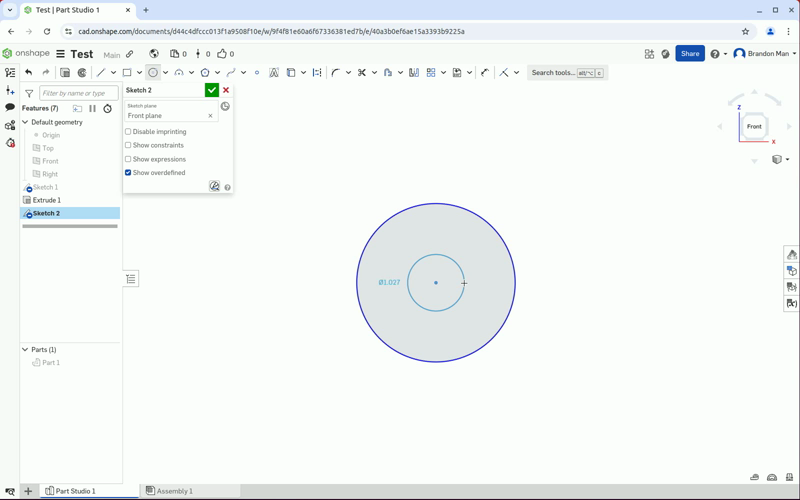
scroll(-6)
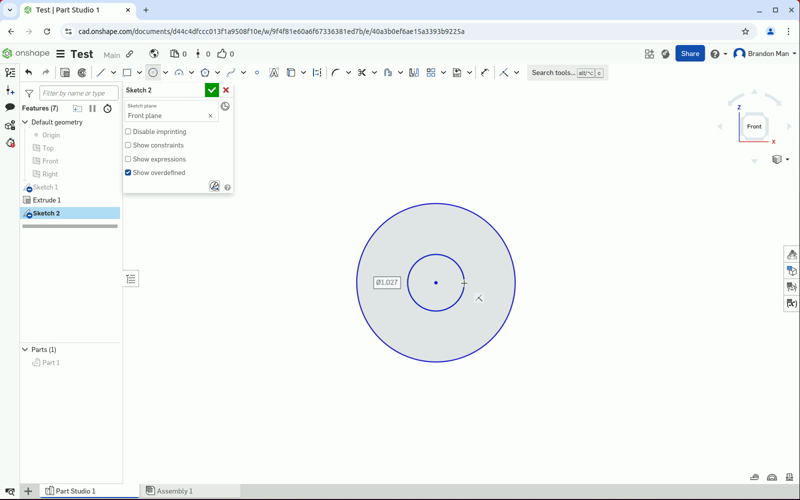
scroll(-6)
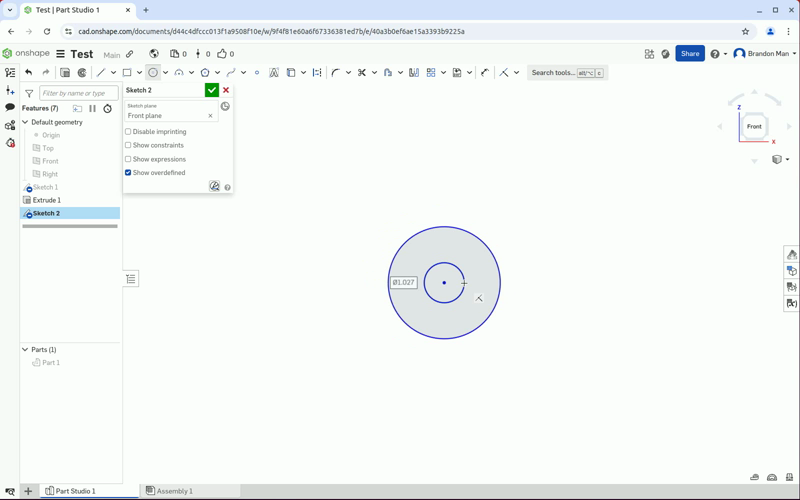
scroll(-6)
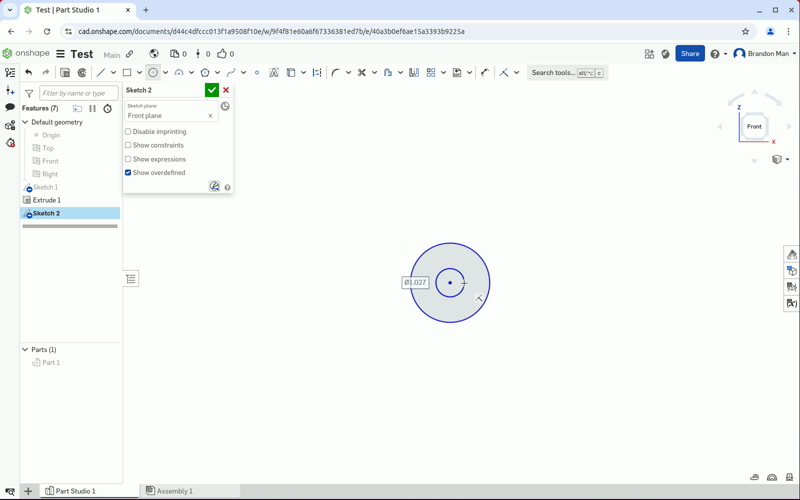
scroll(-6)
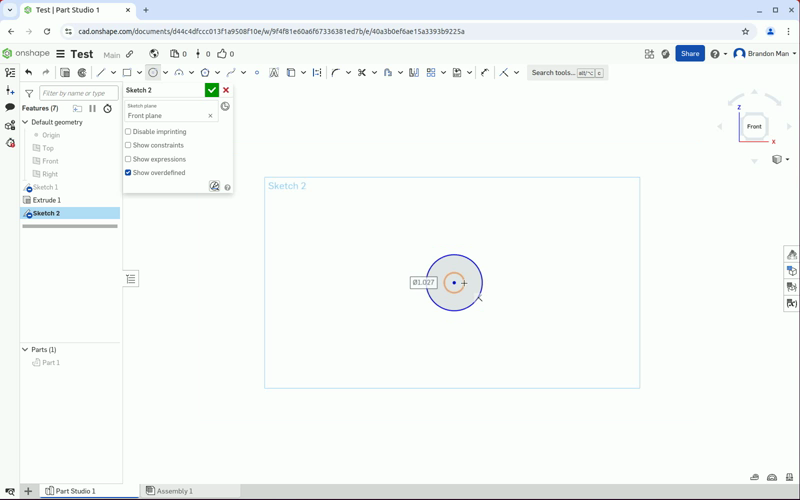
scroll(-6)
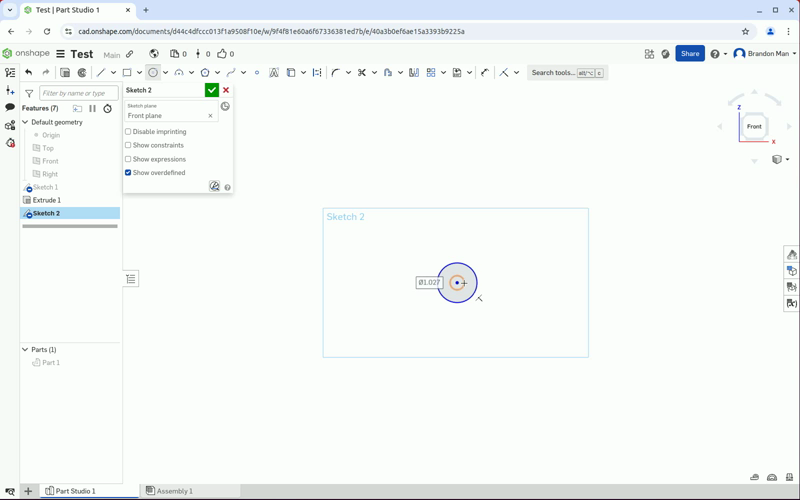
scroll(-6)
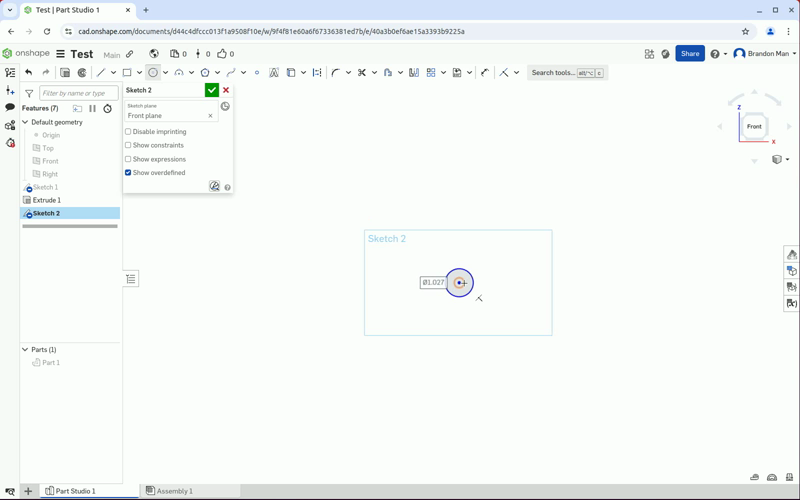
scroll(-6)
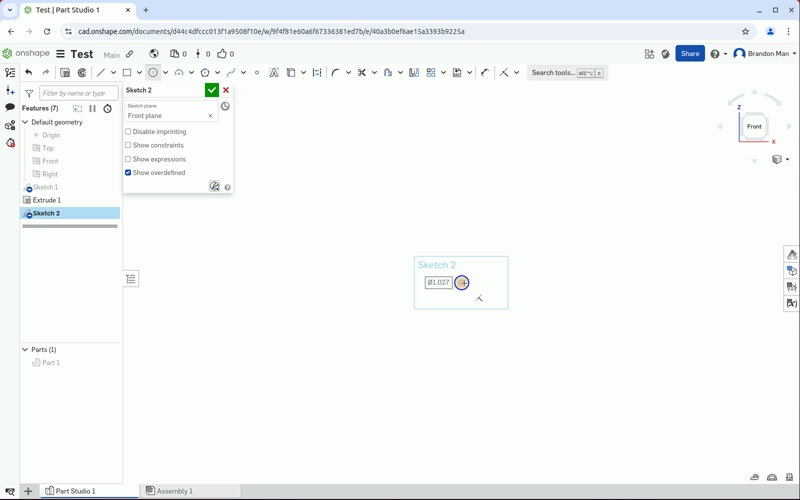
key(esc)
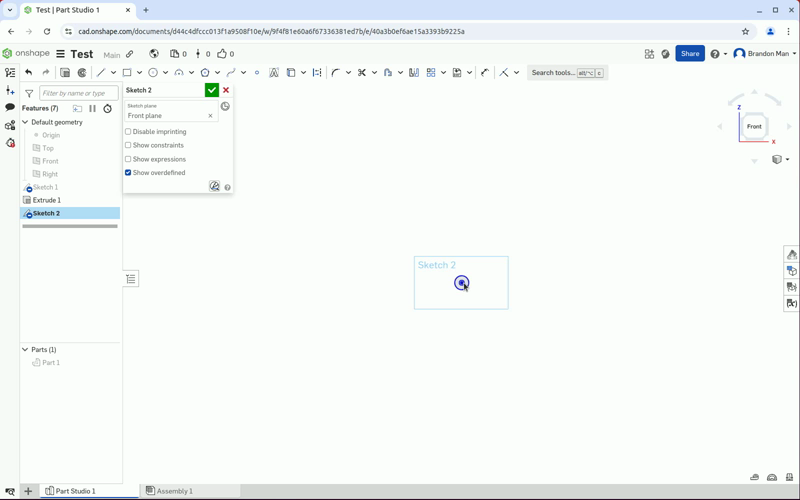
mouse_move(457, 285)
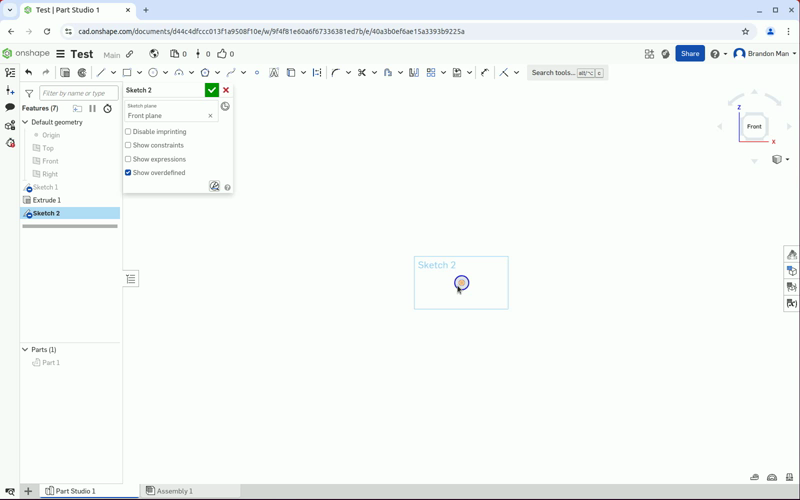
scroll(6)
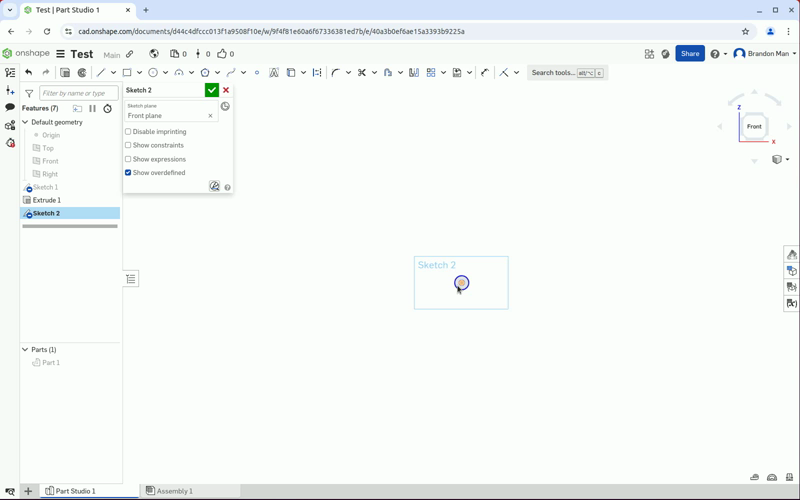
scroll(6)
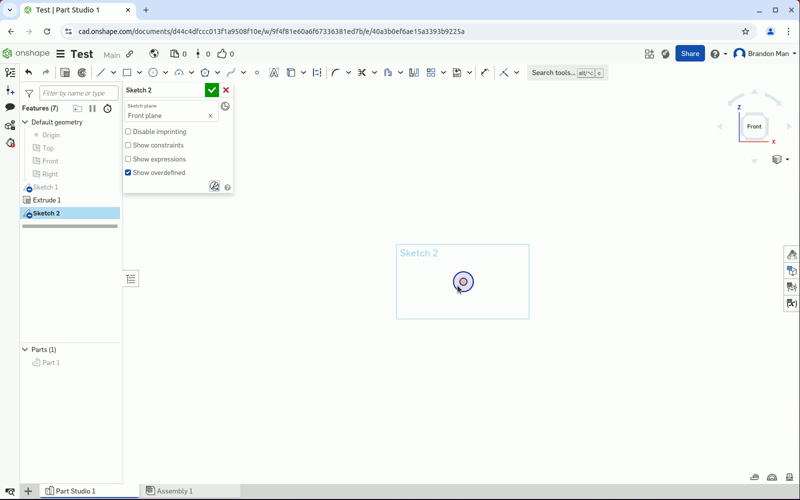
scroll(6)
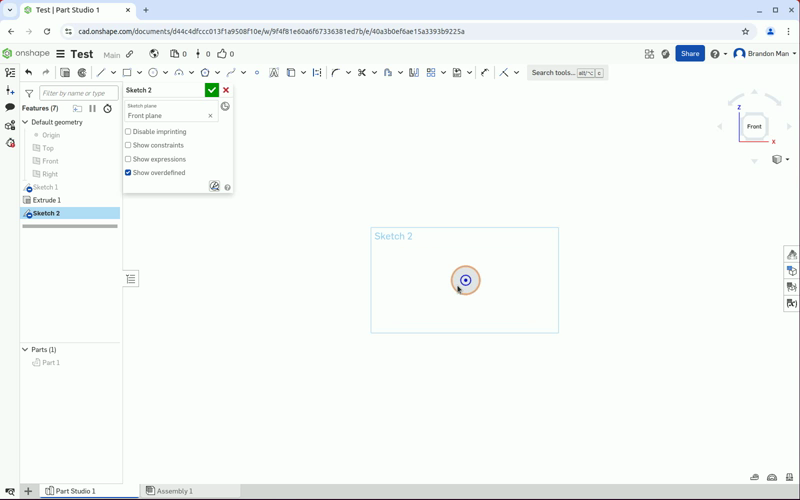
scroll(6)
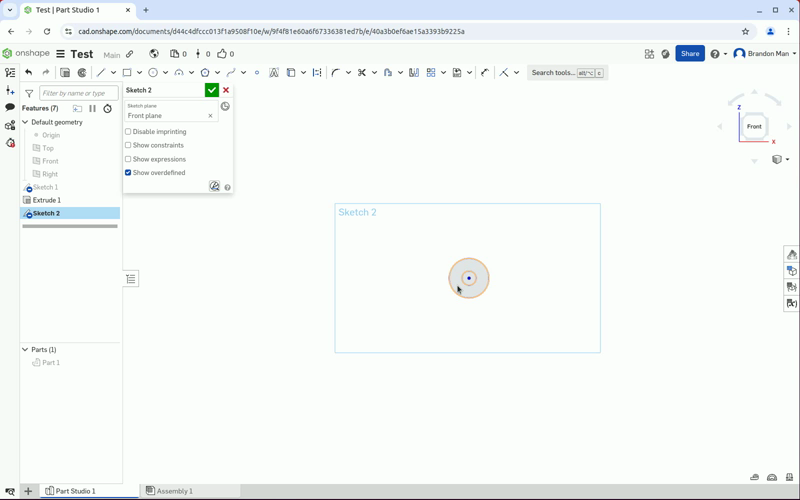
scroll(6)
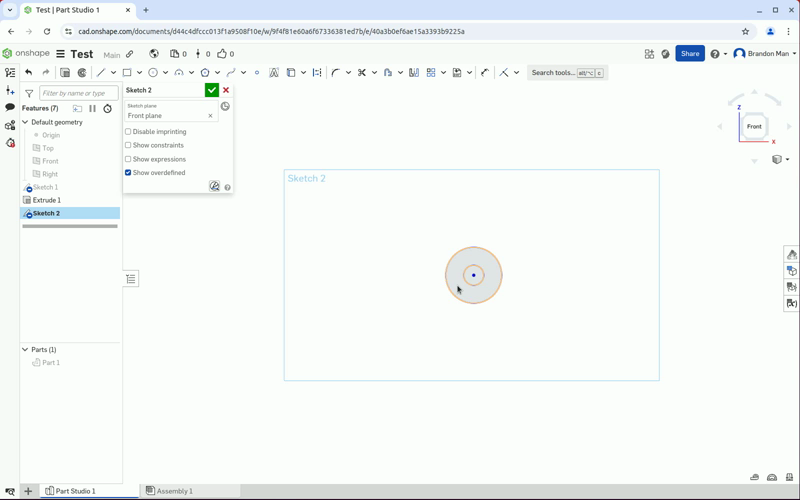
scroll(6)
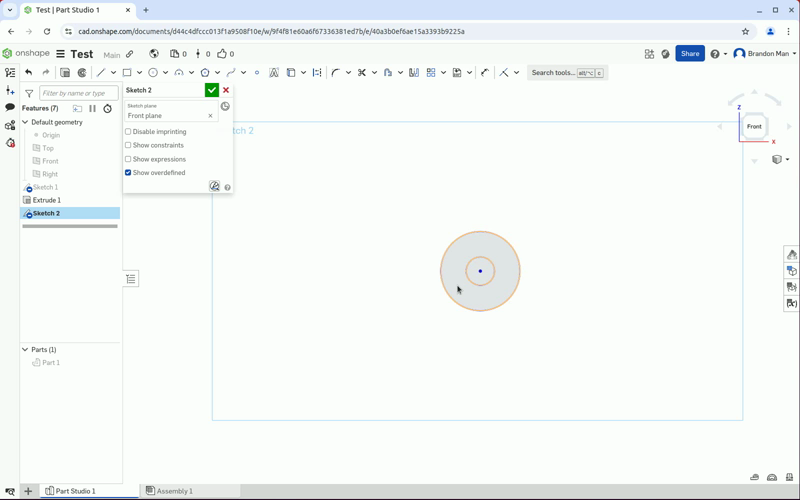
scroll(6)
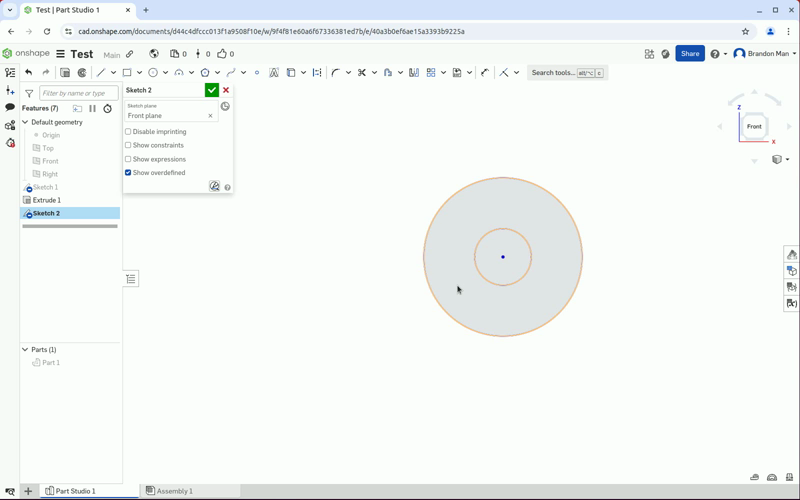
click(457, 285)
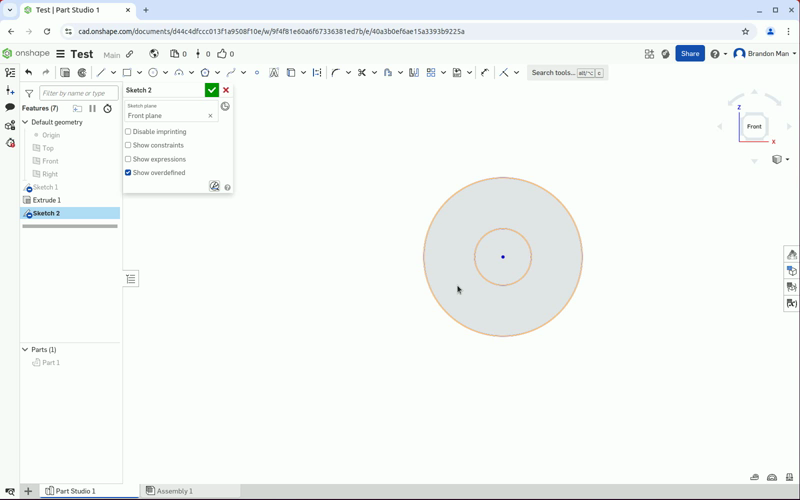
scroll(-6)
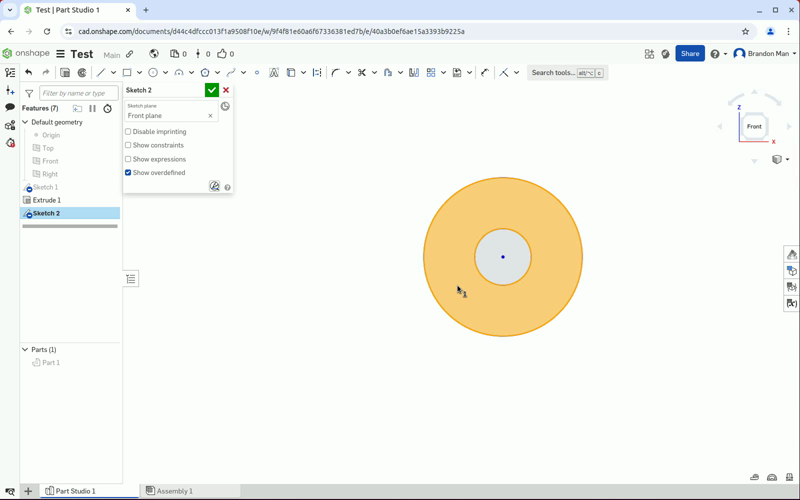
scroll(-6)
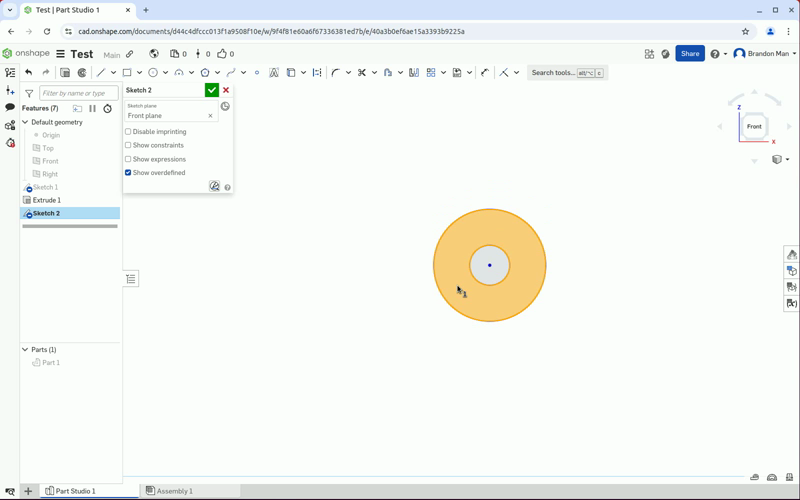
scroll(-6)
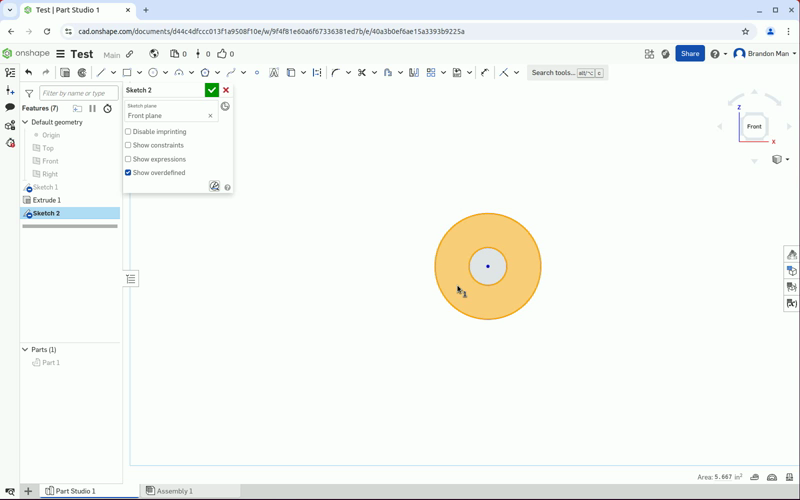
scroll(-6)
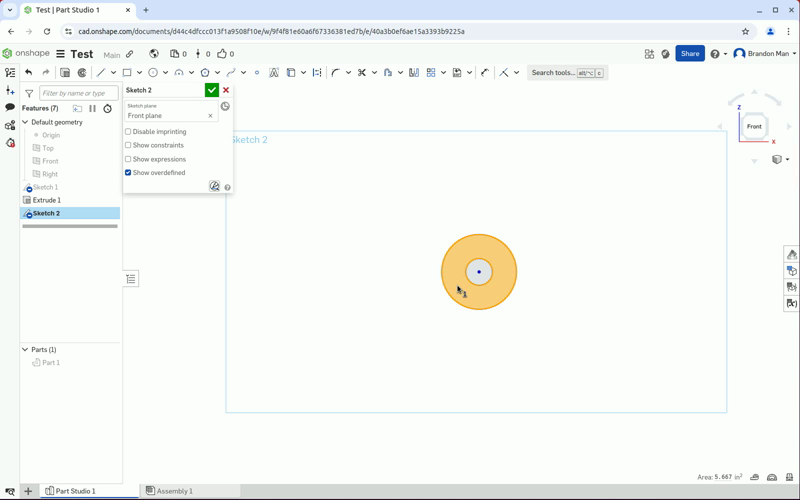
scroll(-6)
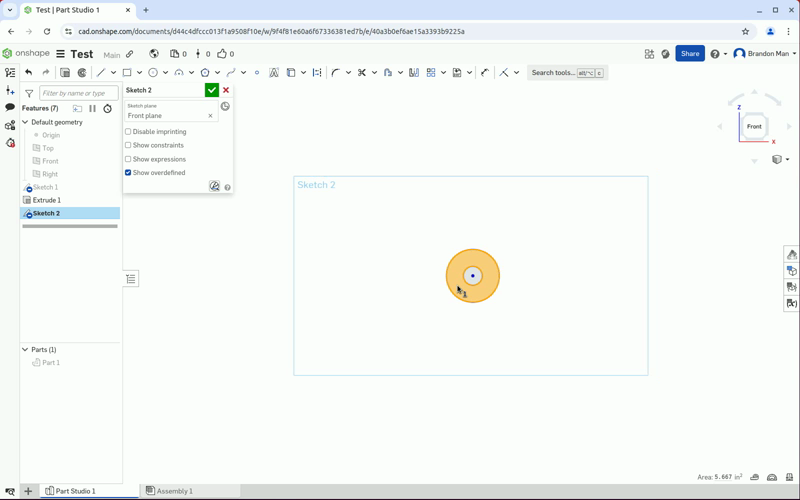
scroll(-6)
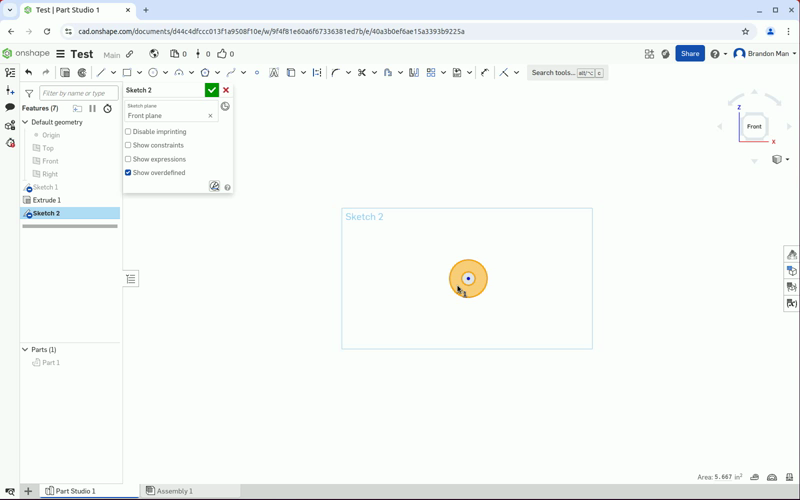
scroll(-6)
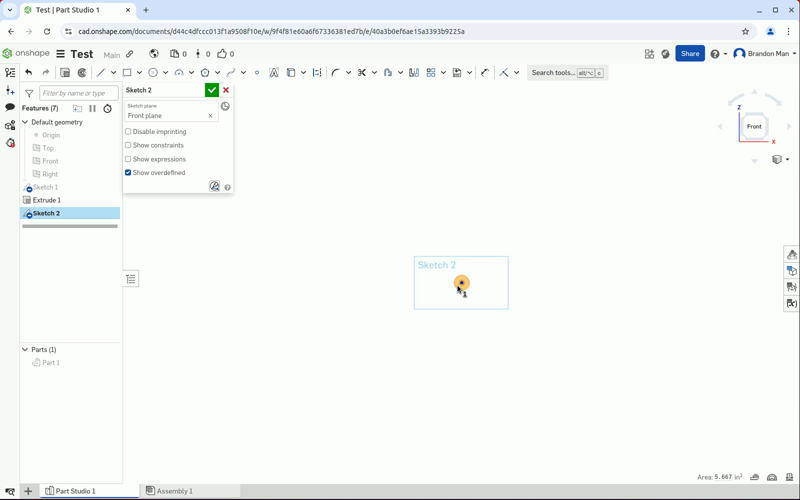
mouse_move(73, 352)
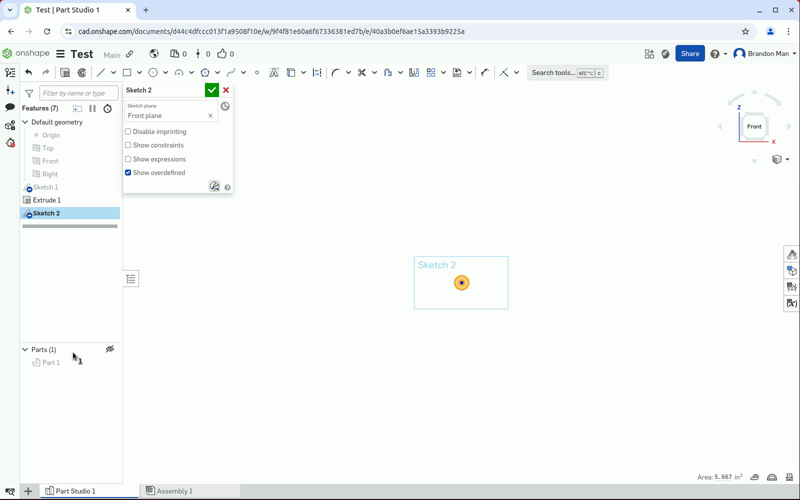
key(shift+y)
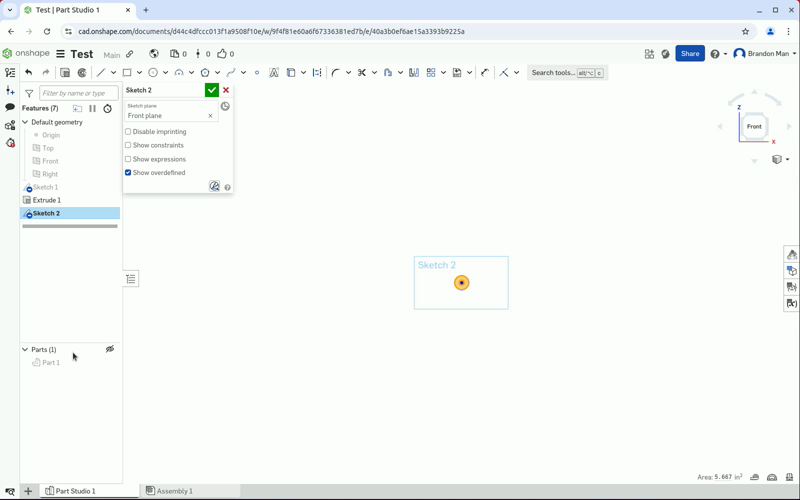
key(shift+e)
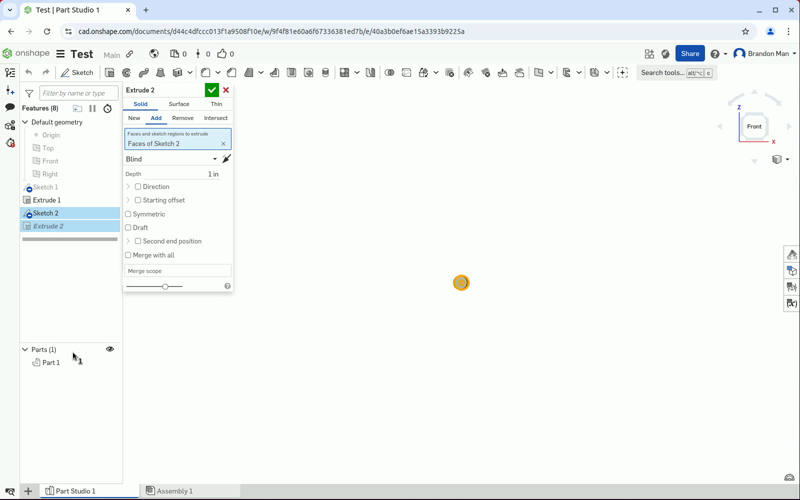
mouse_move(143, 106)
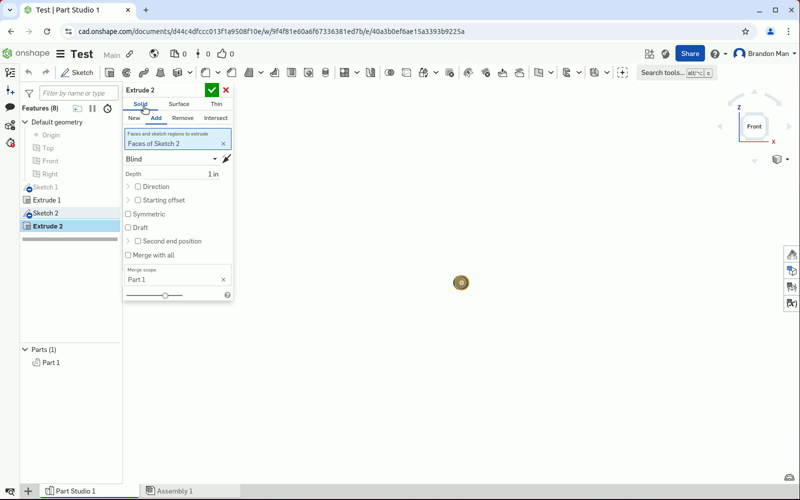
click(143, 106)
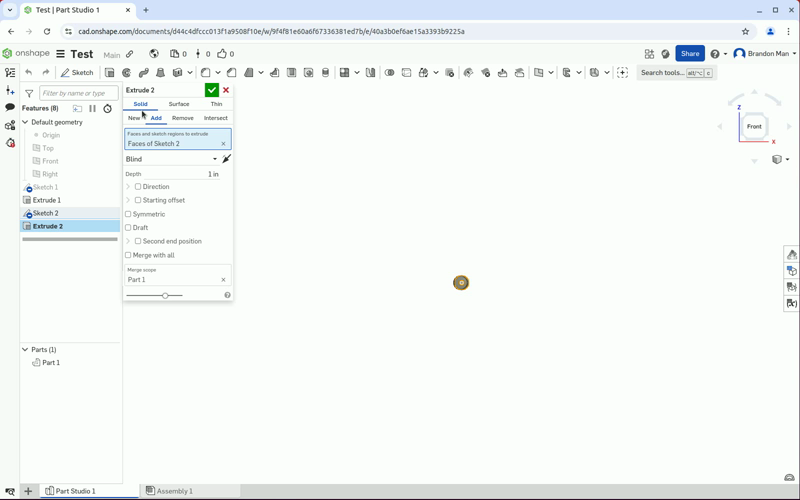
mouse_move(137, 120)
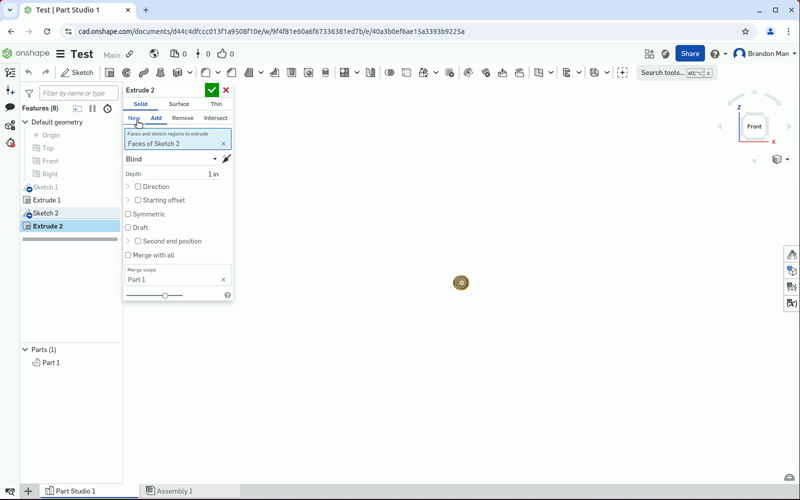
click(137, 120)
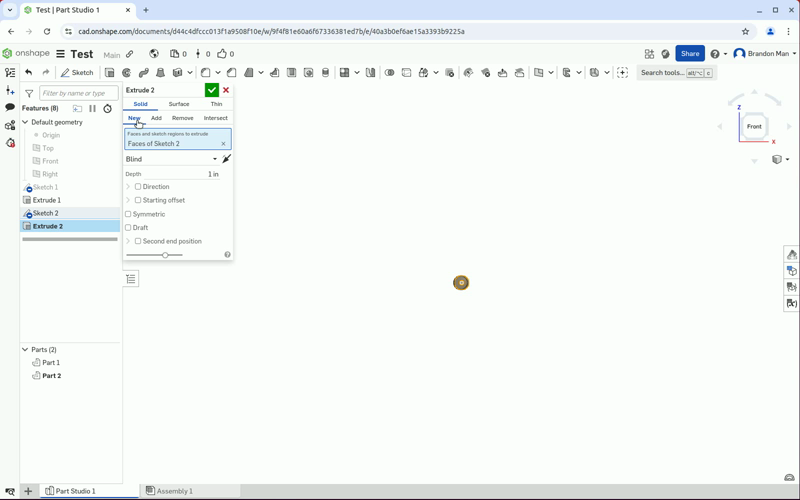
key(tab, 4)
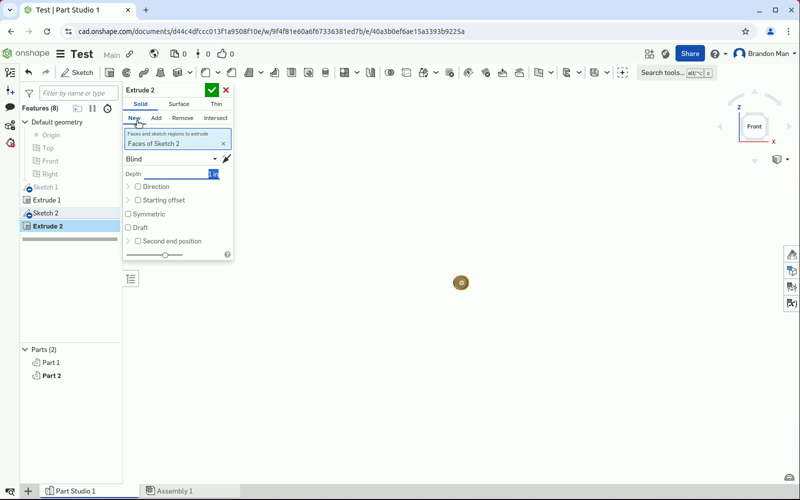
text(8.184)
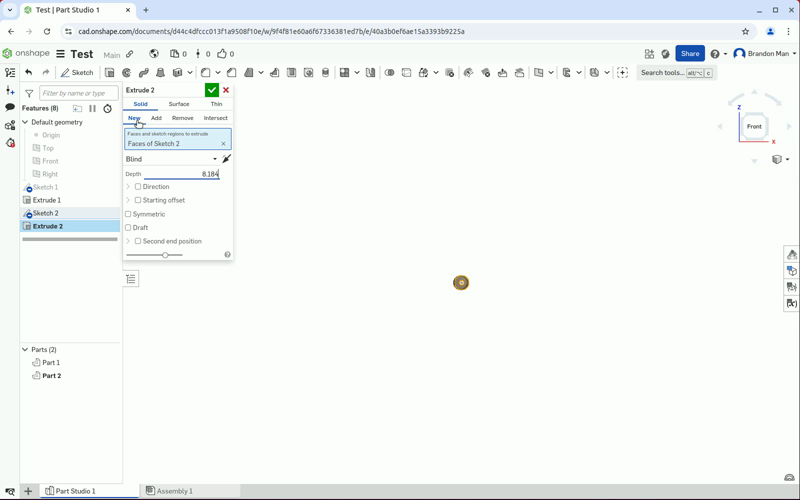
key(tab, 3)
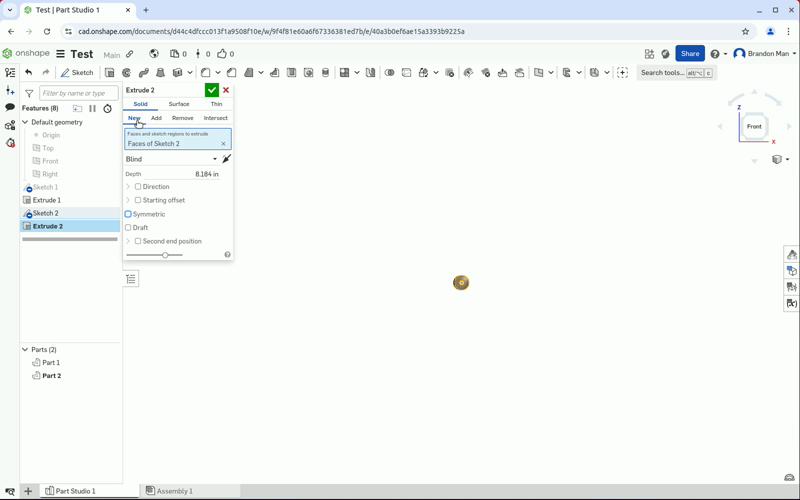
key(space)
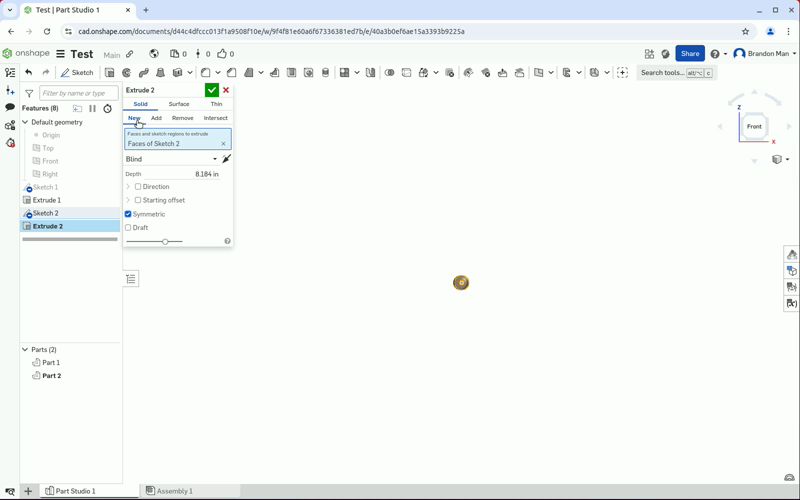
key(enter)
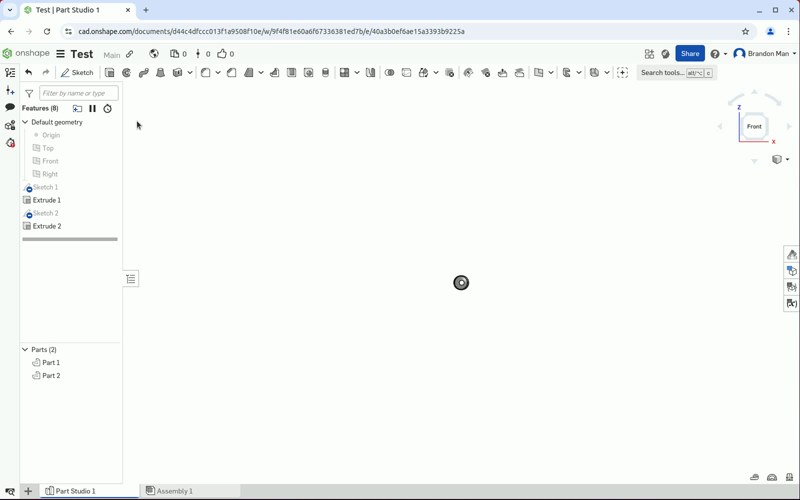
key(shift+h)
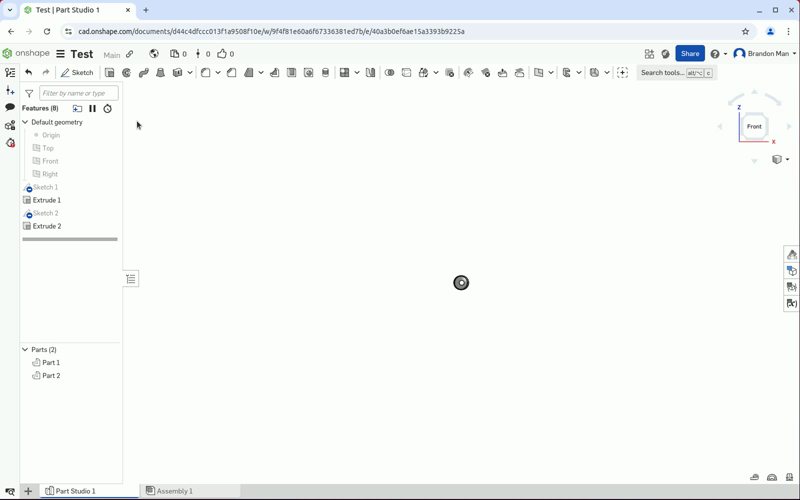
key(shift+h)
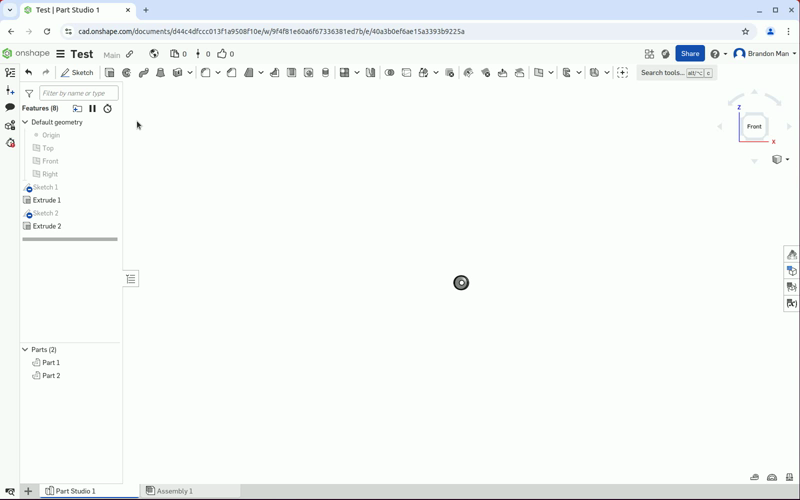
mouse_move(73, 189)
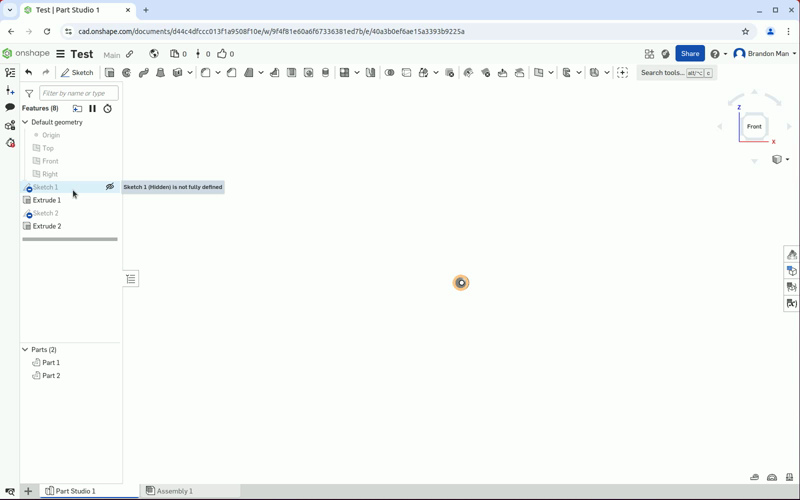
click(73, 189)
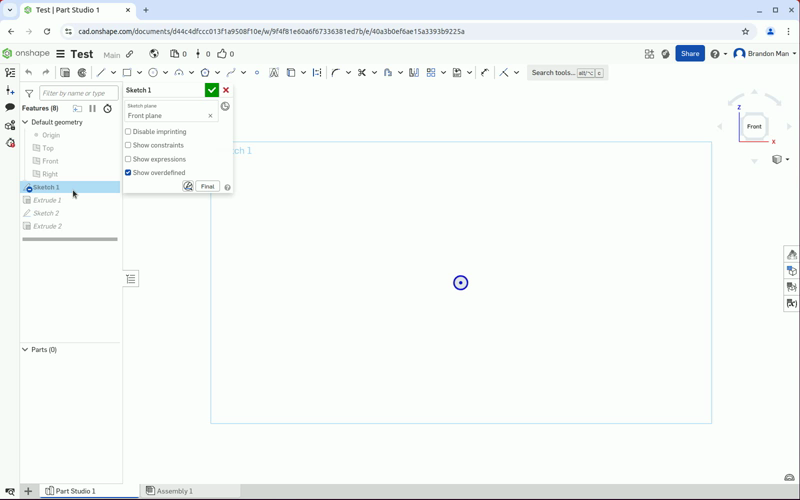
mouse_move(229, 92)
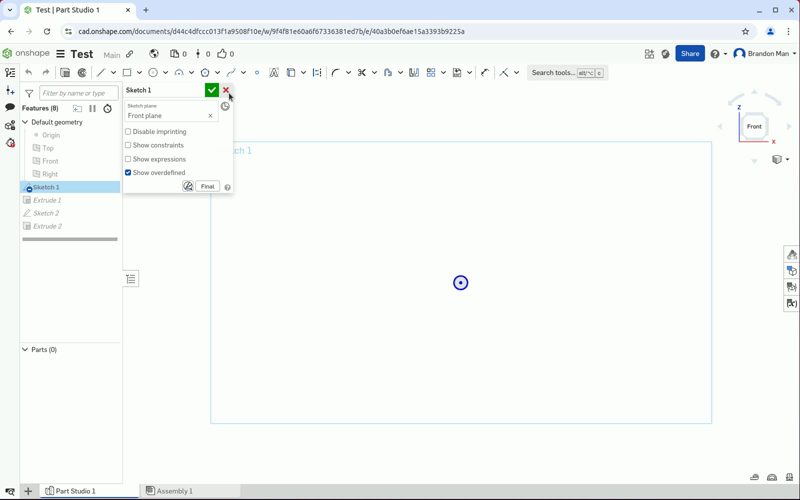
click(229, 92)
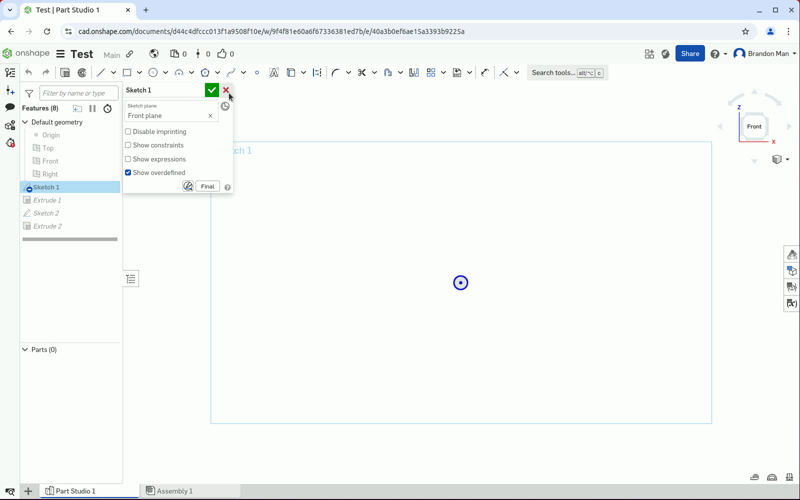
key(shift+s)
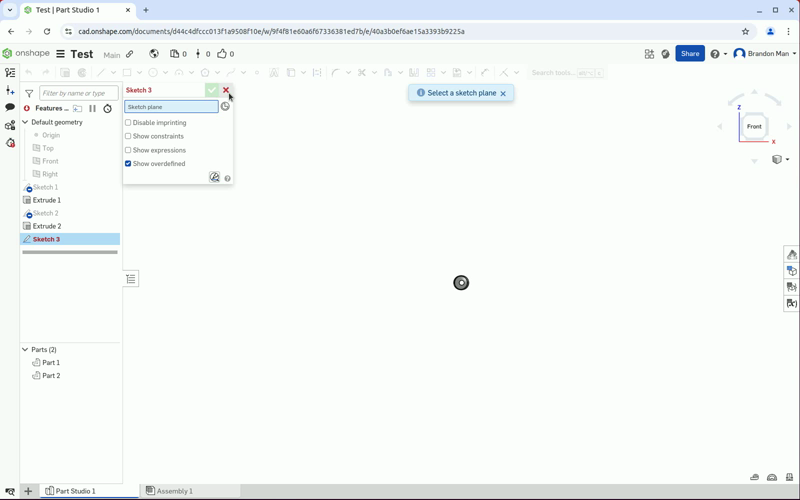
mouse_move(73, 163)
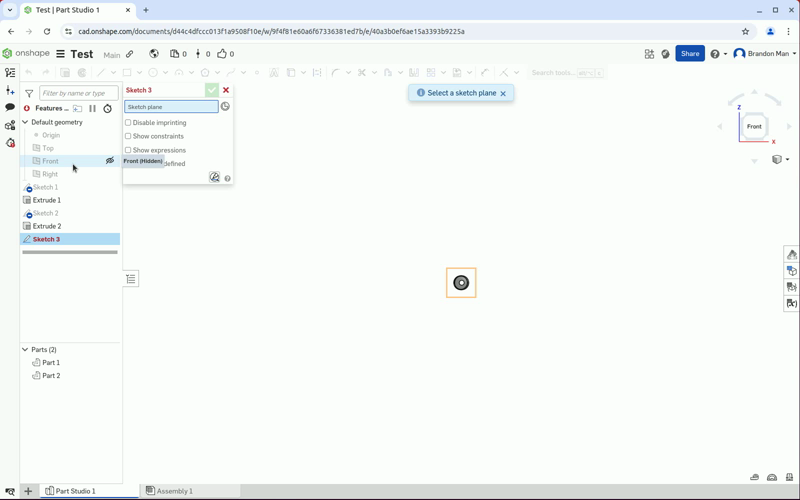
click(73, 163)
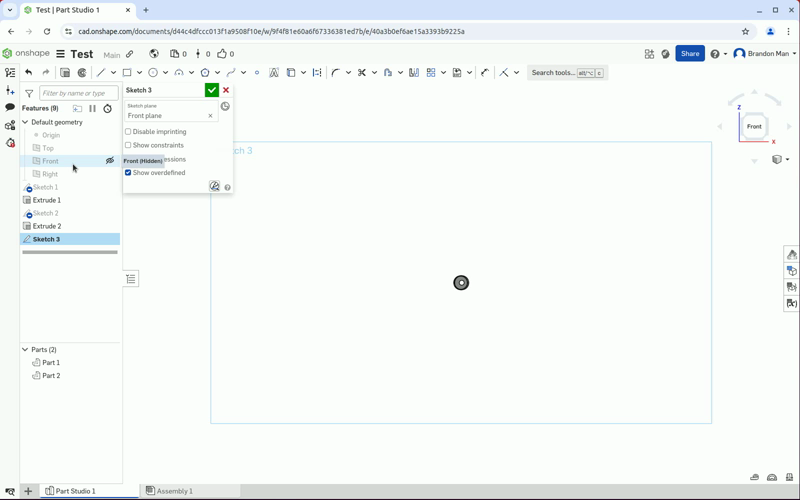
mouse_move(73, 352)
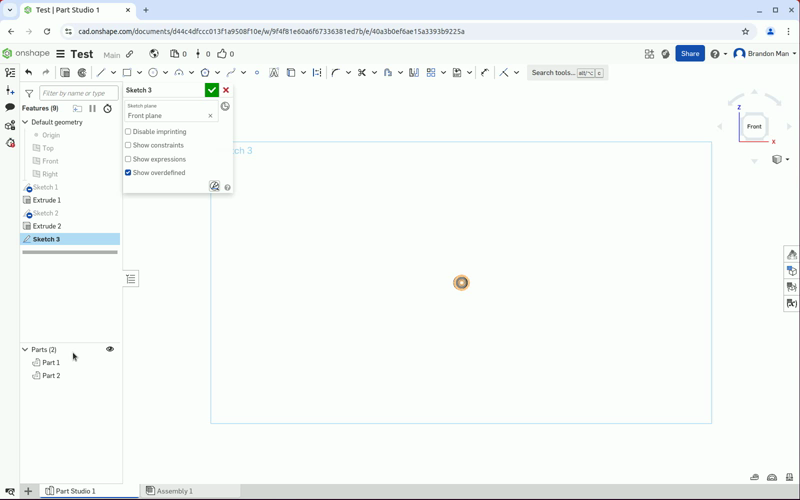
key(y)
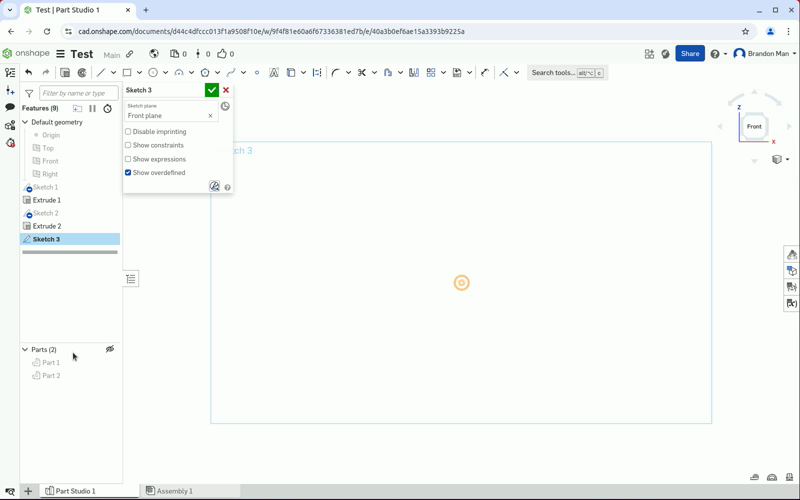
key(c)
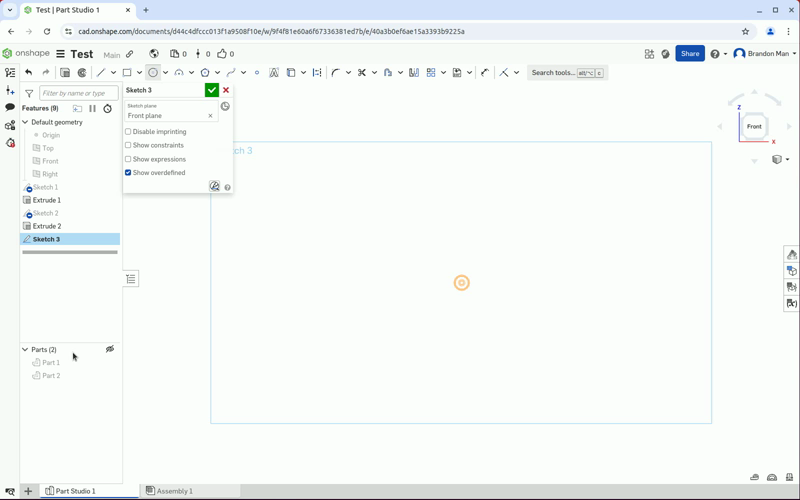
key_down(shift)
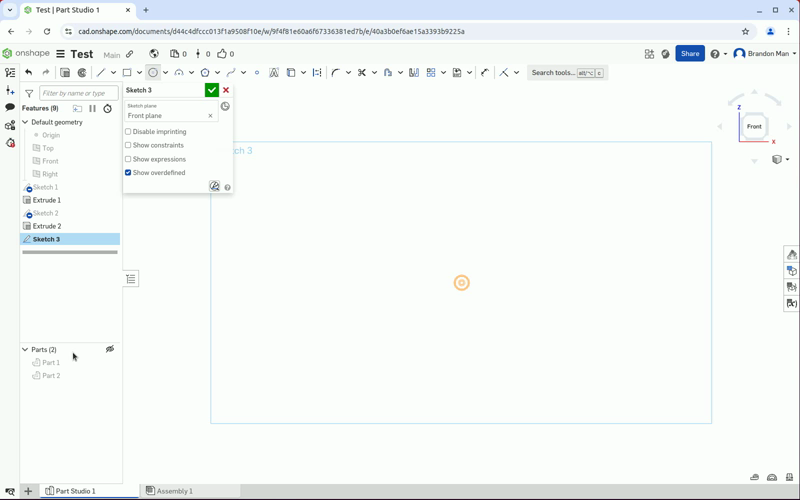
mouse_move(460, 282)
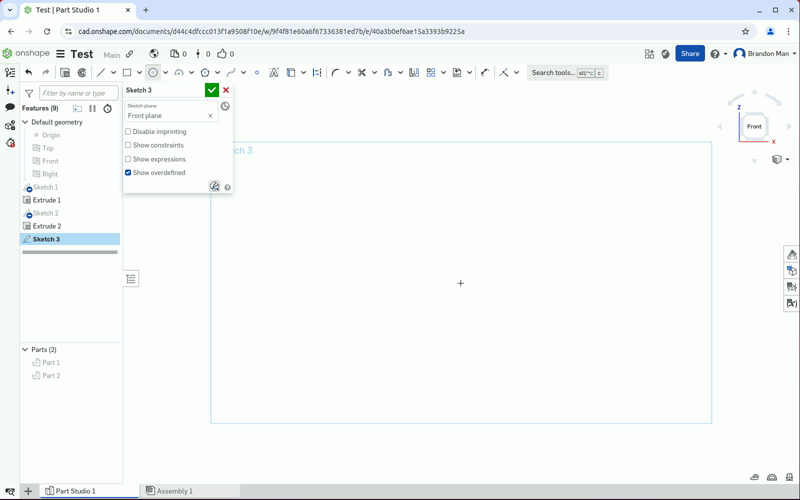
click(460, 282)
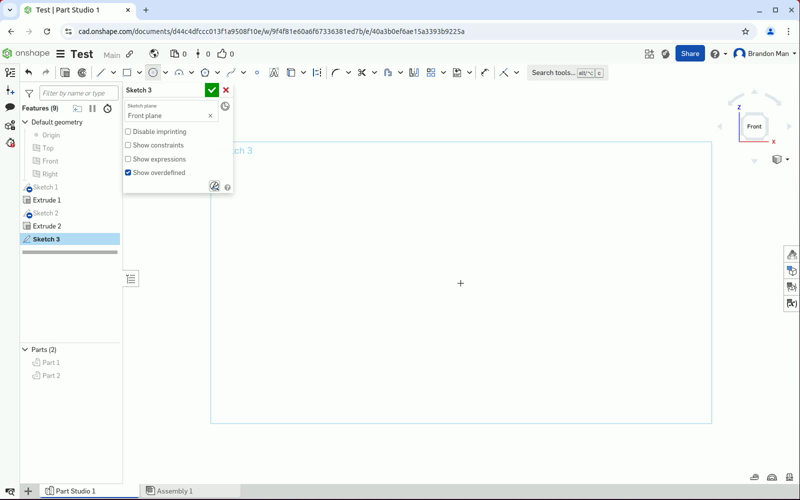
key_up(shift)
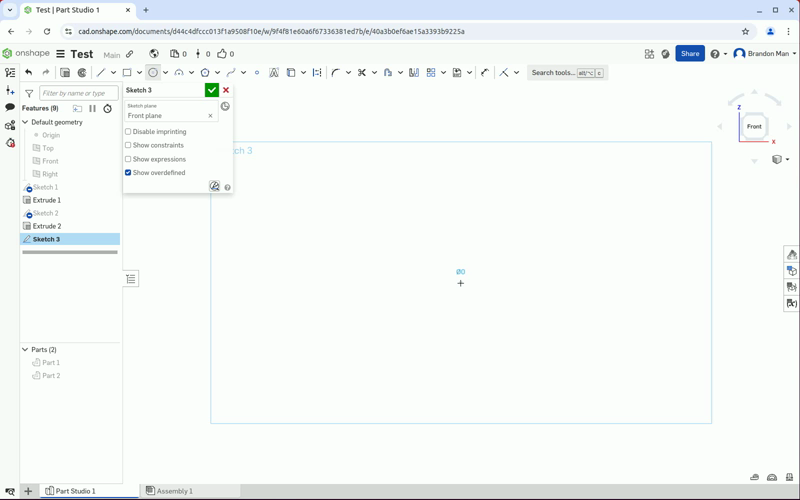
mouse_move(467, 282)
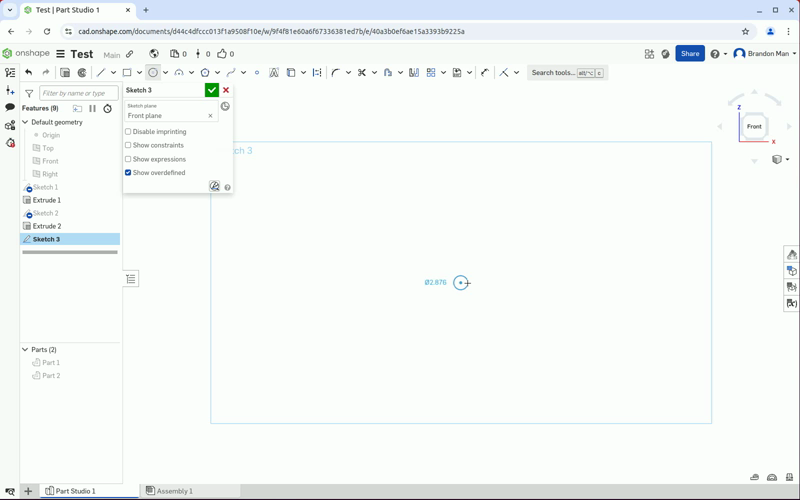
click(467, 282)
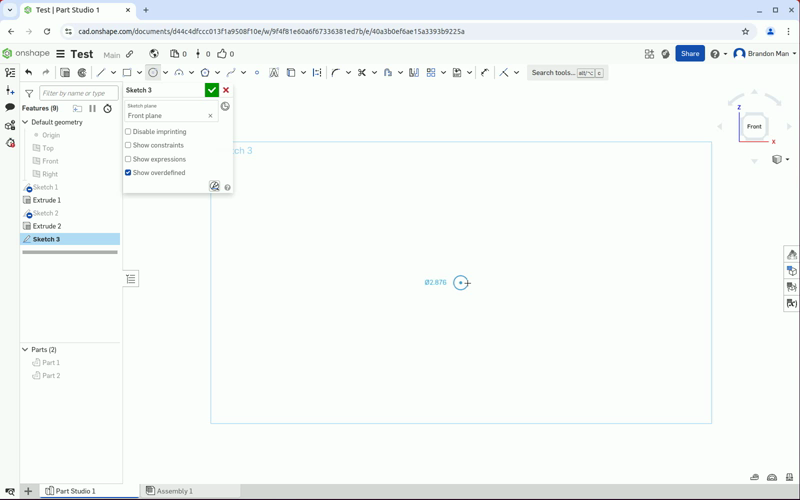
key(esc)
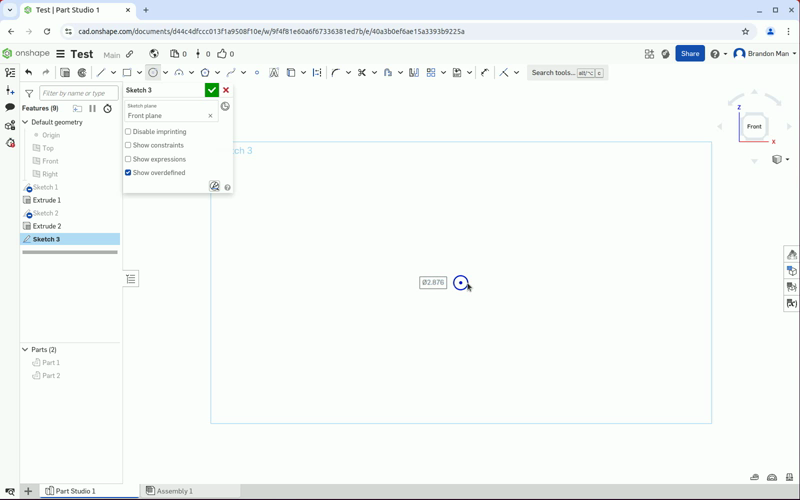
key(c)
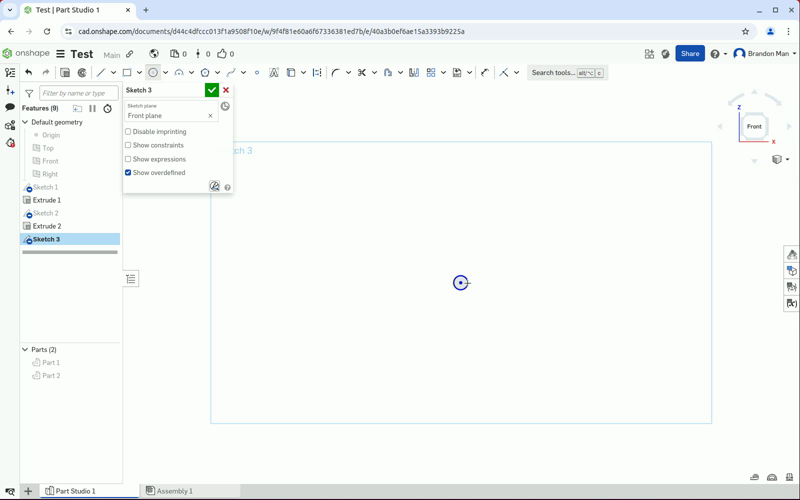
key_down(shift)
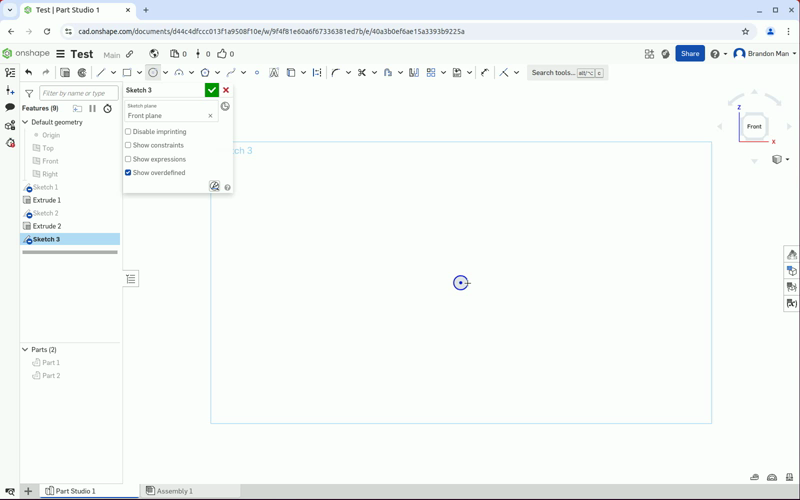
mouse_move(460, 282)
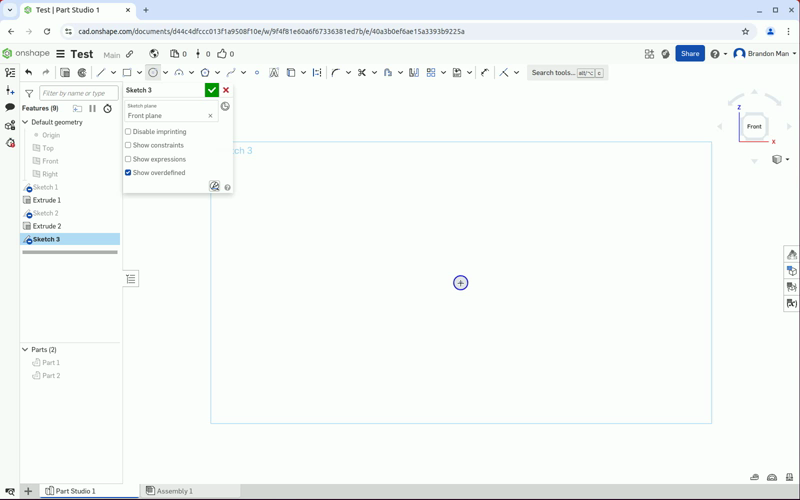
click(460, 282)
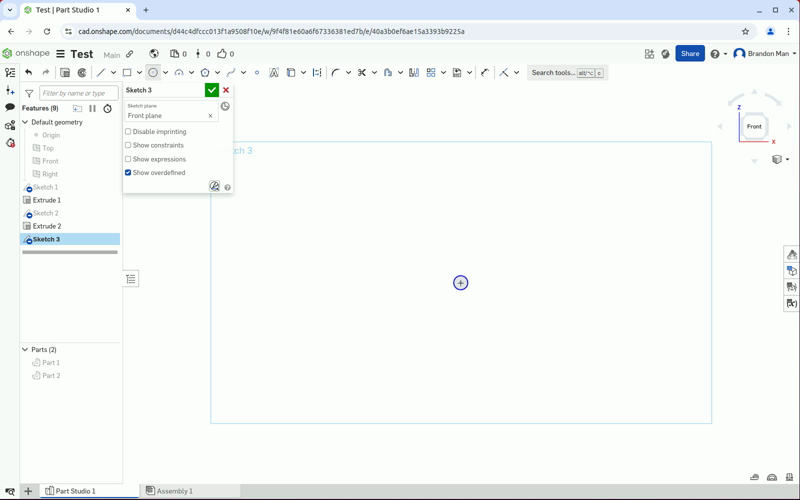
key_up(shift)
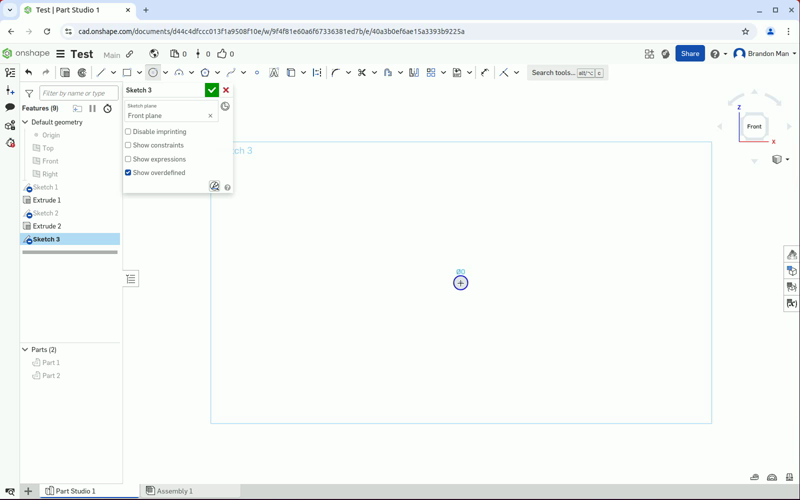
mouse_move(467, 282)
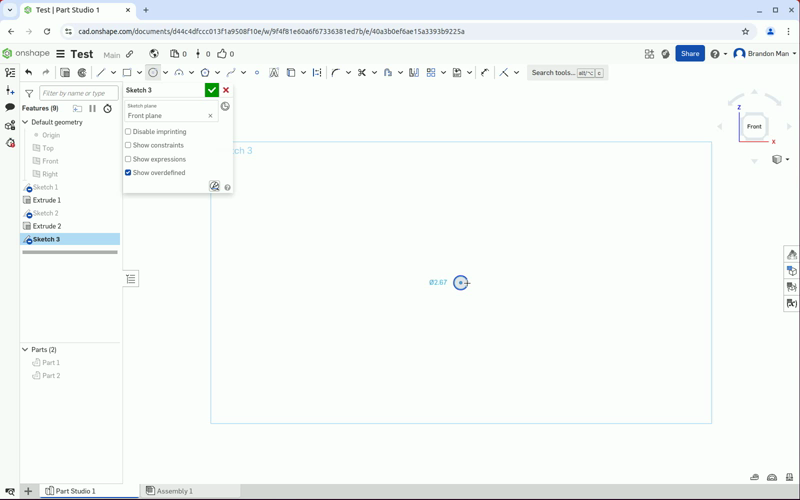
scroll(6)
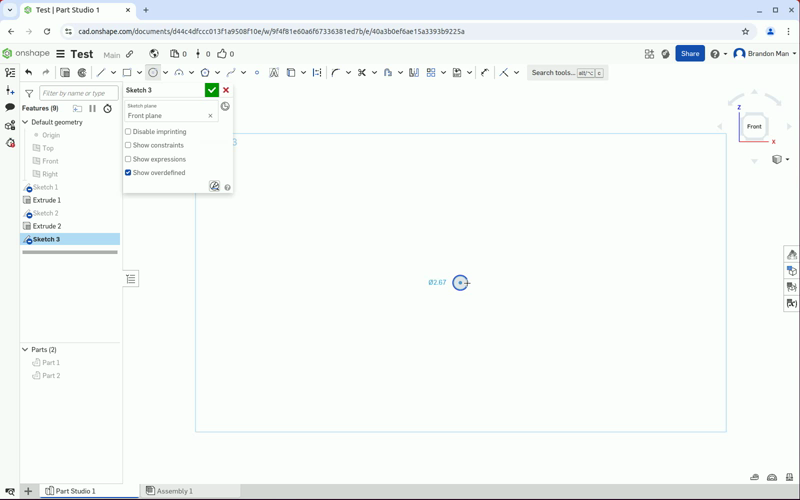
scroll(6)
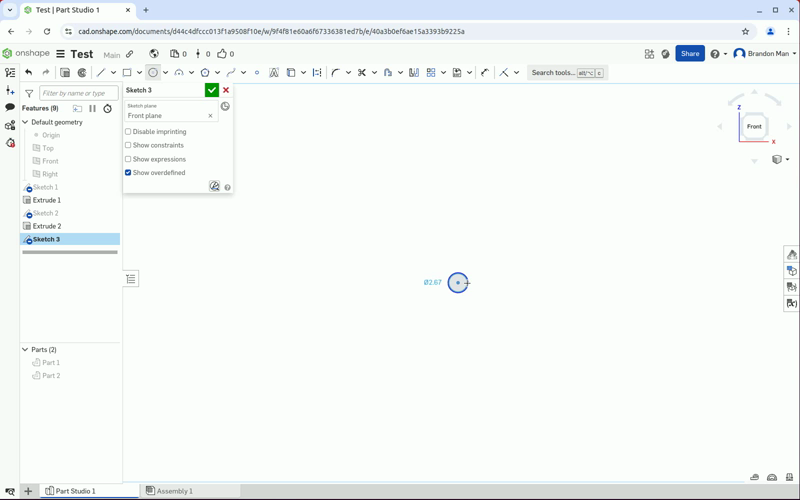
scroll(6)
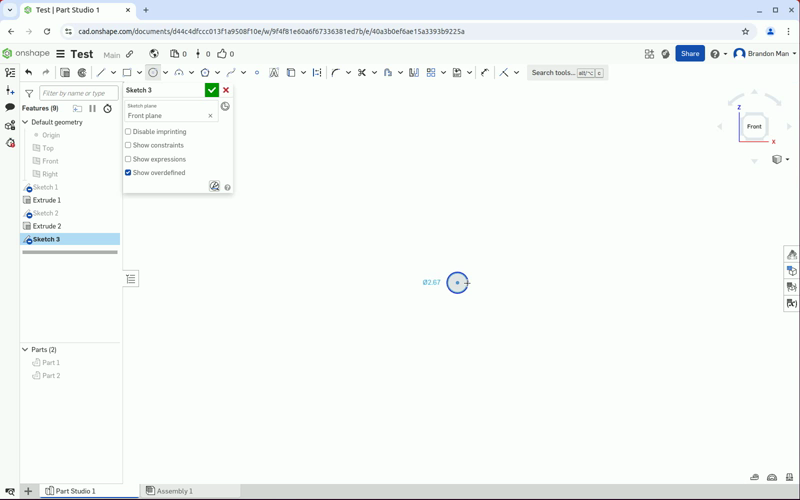
scroll(6)
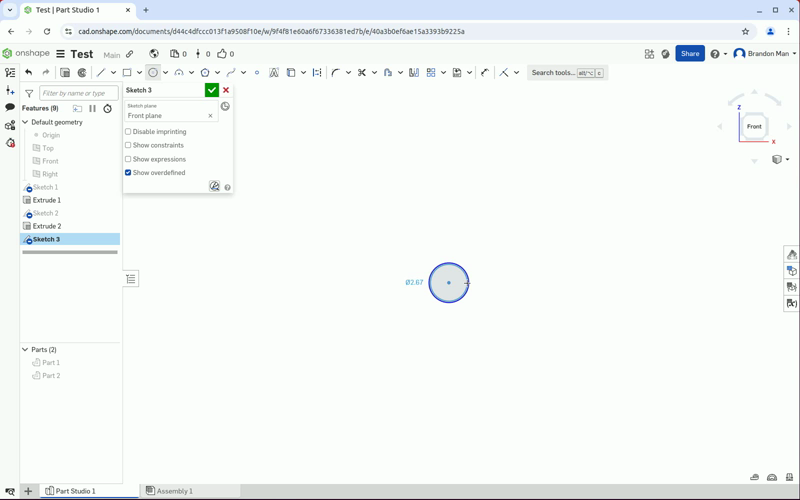
scroll(6)
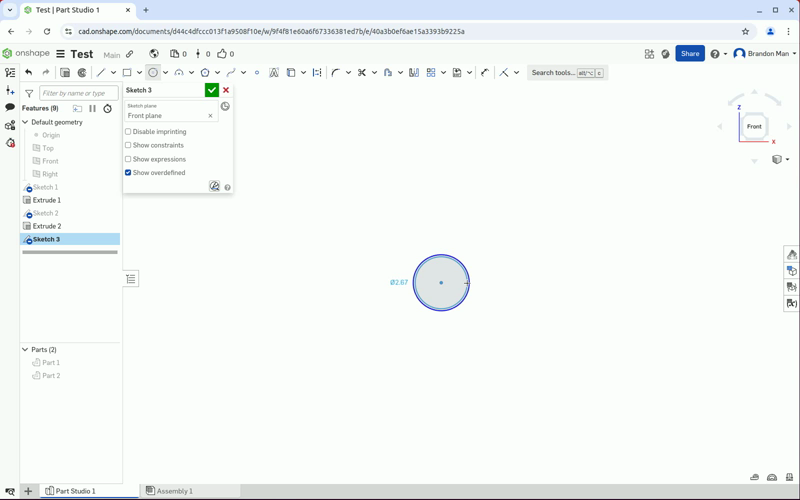
scroll(6)
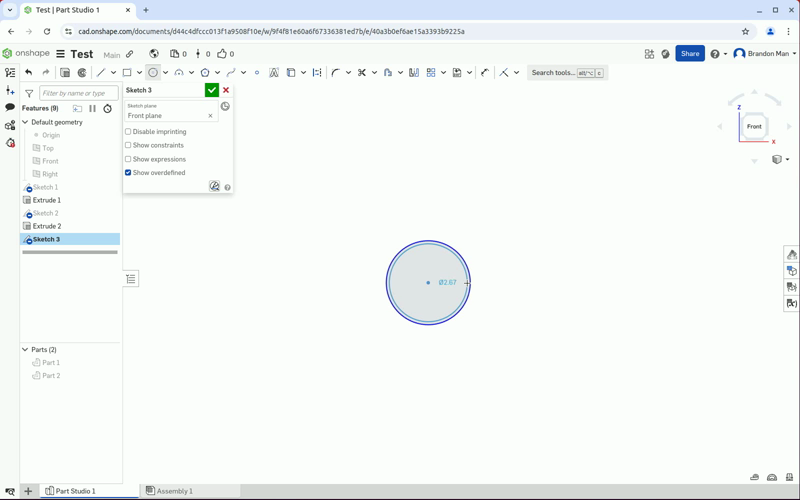
scroll(6)
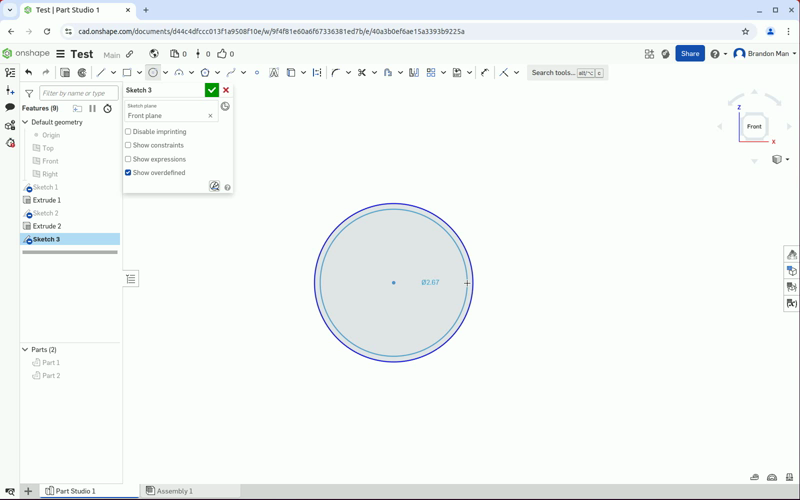
click(467, 282)
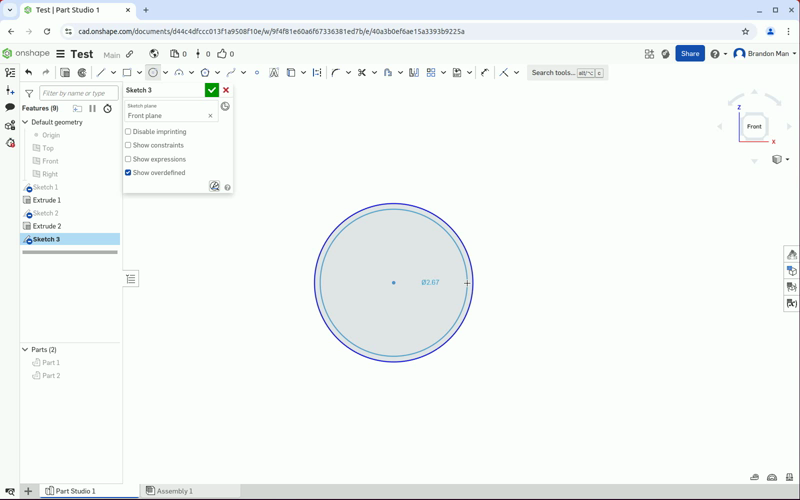
scroll(-6)
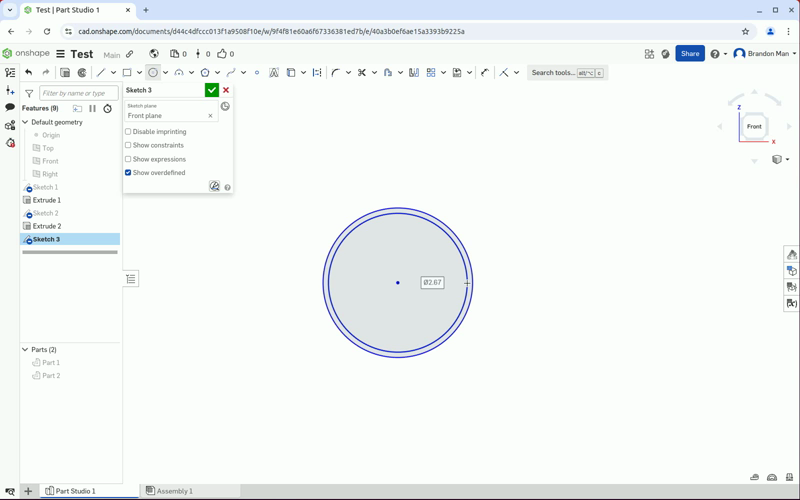
scroll(-6)
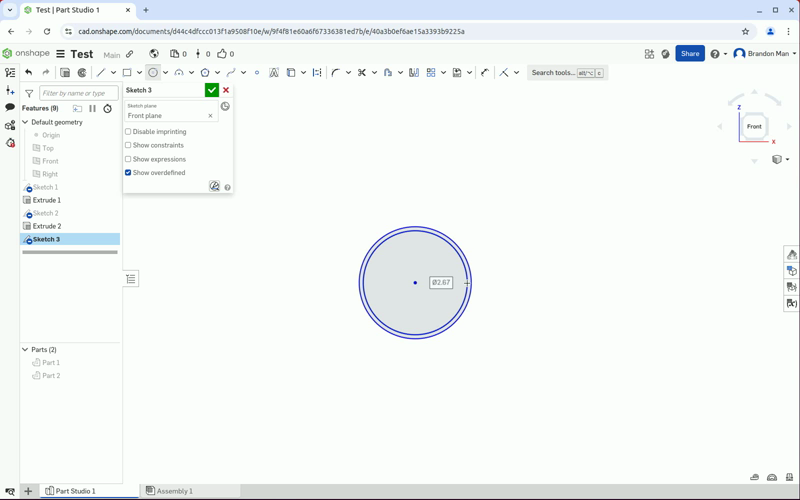
scroll(-6)
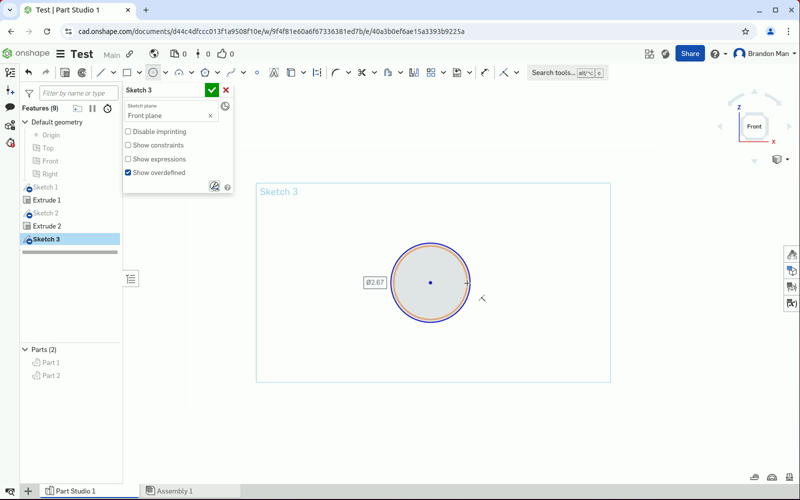
scroll(-6)
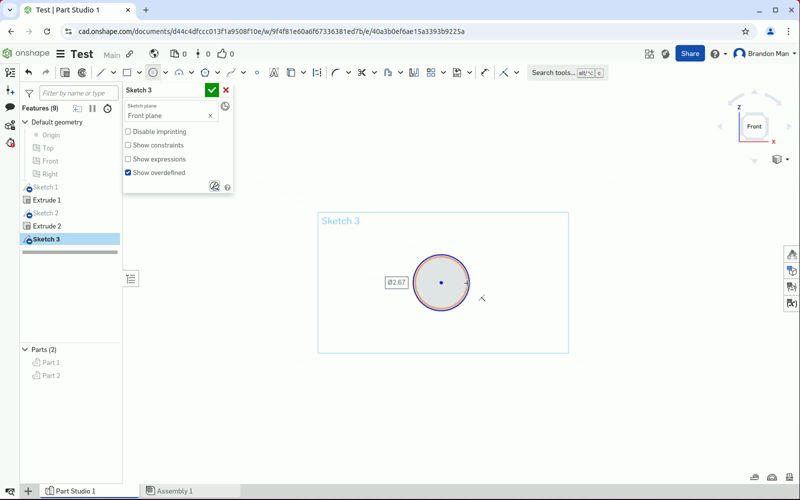
scroll(-6)
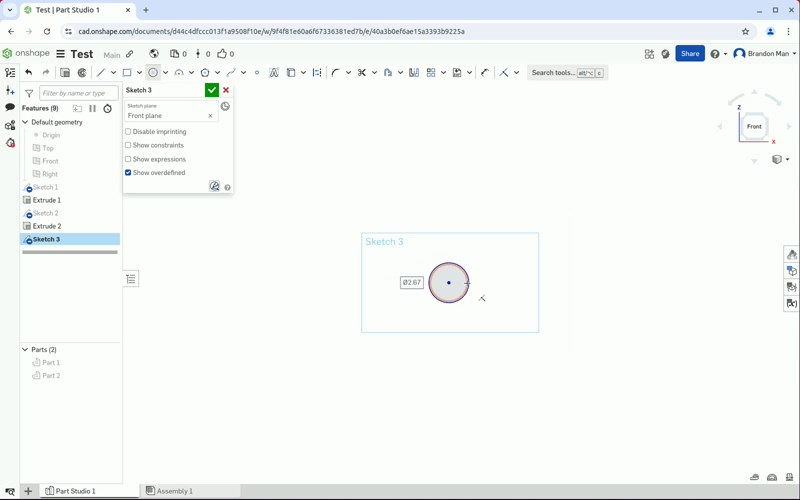
scroll(-6)
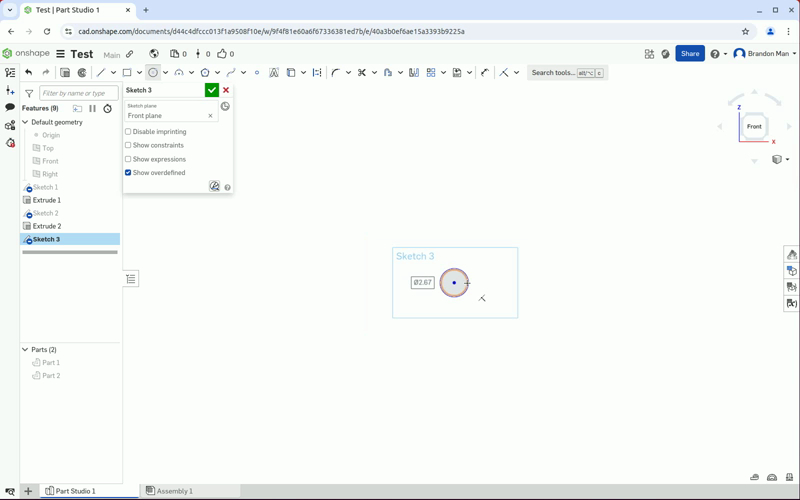
scroll(-6)
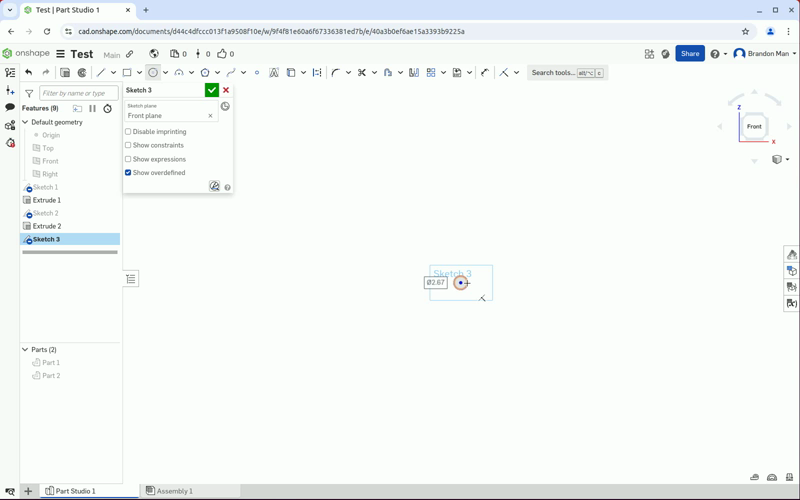
key(esc)
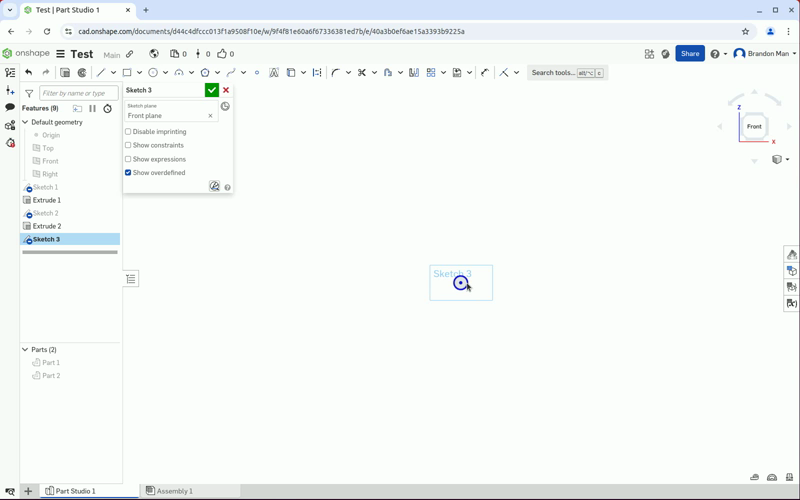
mouse_move(463, 276)
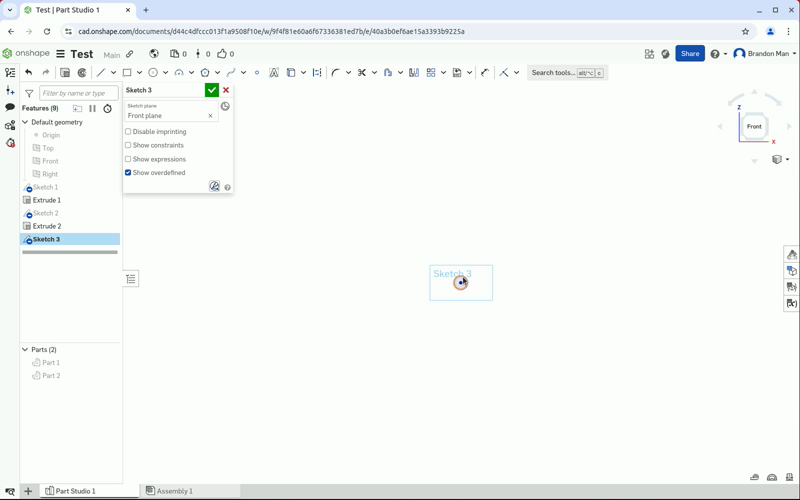
scroll(6)
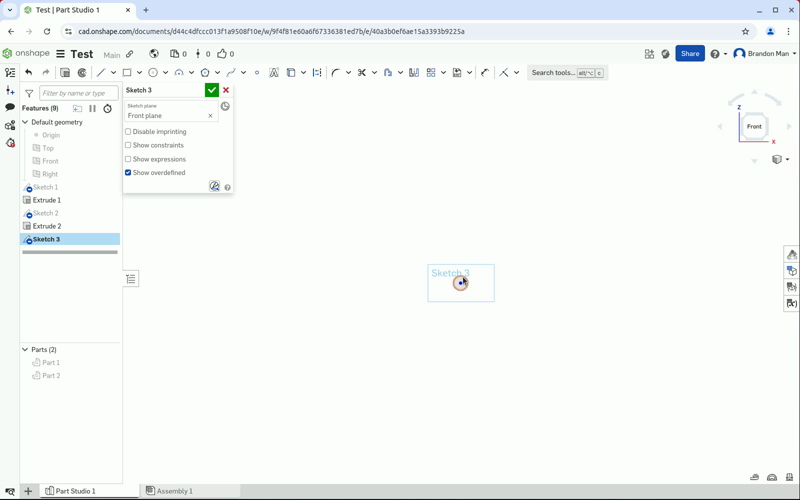
scroll(6)
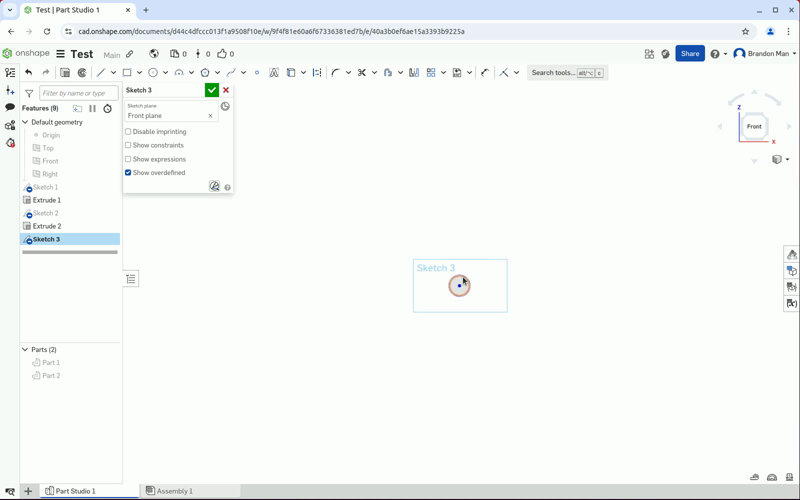
scroll(6)
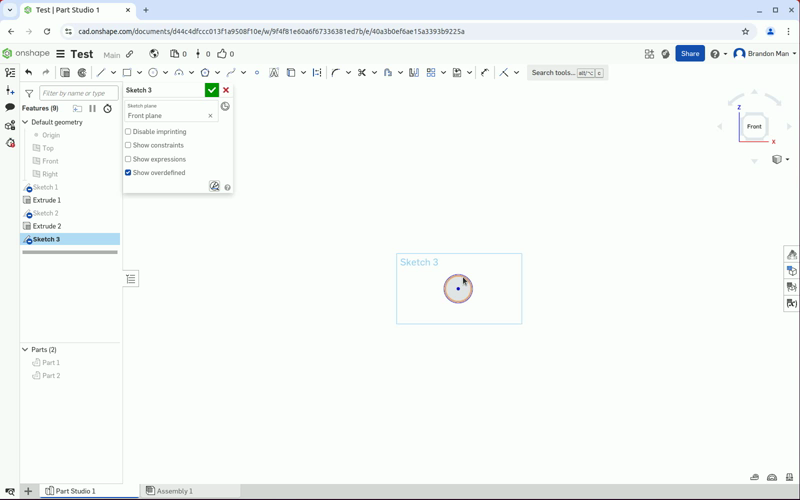
scroll(6)
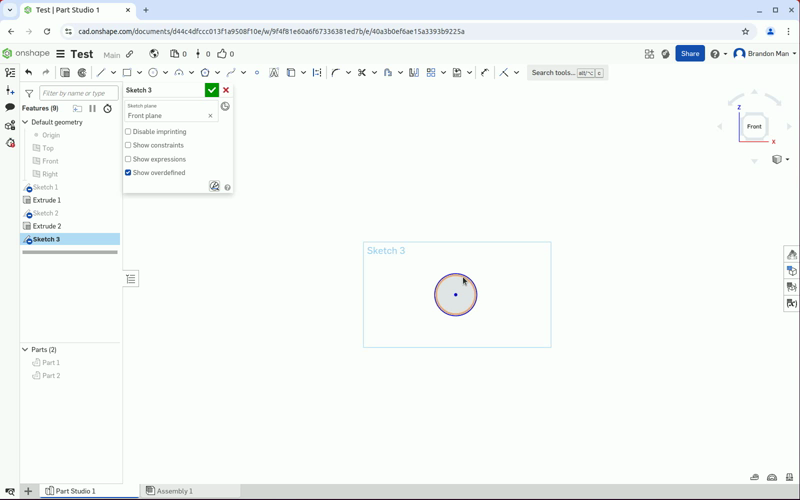
scroll(6)
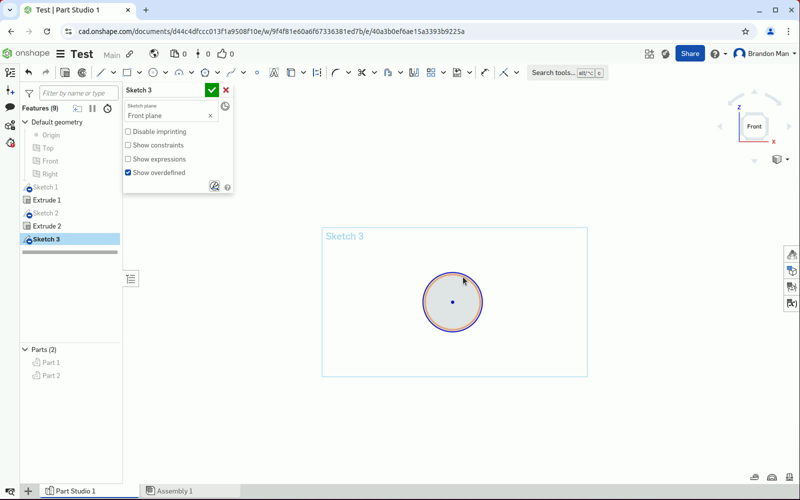
scroll(6)
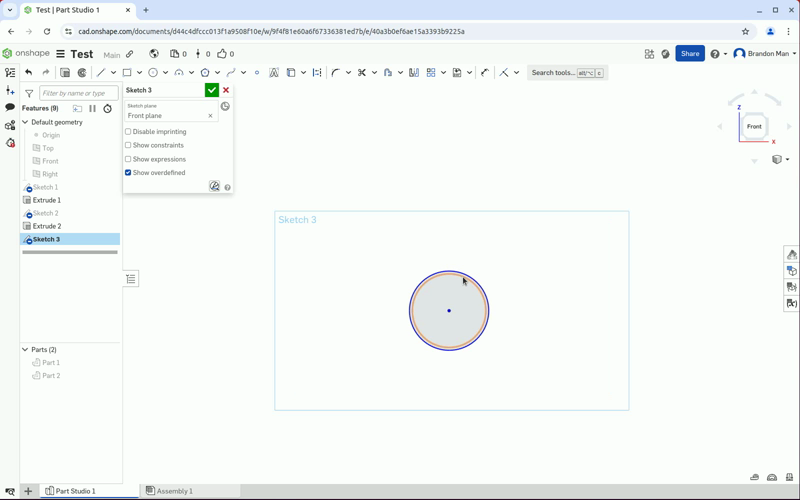
scroll(6)
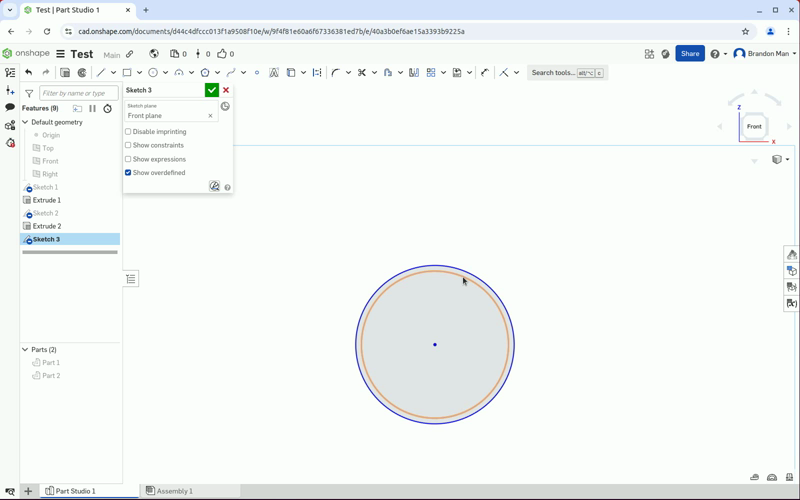
click(463, 276)
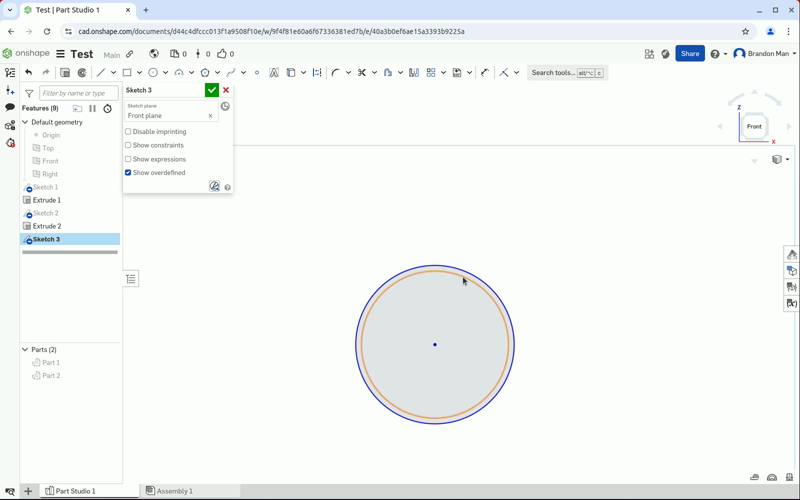
scroll(-6)
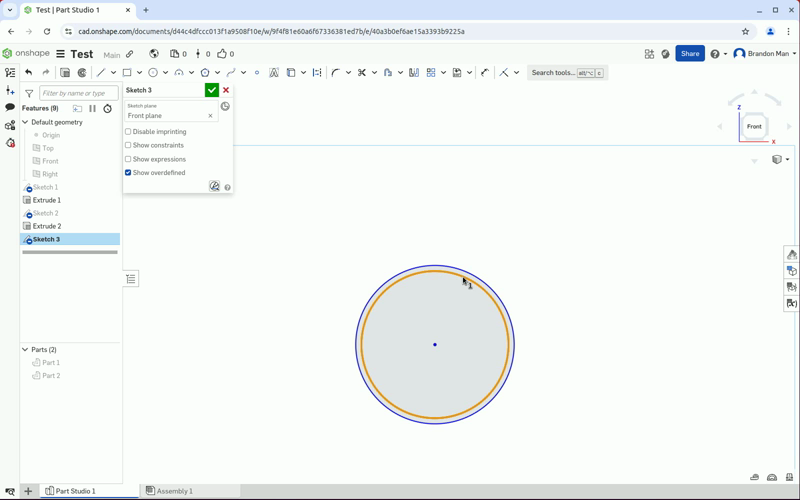
scroll(-6)
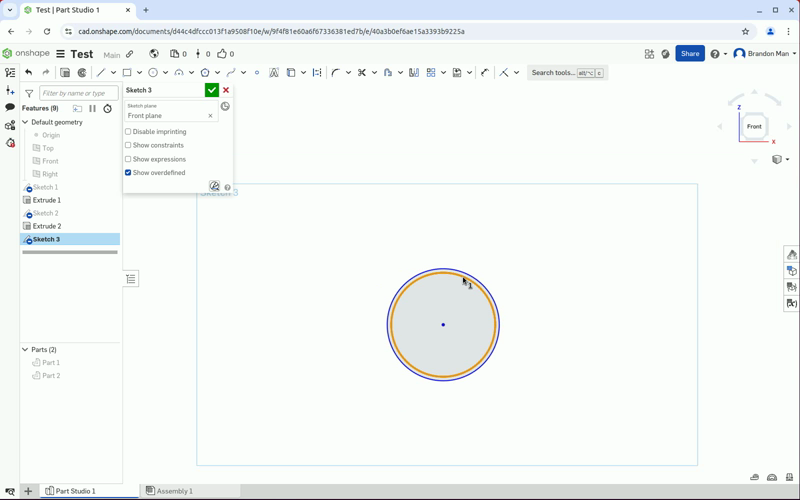
scroll(-6)
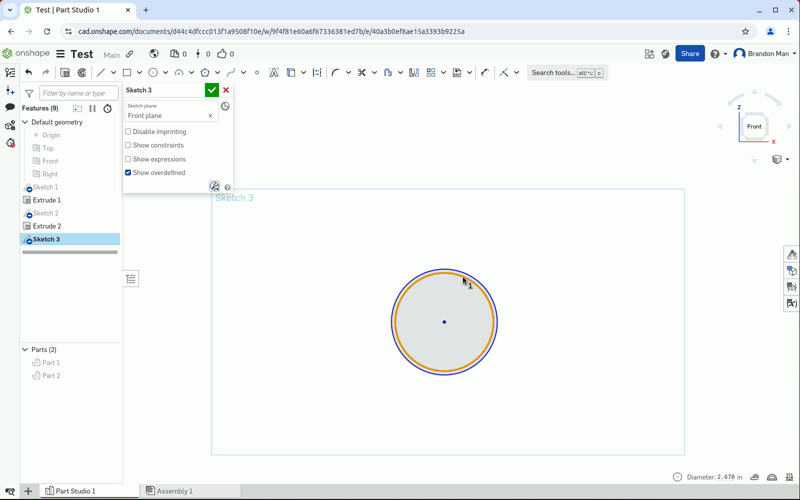
scroll(-6)
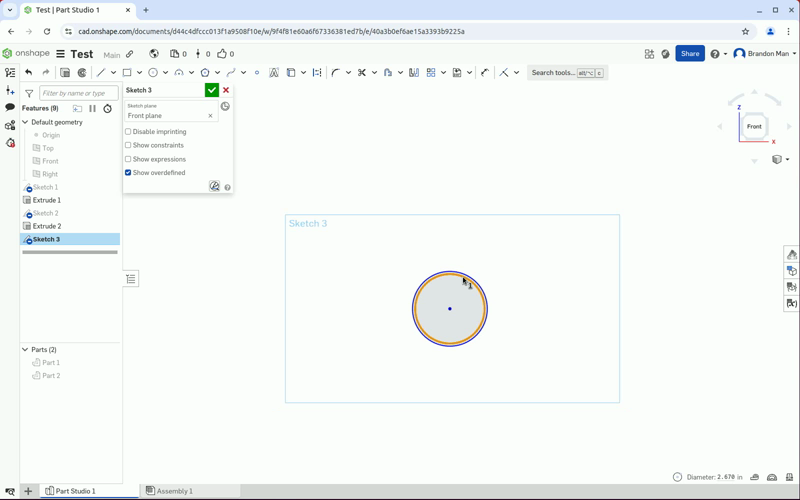
scroll(-6)
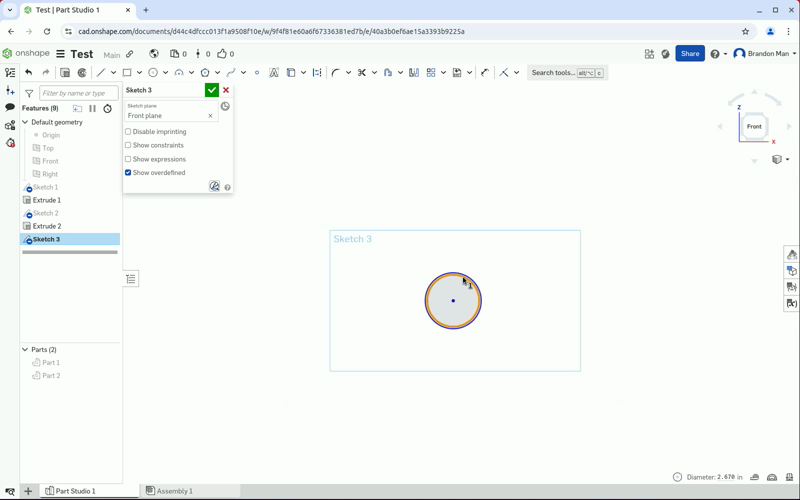
scroll(-6)
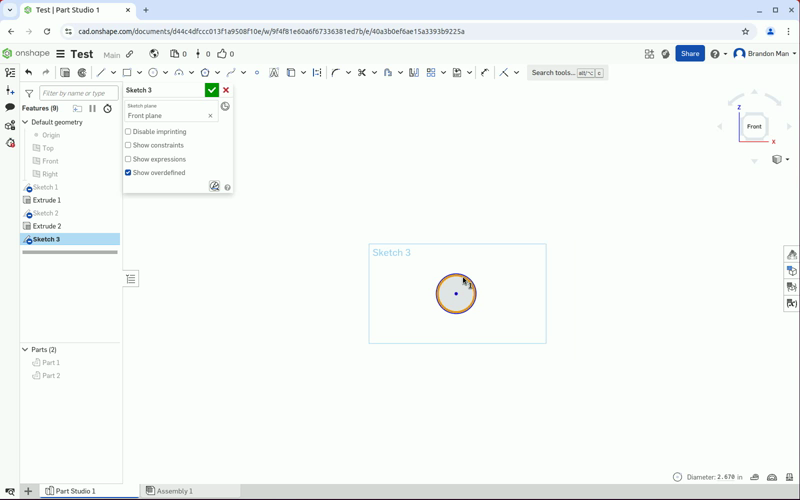
scroll(-6)
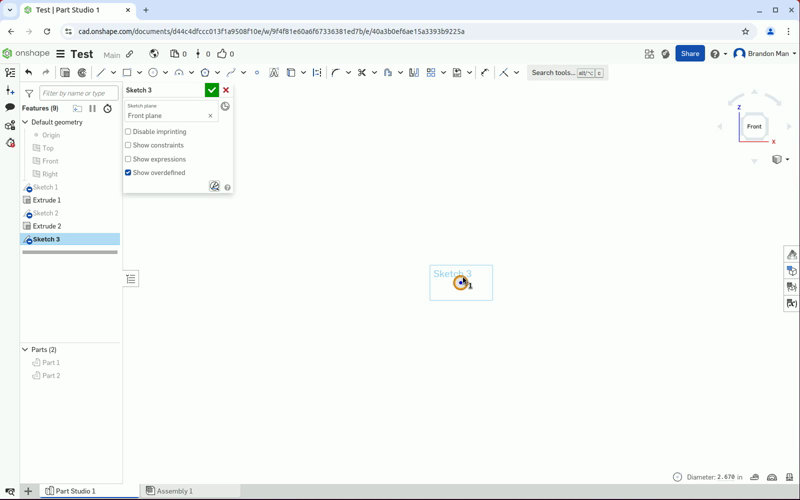
mouse_move(73, 352)
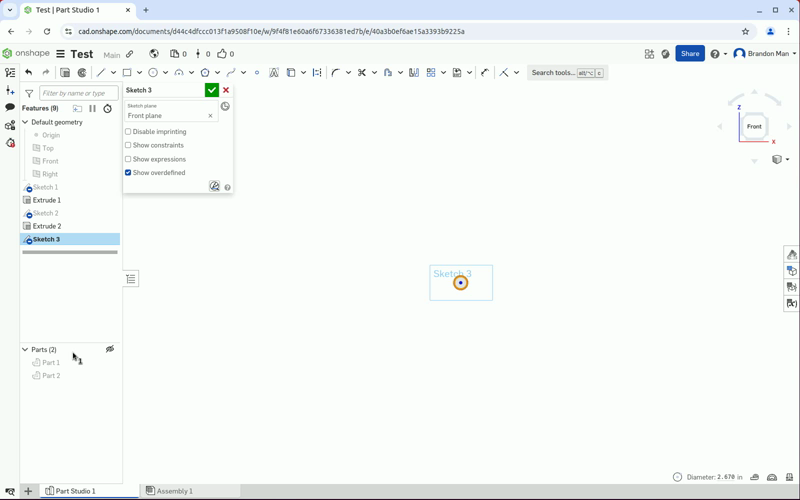
key(shift+y)
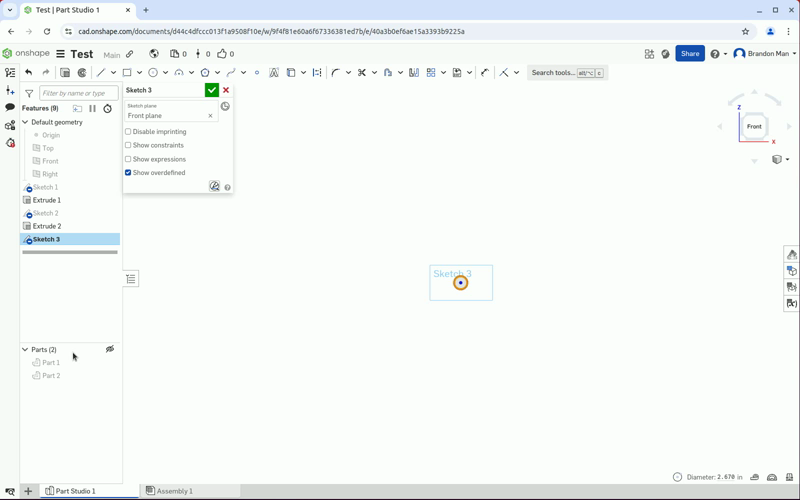
key(shift+e)
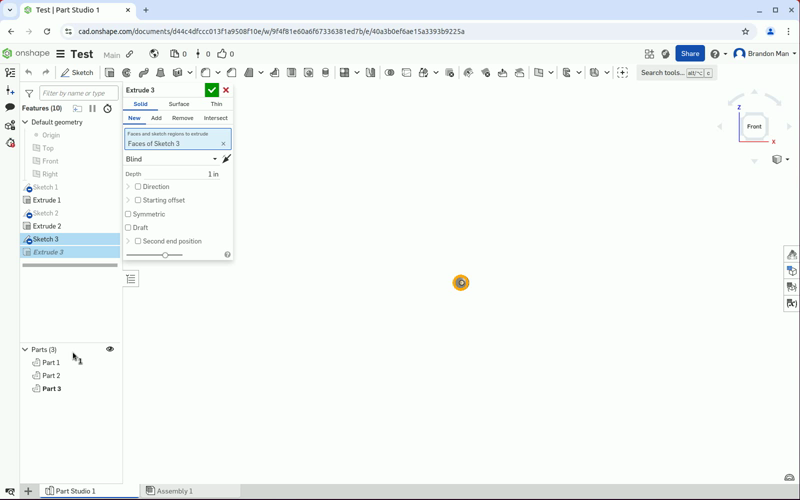
mouse_move(143, 106)
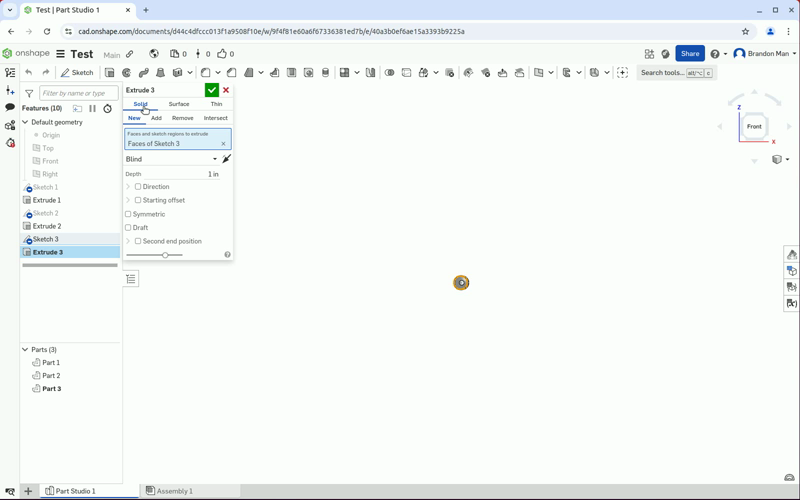
click(143, 106)
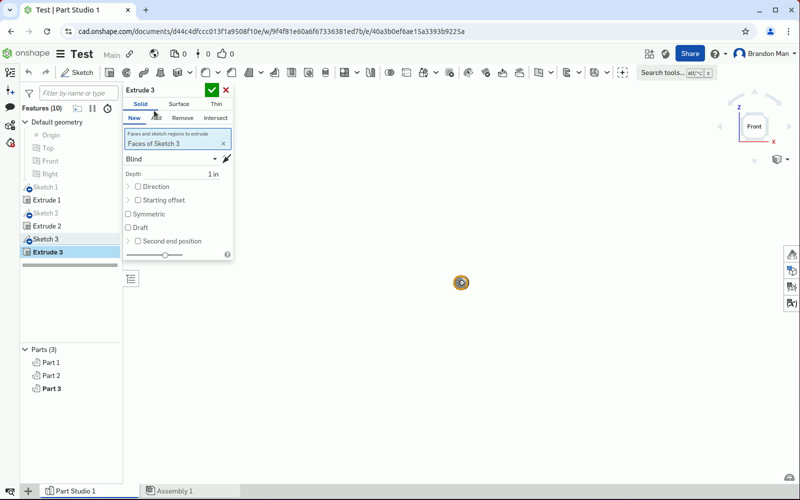
mouse_move(186, 120)
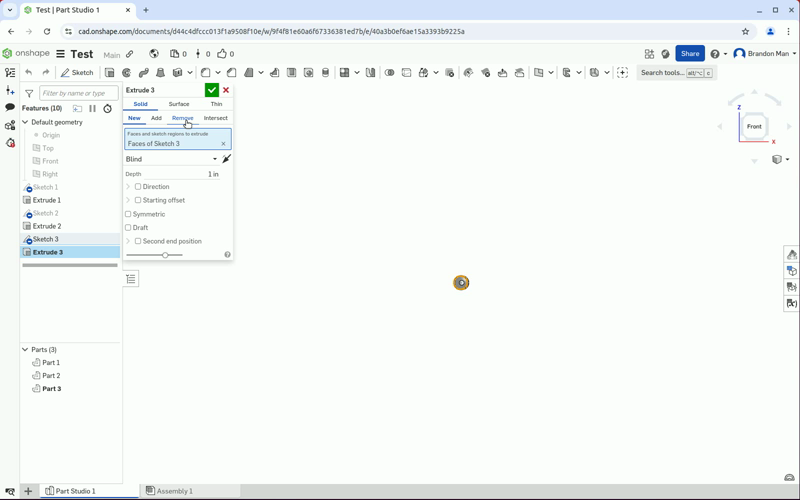
click(186, 120)
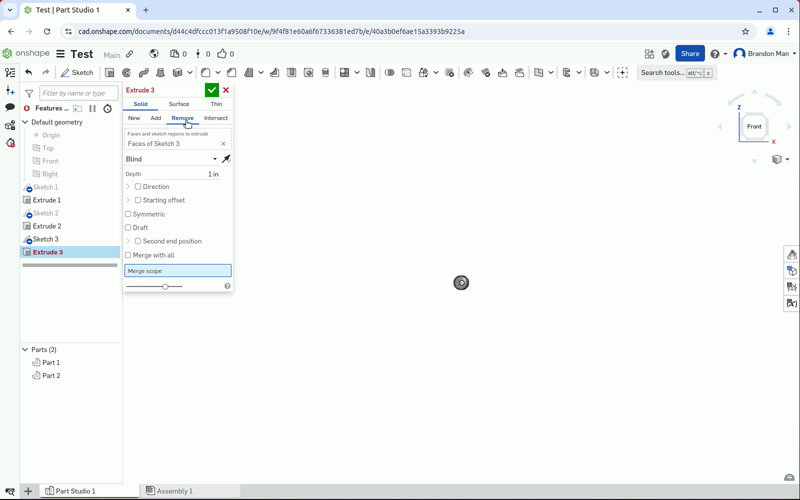
key(tab, 4)
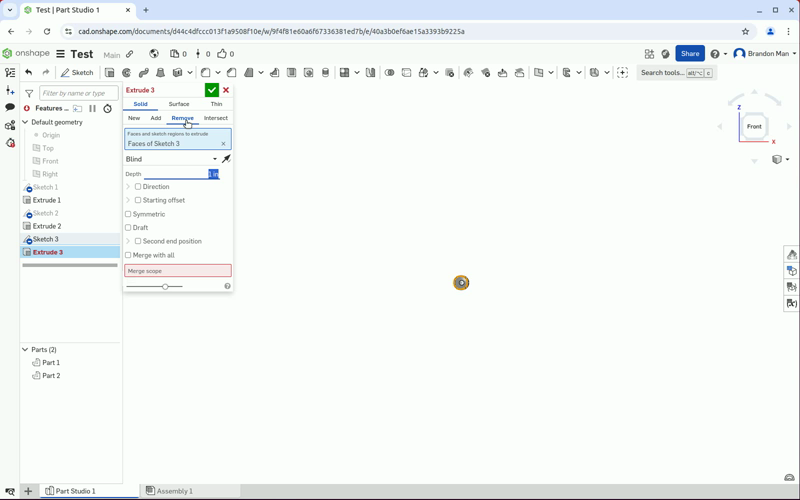
text(-7.702)
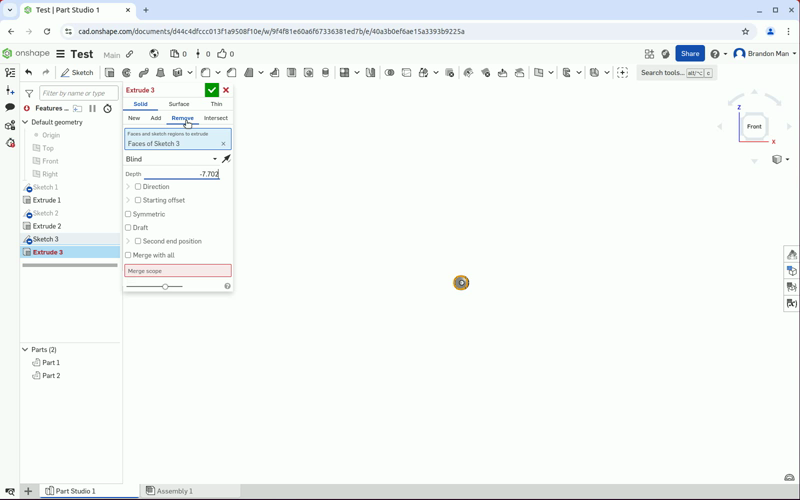
key(tab, 3)
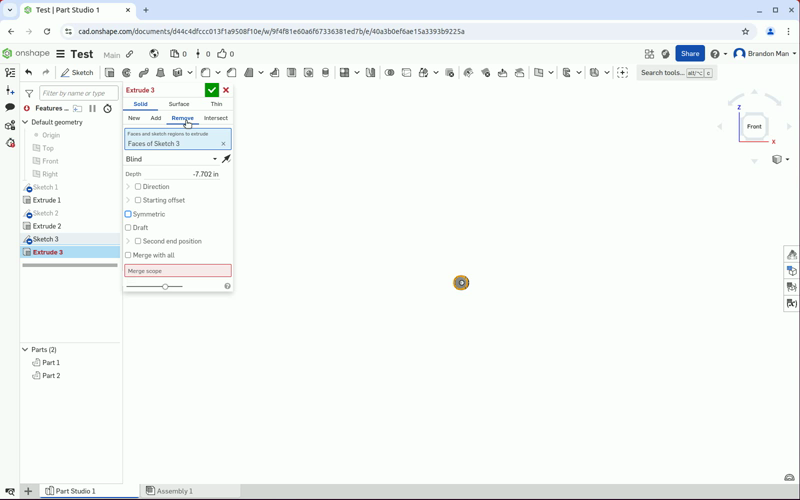
key(space)
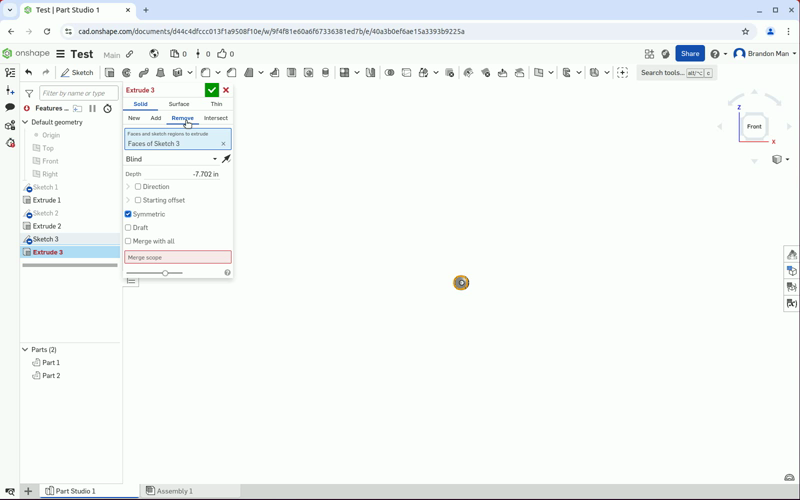
key(tab, 2)
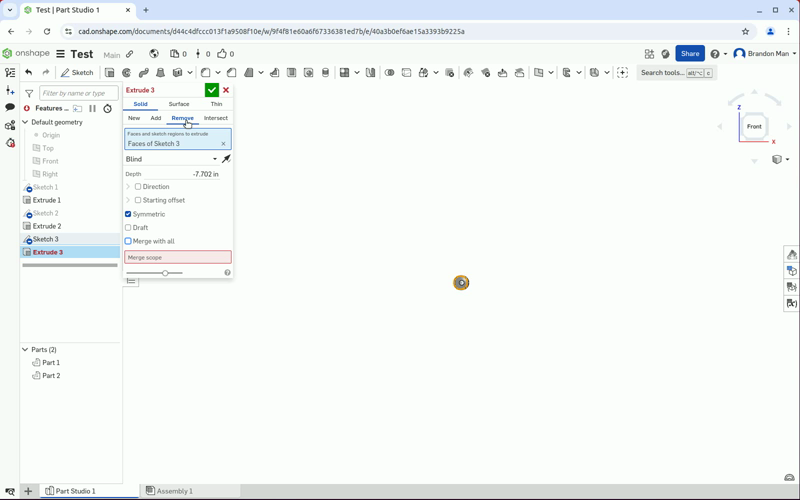
key(space)
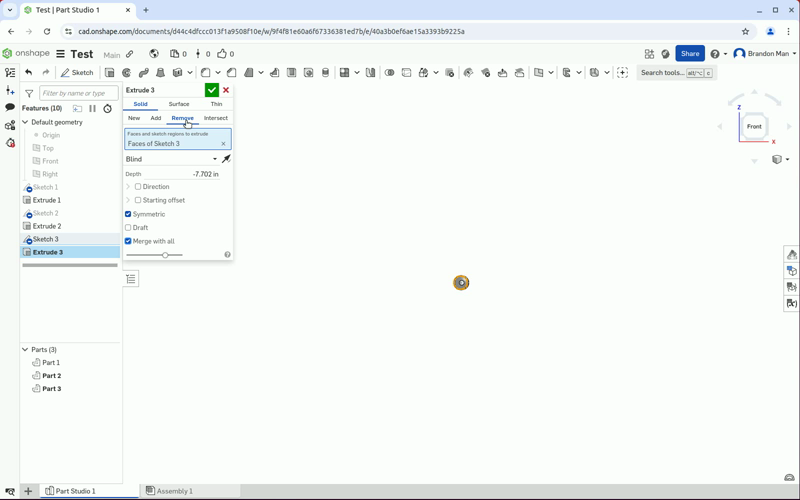
key(enter)
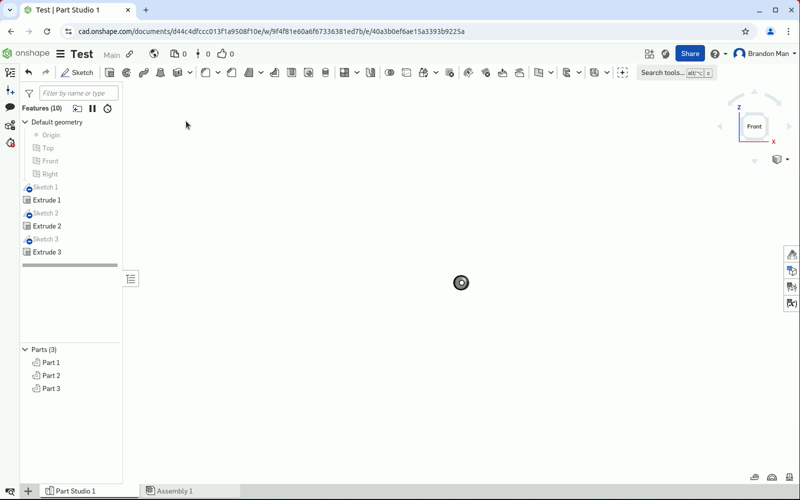
key(shift+h)
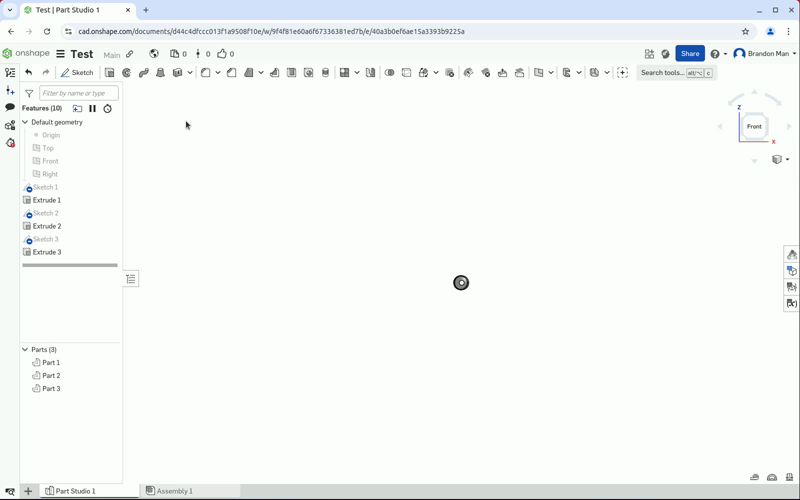
key(shift+h)
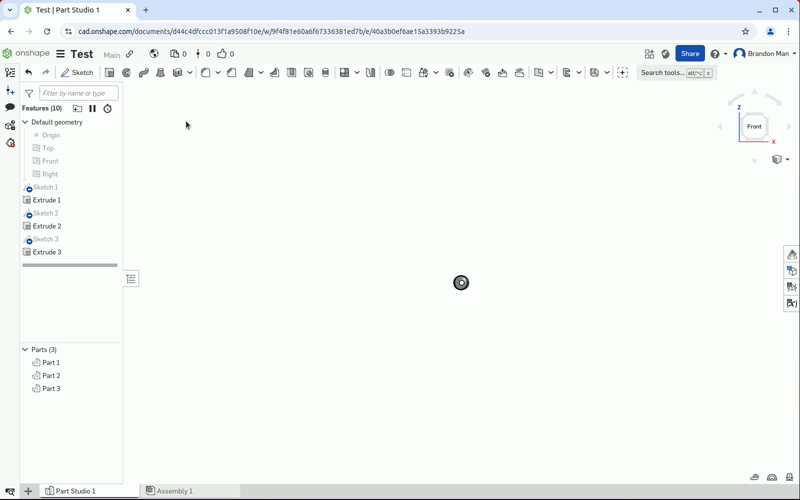
mouse_move(73, 189)
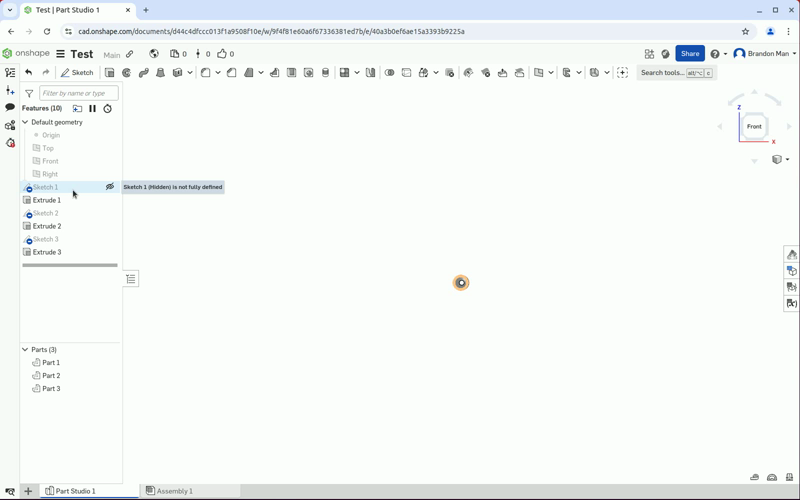
click(73, 189)
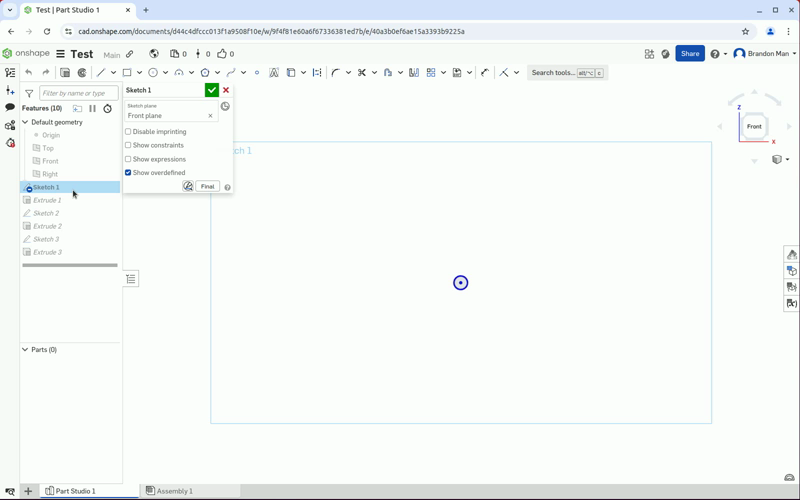
mouse_move(229, 92)
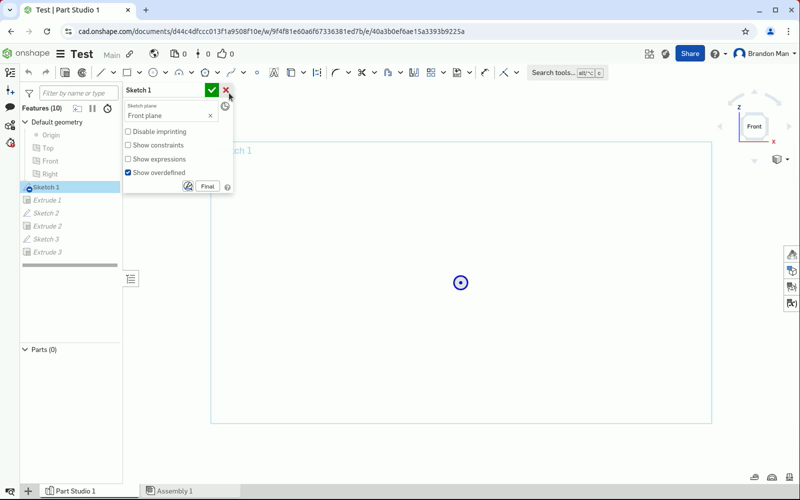
click(229, 92)
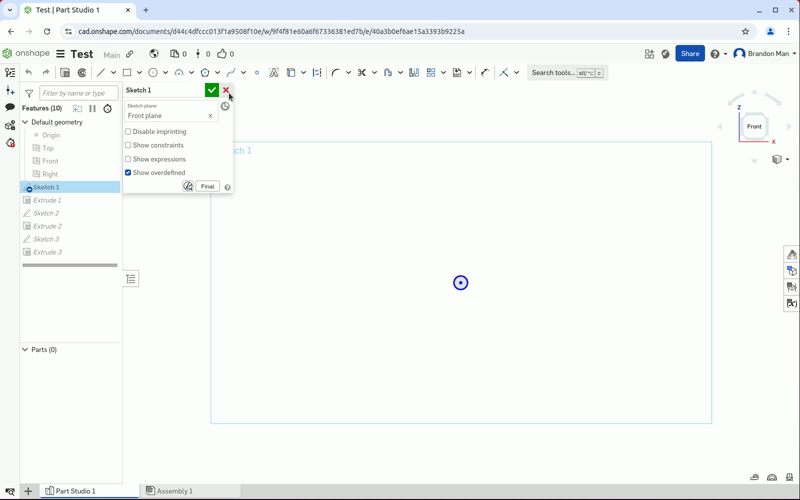
key(shift+s)
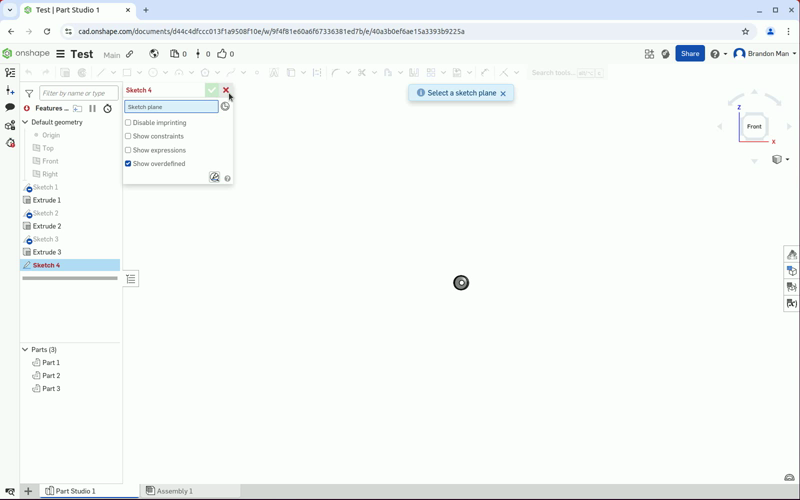
mouse_move(73, 163)
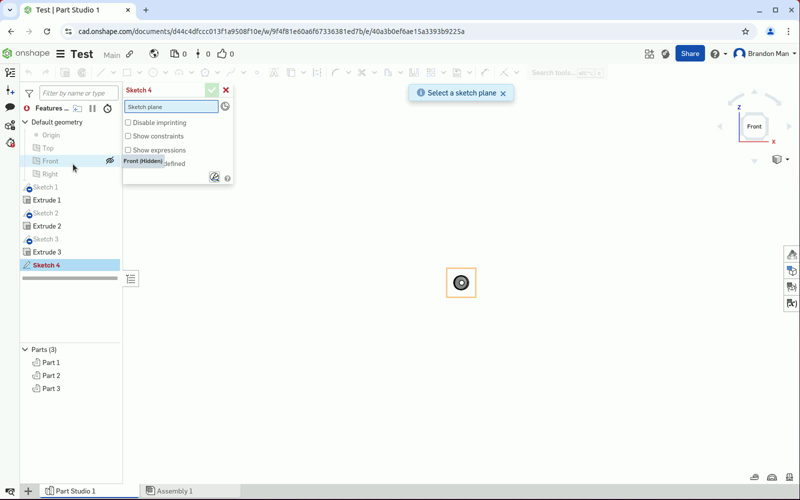
click(73, 163)
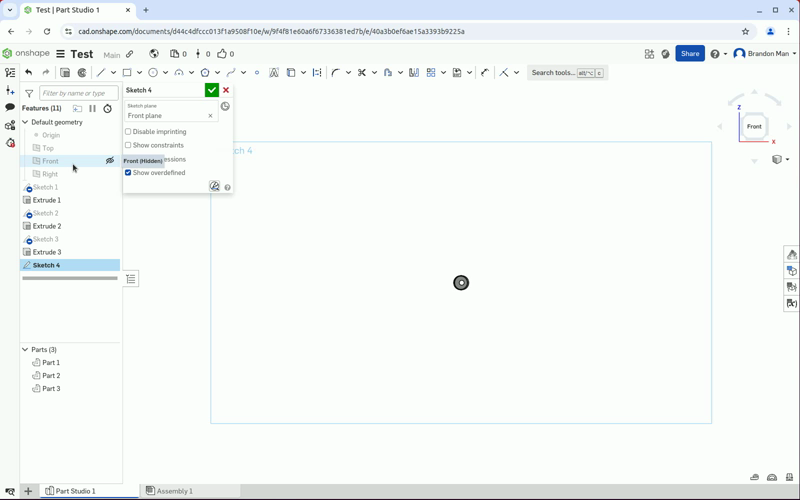
mouse_move(73, 352)
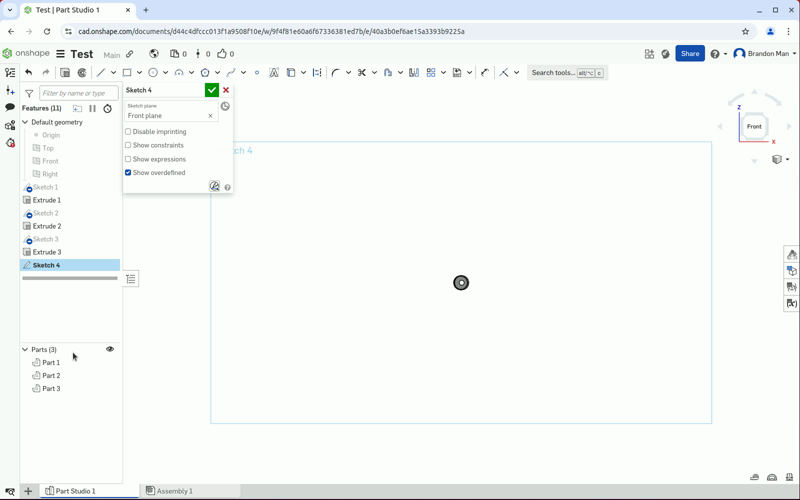
key(y)
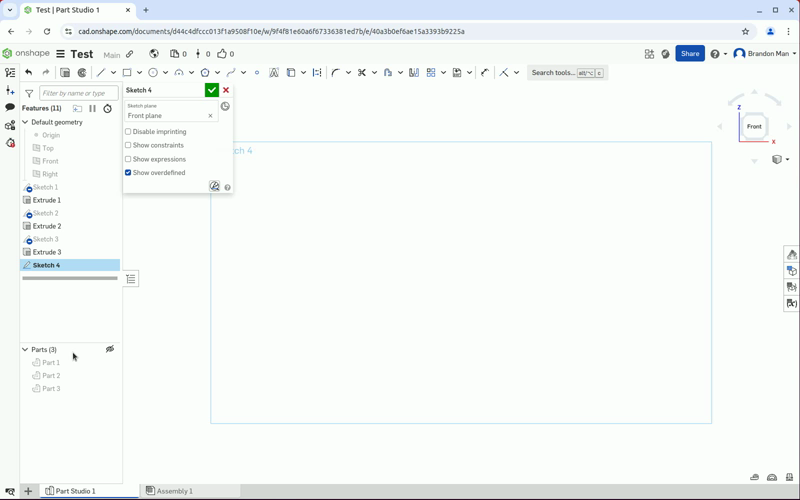
key(l)
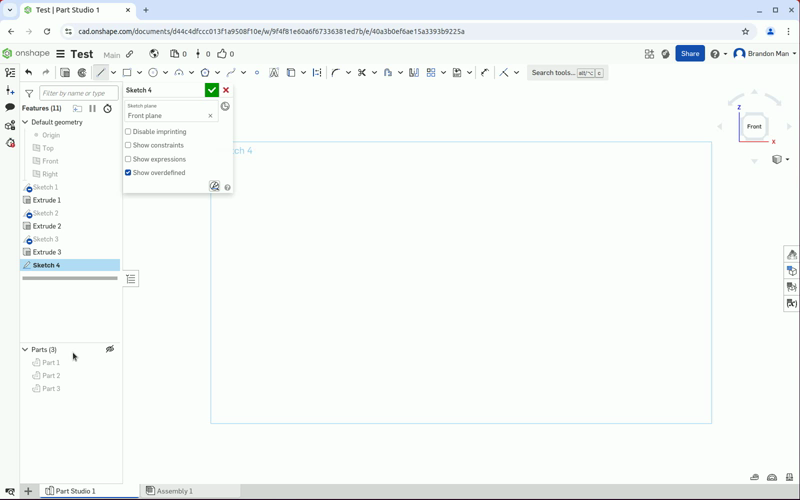
key_down(shift)
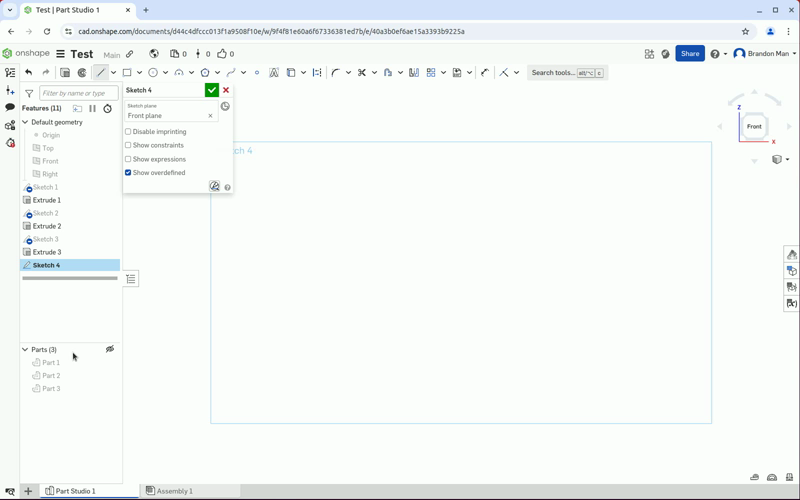
mouse_move(460, 376)
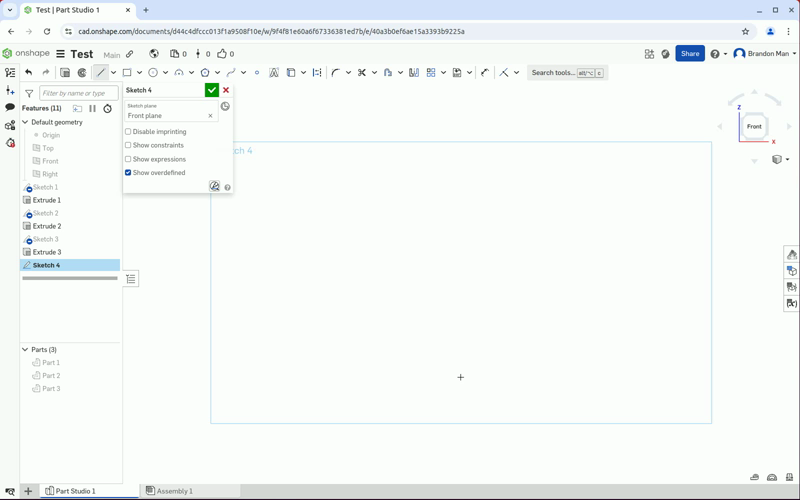
click(460, 376)
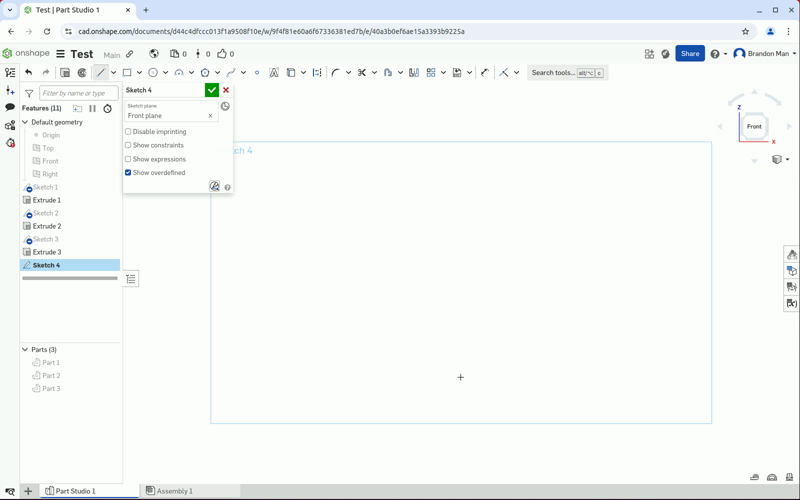
key_up(shift)
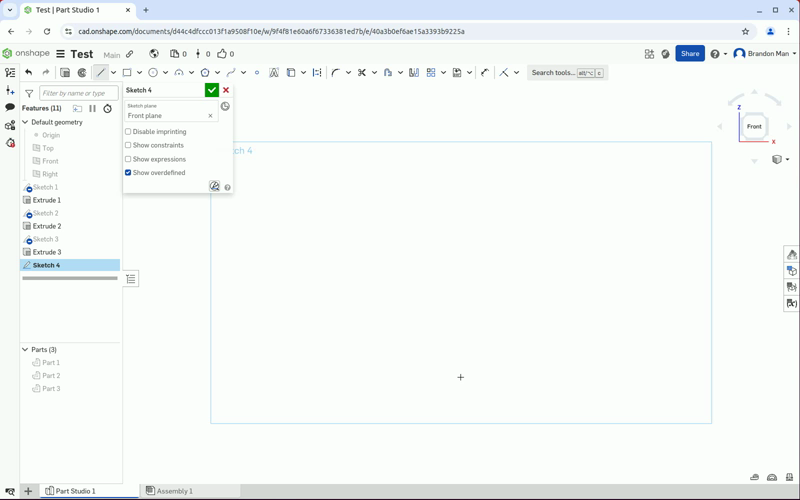
key_down(shift)
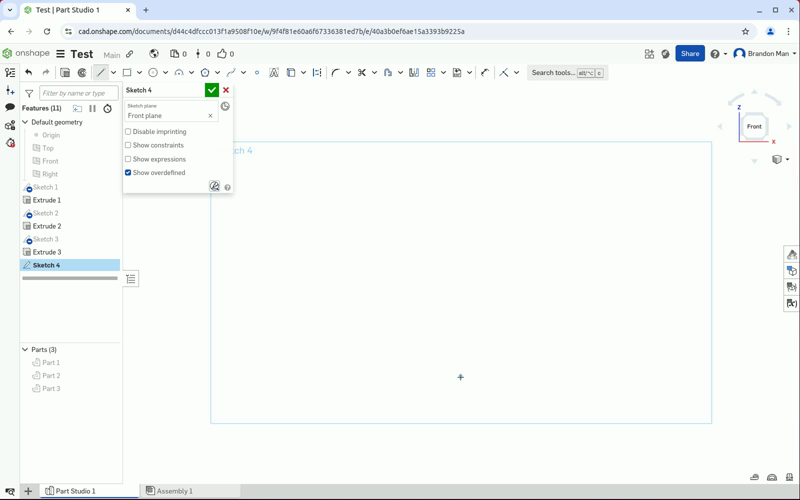
mouse_move(567, 373)
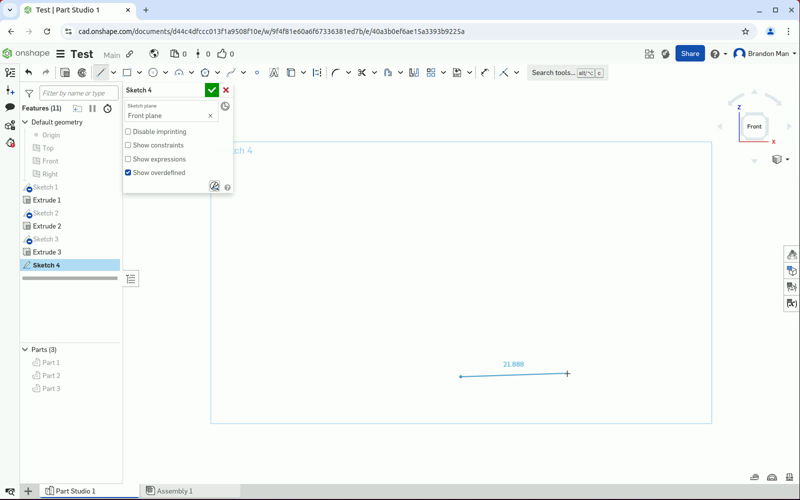
click(567, 373)
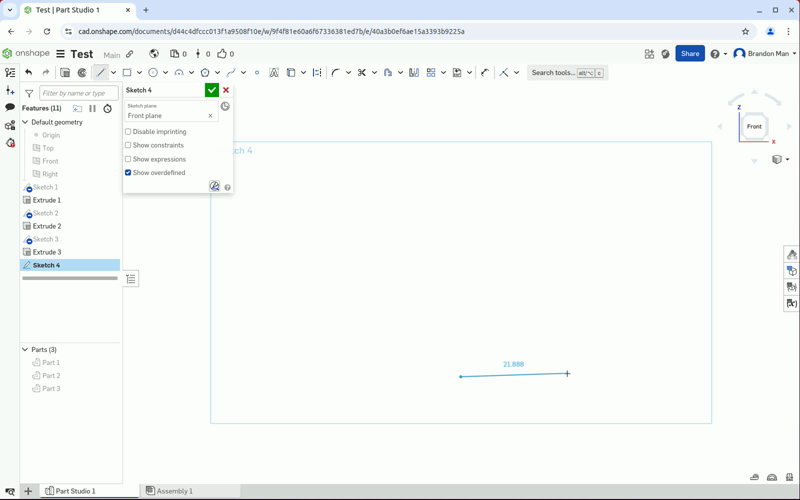
key_up(shift)
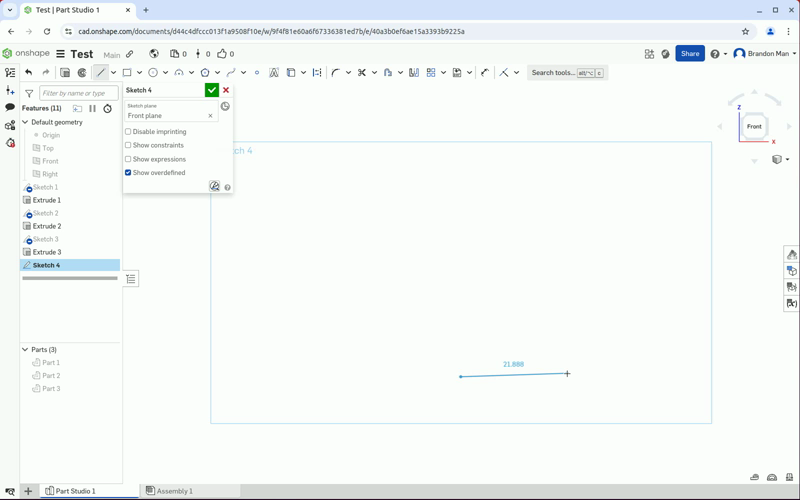
key(esc)
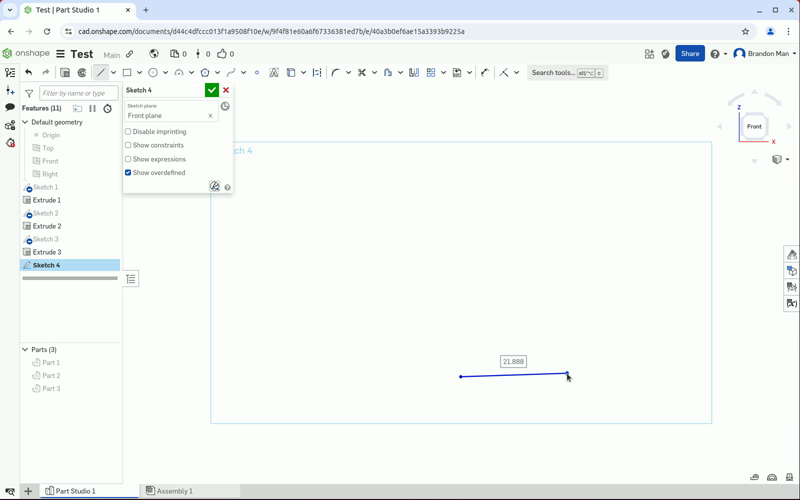
key(a)
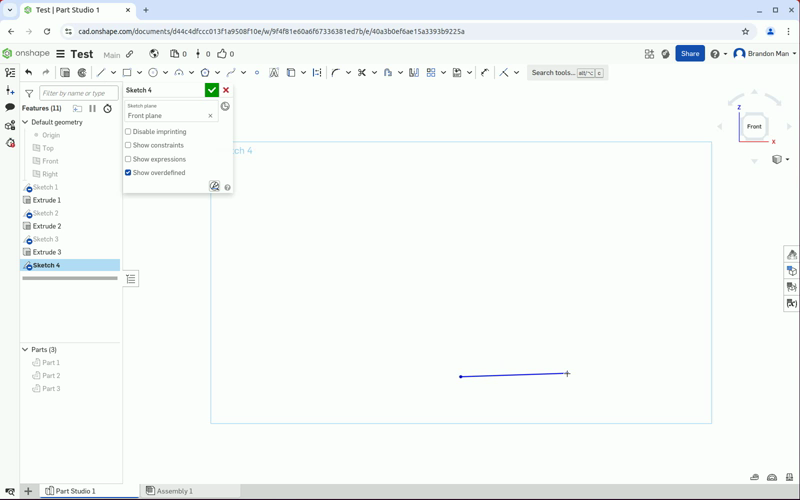
mouse_move(567, 373)
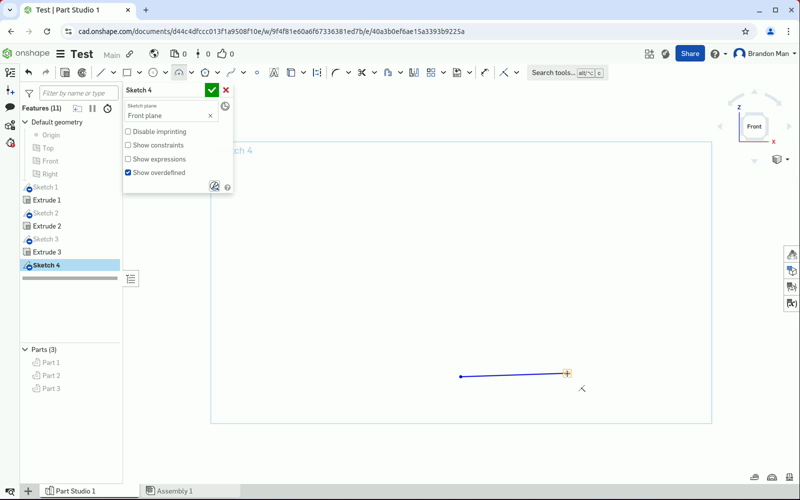
click(567, 373)
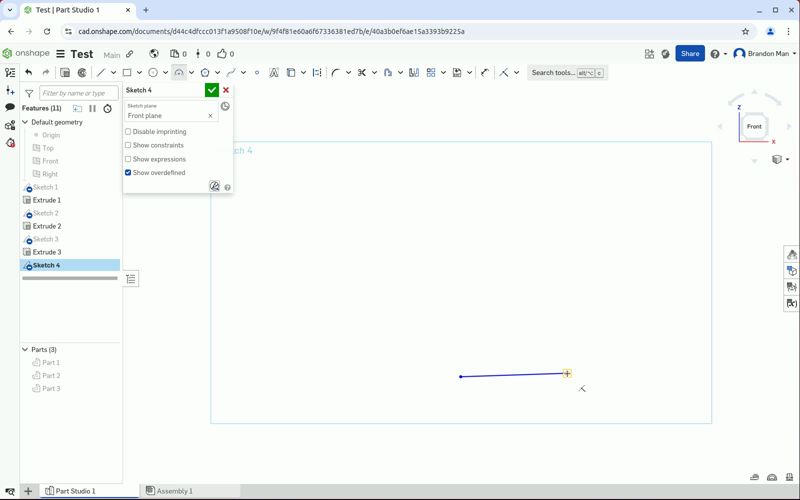
key_down(shift)
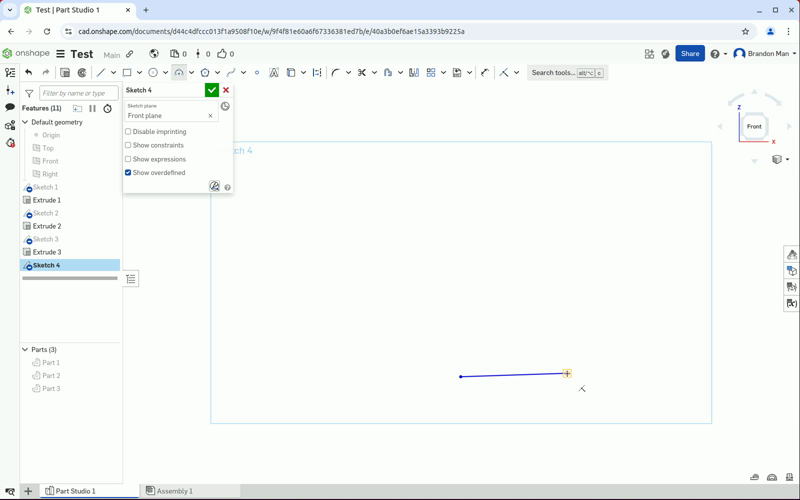
mouse_move(567, 360)
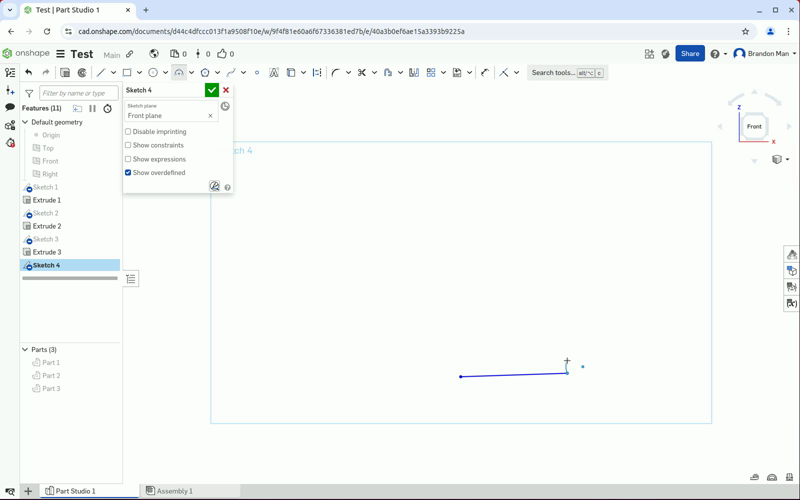
click(567, 360)
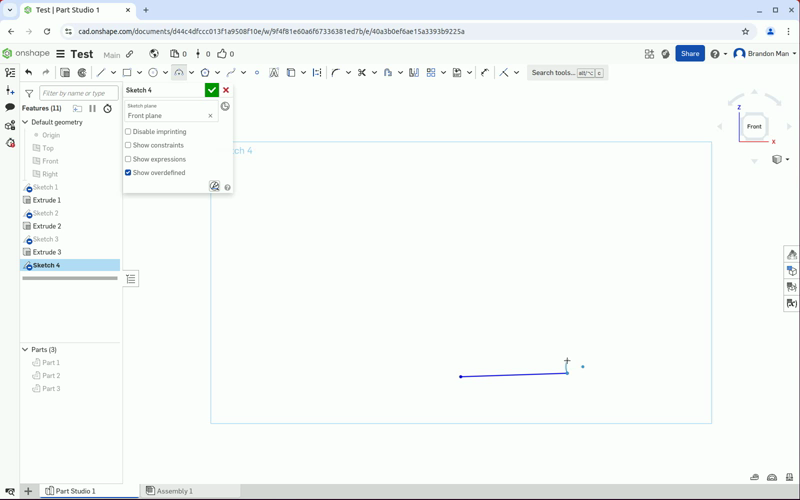
mouse_move(573, 366)
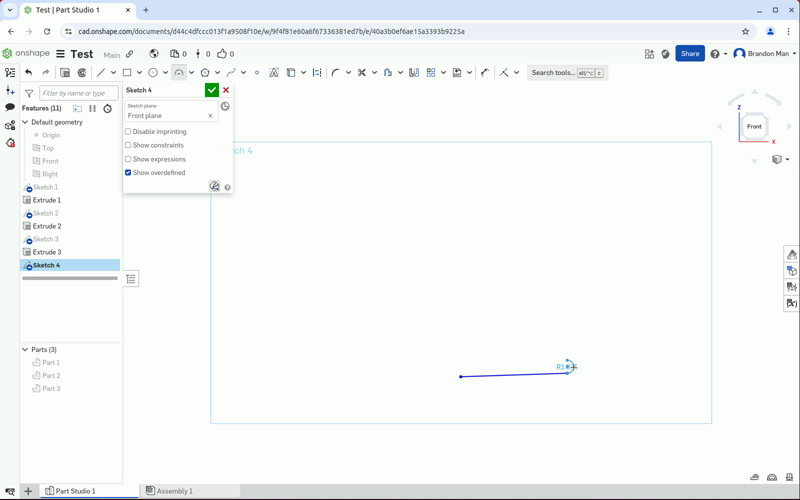
click(573, 366)
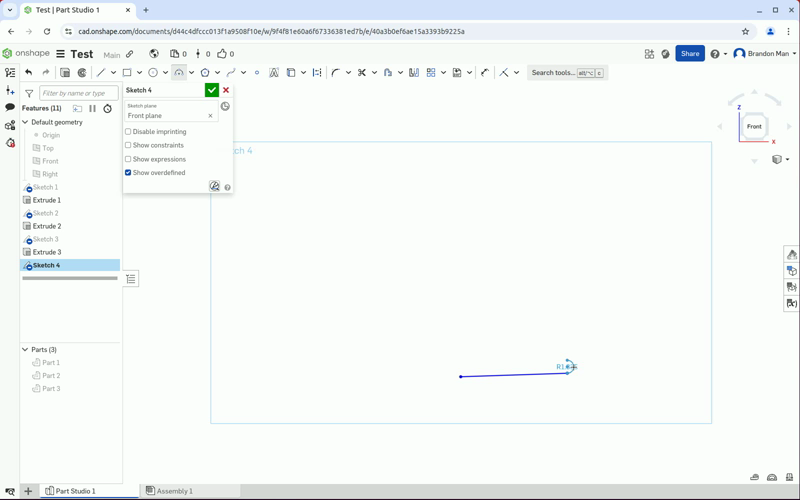
key_up(shift)
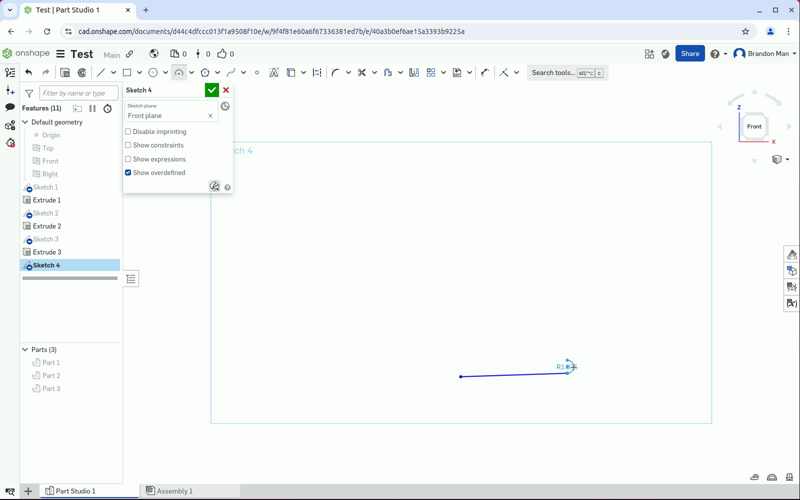
key(esc)
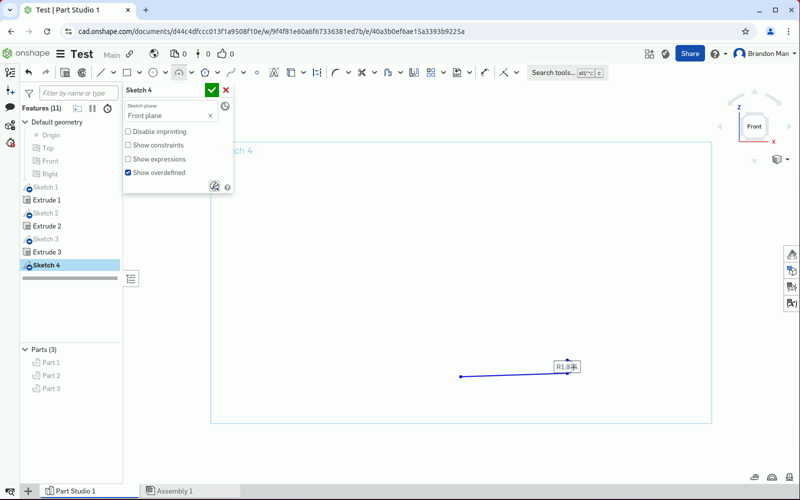
key(l)
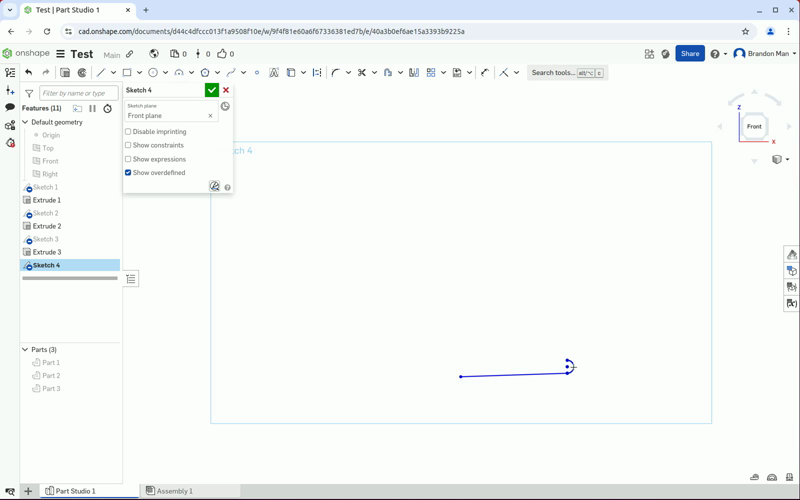
mouse_move(567, 360)
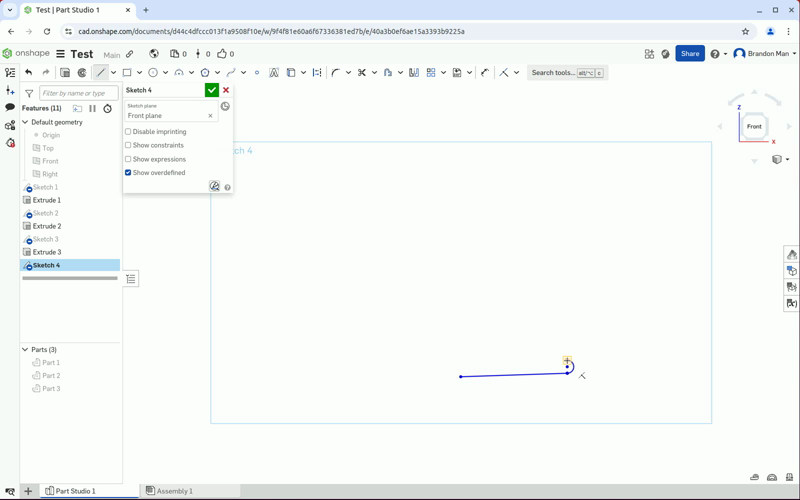
click(567, 360)
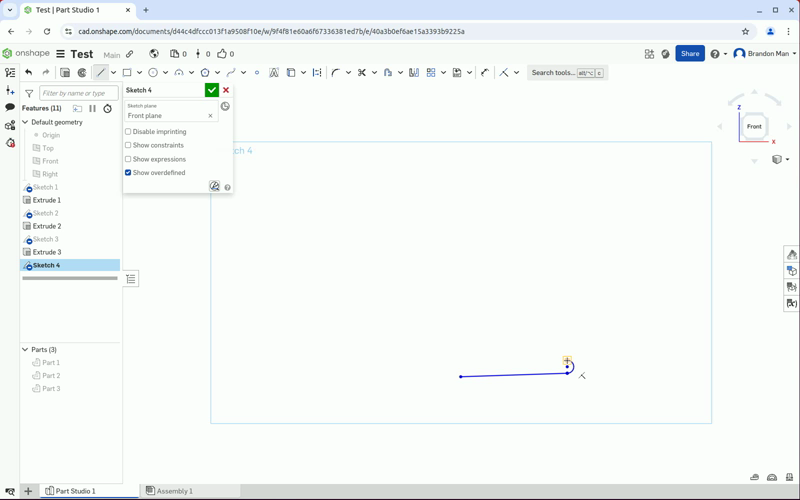
key_down(shift)
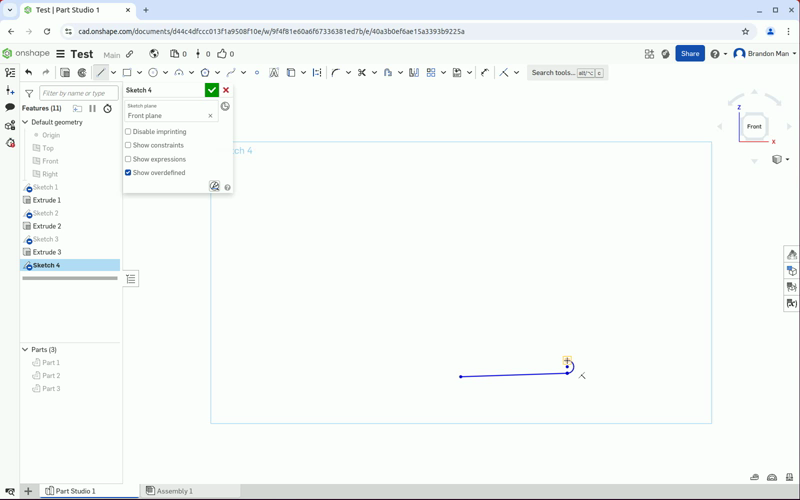
mouse_move(460, 356)
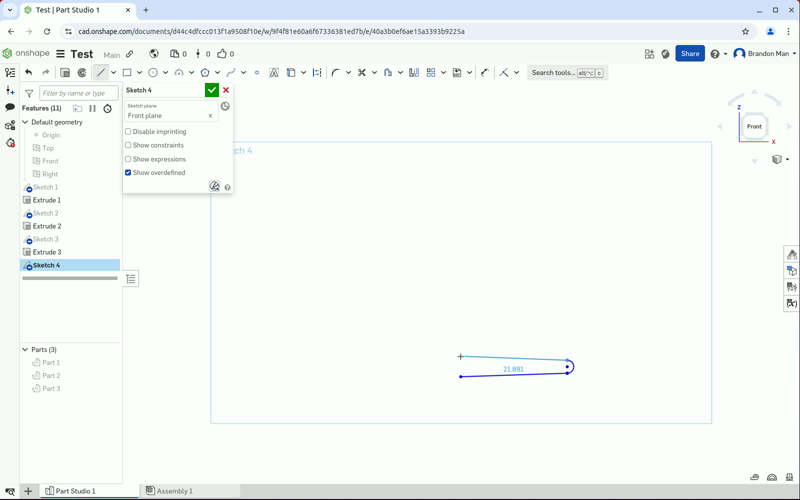
click(460, 356)
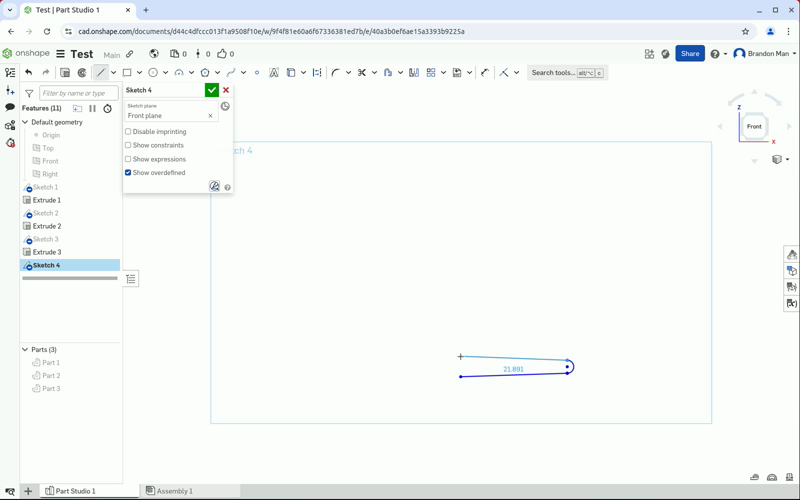
key_up(shift)
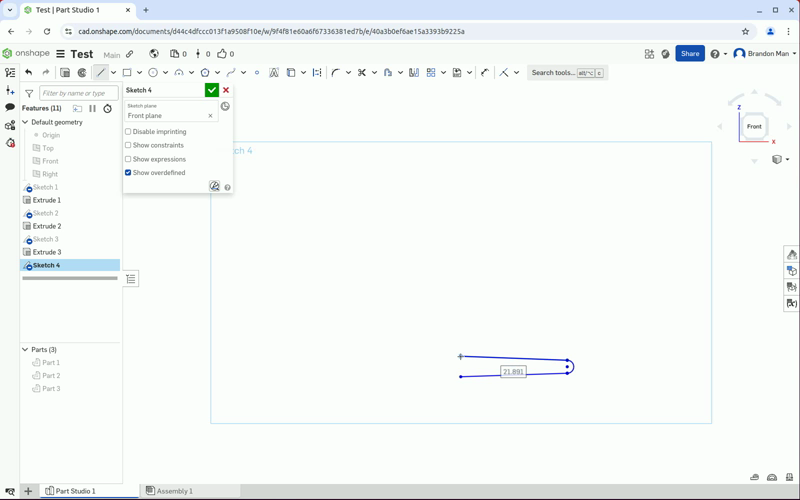
key(esc)
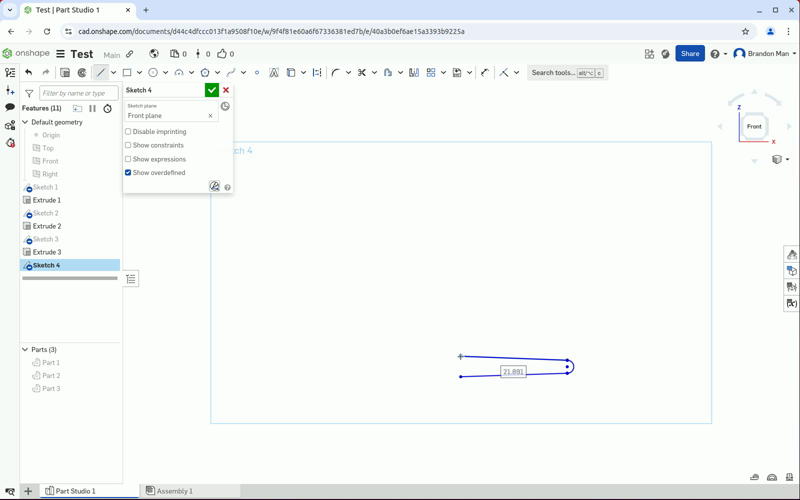
key(a)
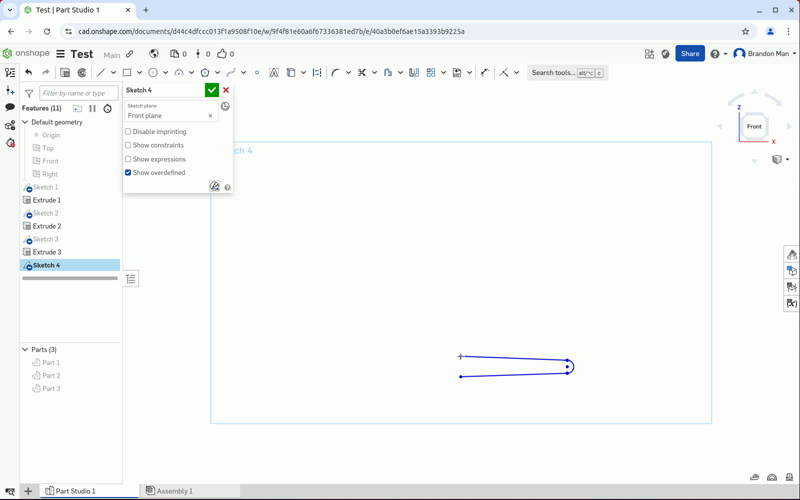
mouse_move(460, 356)
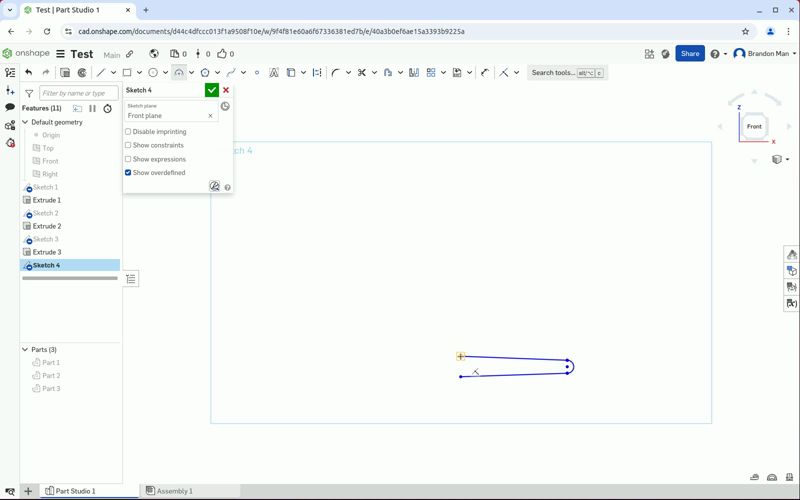
click(460, 356)
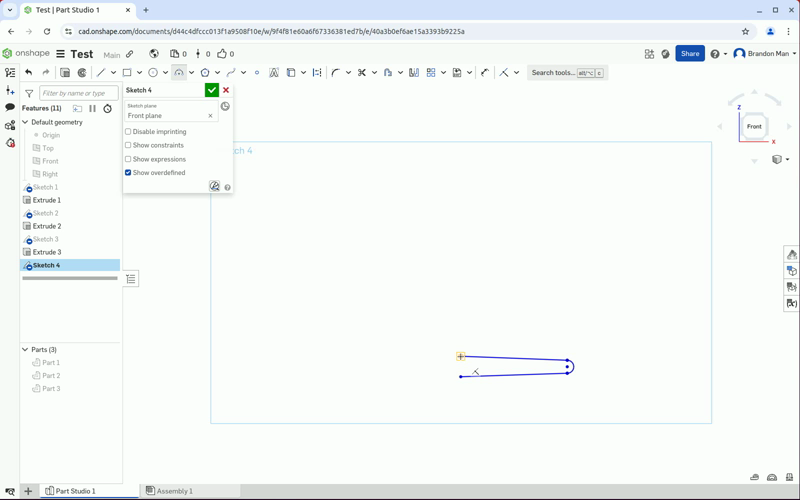
mouse_move(460, 376)
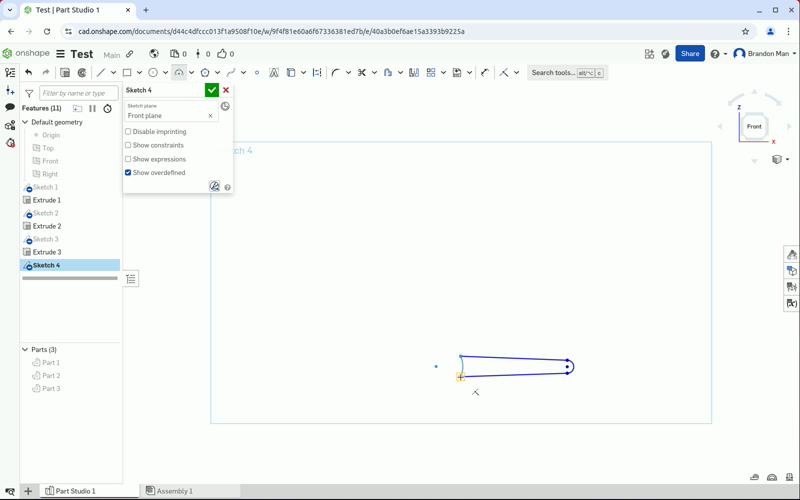
click(460, 376)
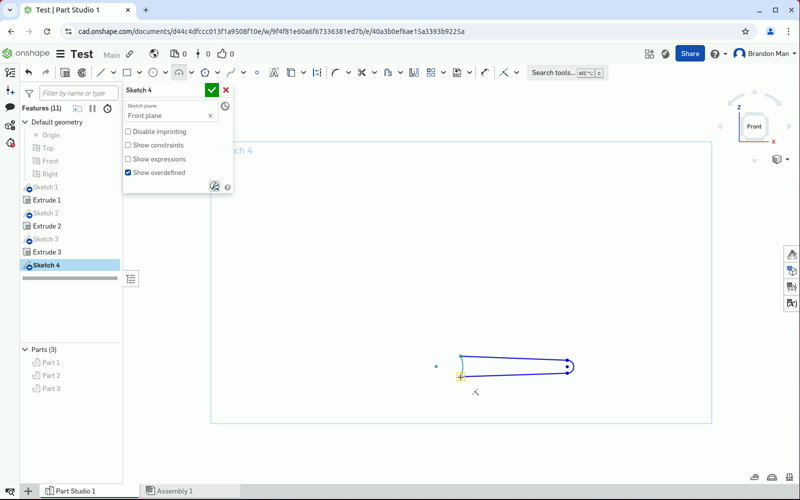
key_down(shift)
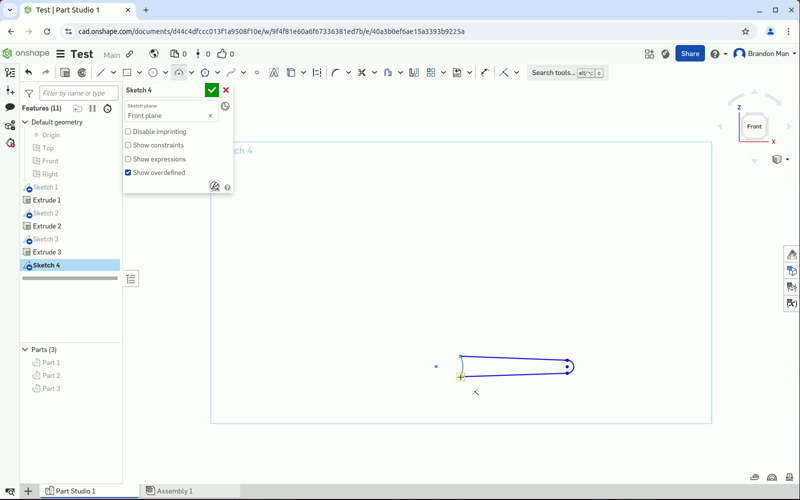
mouse_move(450, 366)
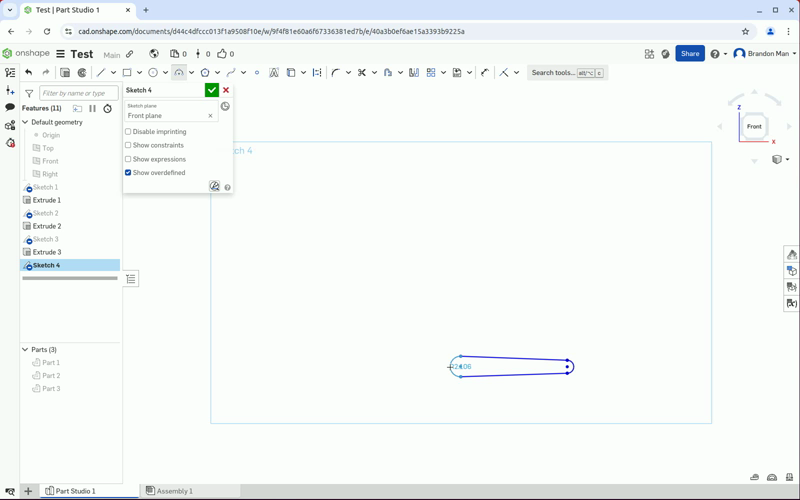
click(450, 366)
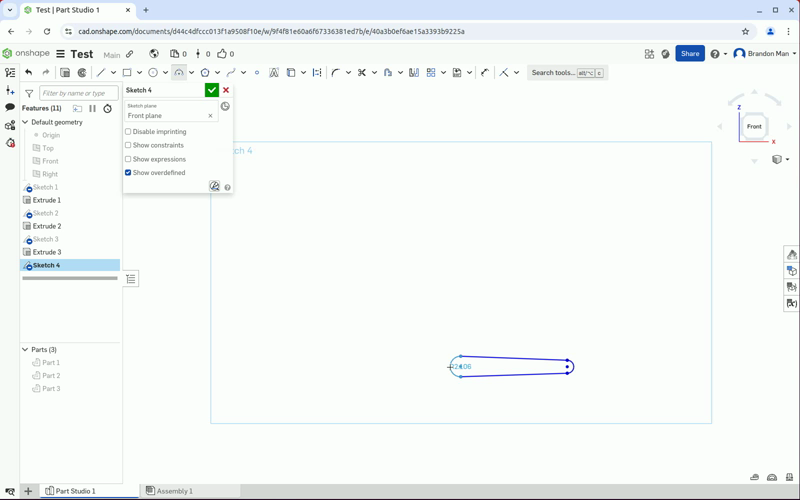
key_up(shift)
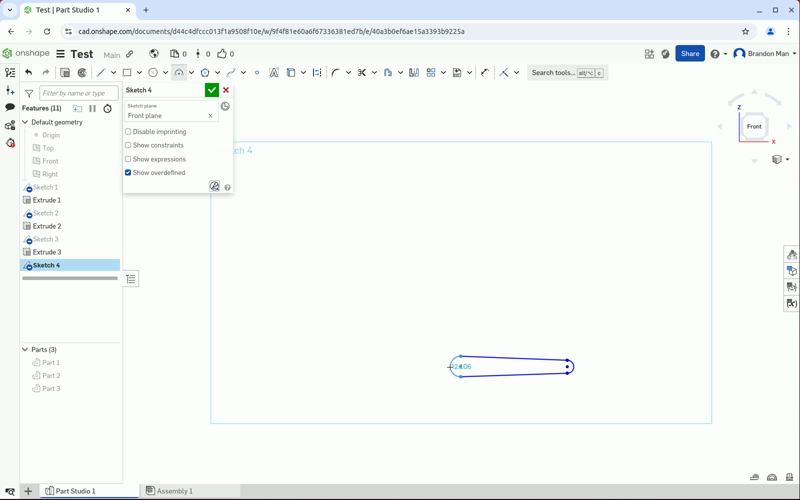
key(esc)
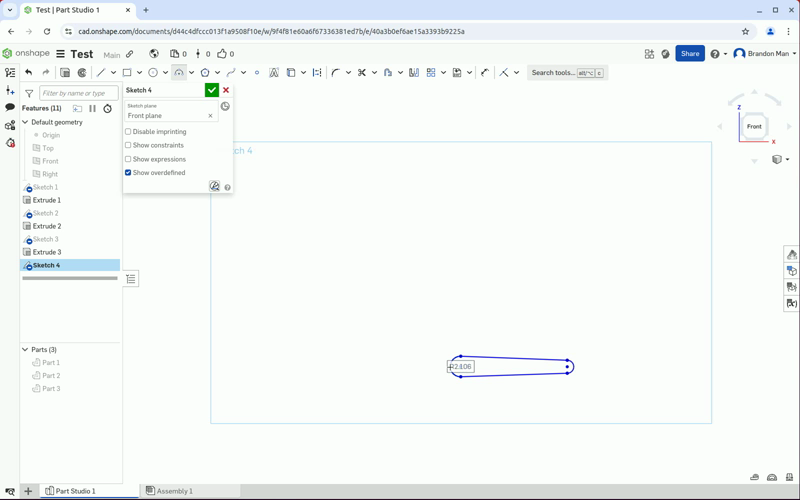
key(l)
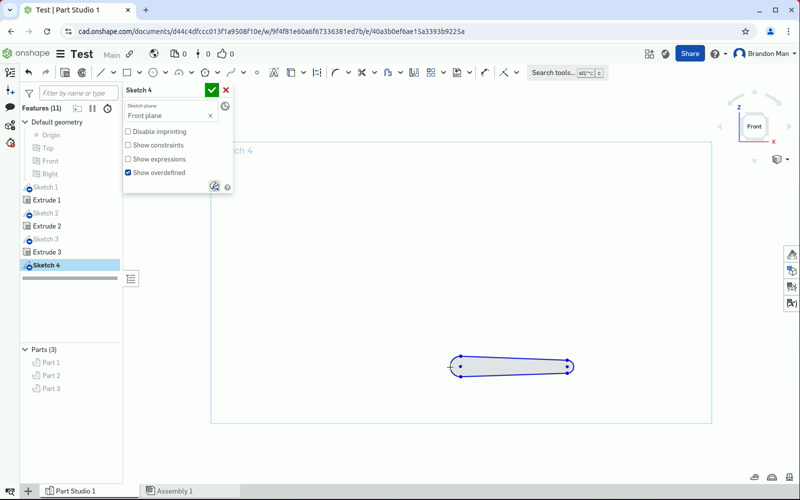
key_down(shift)
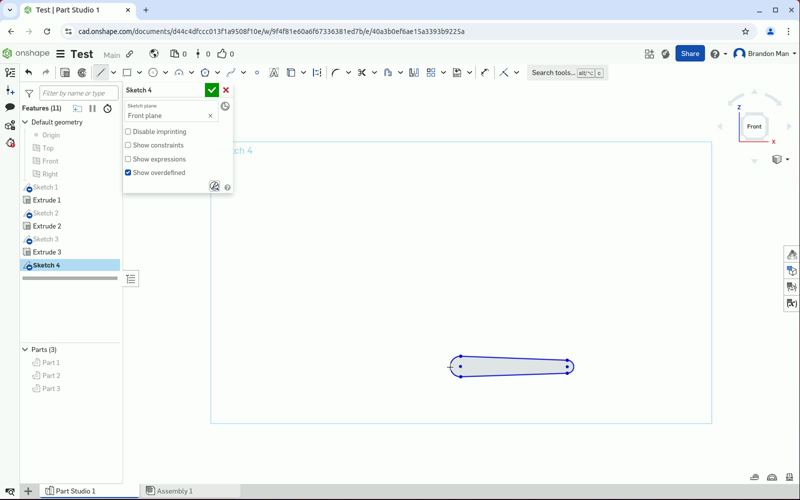
mouse_move(460, 376)
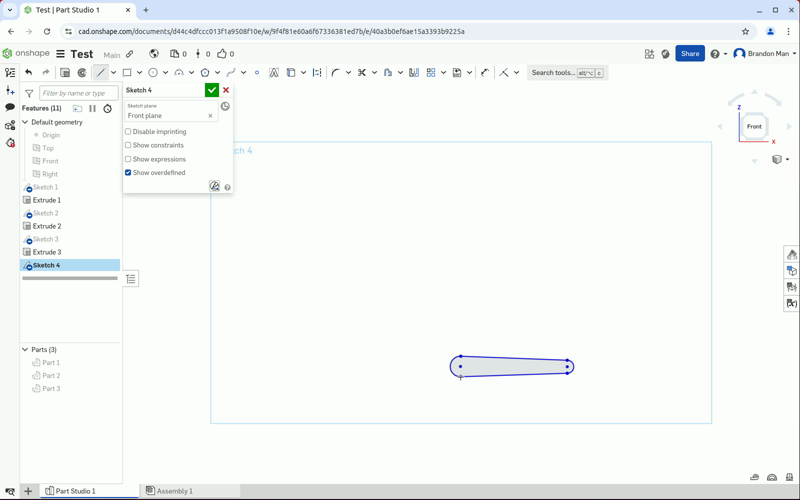
click(460, 376)
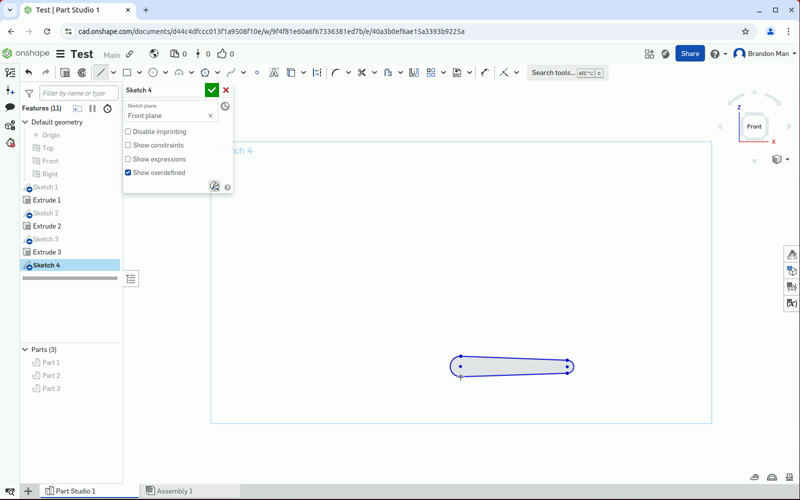
key_up(shift)
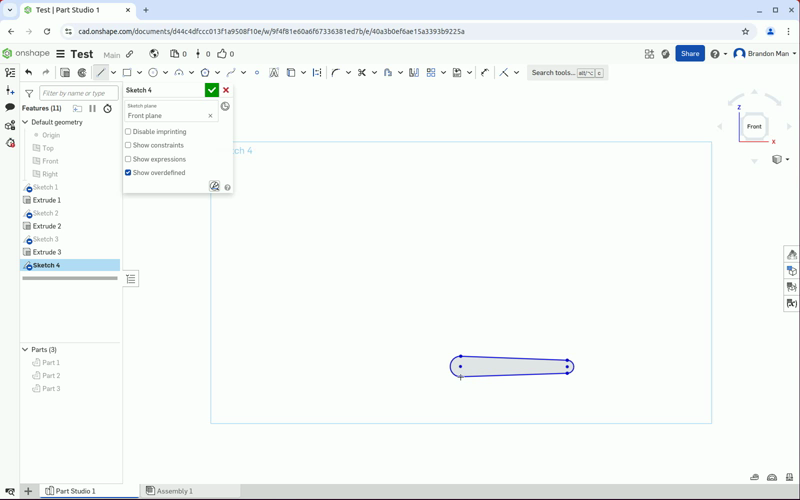
key_down(shift)
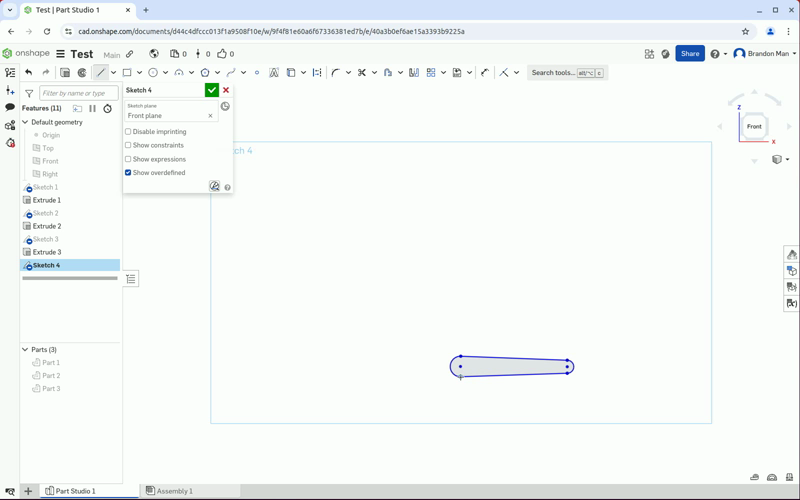
mouse_move(567, 372)
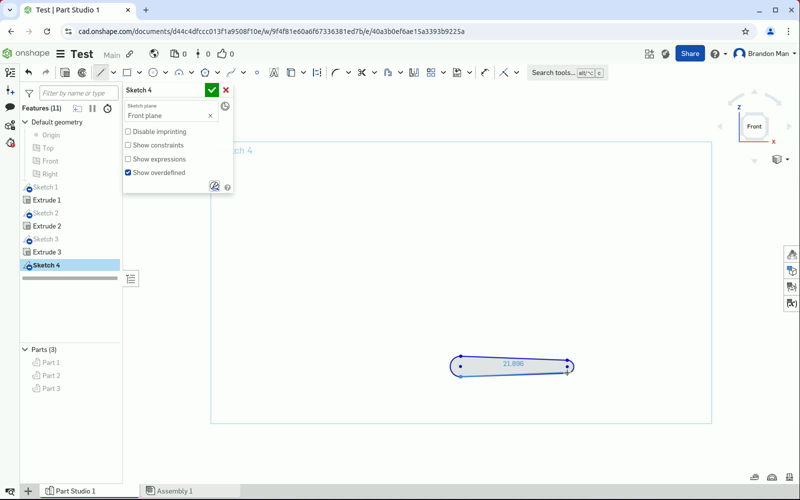
scroll(6)
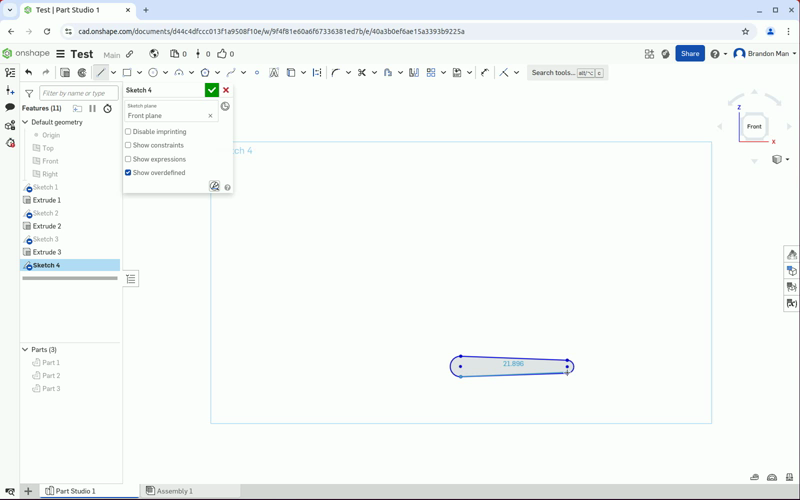
scroll(6)
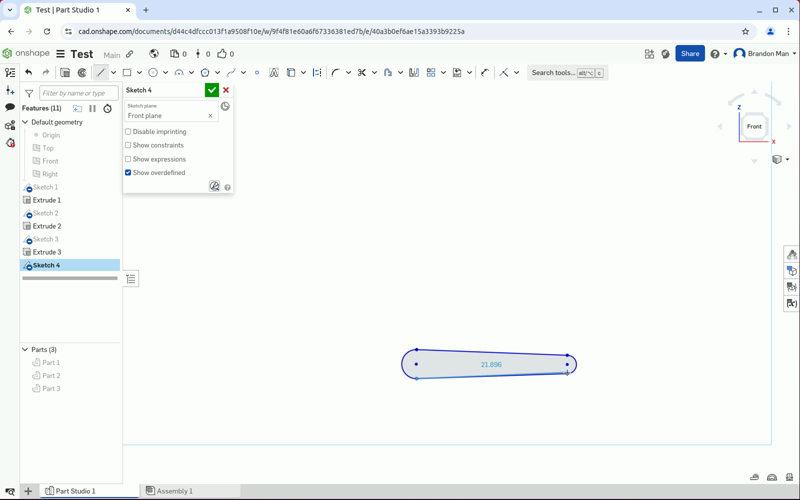
scroll(6)
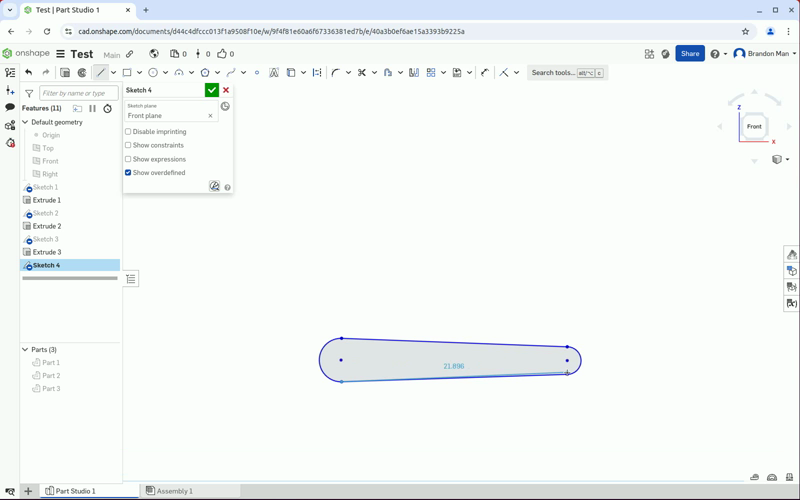
scroll(6)
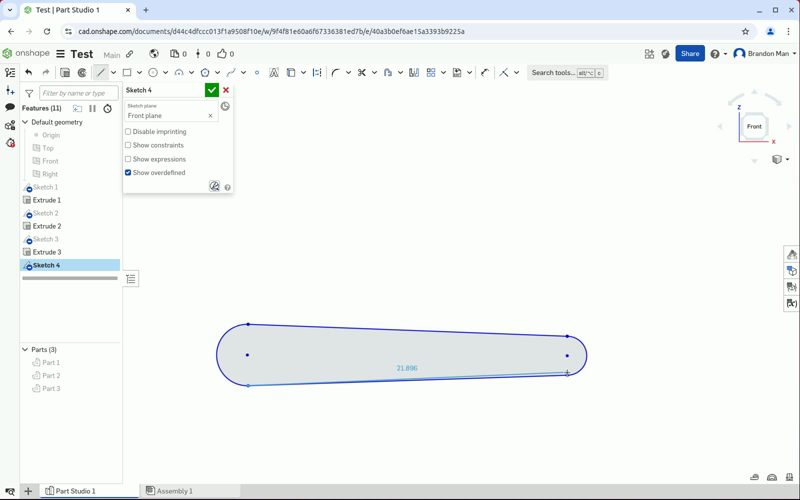
scroll(6)
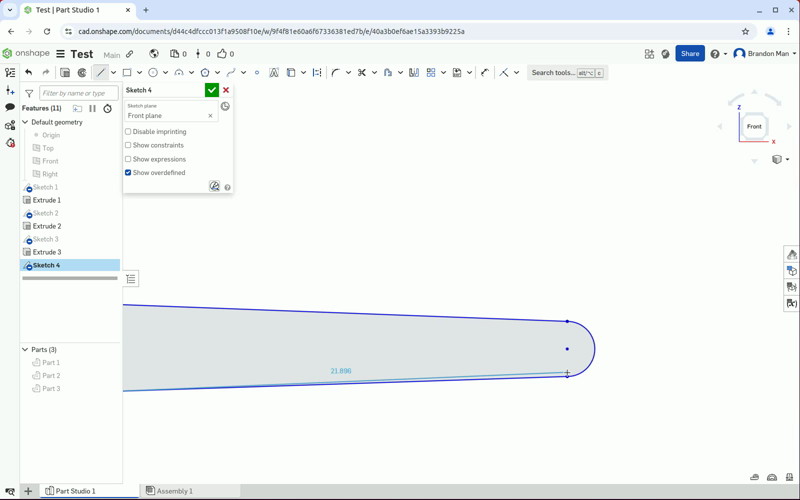
scroll(6)
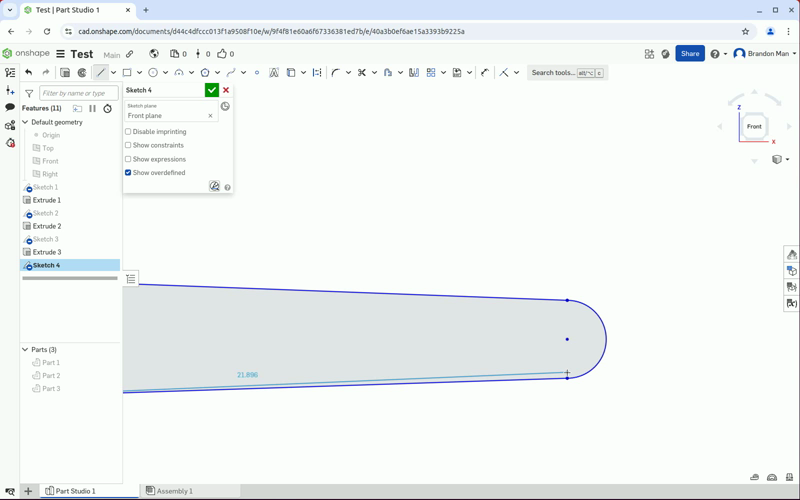
scroll(6)
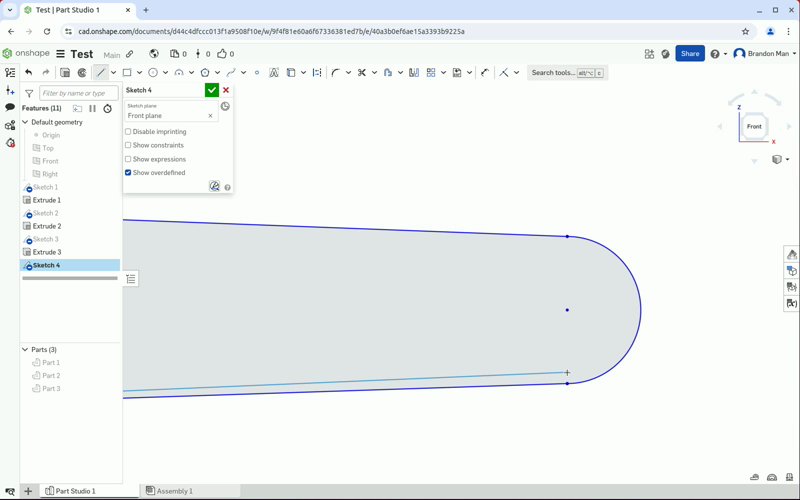
click(567, 372)
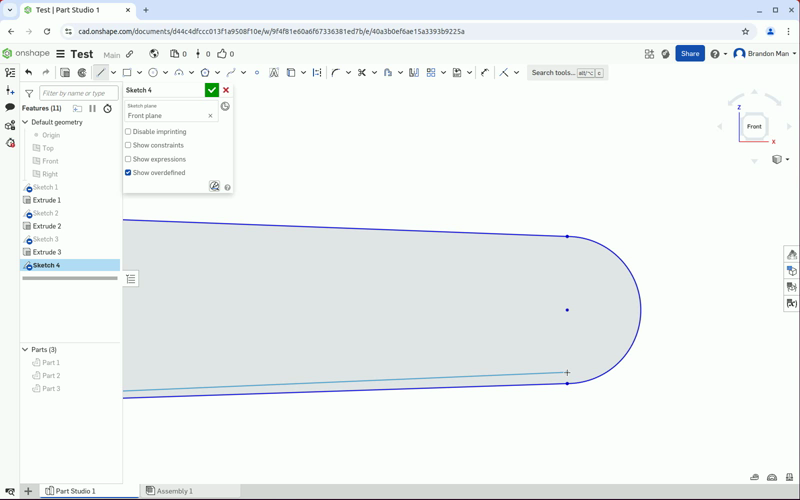
scroll(-6)
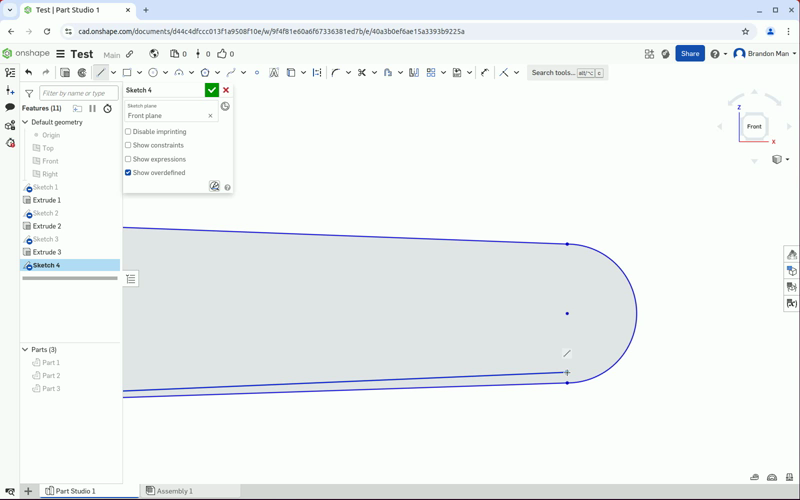
scroll(-6)
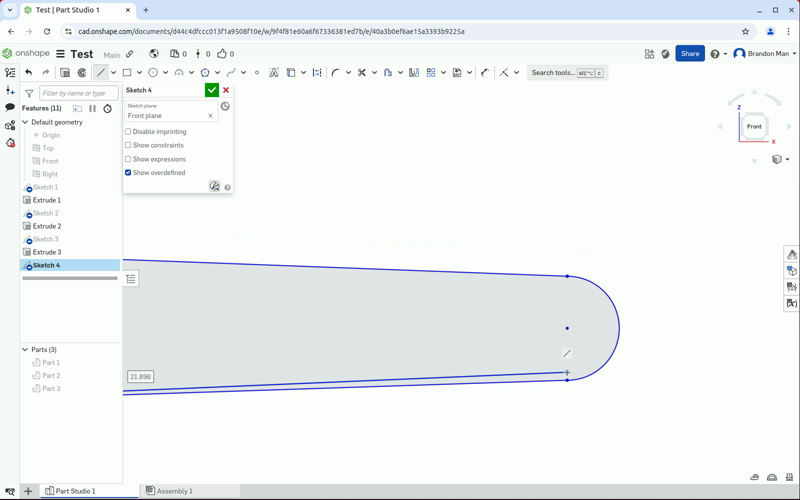
scroll(-6)
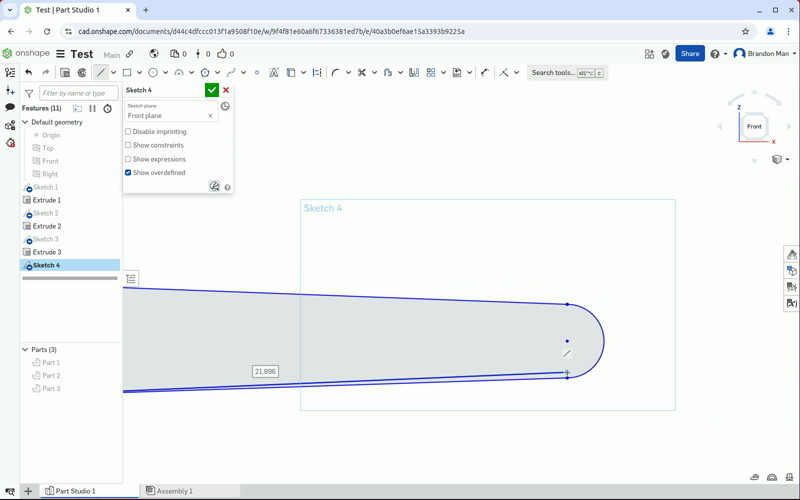
scroll(-6)
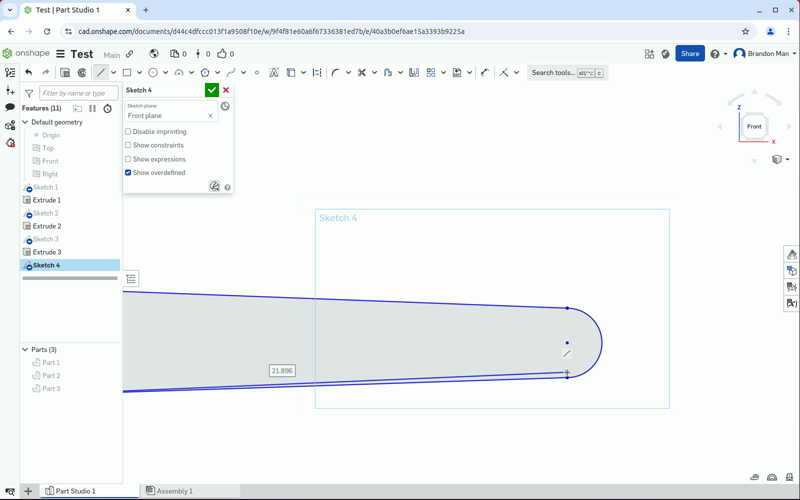
scroll(-6)
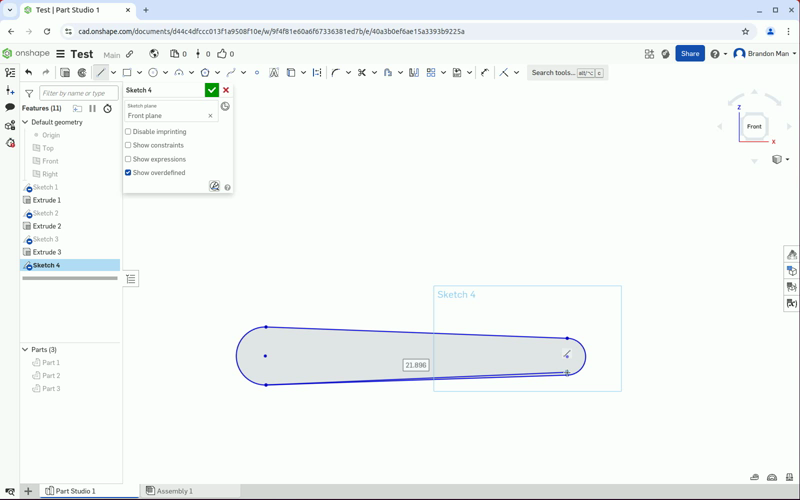
scroll(-6)
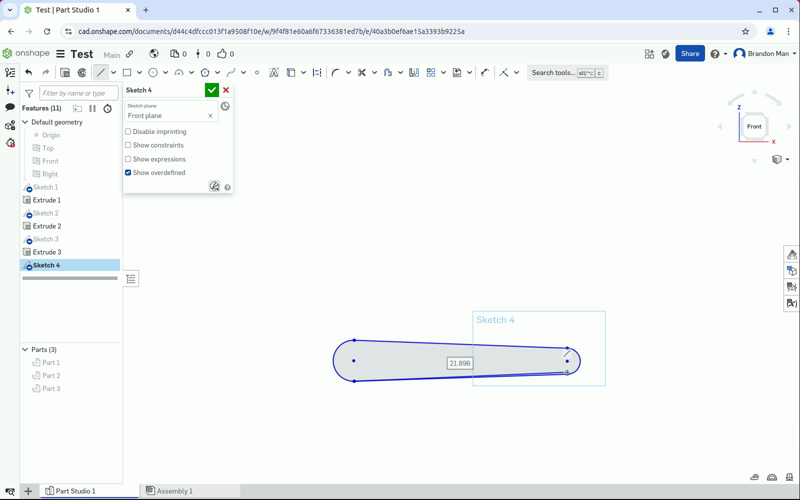
scroll(-6)
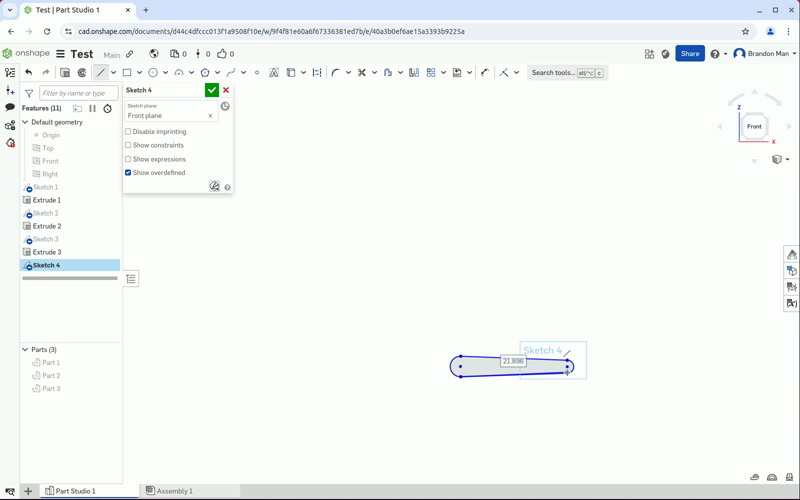
key_up(shift)
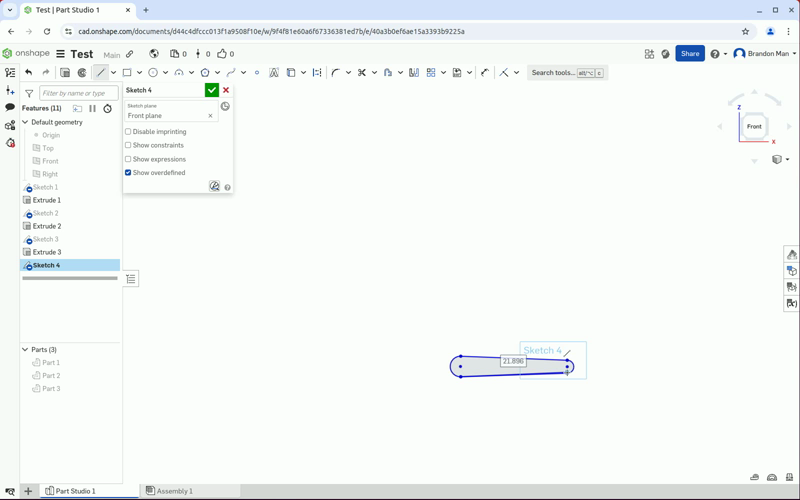
key(esc)
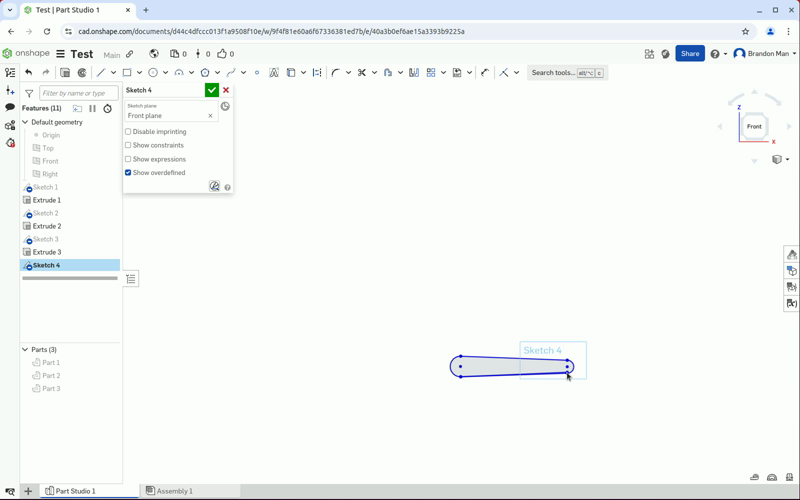
key(a)
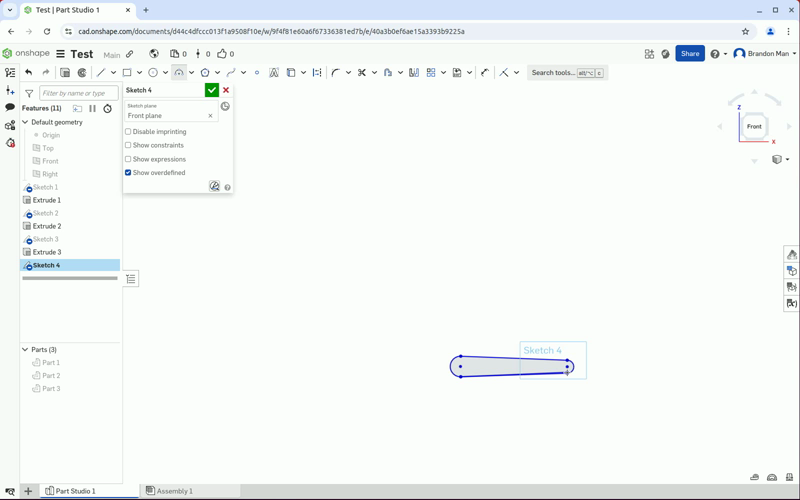
mouse_move(567, 372)
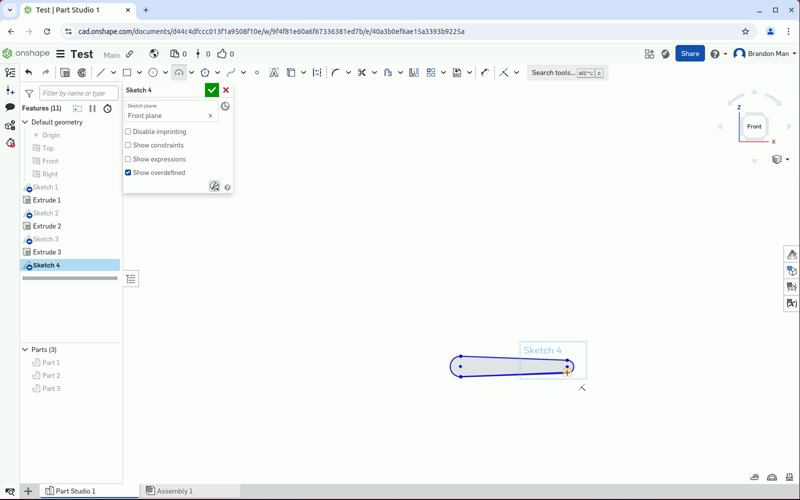
scroll(6)
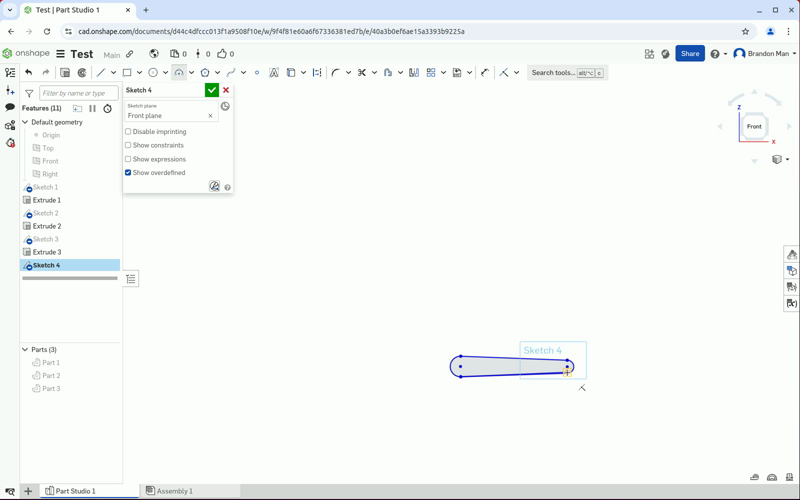
scroll(6)
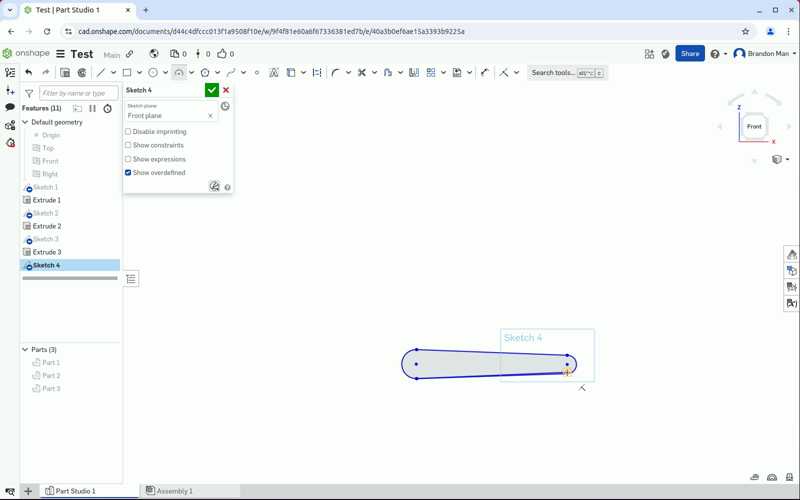
scroll(6)
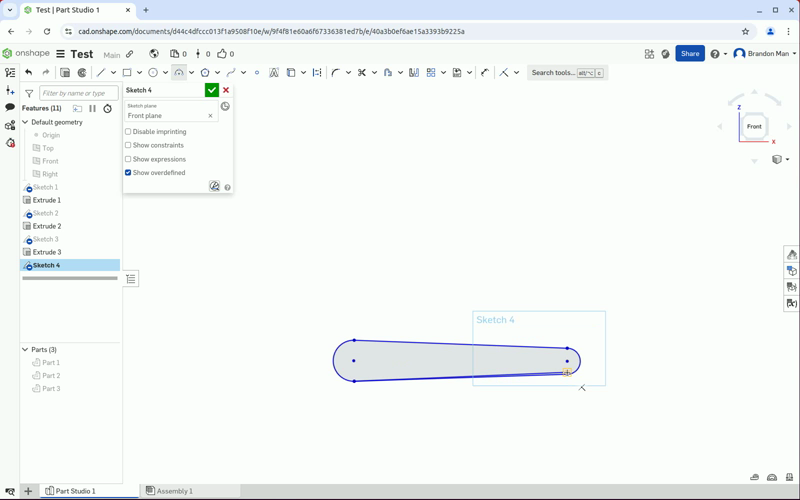
scroll(6)
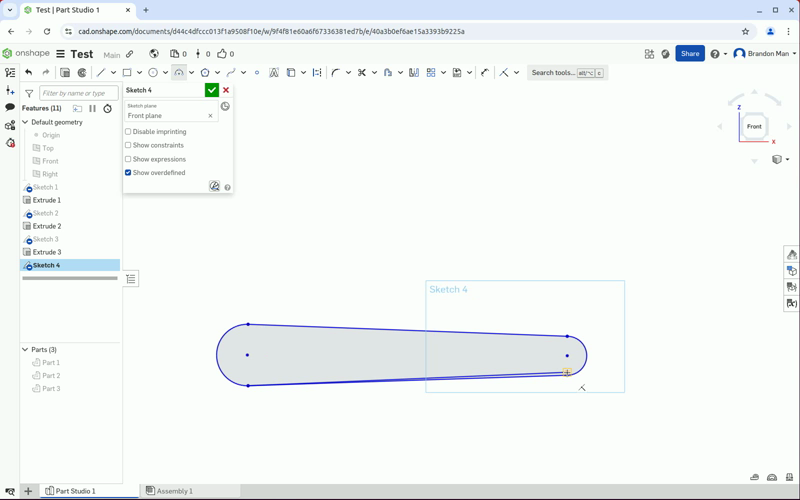
scroll(6)
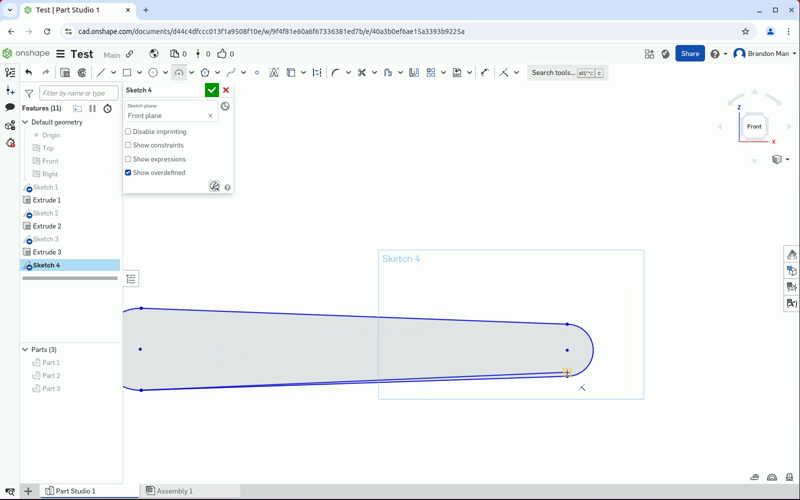
scroll(6)
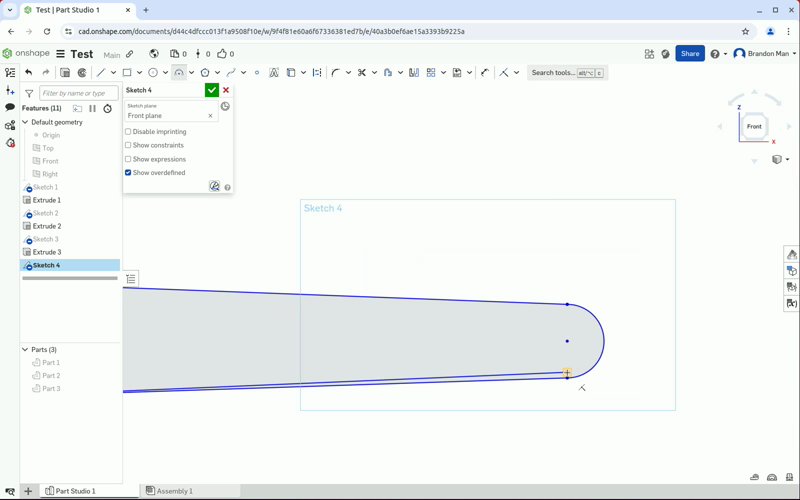
scroll(6)
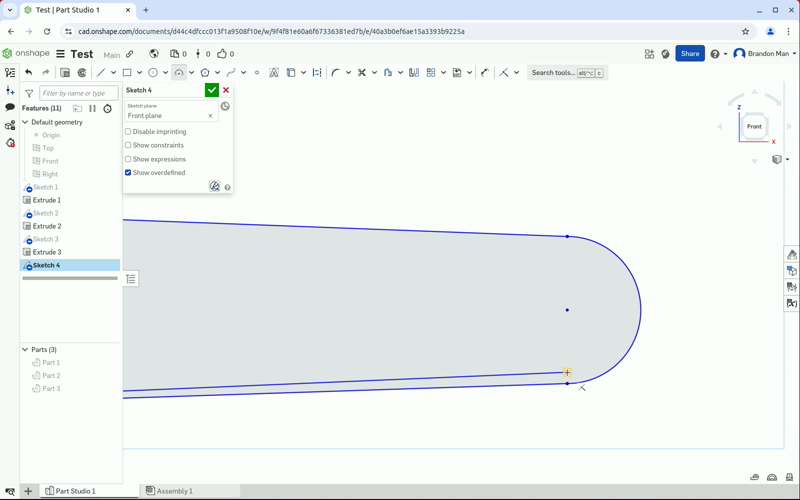
click(567, 372)
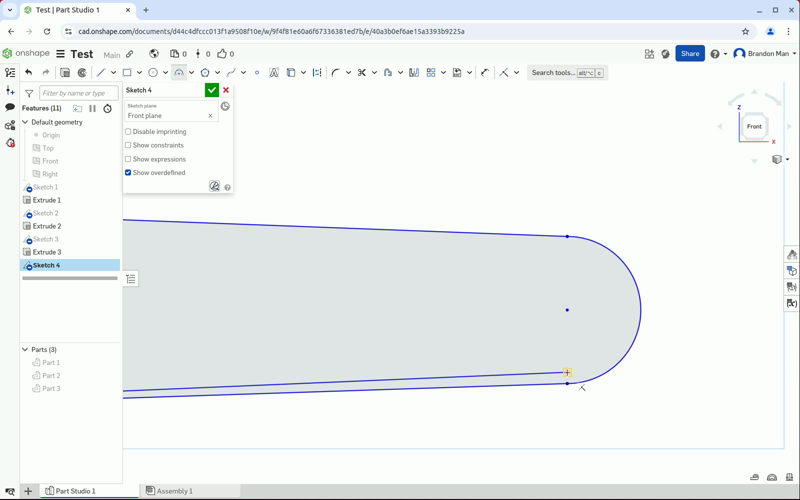
scroll(-6)
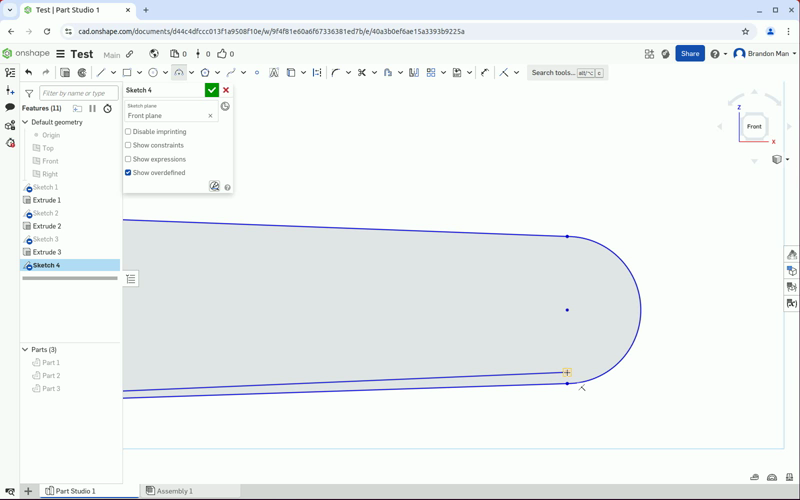
scroll(-6)
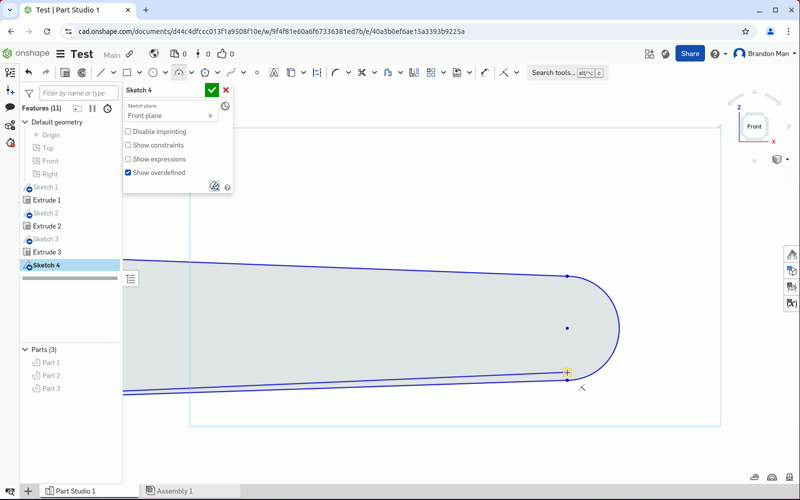
scroll(-6)
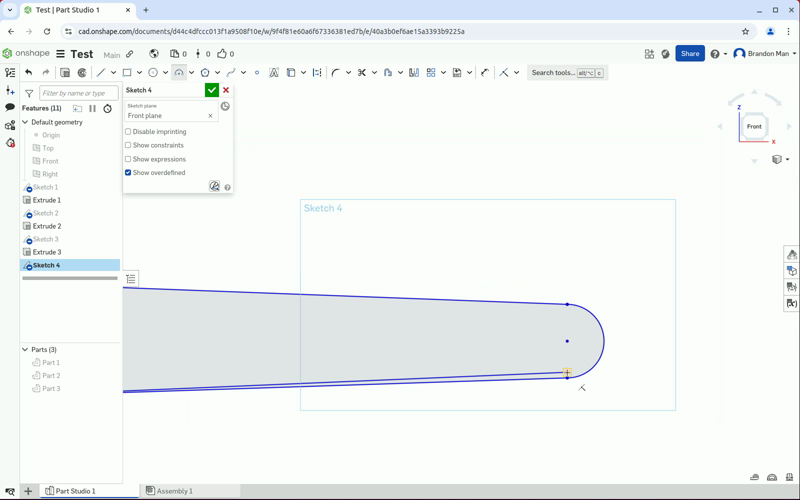
scroll(-6)
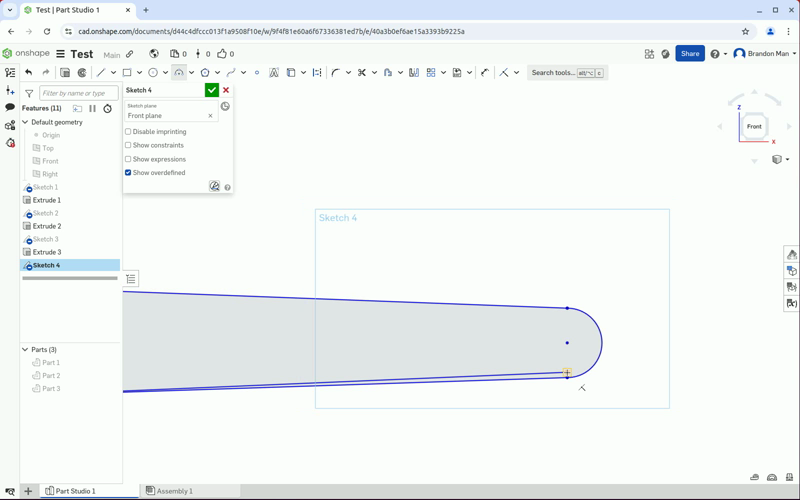
scroll(-6)
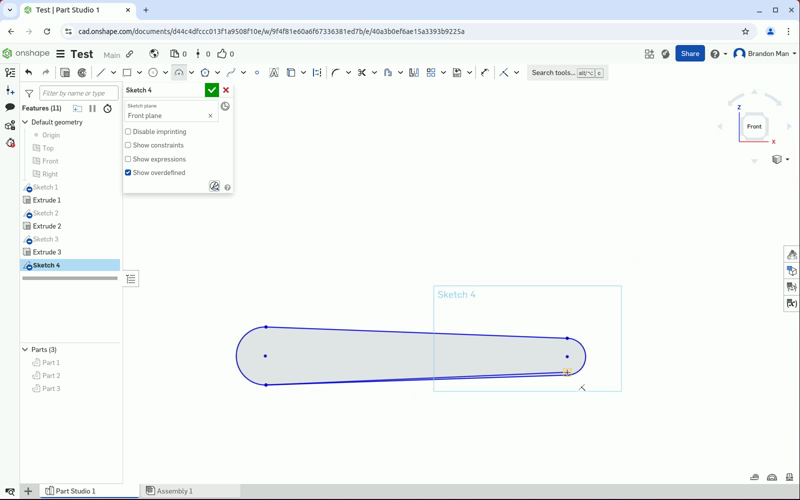
scroll(-6)
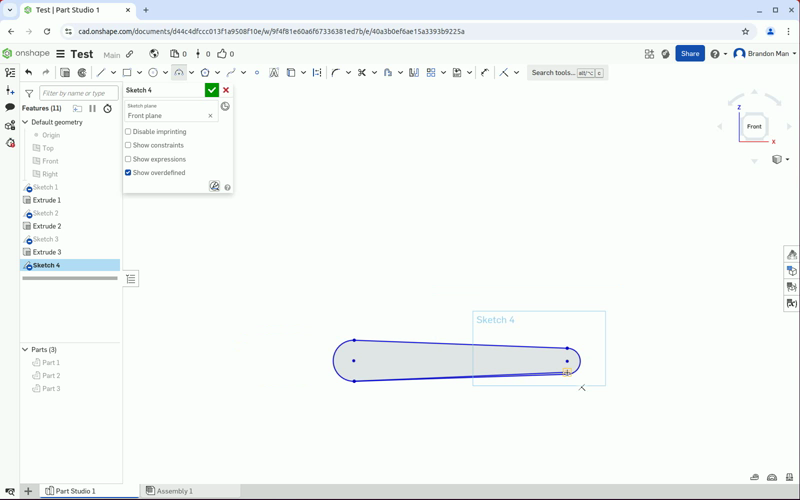
scroll(-6)
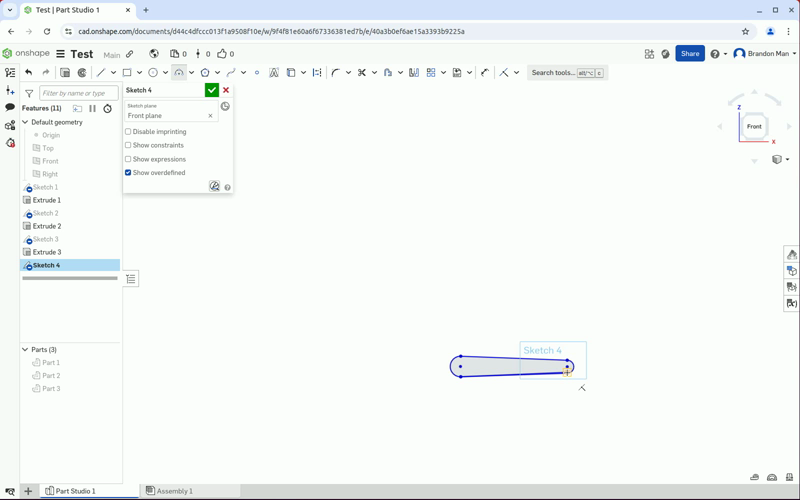
key_down(shift)
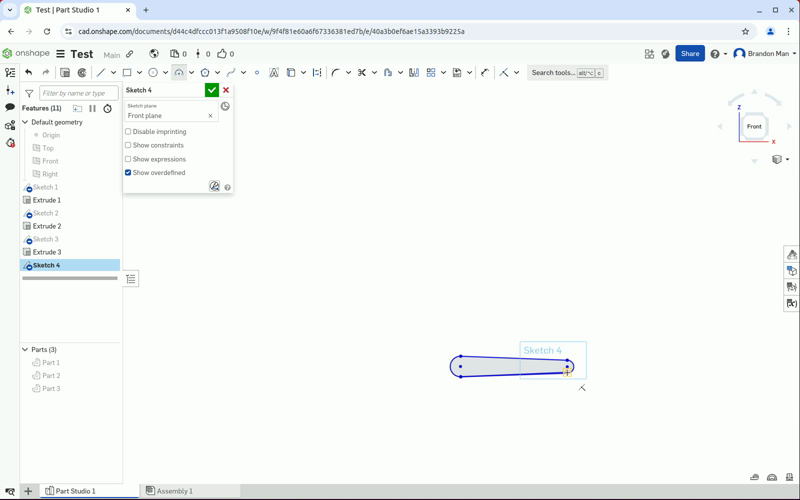
mouse_move(567, 360)
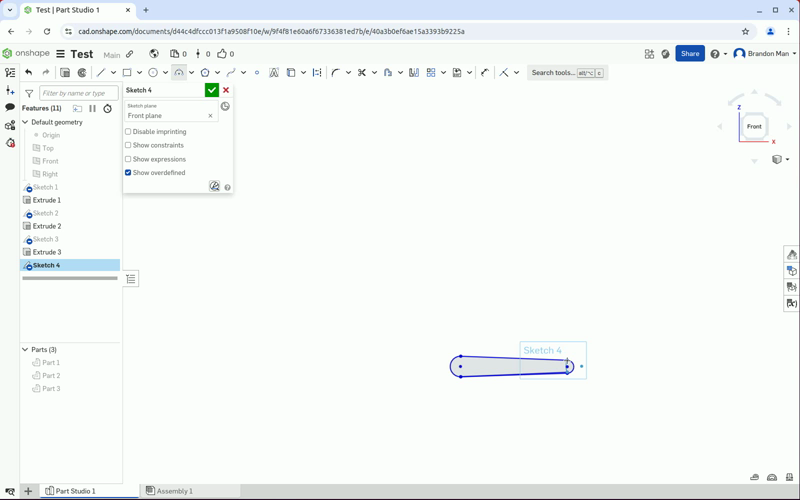
click(567, 360)
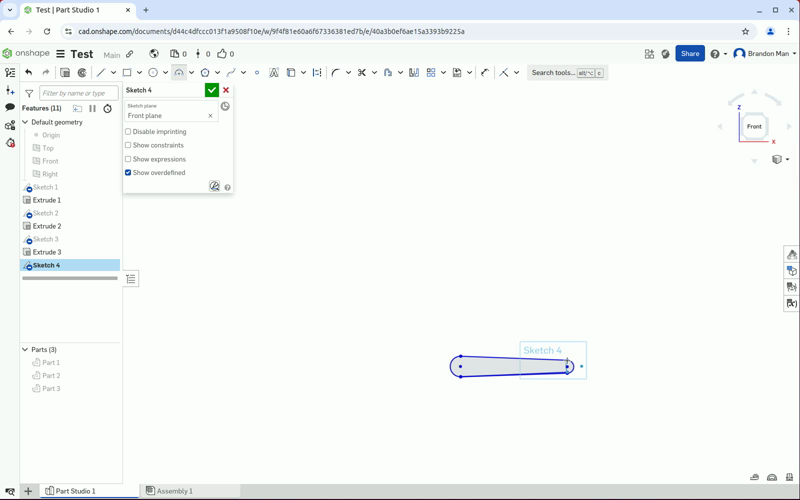
mouse_move(573, 366)
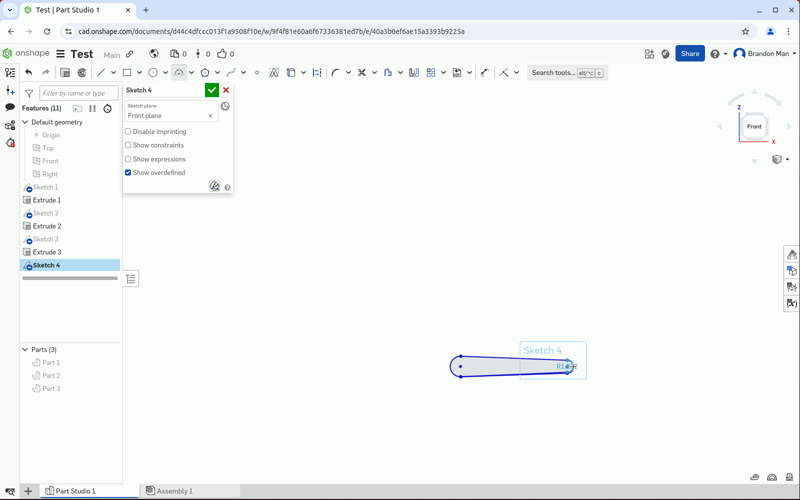
scroll(6)
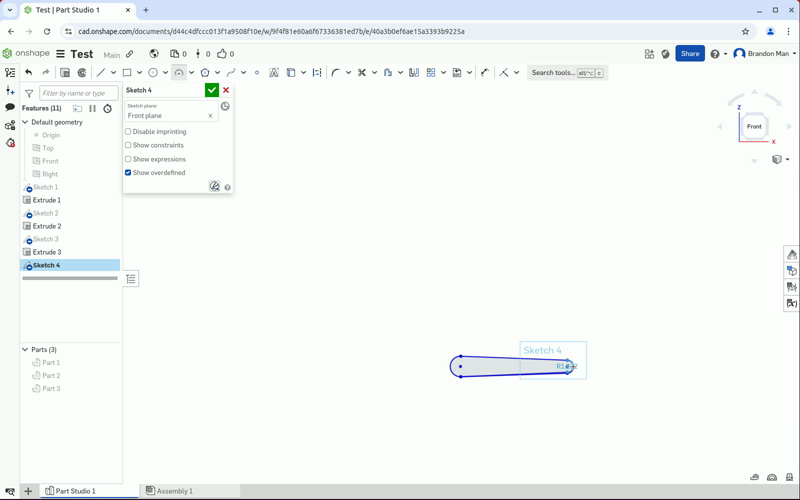
scroll(6)
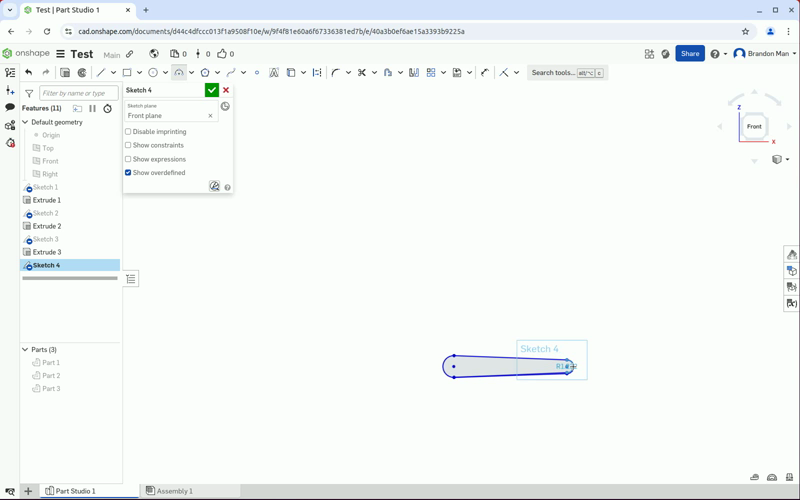
scroll(6)
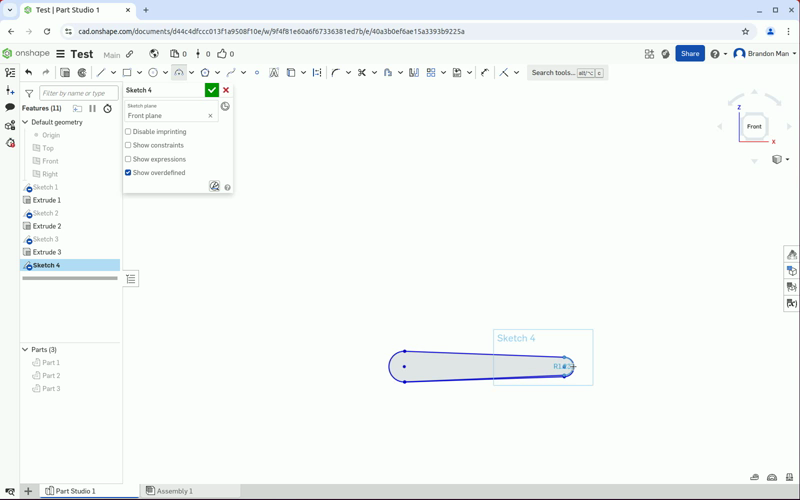
scroll(6)
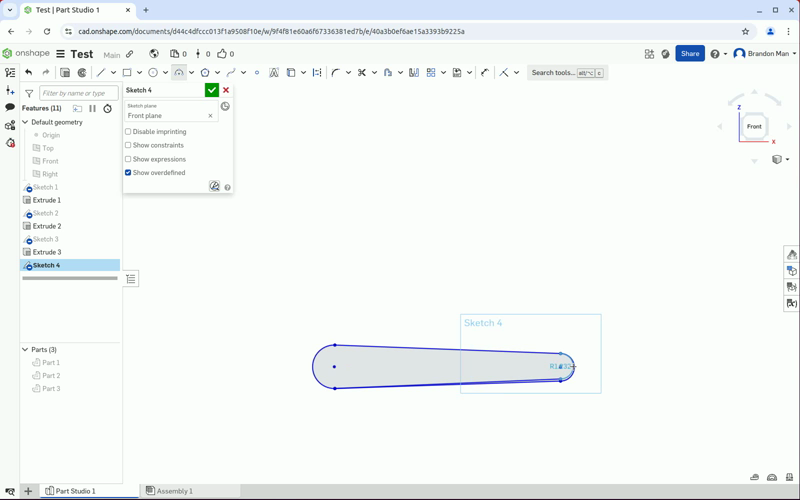
scroll(6)
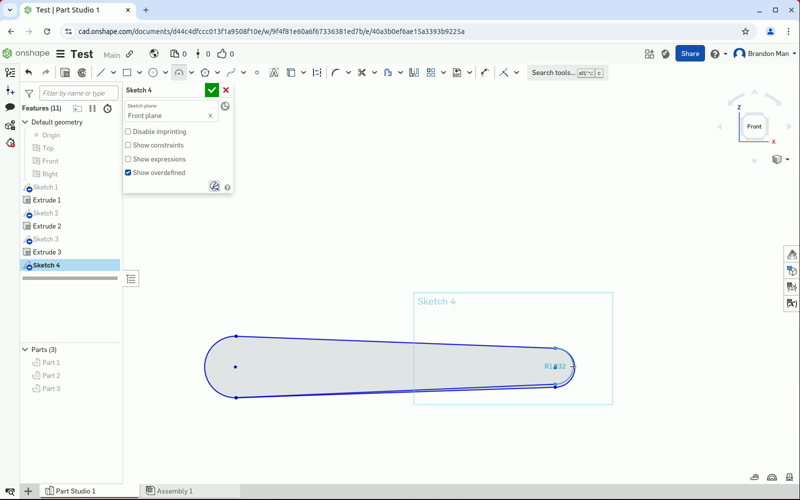
scroll(6)
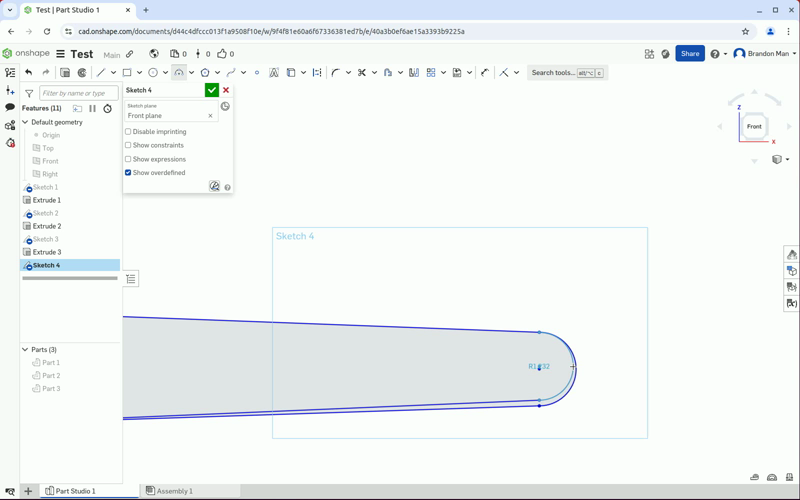
scroll(6)
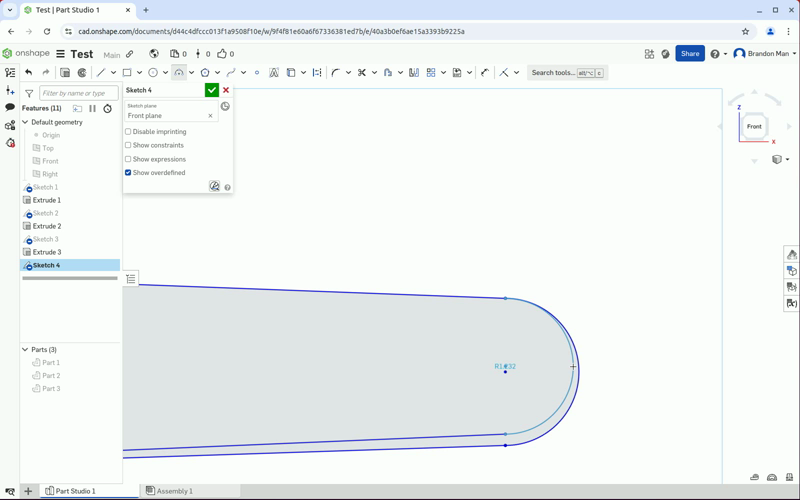
click(573, 366)
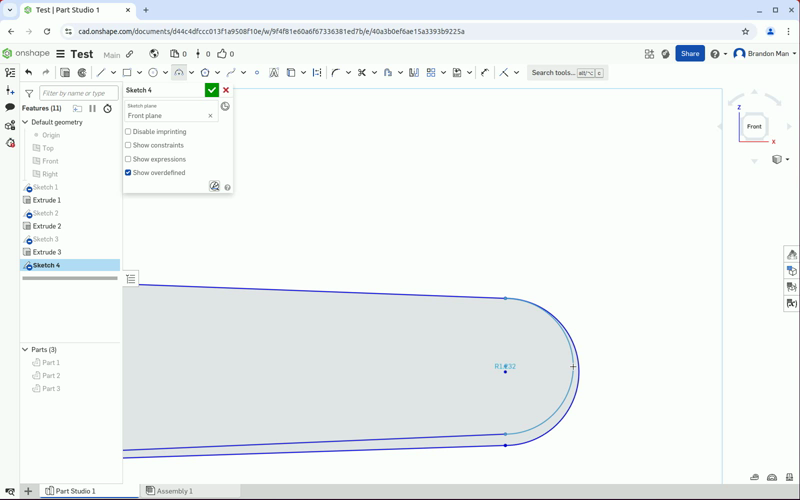
scroll(-6)
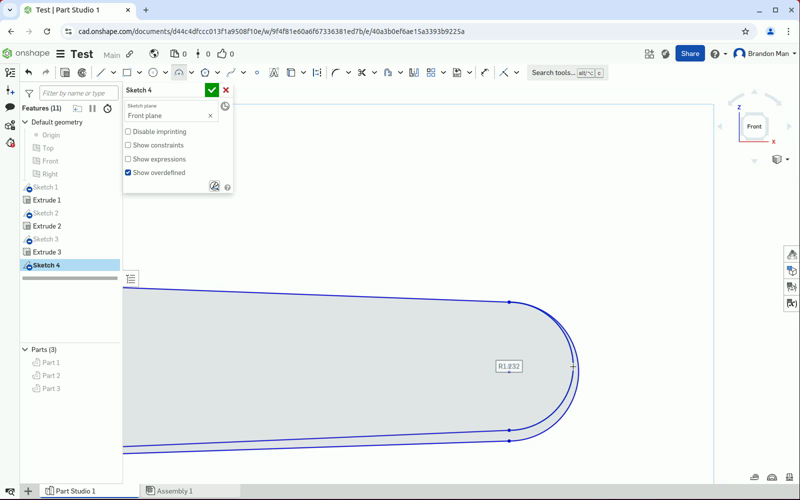
scroll(-6)
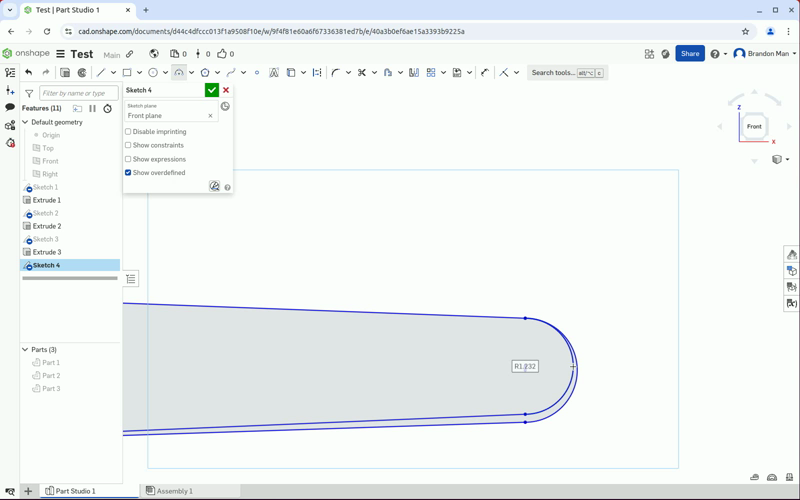
scroll(-6)
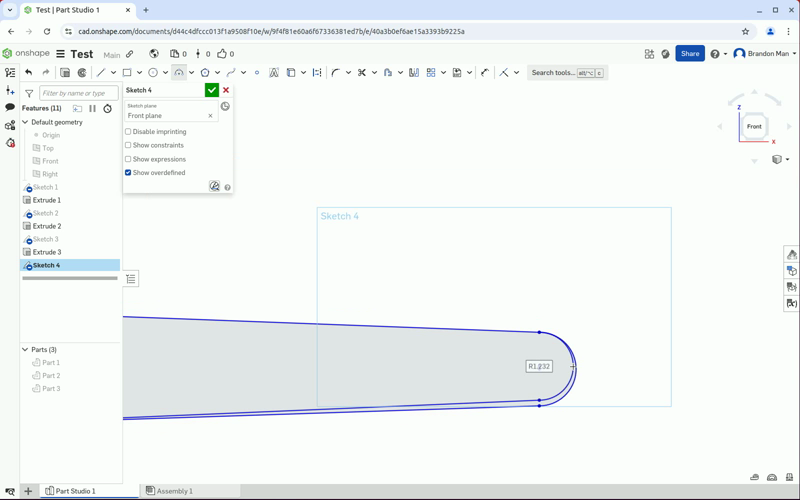
scroll(-6)
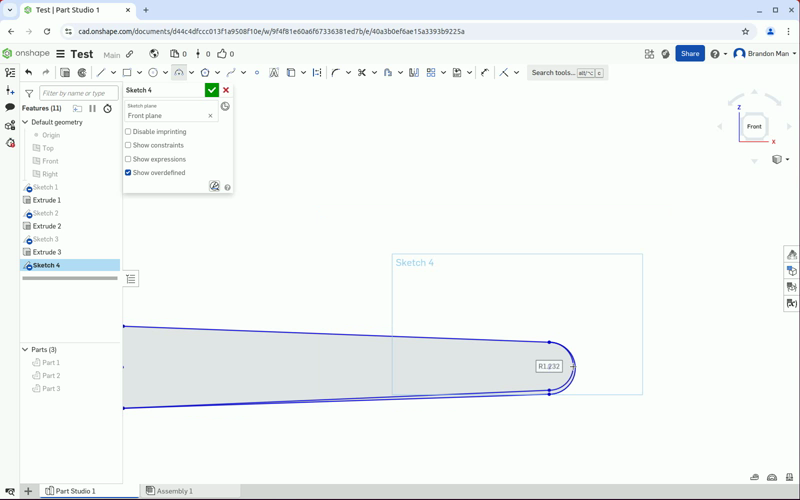
scroll(-6)
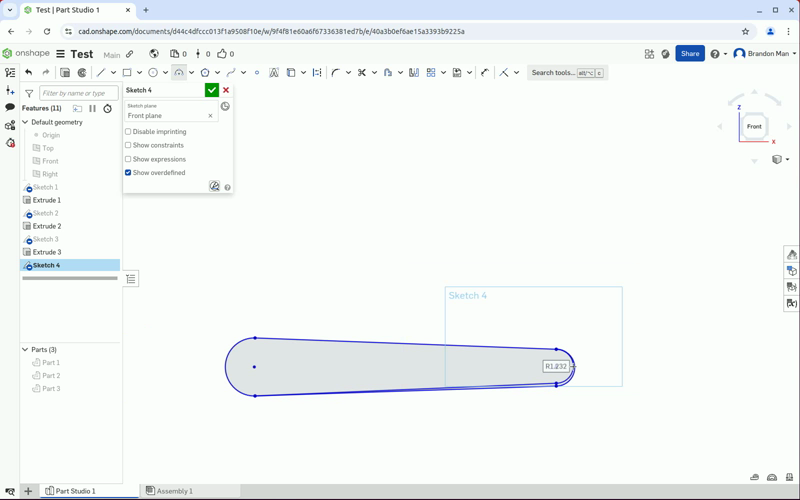
scroll(-6)
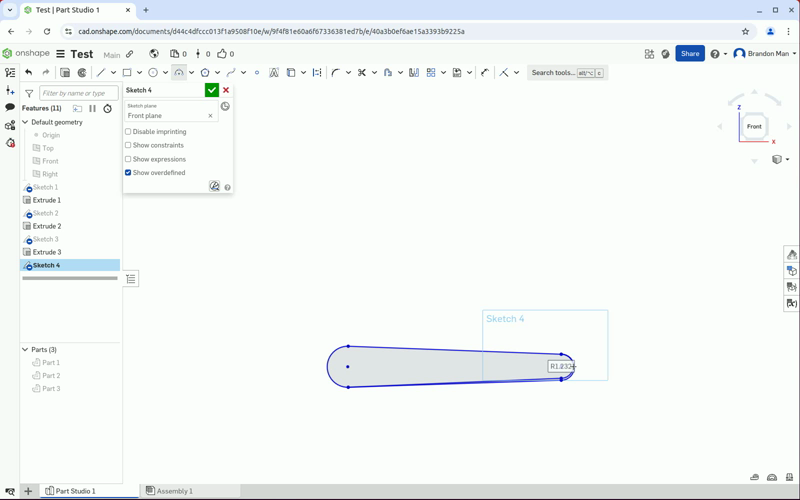
scroll(-6)
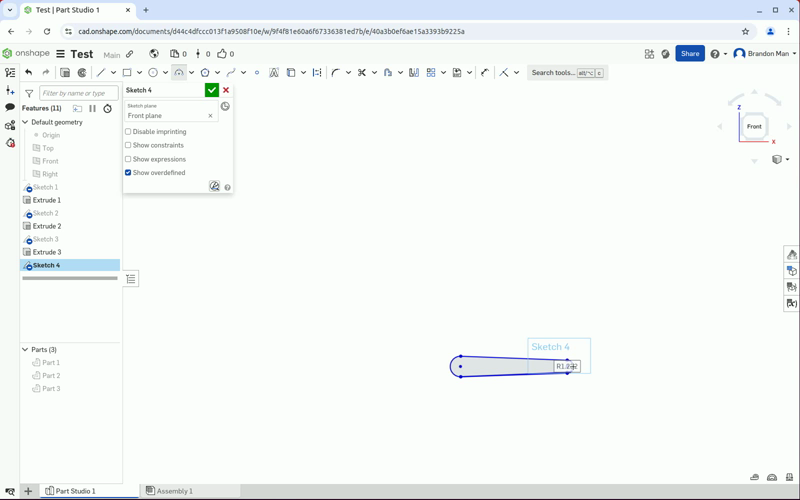
key_up(shift)
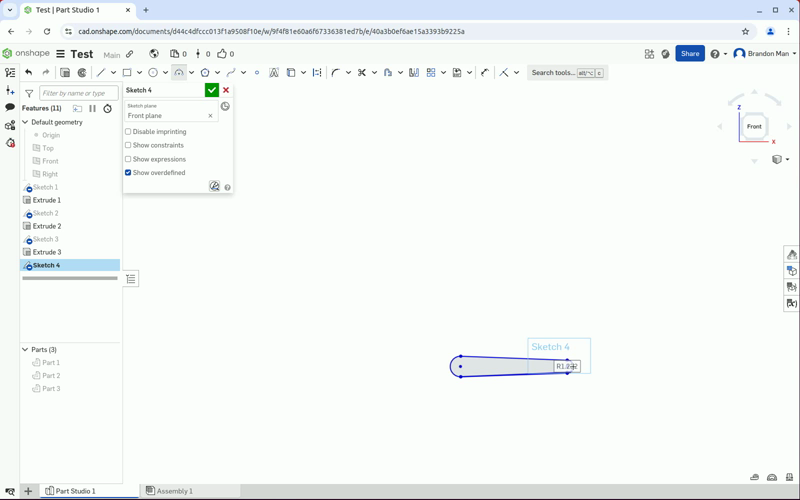
key(esc)
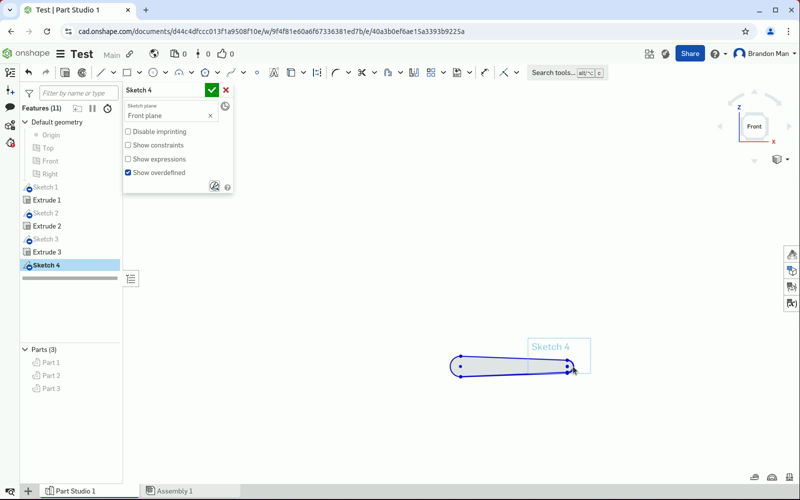
key(l)
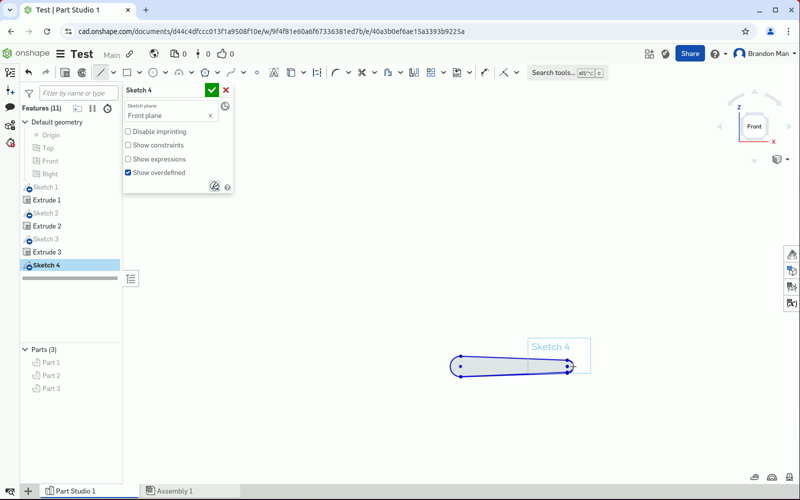
mouse_move(567, 360)
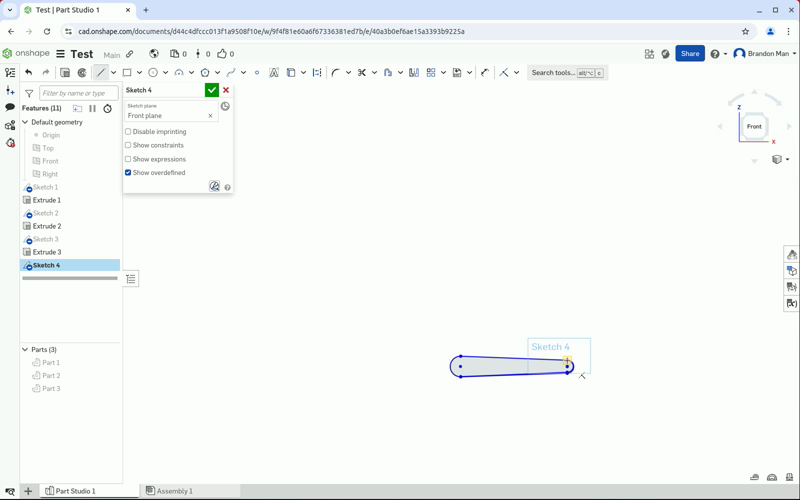
click(567, 360)
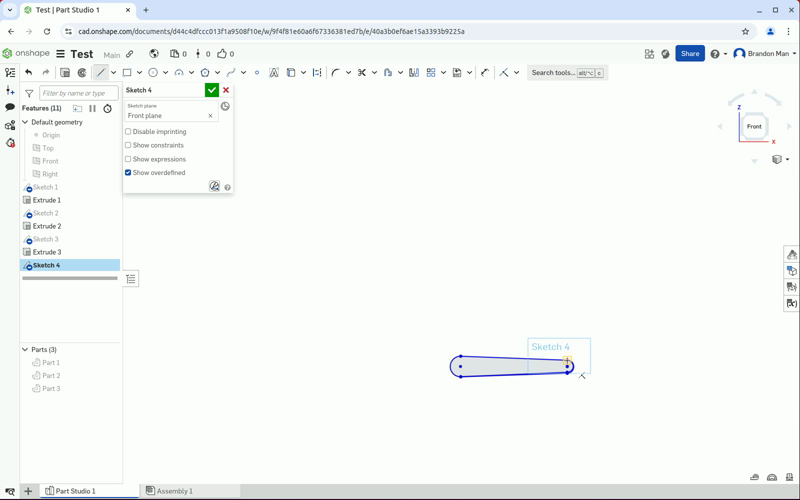
key_down(shift)
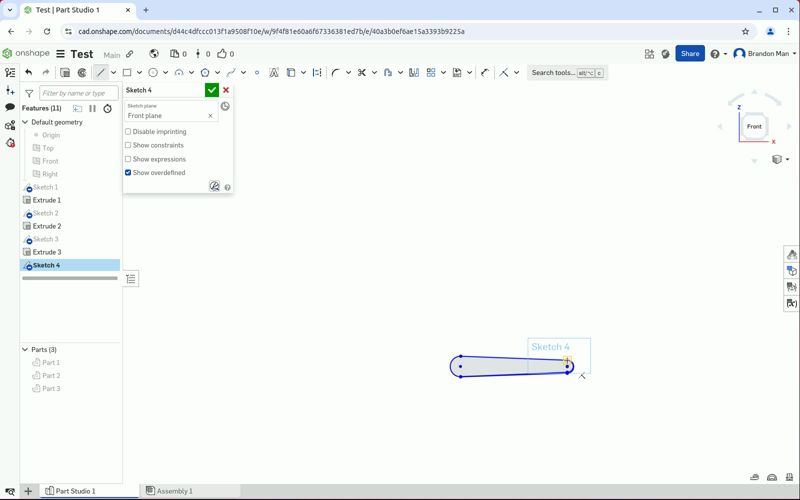
mouse_move(460, 356)
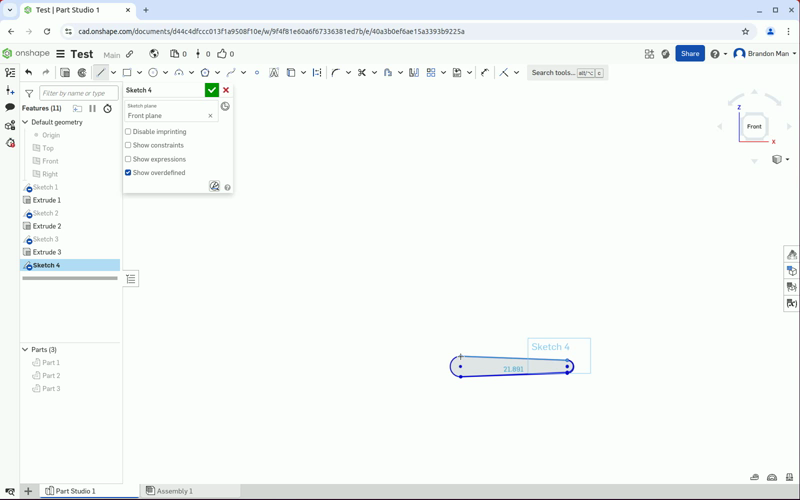
click(460, 356)
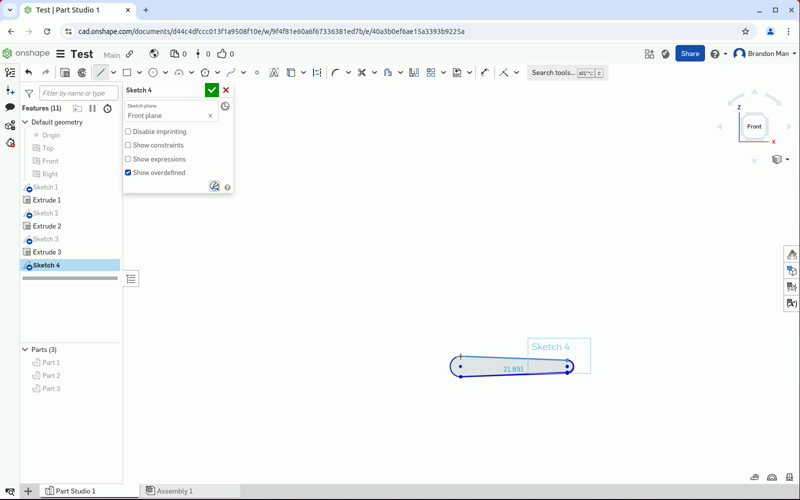
key_up(shift)
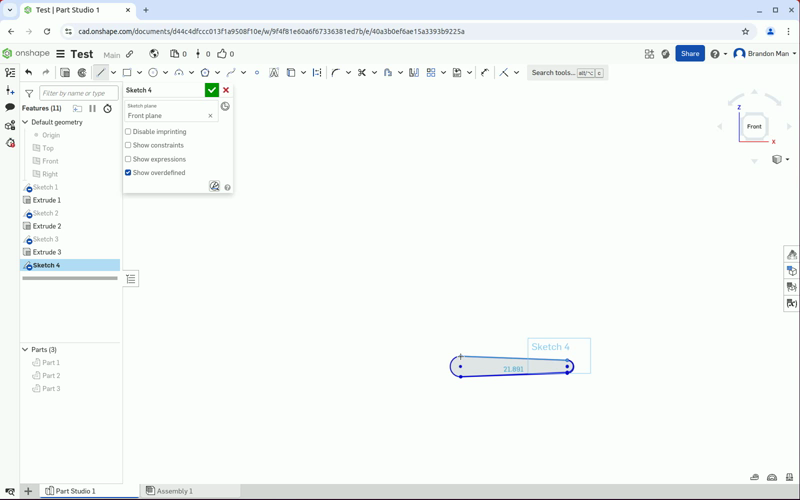
key(esc)
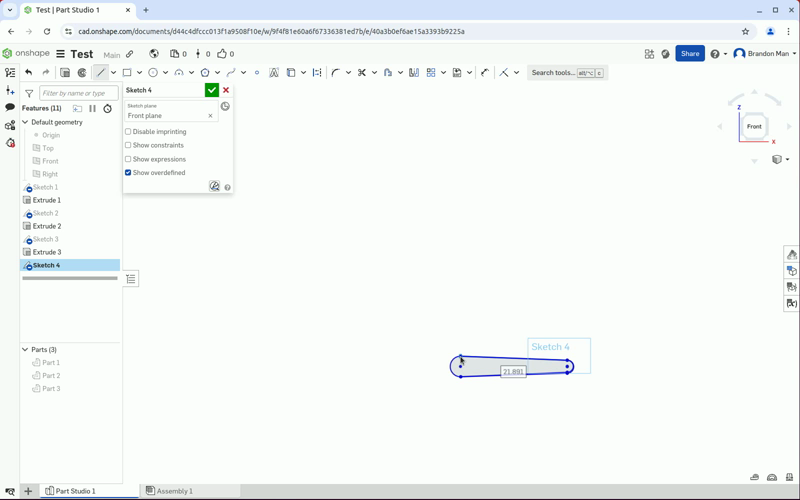
key(a)
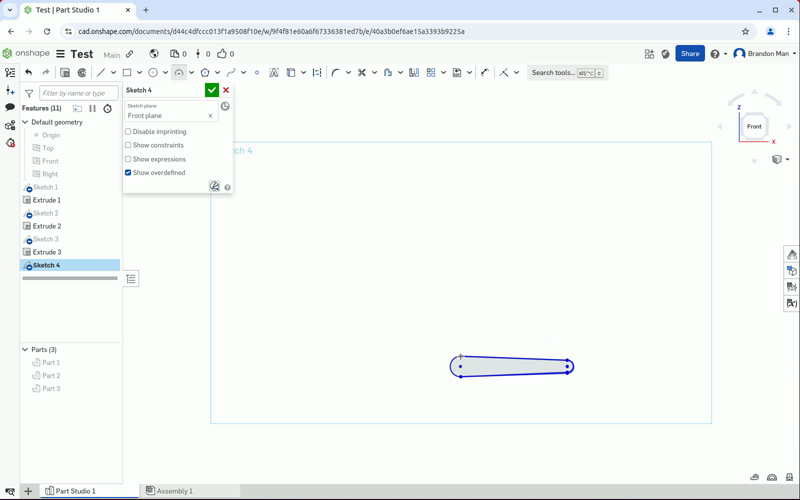
mouse_move(460, 356)
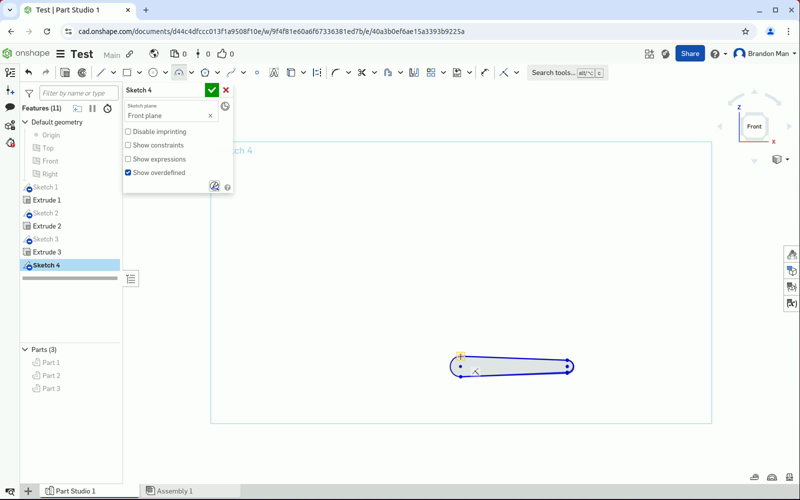
click(460, 356)
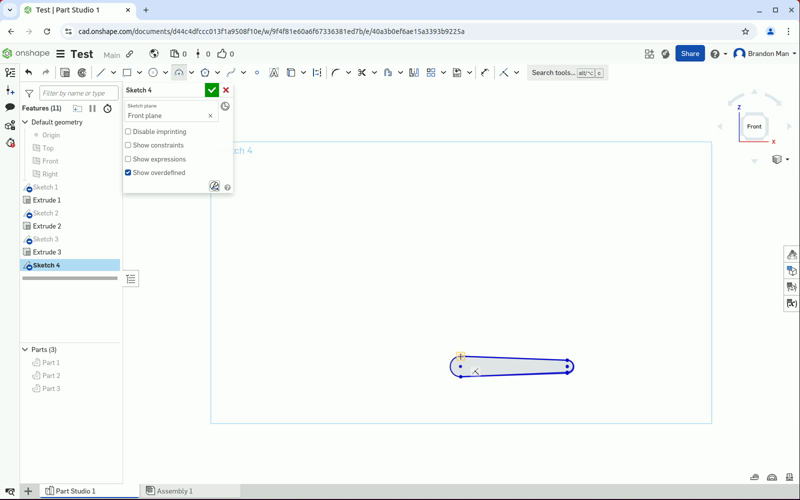
mouse_move(460, 376)
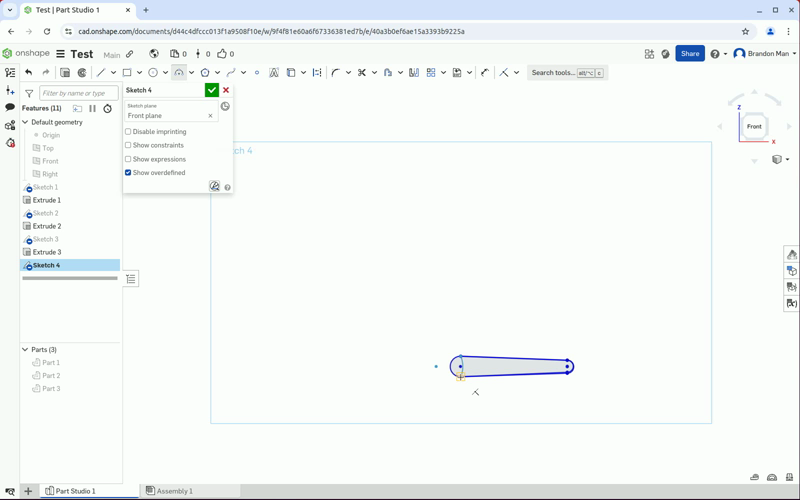
click(460, 376)
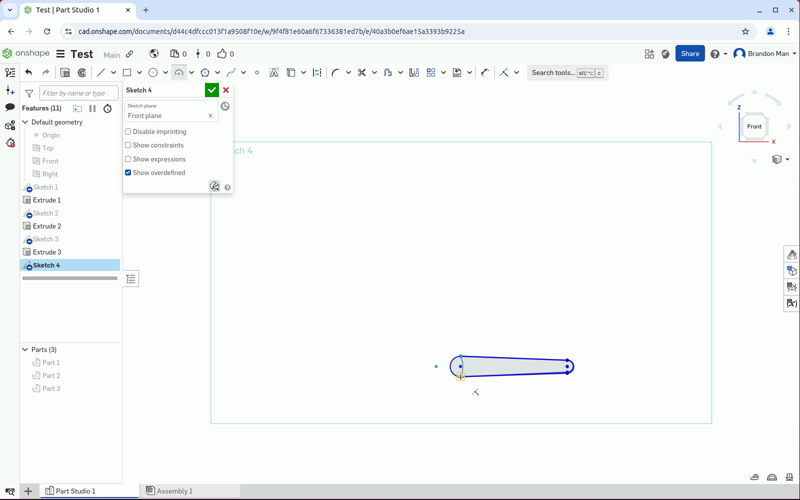
key_down(shift)
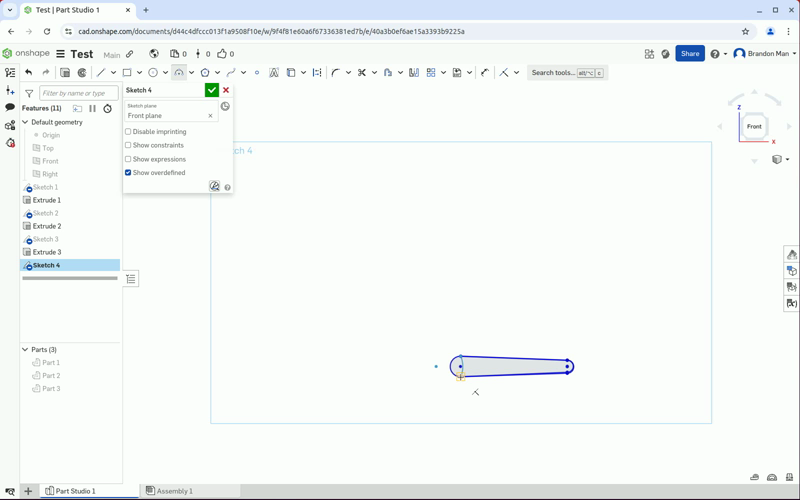
mouse_move(450, 366)
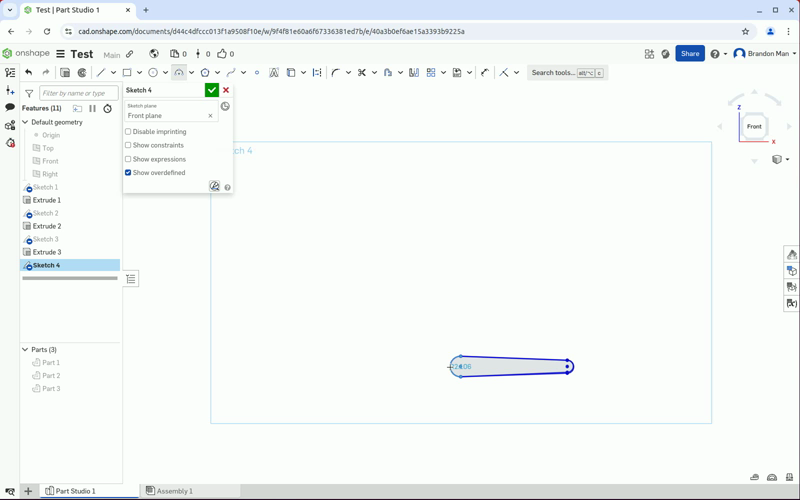
click(450, 366)
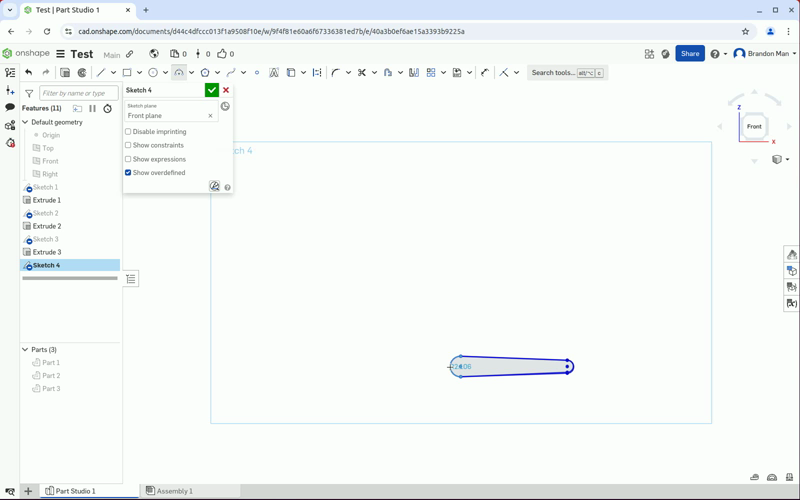
key_up(shift)
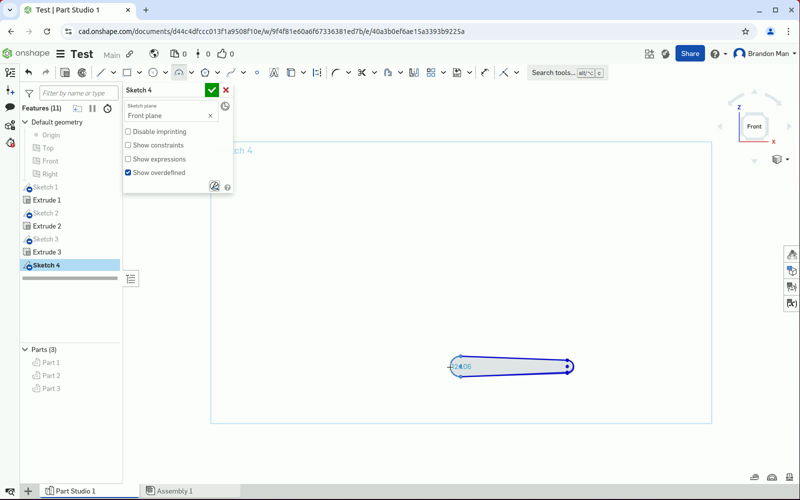
key(esc)
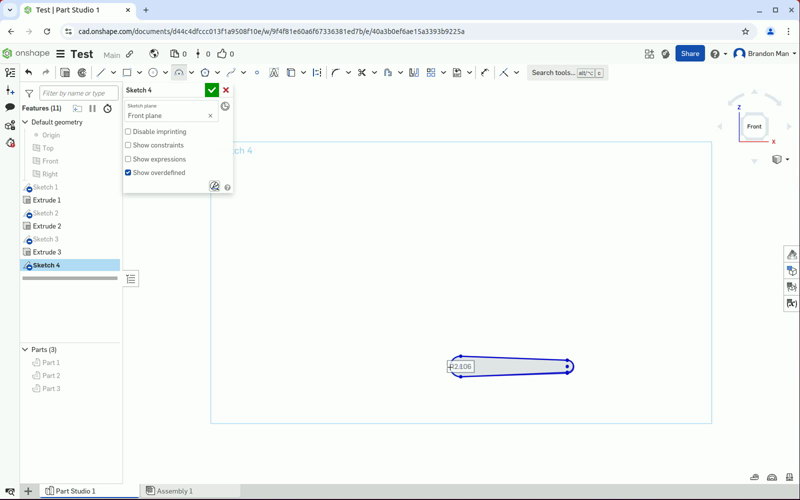
mouse_move(527, 374)
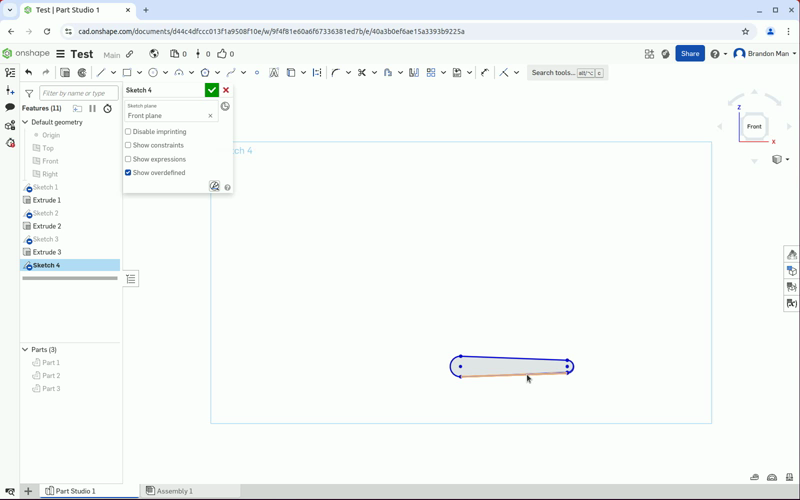
scroll(6)
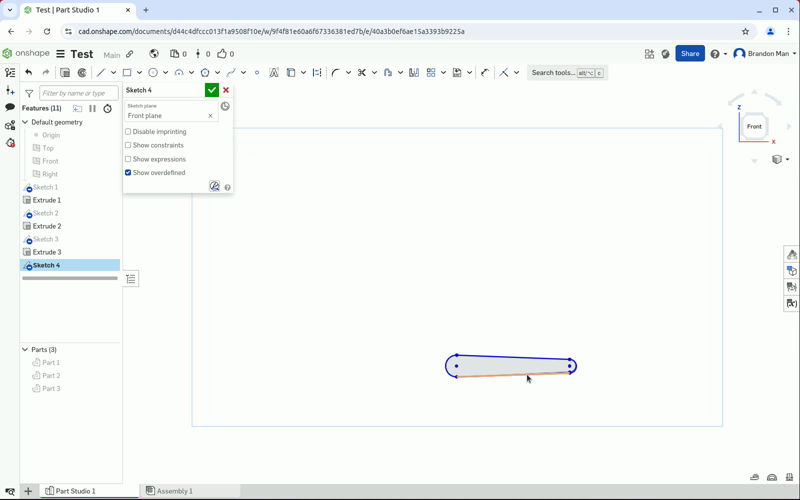
scroll(6)
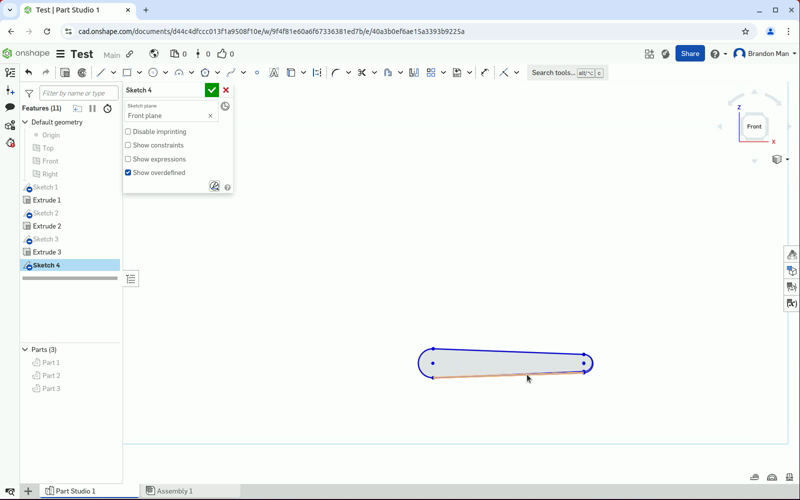
scroll(6)
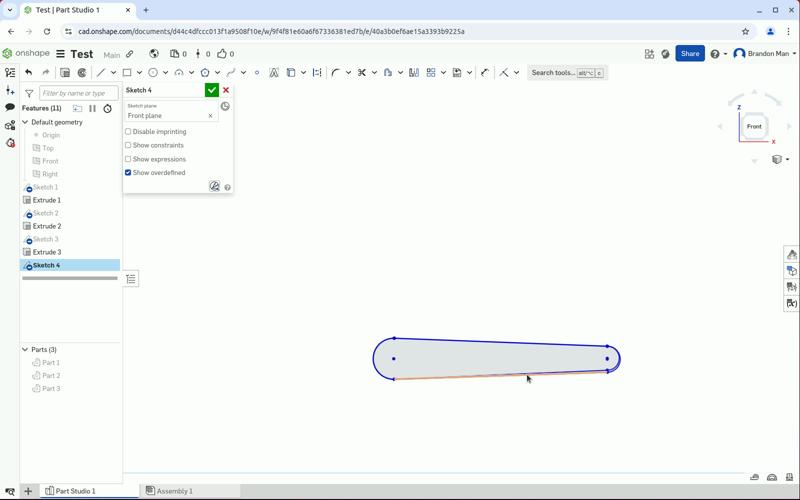
scroll(6)
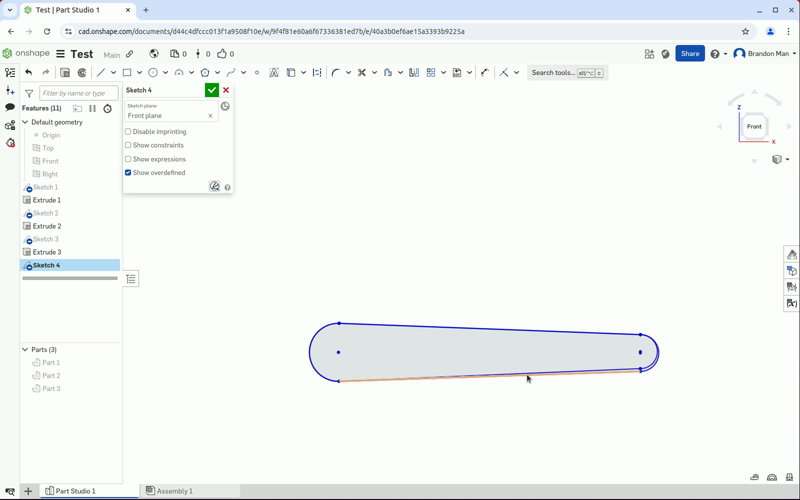
scroll(6)
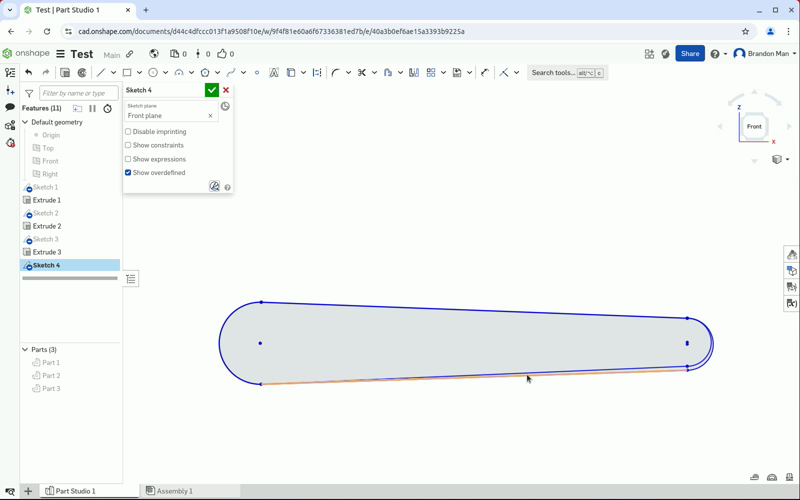
scroll(6)
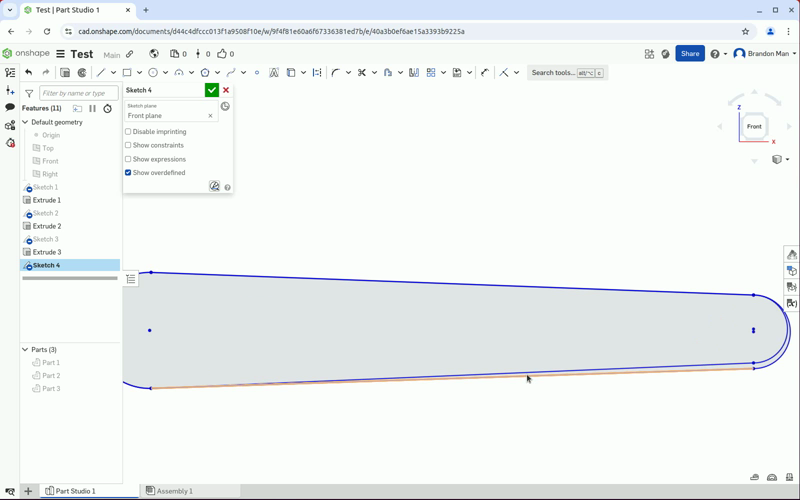
scroll(6)
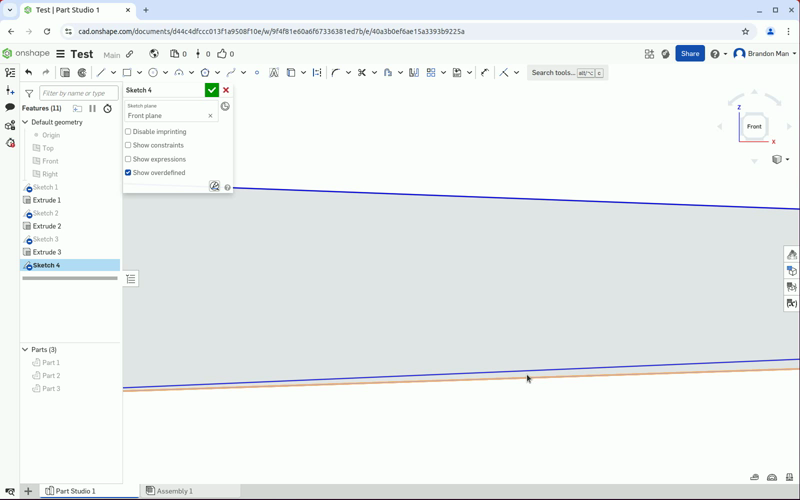
click(527, 374)
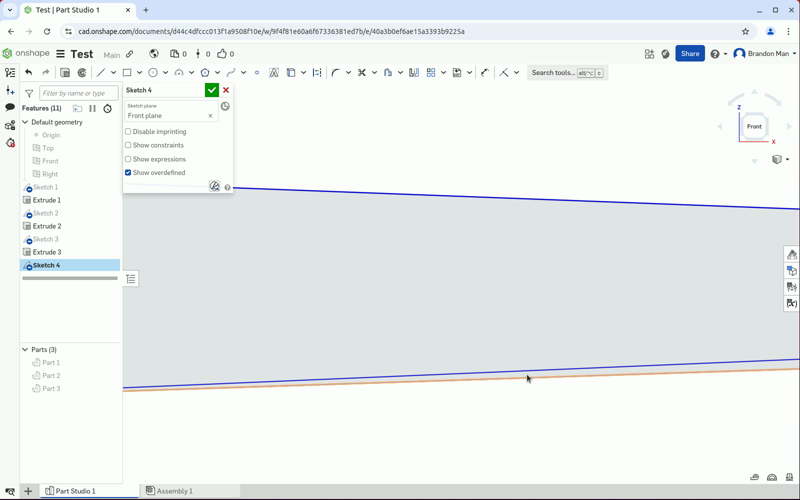
scroll(-6)
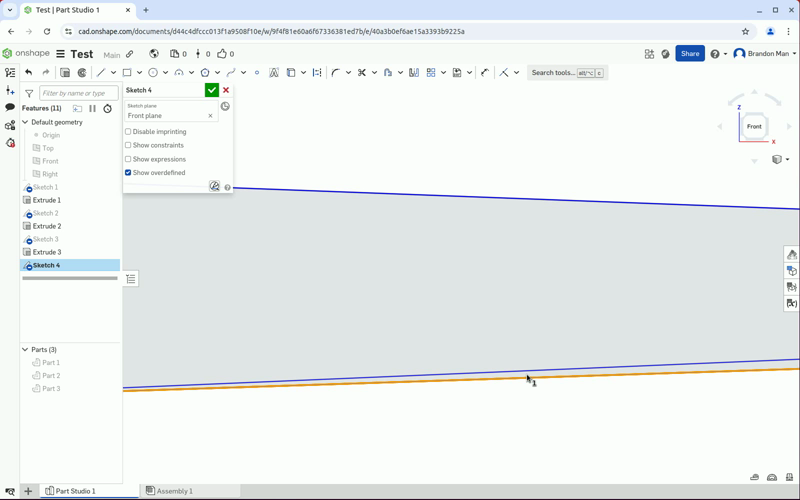
scroll(-6)
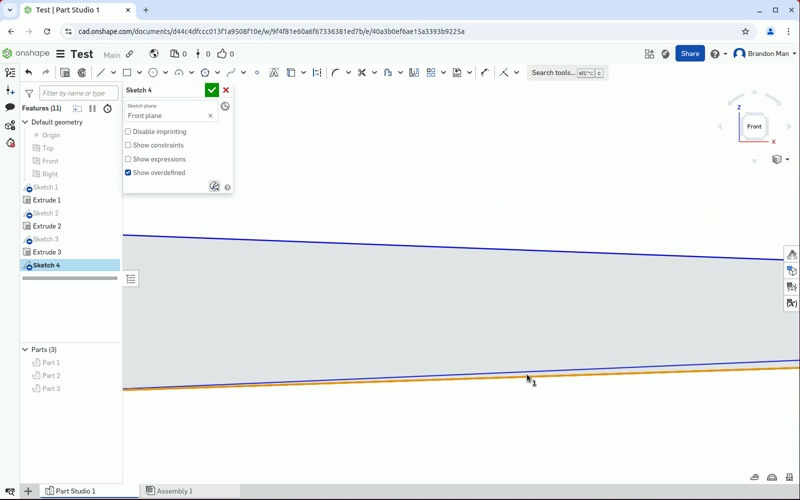
scroll(-6)
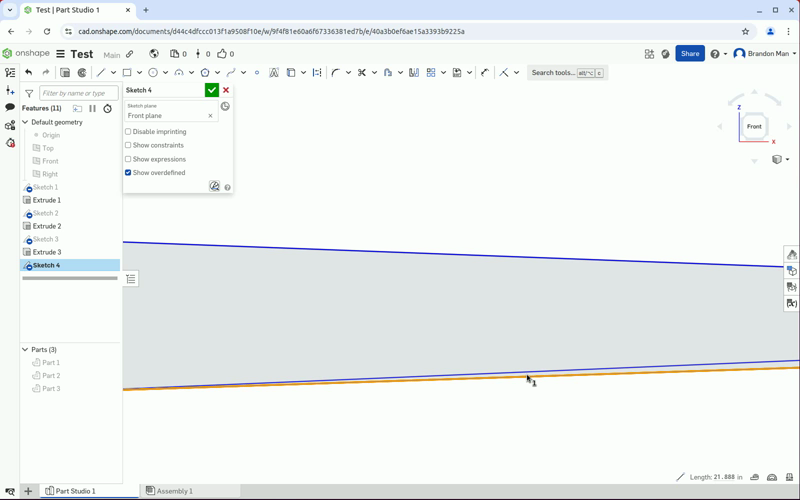
scroll(-6)
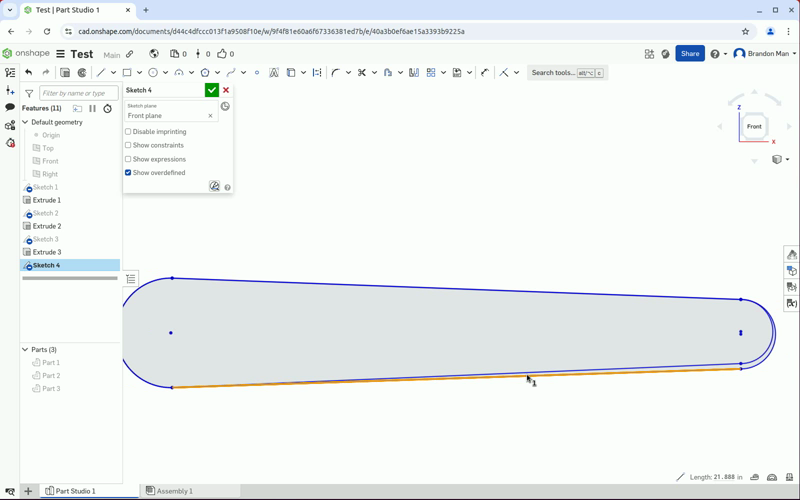
scroll(-6)
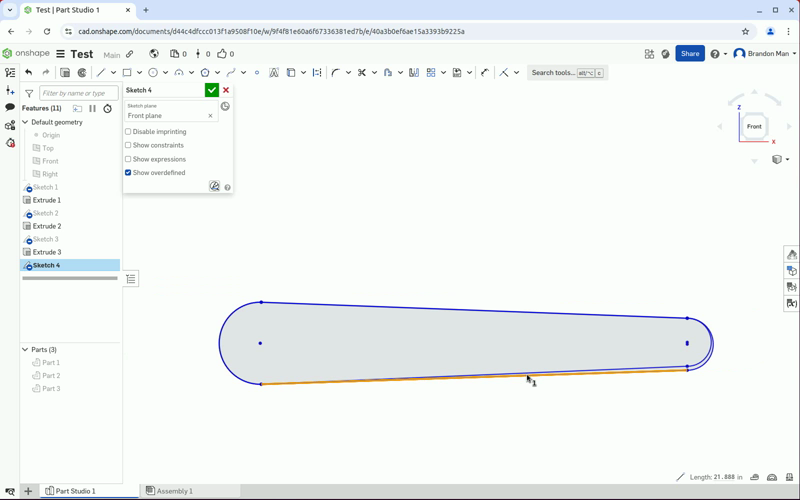
scroll(-6)
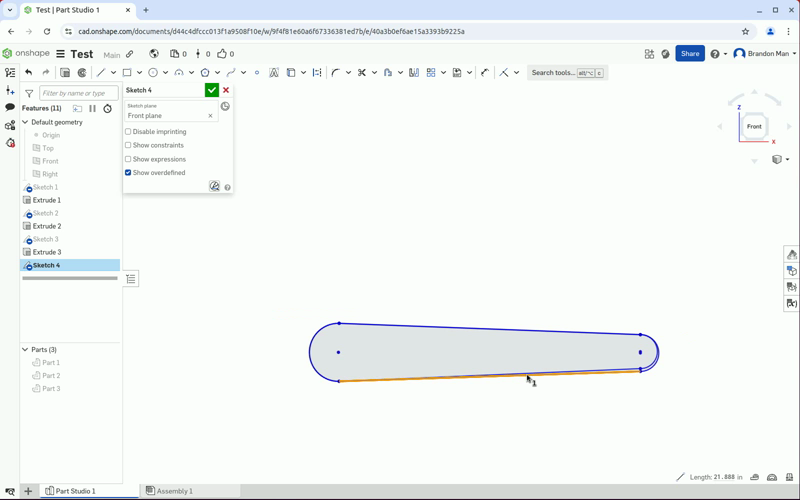
scroll(-6)
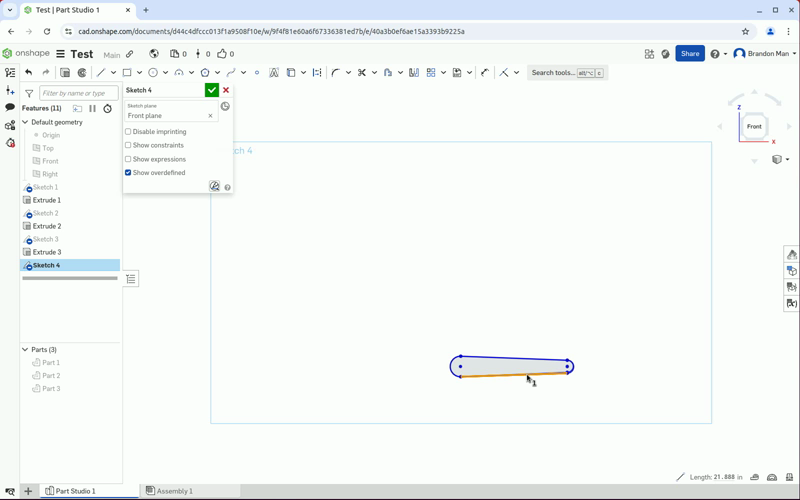
mouse_move(73, 352)
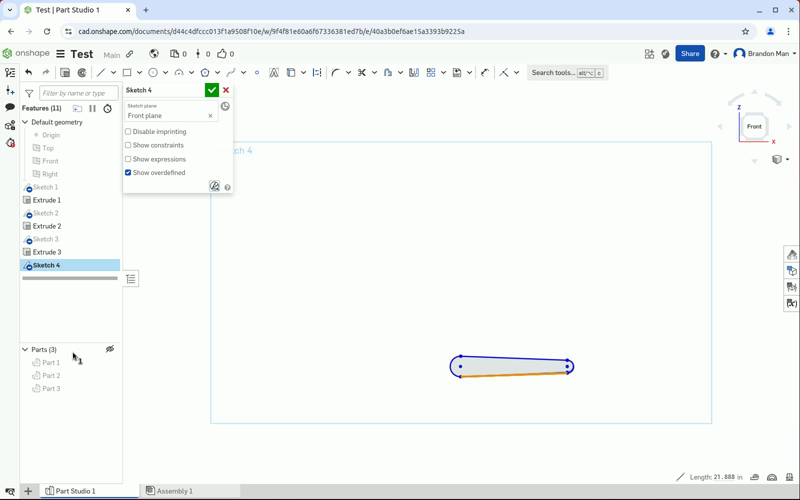
key(shift+y)
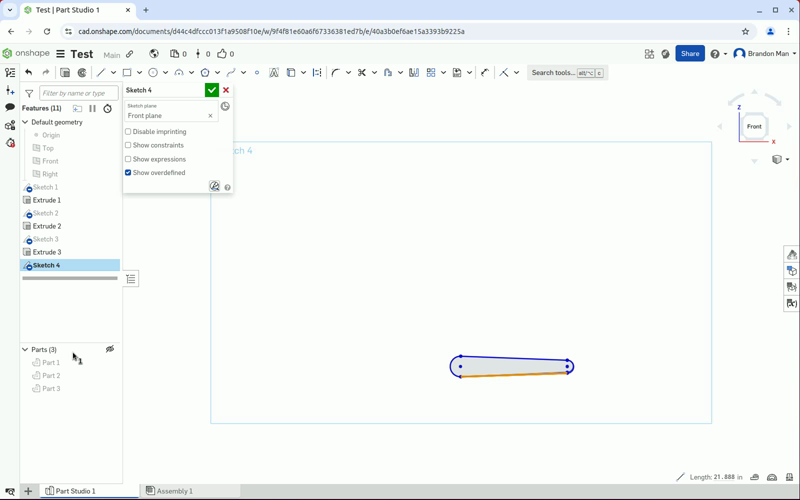
key(shift+e)
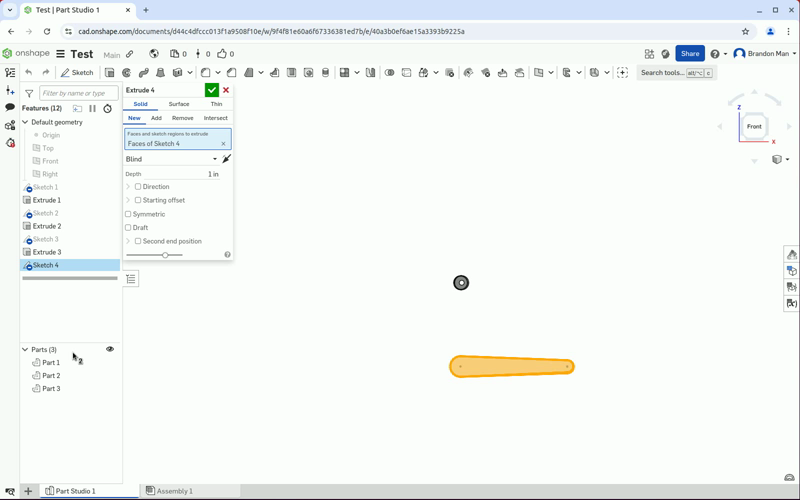
mouse_move(143, 106)
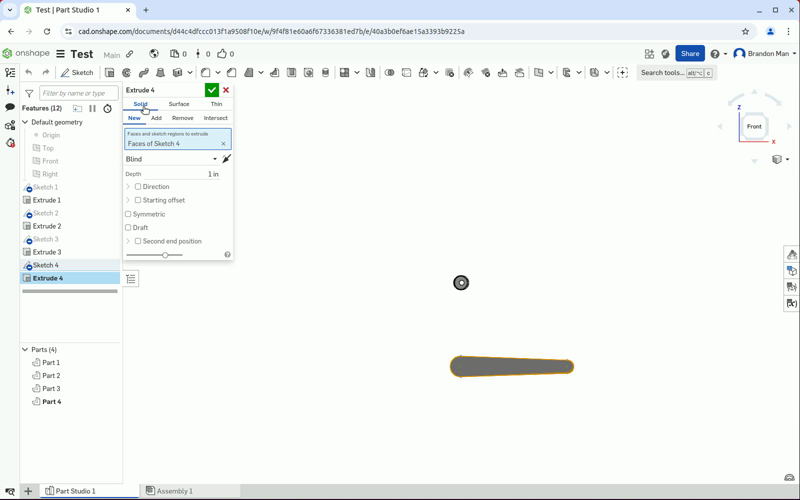
click(143, 106)
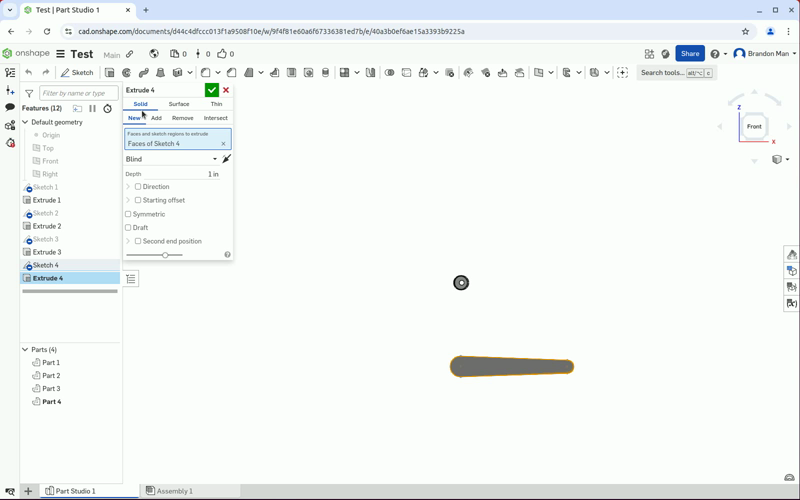
mouse_move(137, 120)
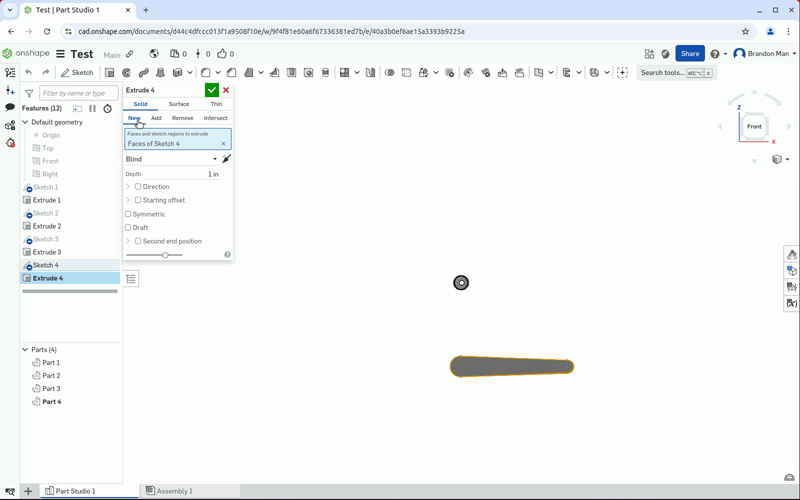
click(137, 120)
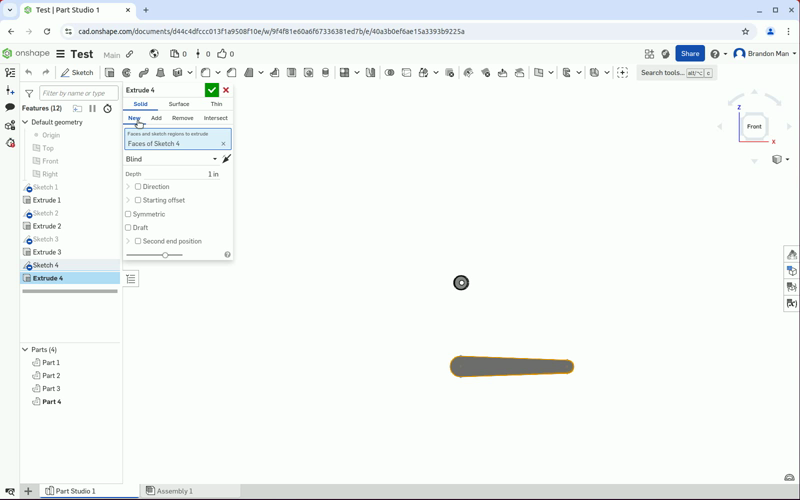
key(tab, 4)
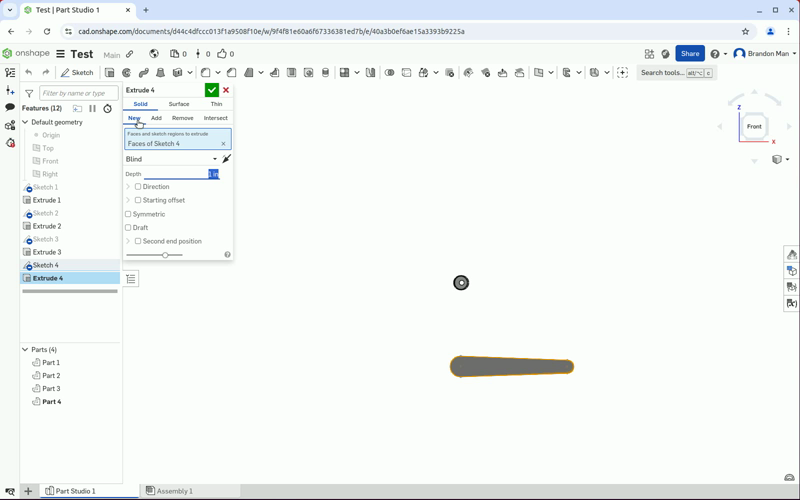
text(-7.703)
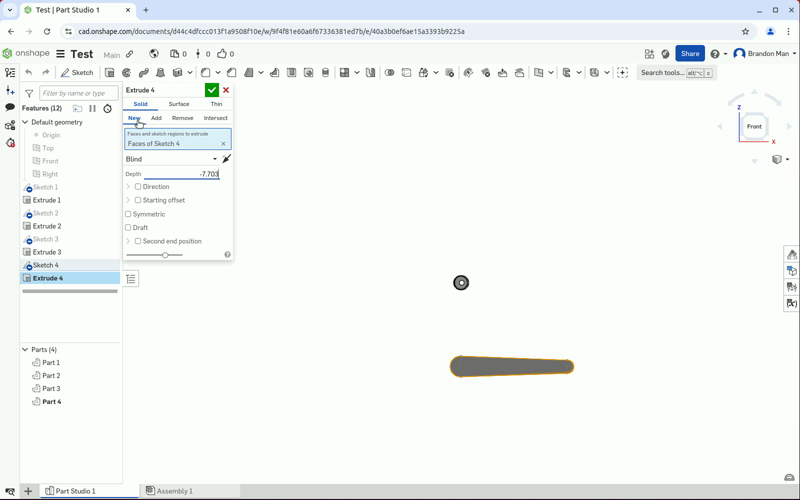
key(enter)
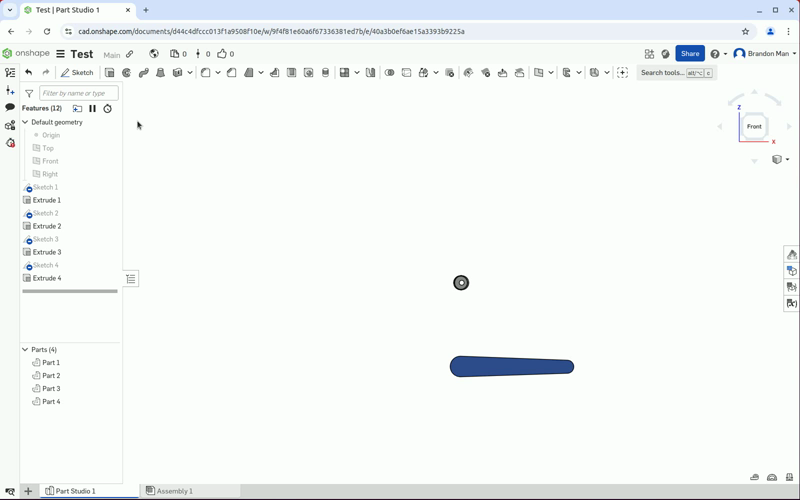
key(shift+h)
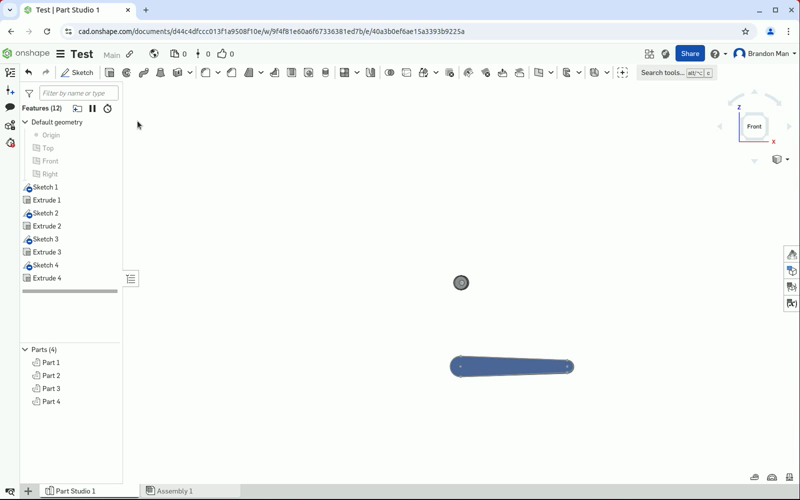
key(shift+h)
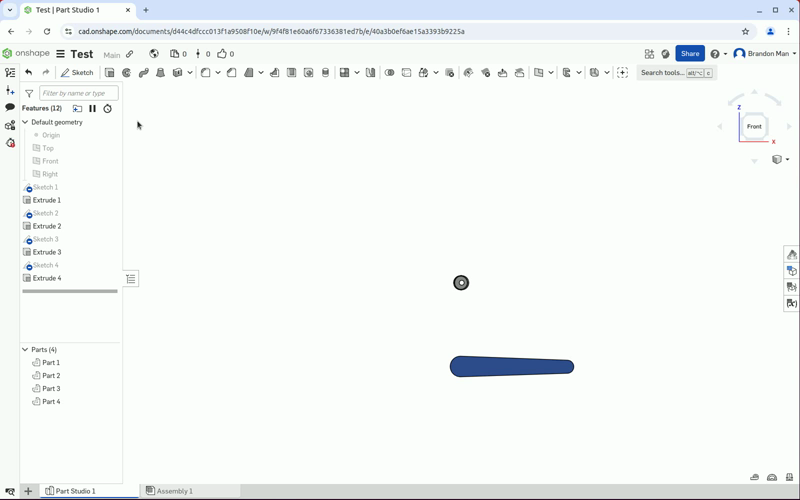
mouse_move(73, 189)
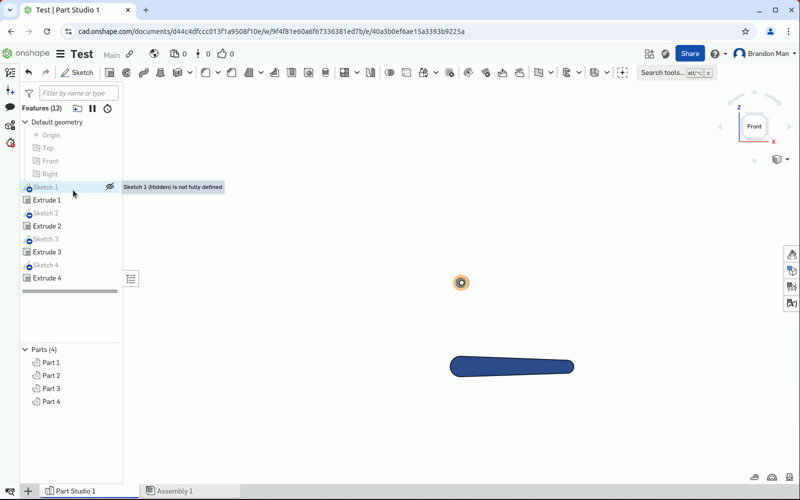
click(73, 189)
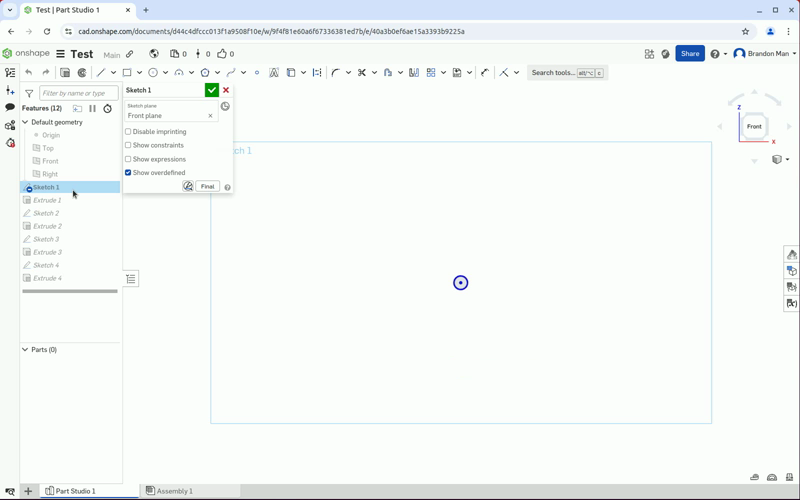
mouse_move(229, 92)
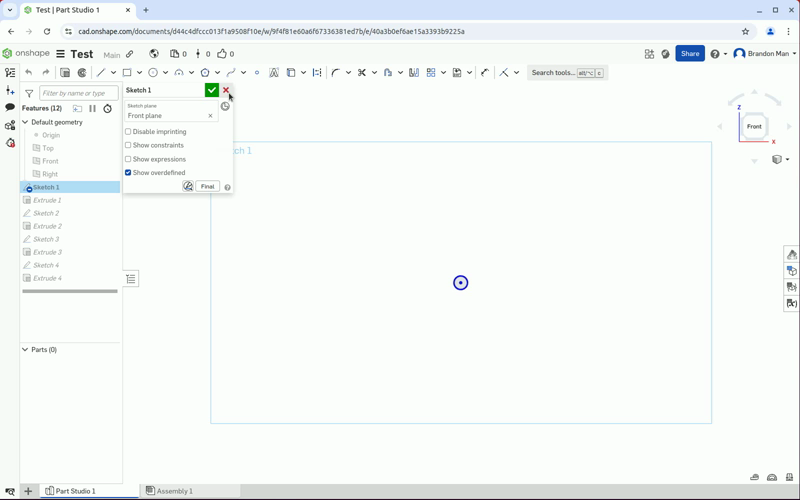
click(229, 92)
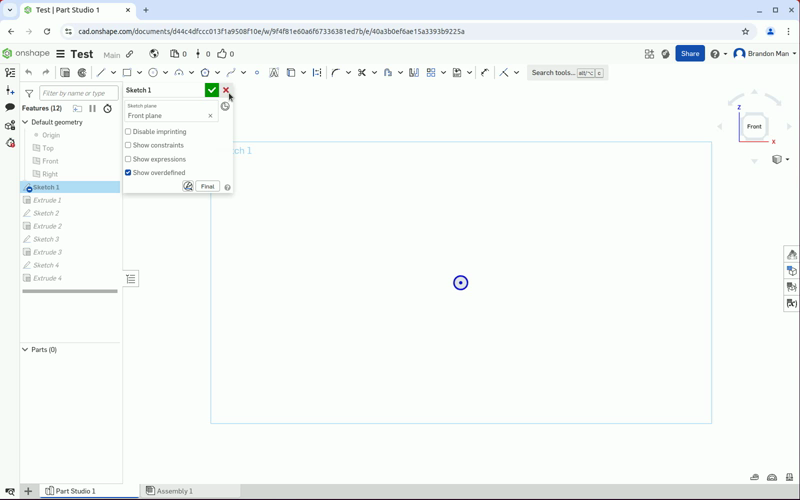
key(shift+s)
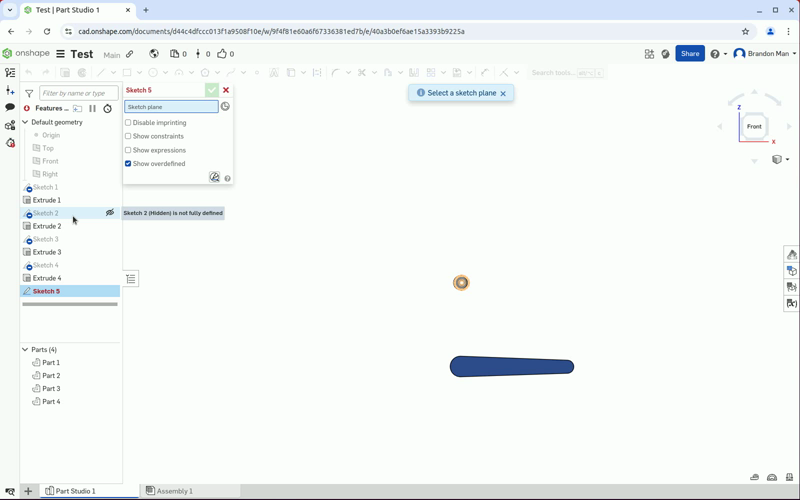
scroll(3)
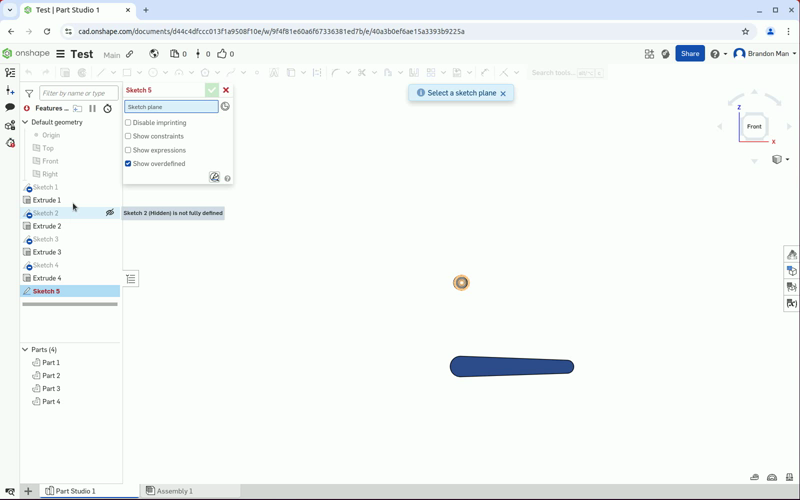
mouse_move(73, 163)
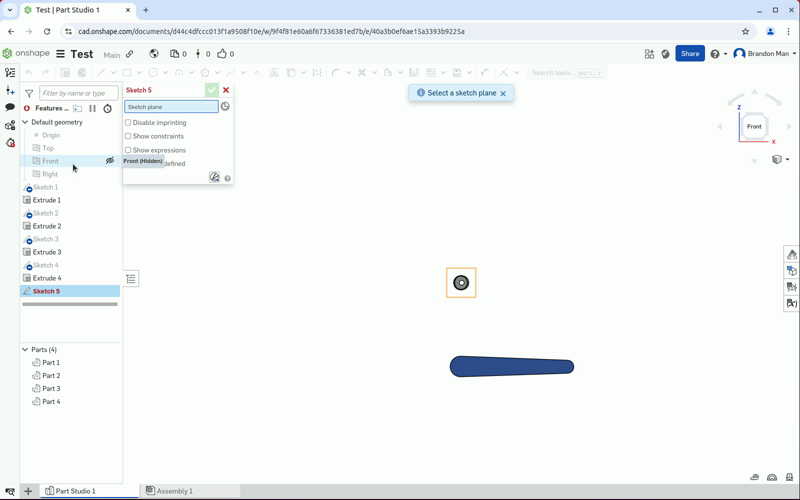
click(73, 163)
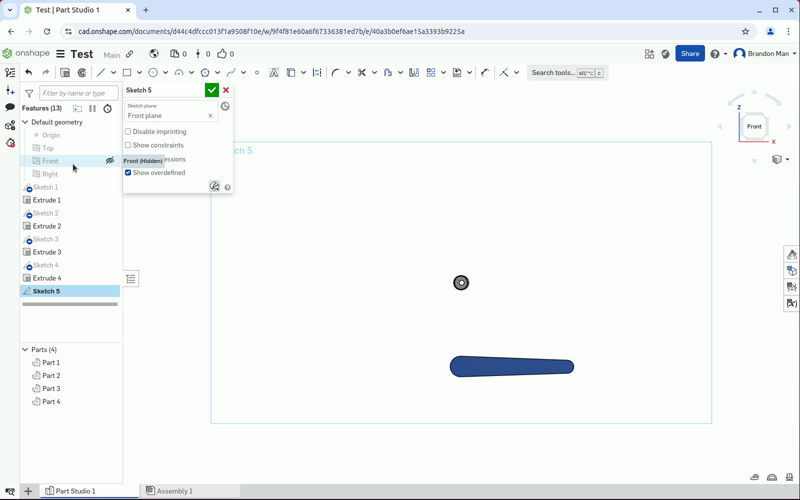
mouse_move(73, 352)
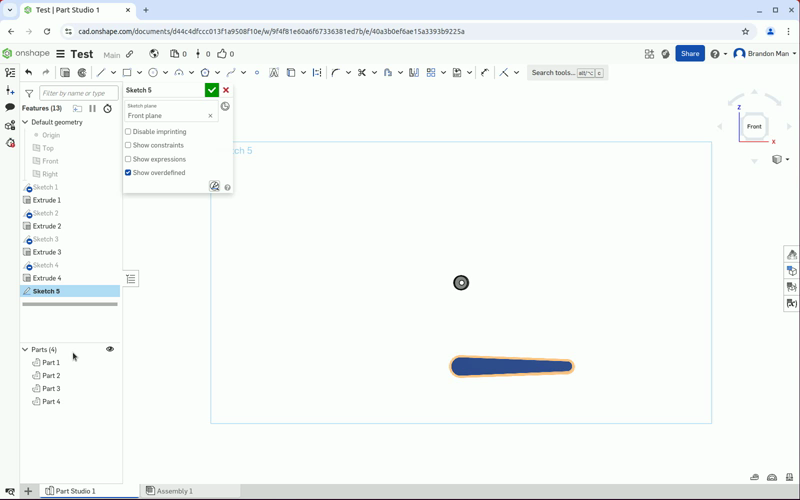
key(y)
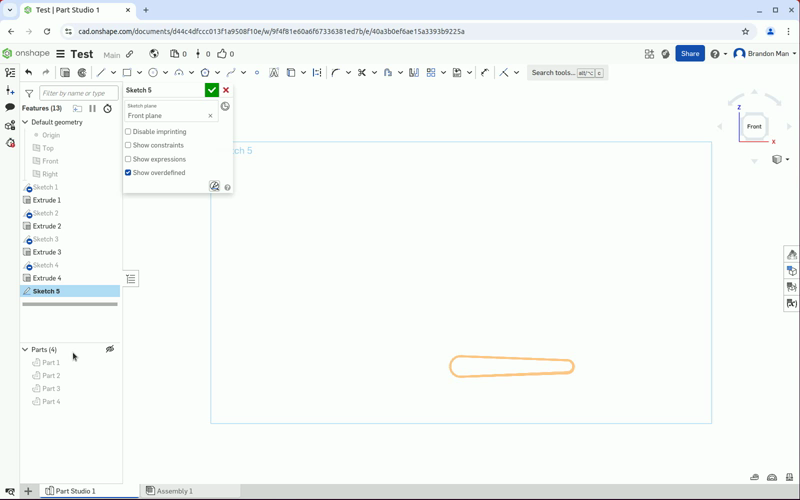
key(c)
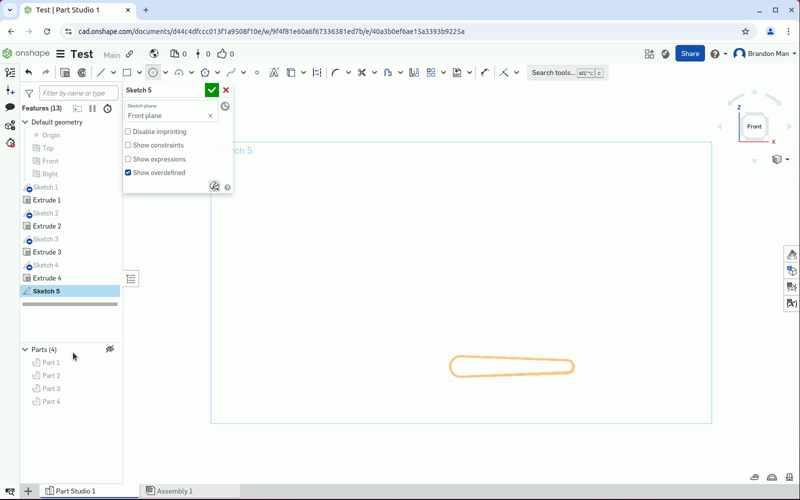
key_down(shift)
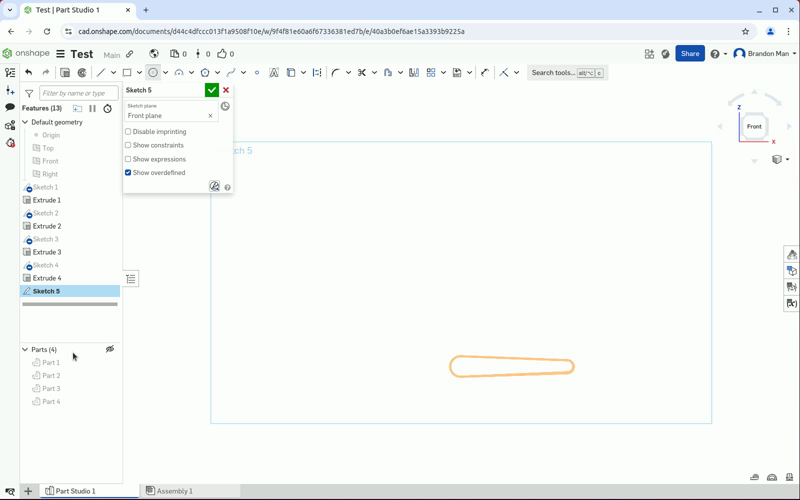
mouse_move(460, 282)
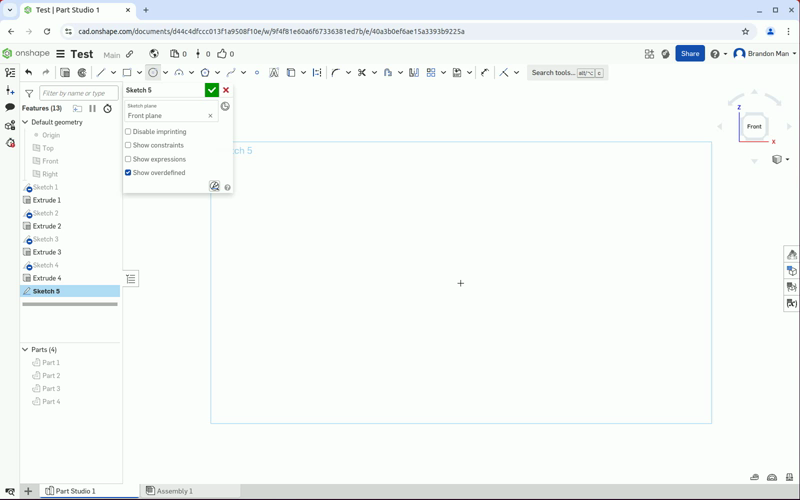
click(460, 282)
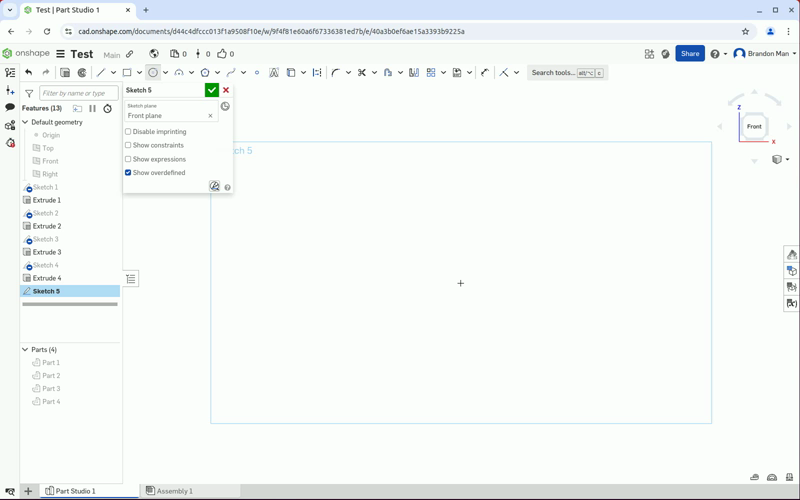
key_up(shift)
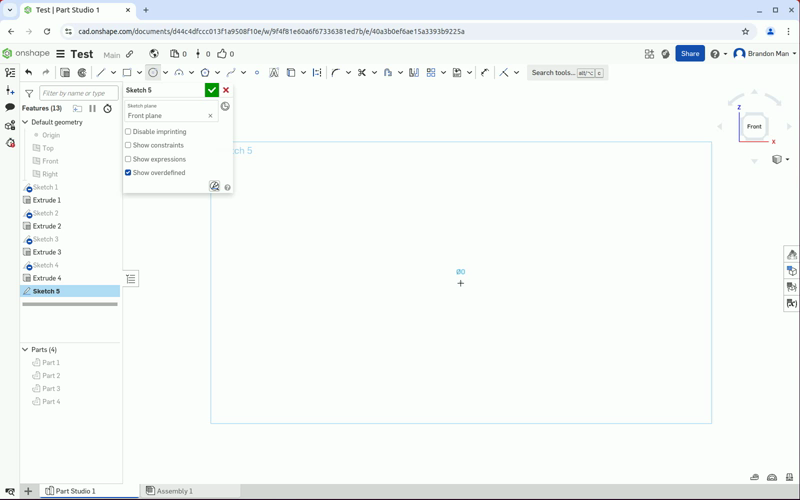
mouse_move(463, 282)
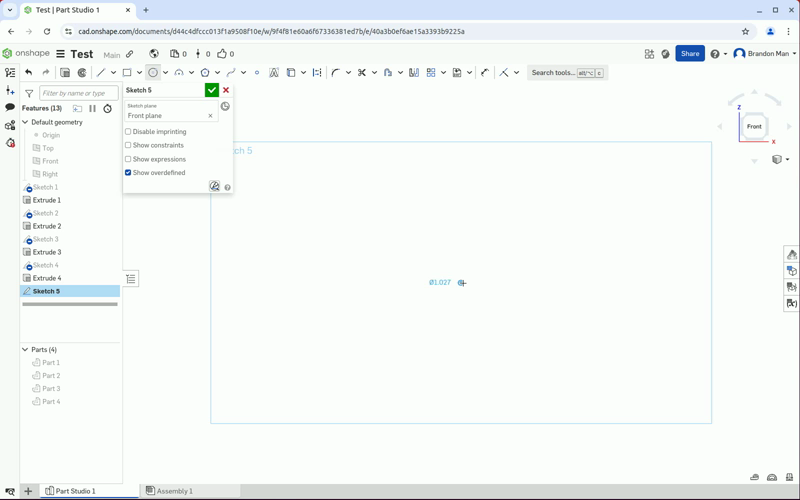
scroll(6)
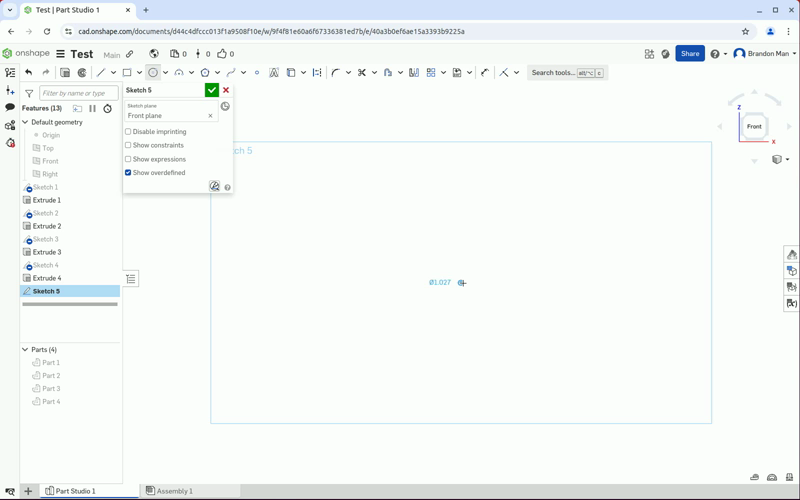
scroll(6)
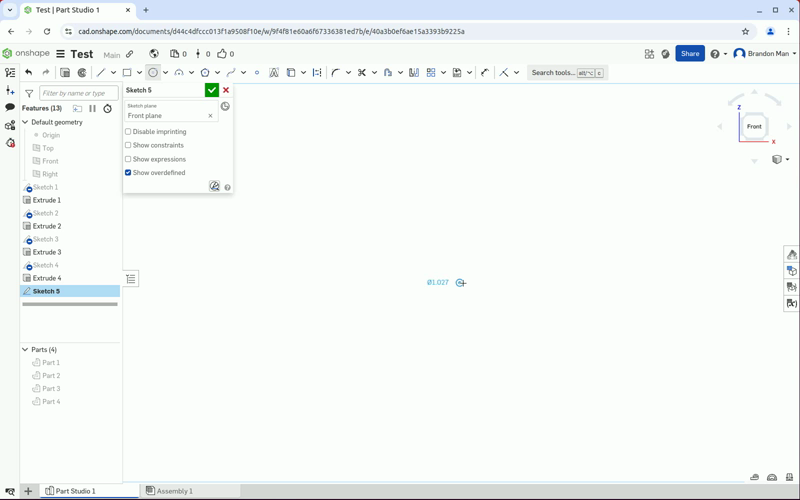
scroll(6)
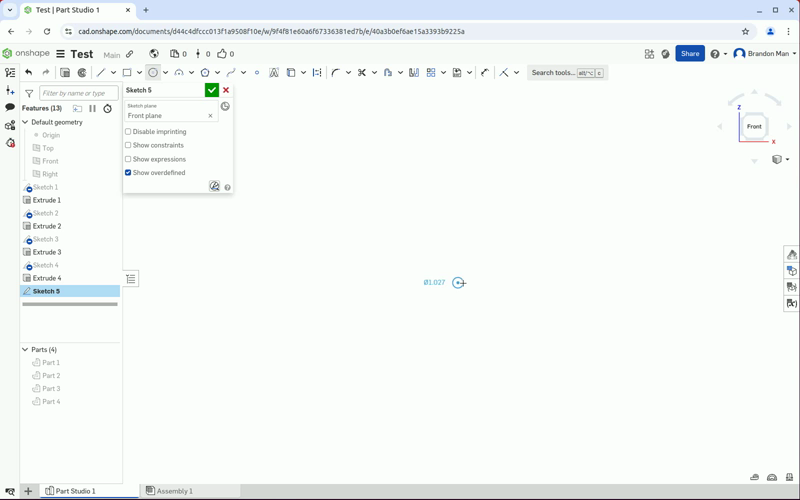
scroll(6)
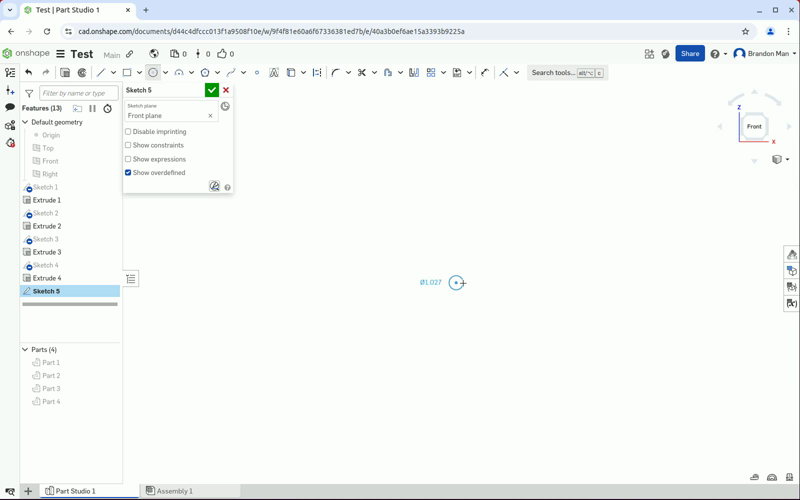
scroll(6)
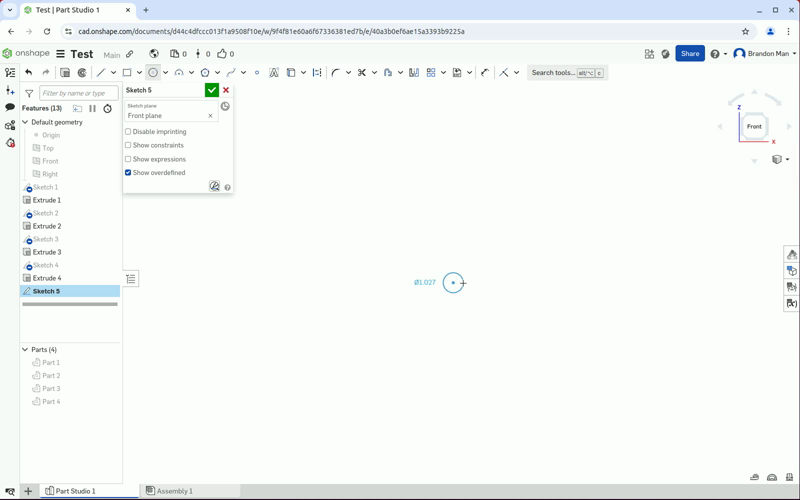
scroll(6)
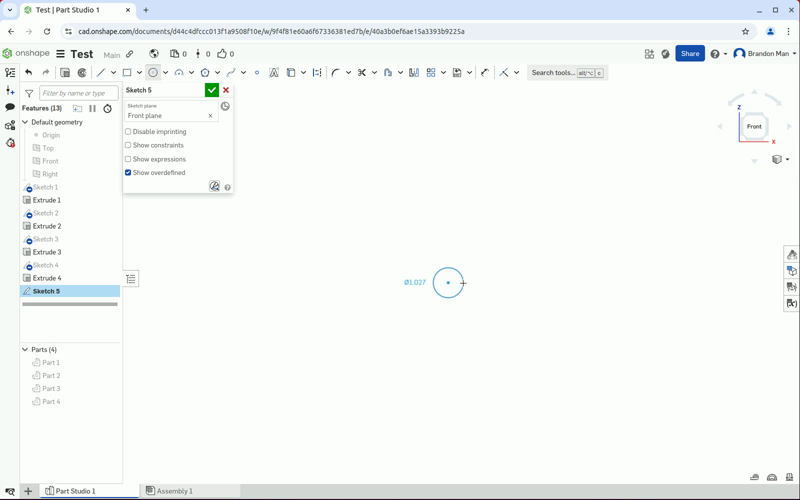
scroll(6)
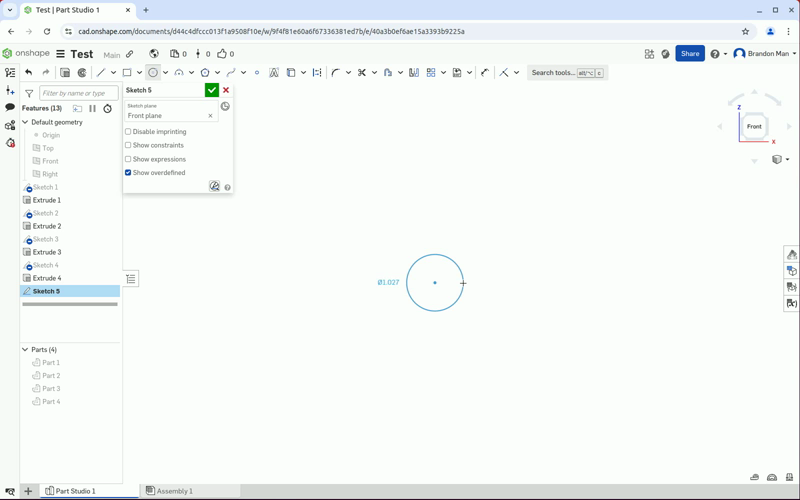
click(463, 282)
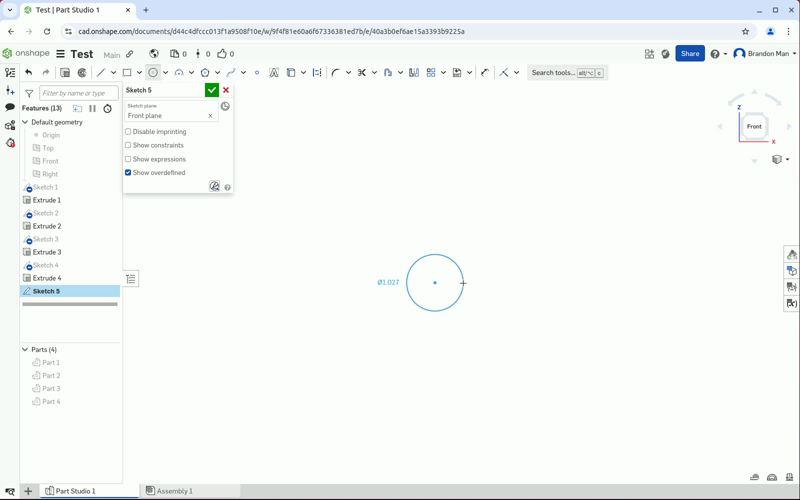
scroll(-6)
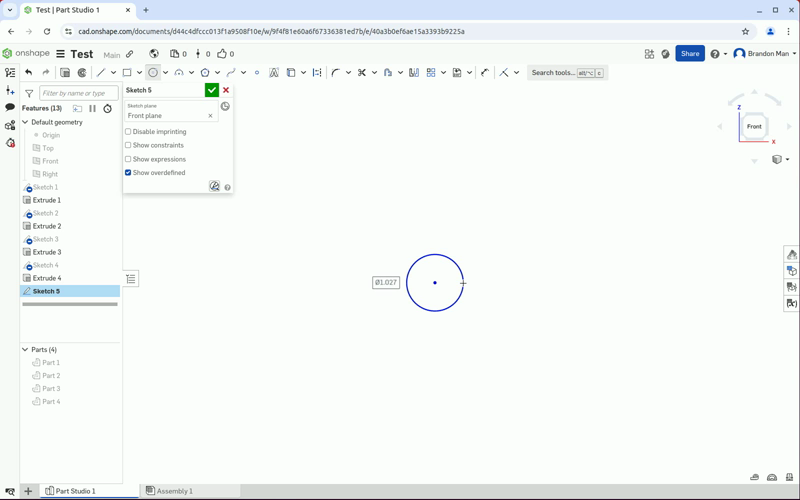
scroll(-6)
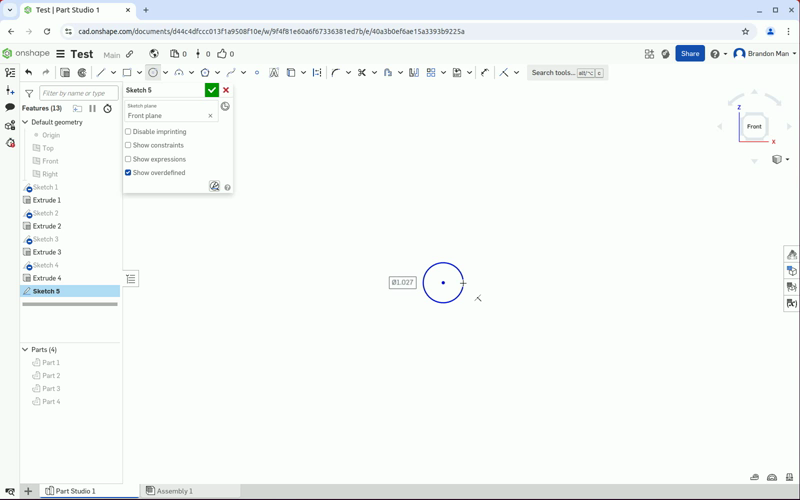
scroll(-6)
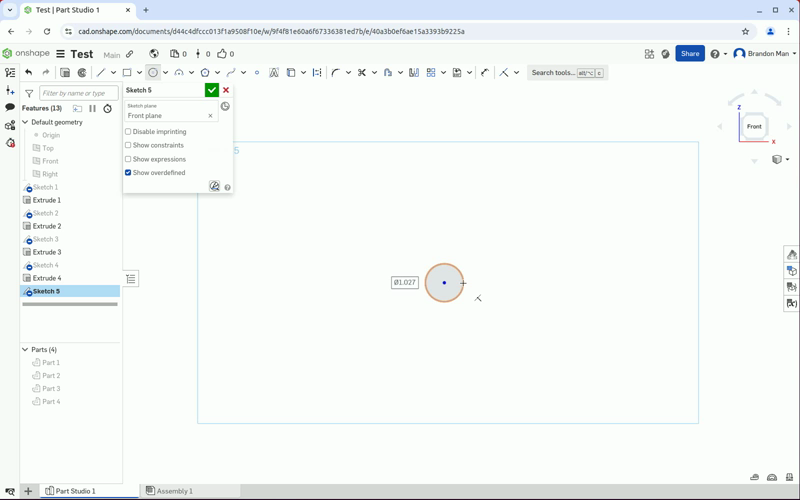
scroll(-6)
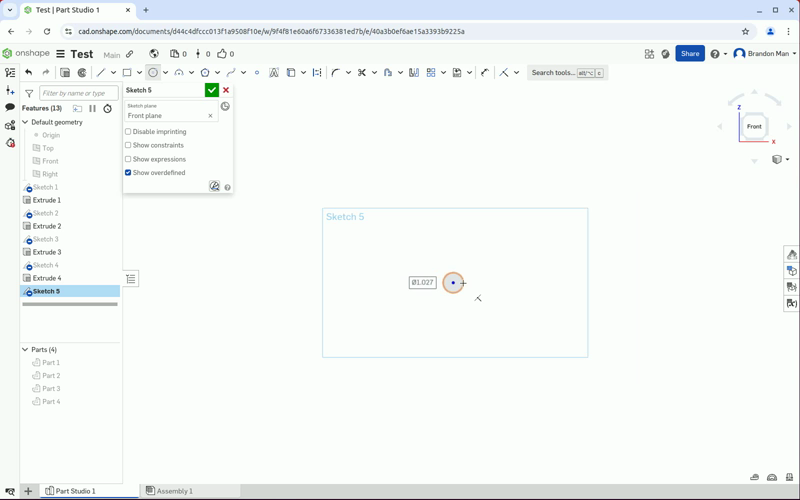
scroll(-6)
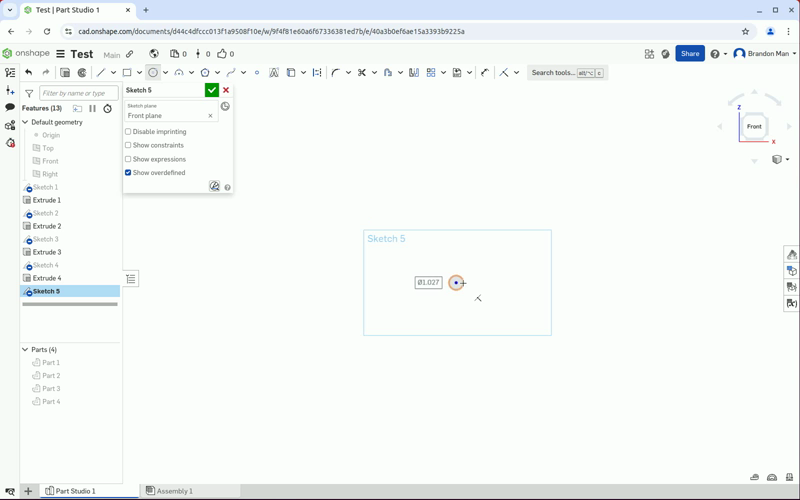
scroll(-6)
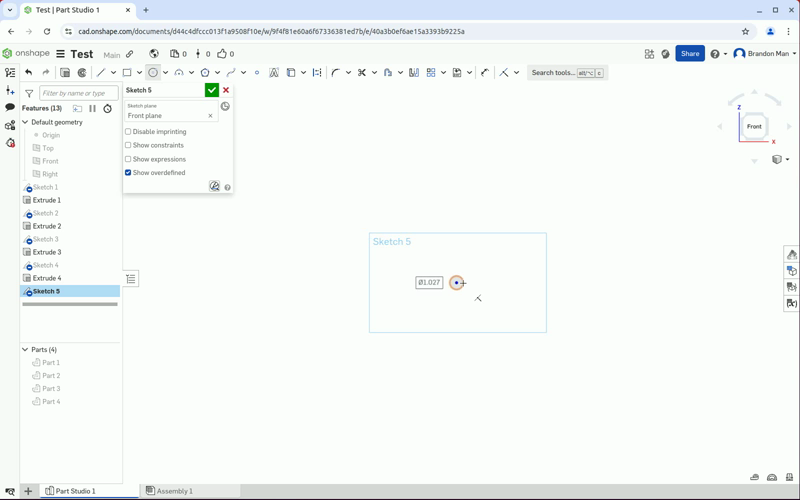
scroll(-6)
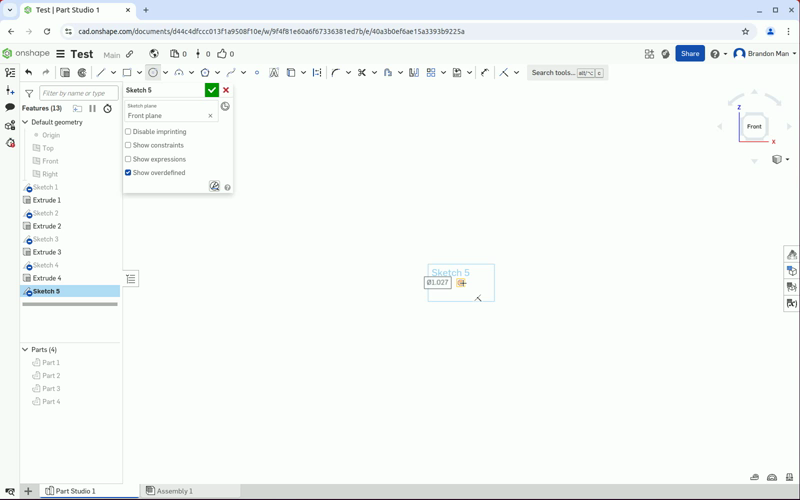
key(esc)
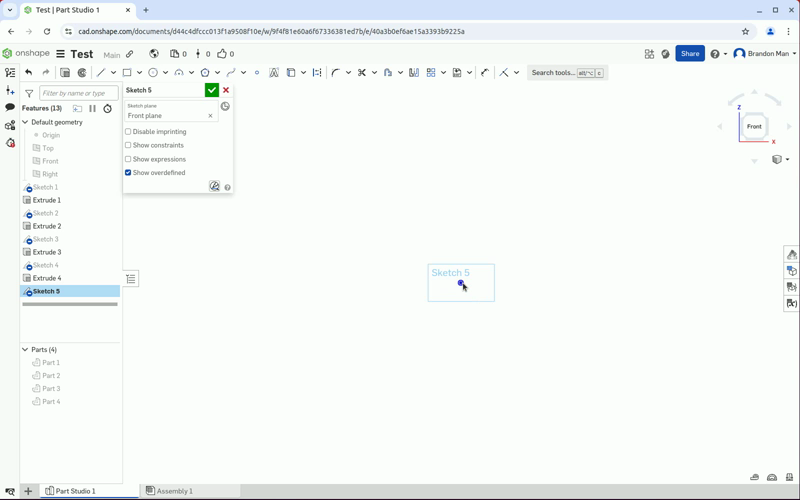
mouse_move(460, 284)
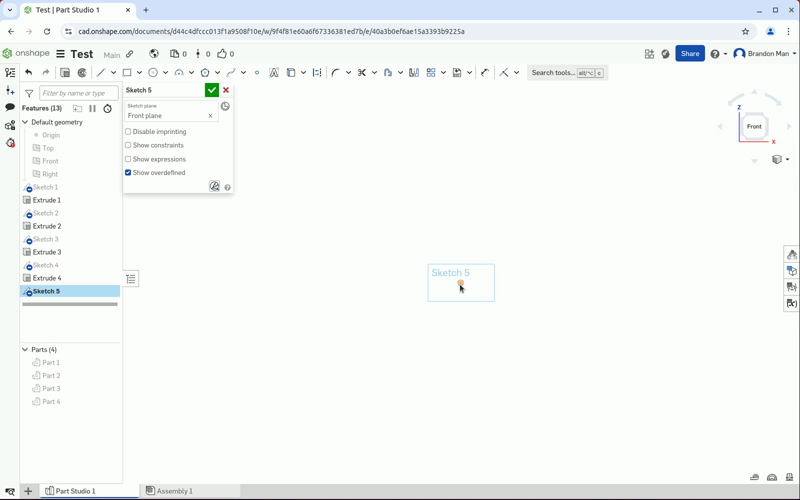
scroll(6)
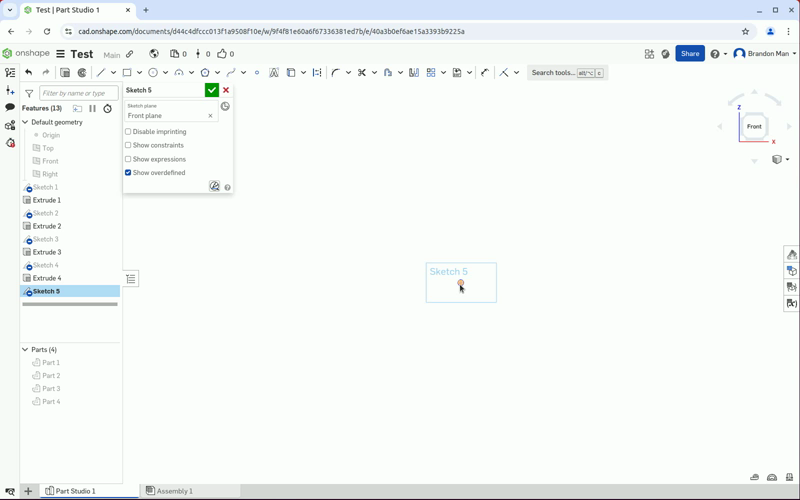
scroll(6)
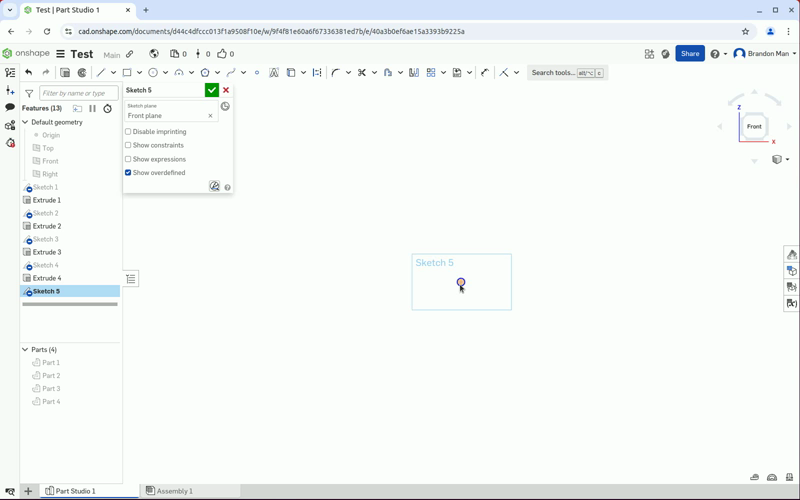
scroll(6)
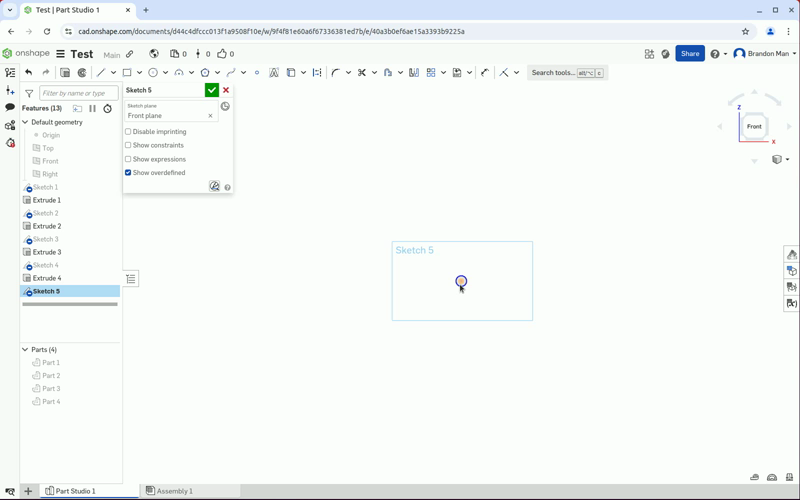
scroll(6)
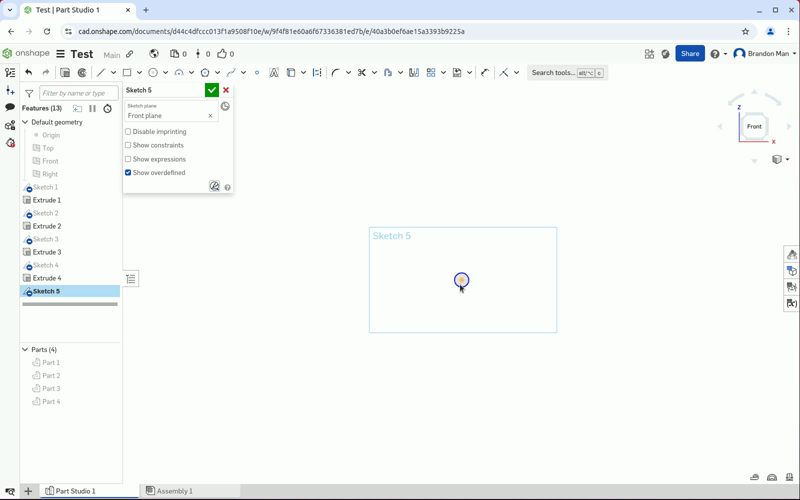
scroll(6)
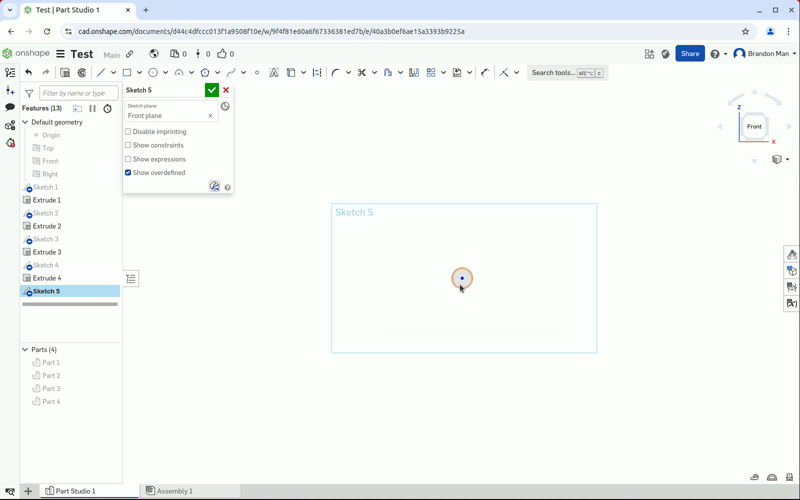
scroll(6)
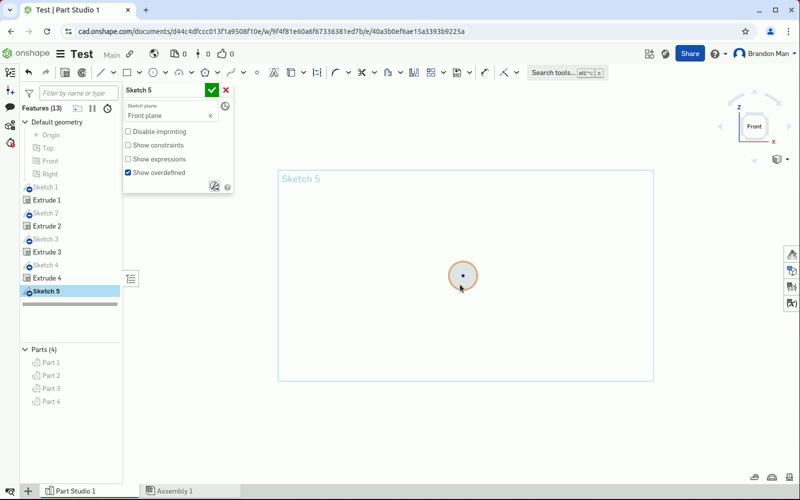
scroll(6)
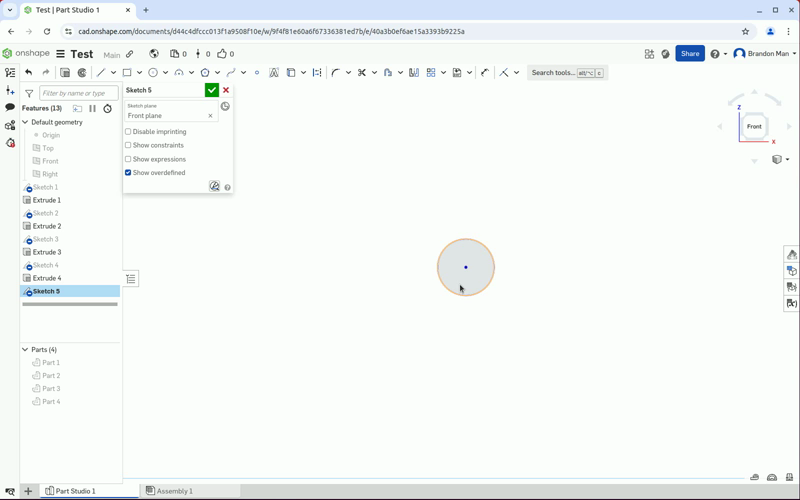
click(460, 284)
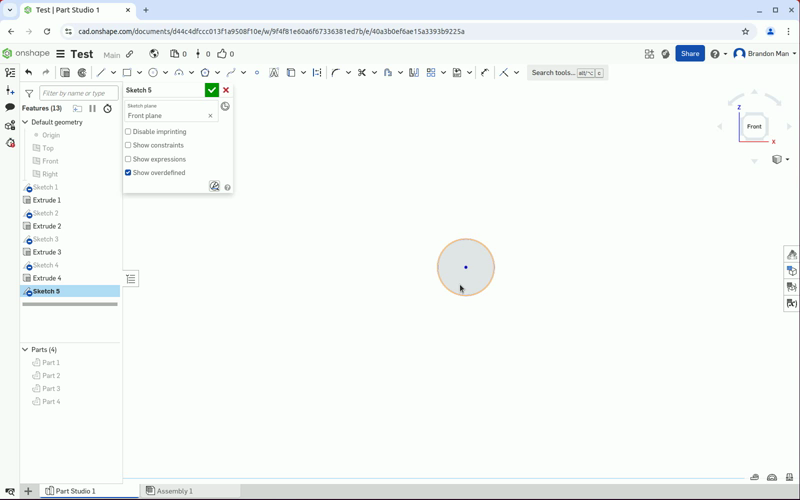
scroll(-6)
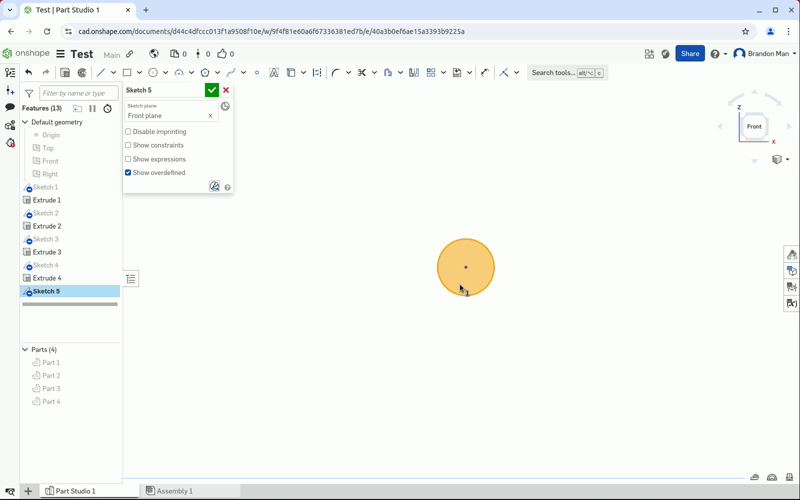
scroll(-6)
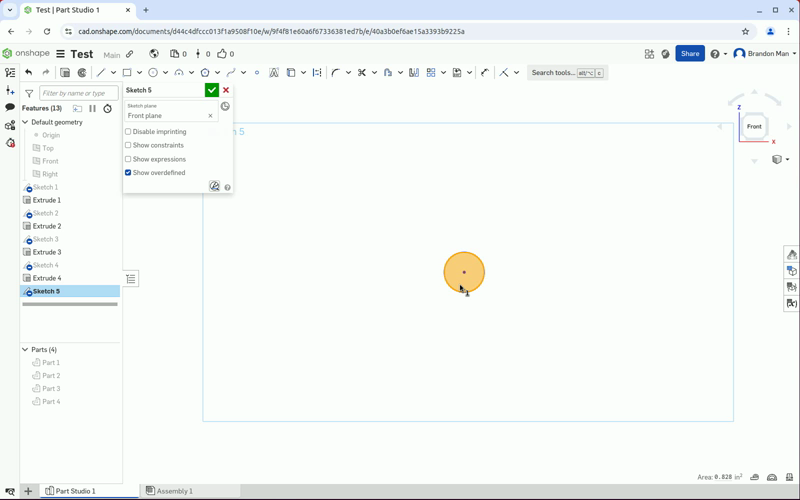
scroll(-6)
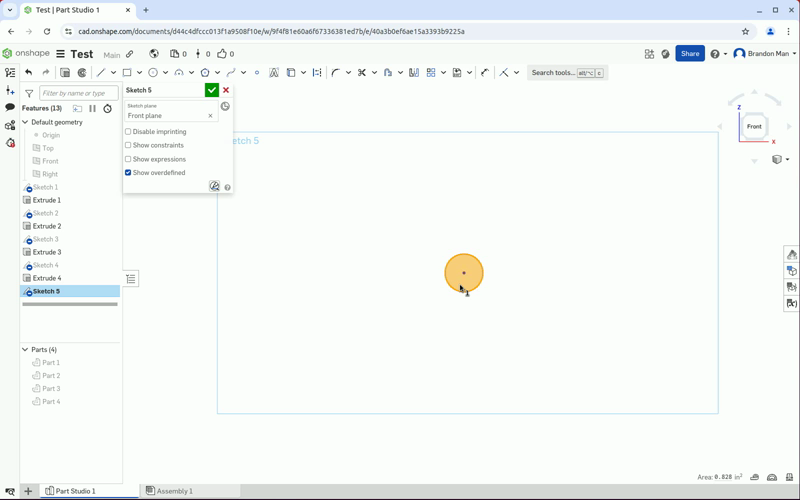
scroll(-6)
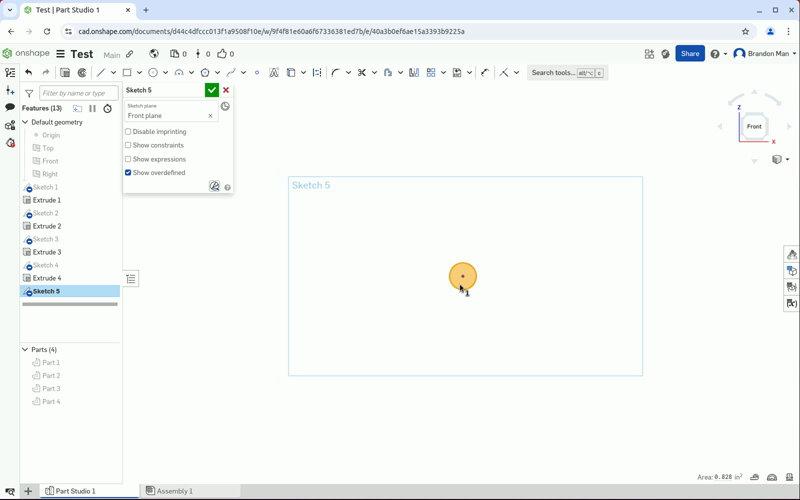
scroll(-6)
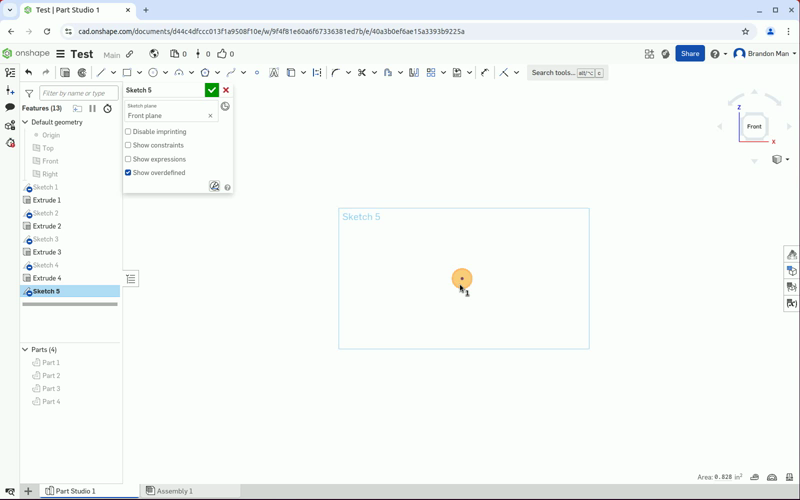
scroll(-6)
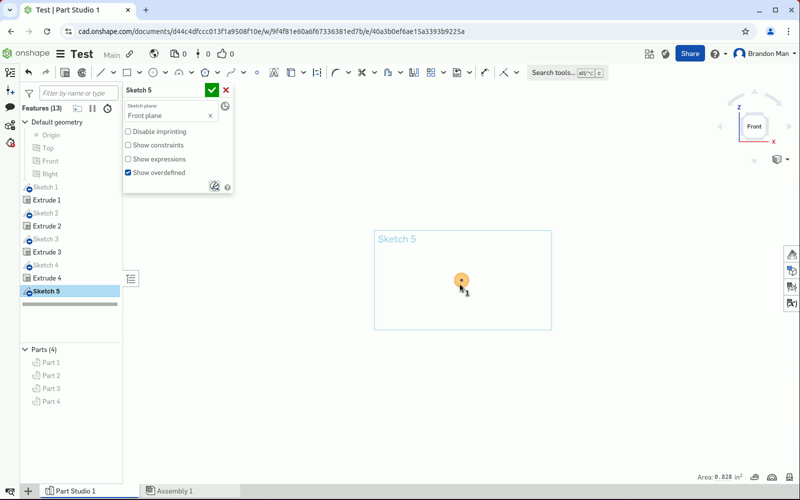
scroll(-6)
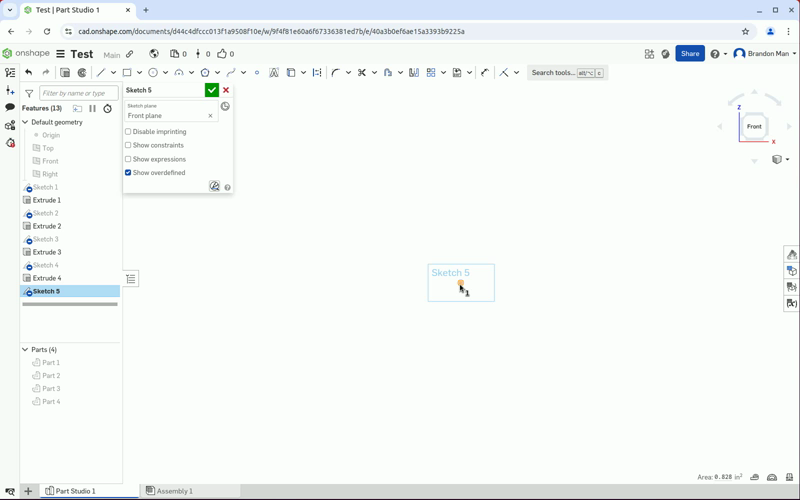
mouse_move(73, 352)
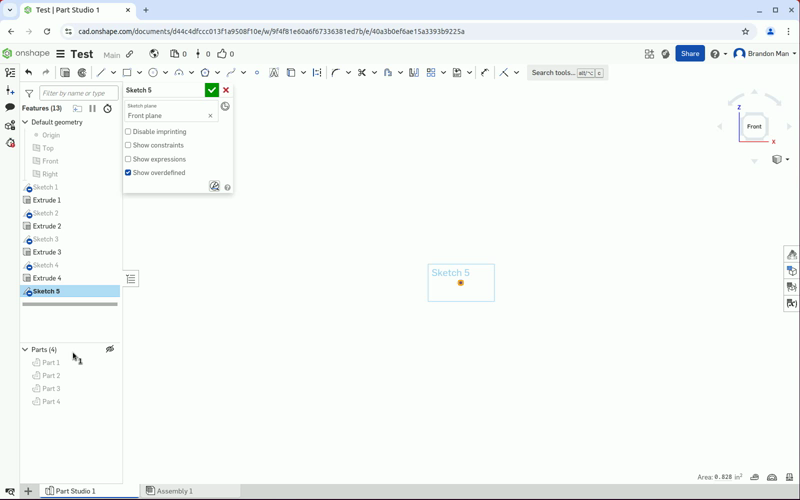
key(shift+y)
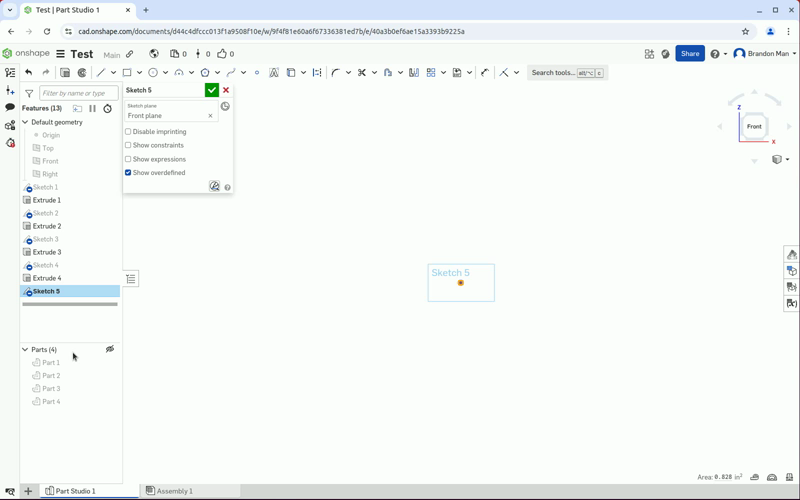
key(shift+e)
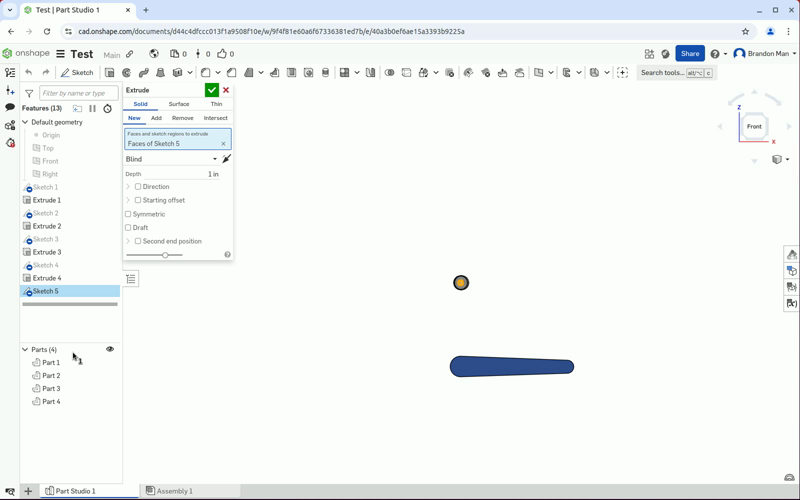
mouse_move(143, 106)
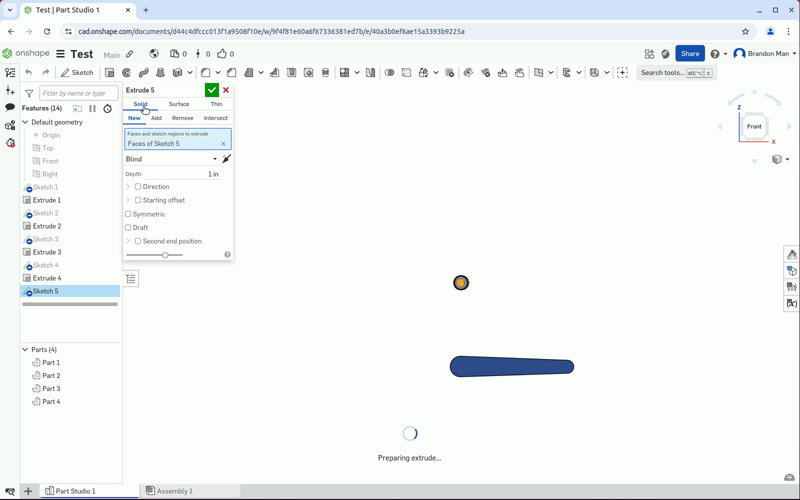
click(143, 106)
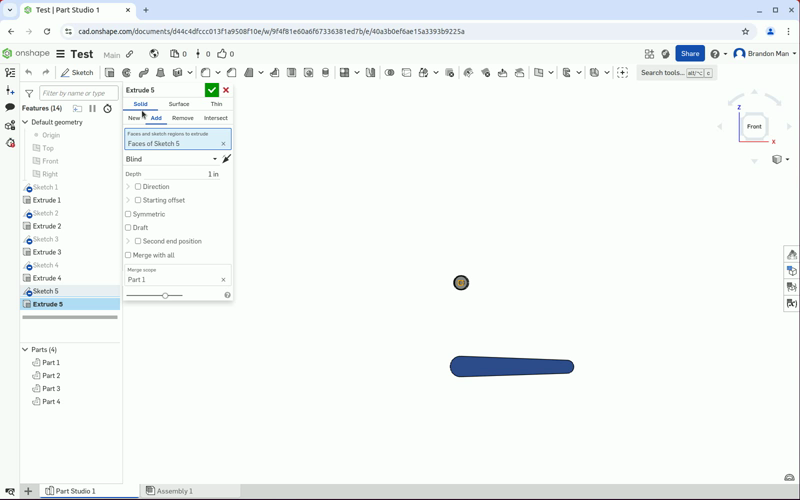
mouse_move(137, 120)
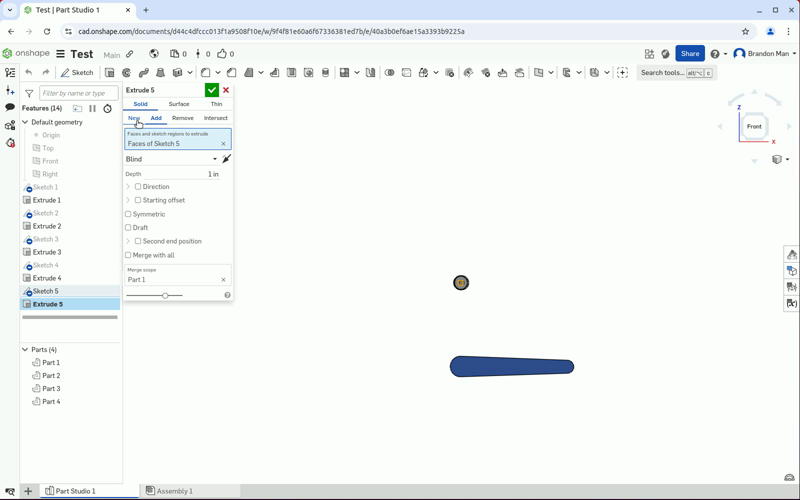
click(137, 120)
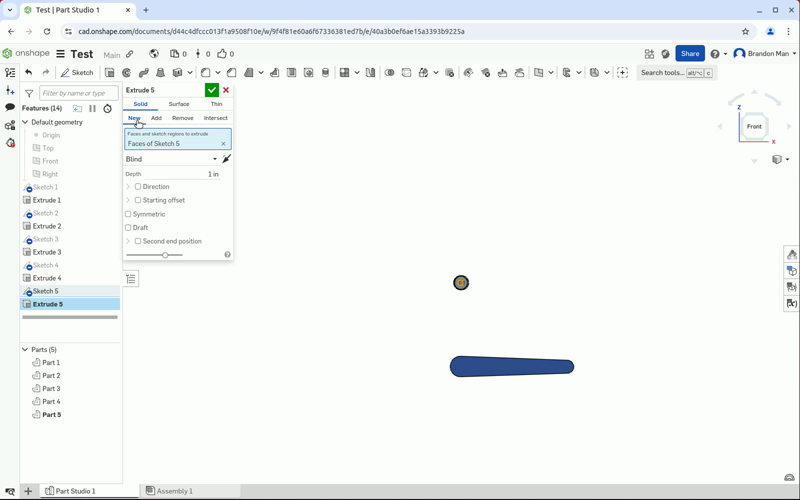
key(tab, 4)
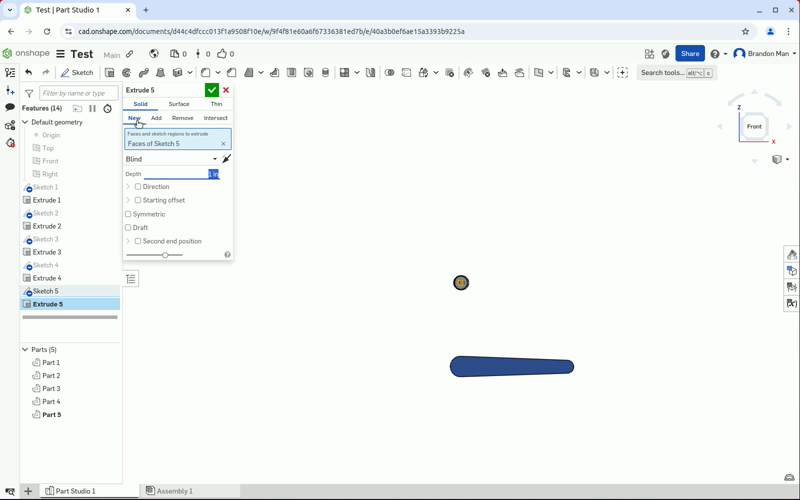
text(-11.073)
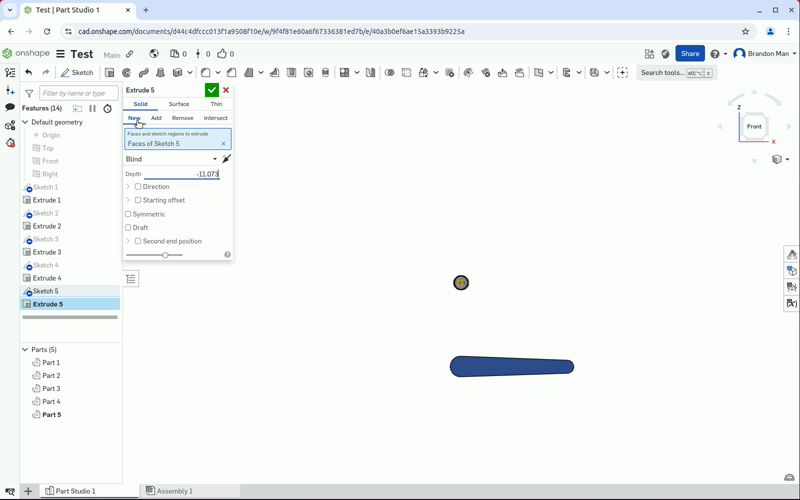
key(enter)
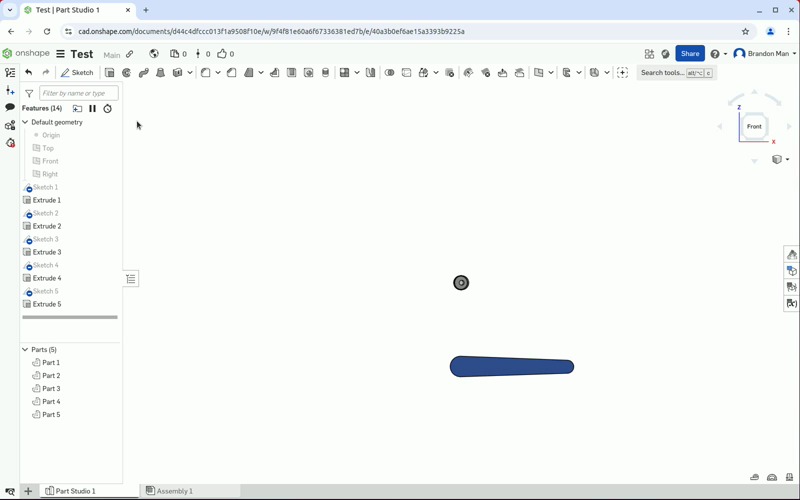
key(shift+h)
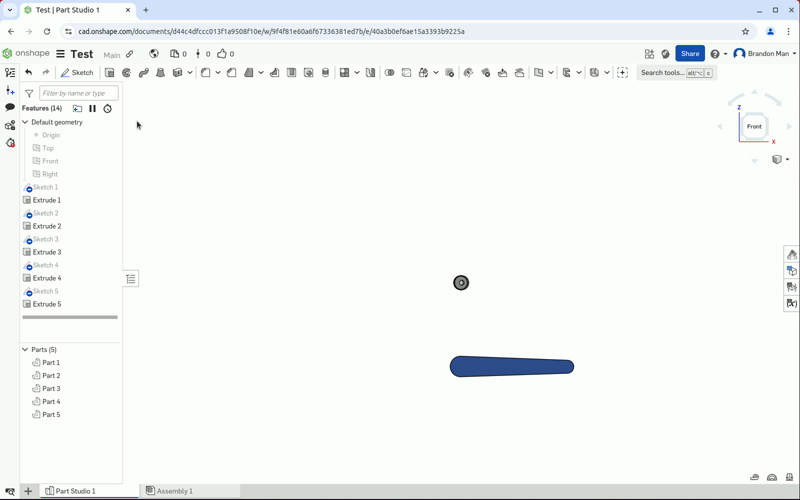
key(shift+h)
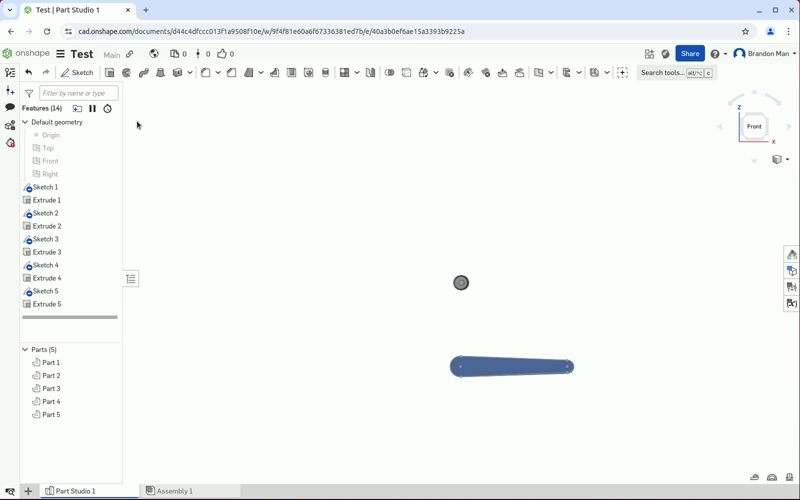
key(shift+7)
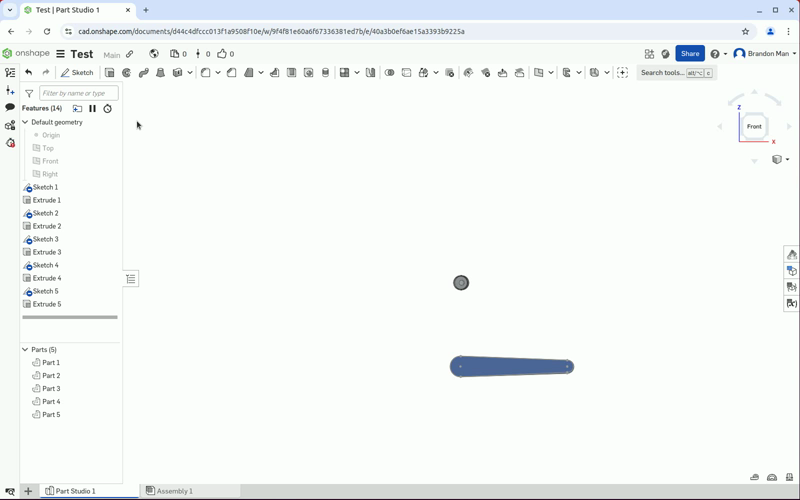
key(left, 2)
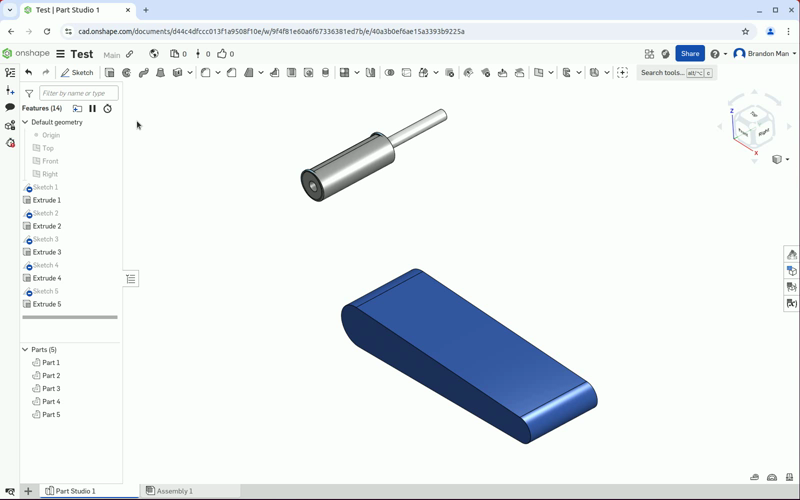
key(down, 2)
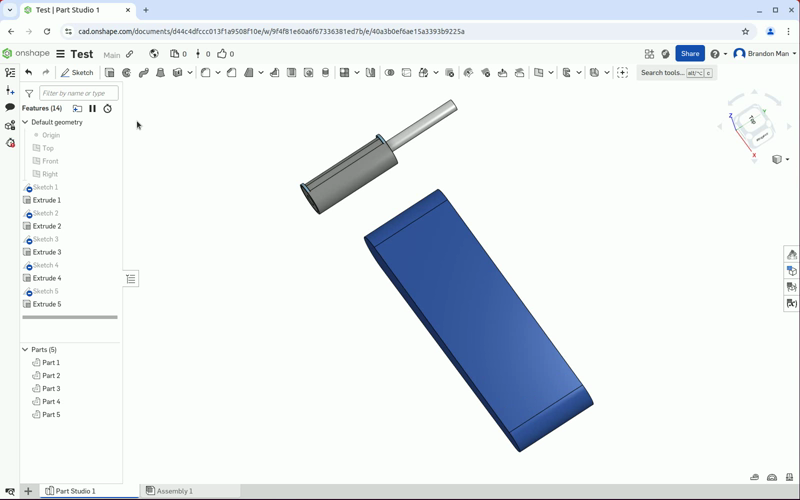
key(up, 2)
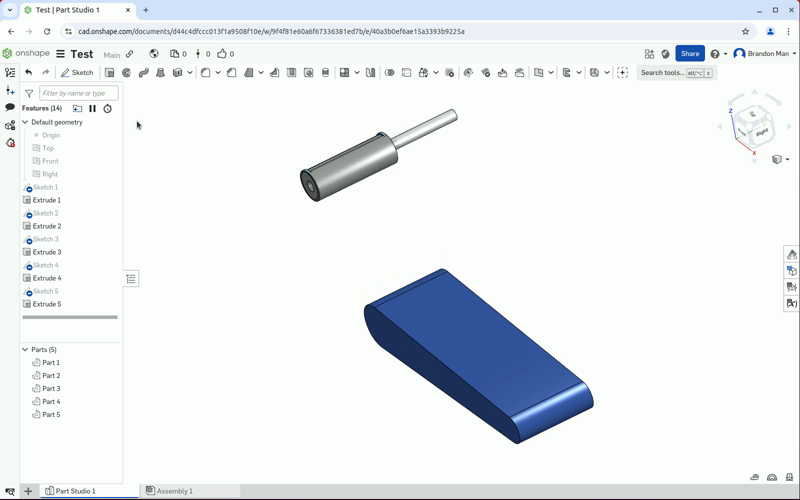
key(right, 2)
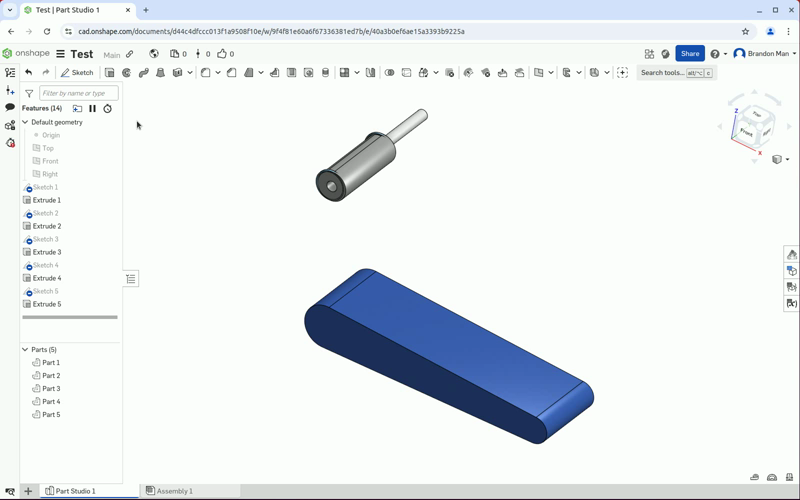
mouse_move(73, 189)
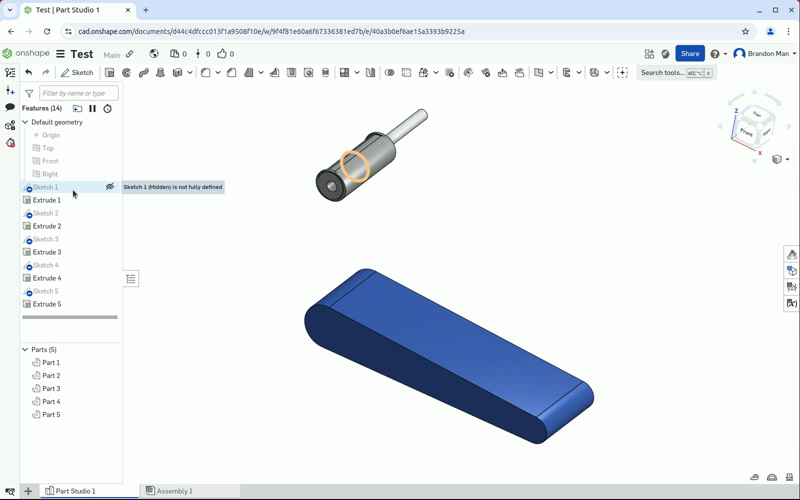
click(73, 189)